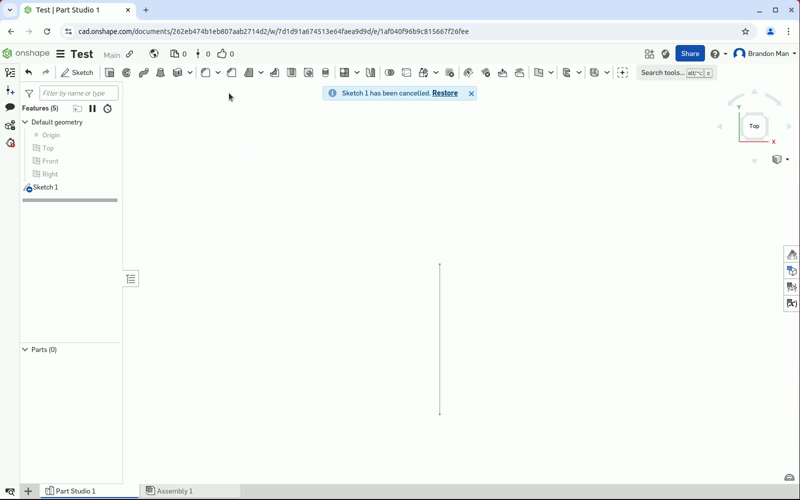
key(shift+h)
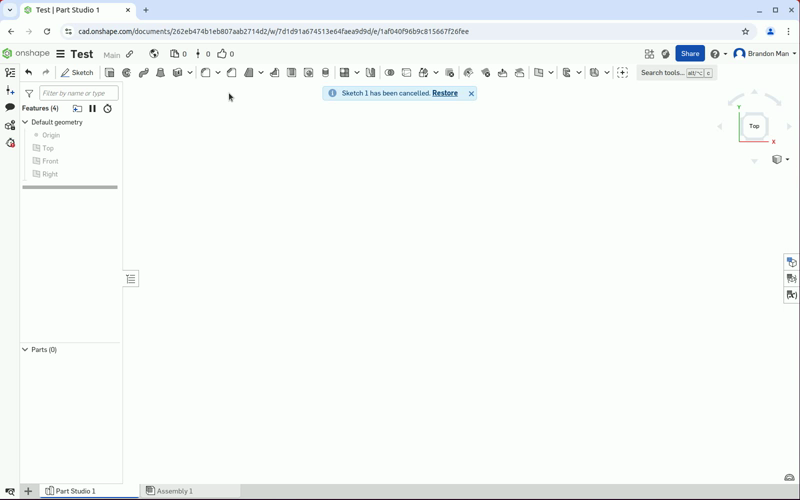
mouse_move(73, 352)
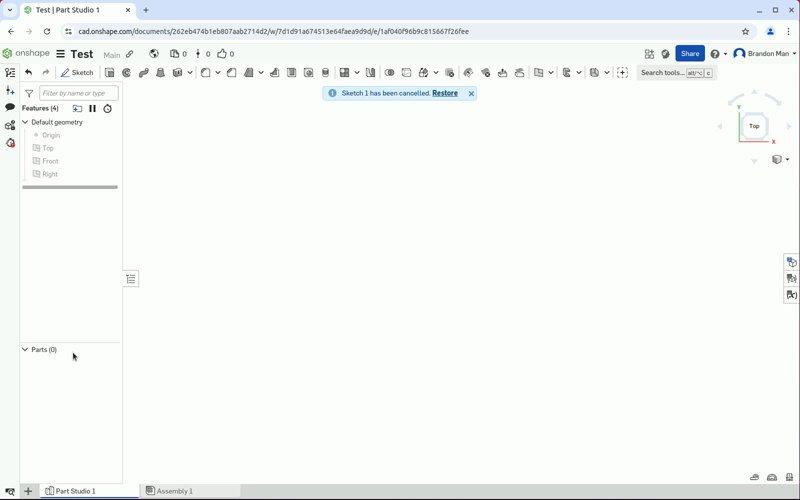
key(y)
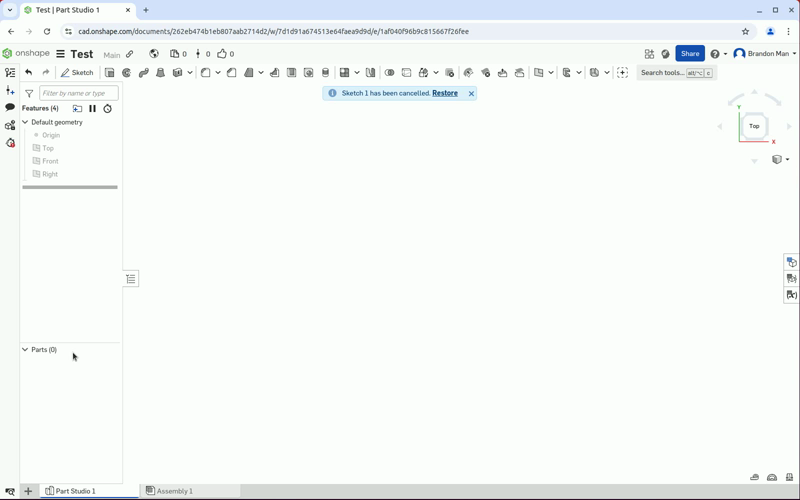
key(shift+p)
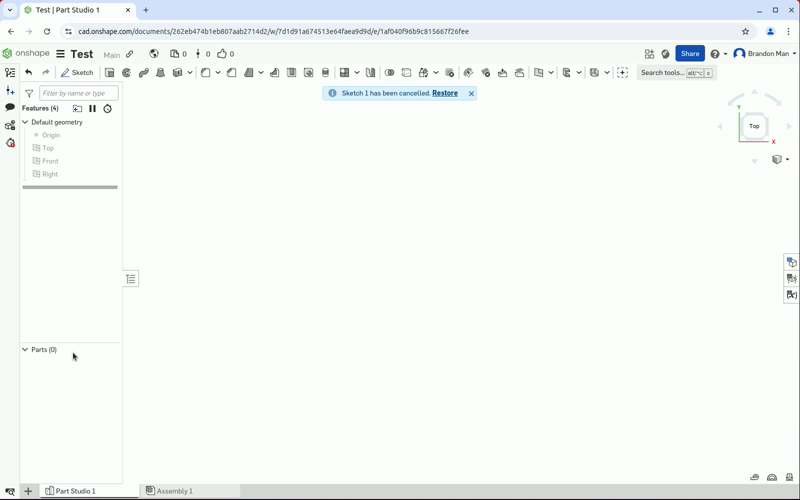
key(space)
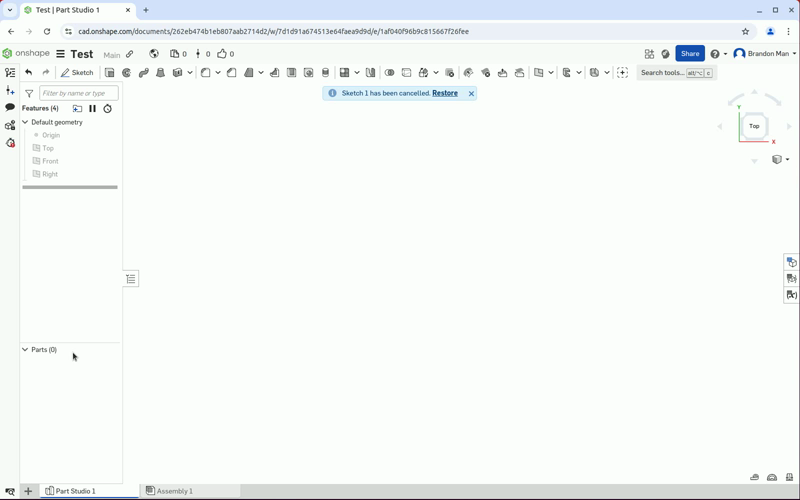
key_down(shift)
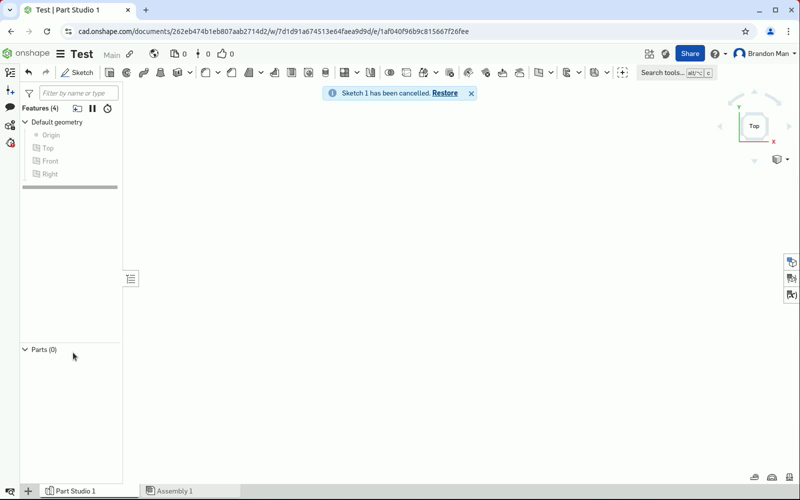
key(up)
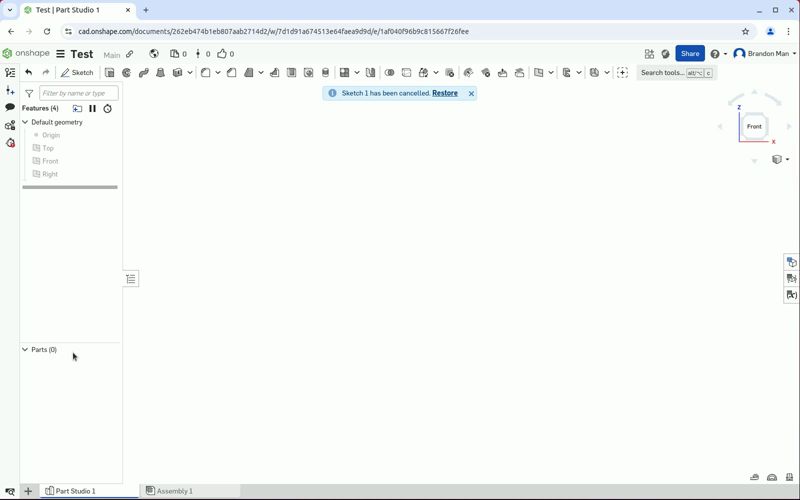
key_up(shift)
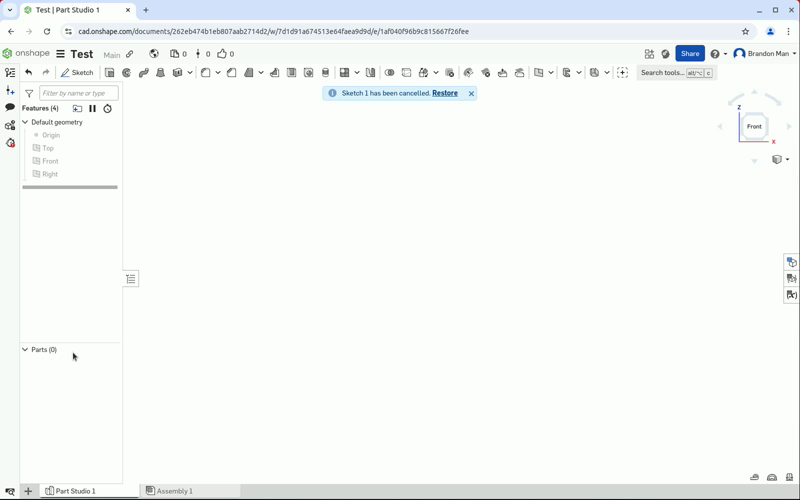
mouse_move(73, 352)
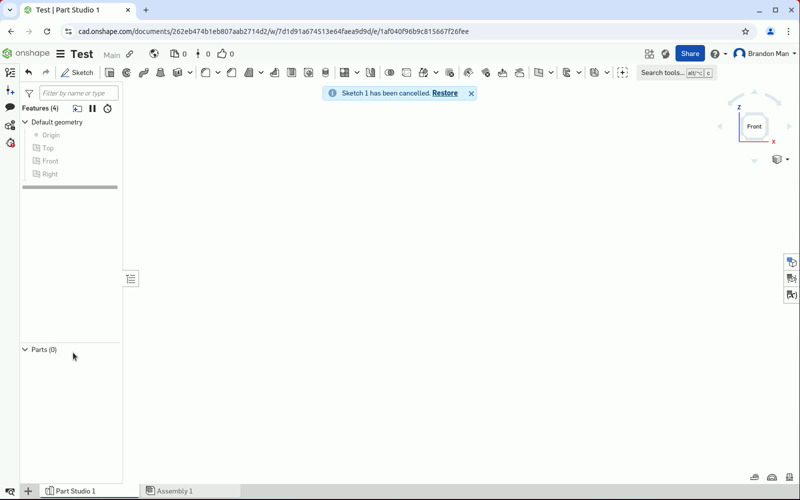
key(shift+y)
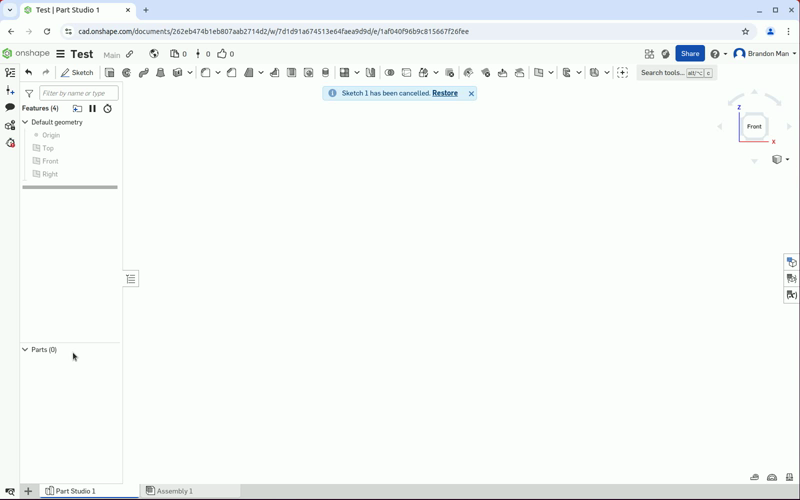
key(shift+s)
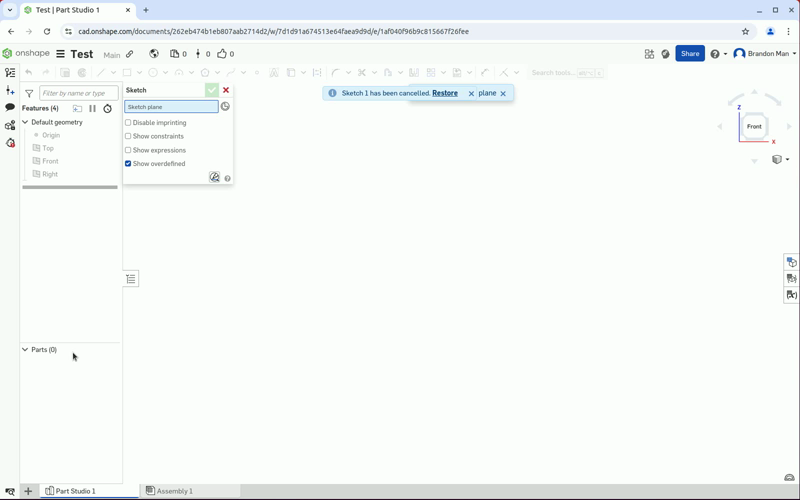
mouse_move(73, 163)
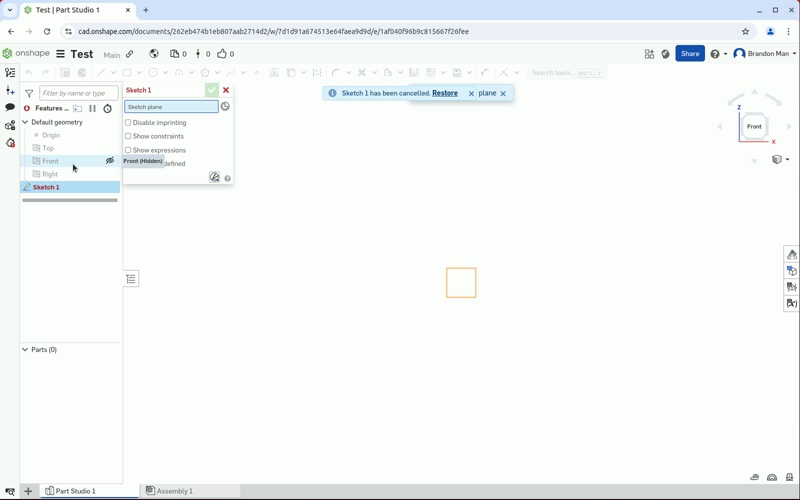
click(73, 163)
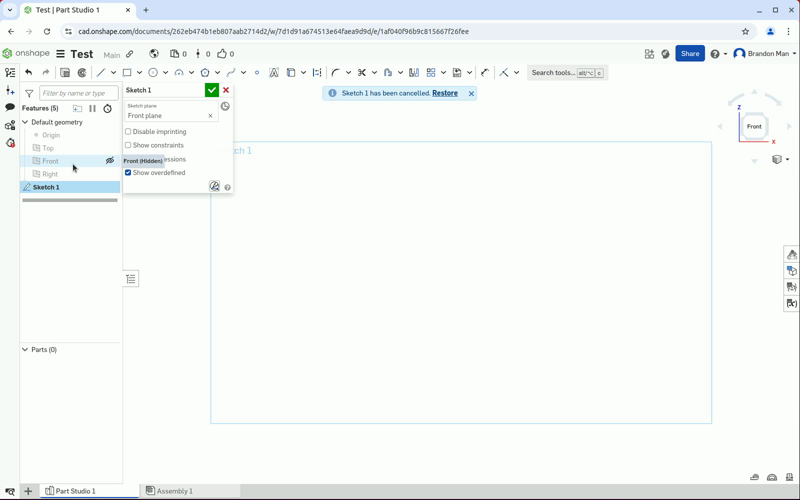
mouse_move(73, 352)
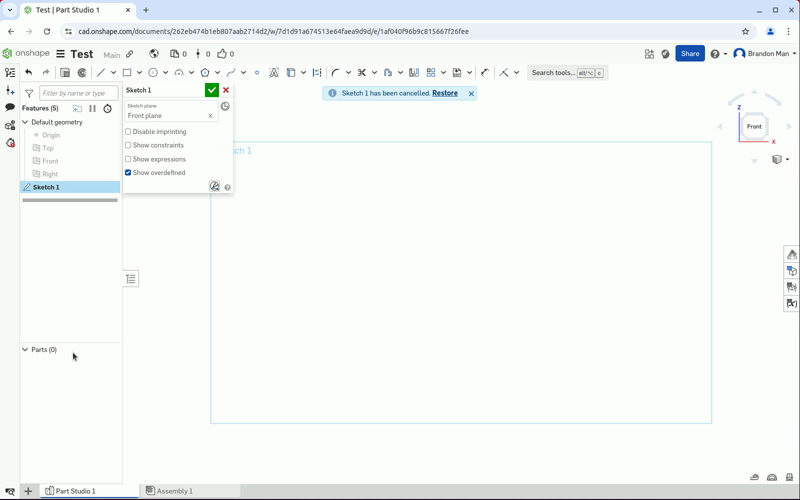
key(y)
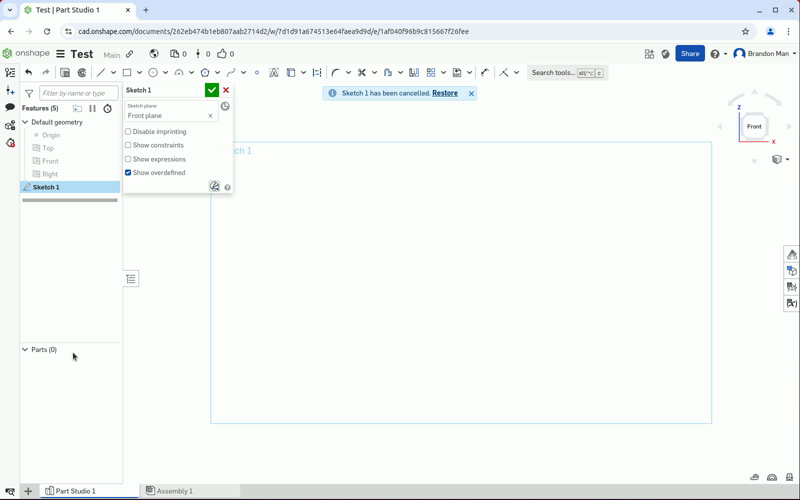
key(l)
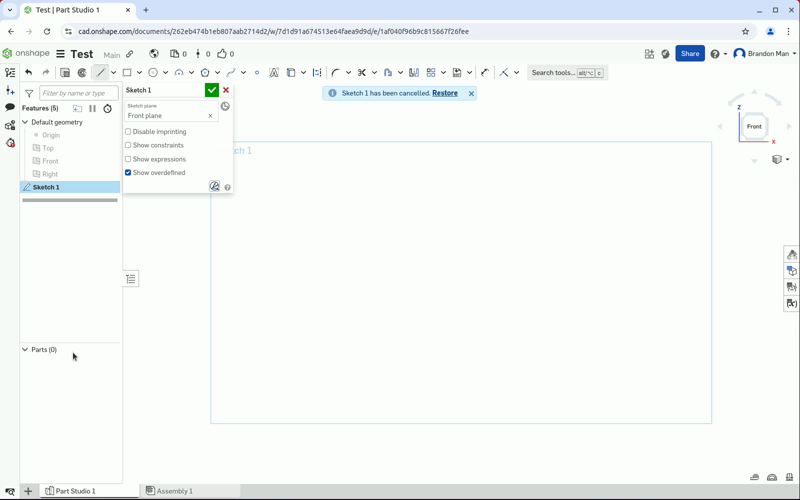
key_down(shift)
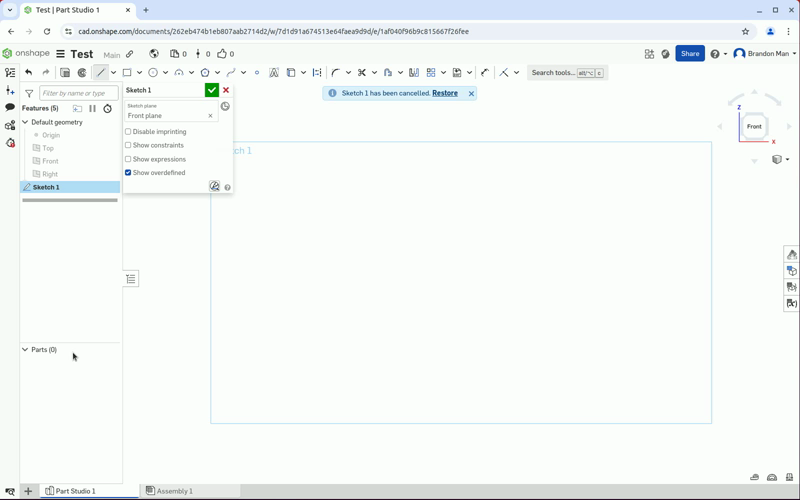
mouse_move(459, 285)
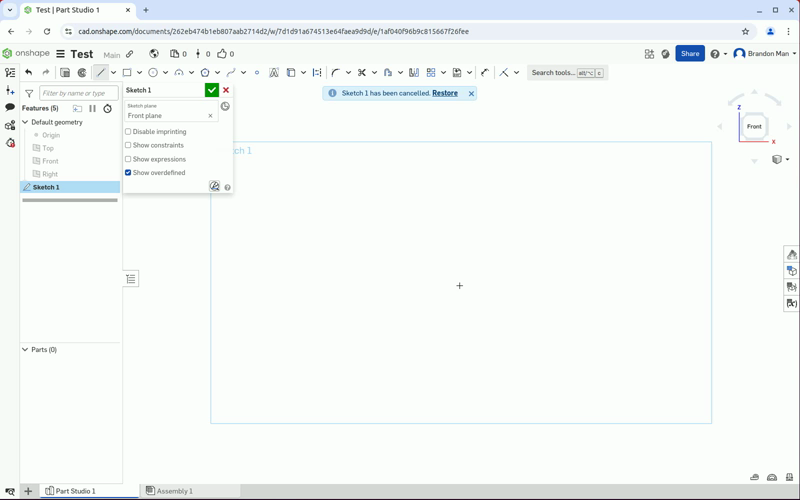
click(459, 285)
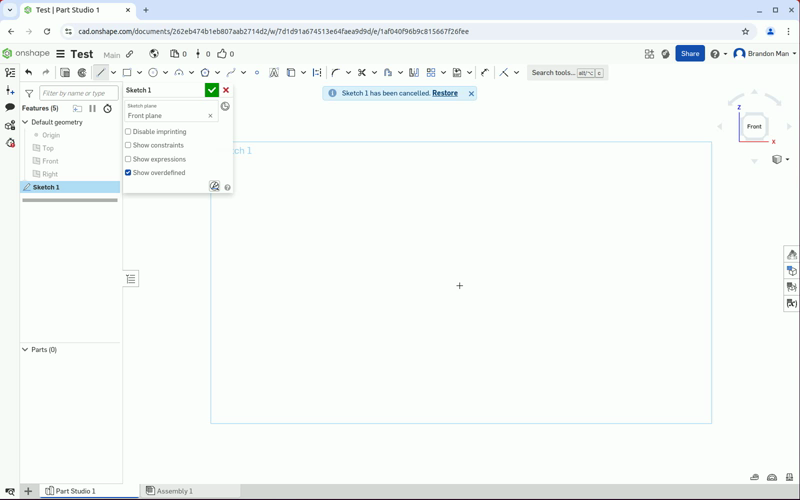
key_up(shift)
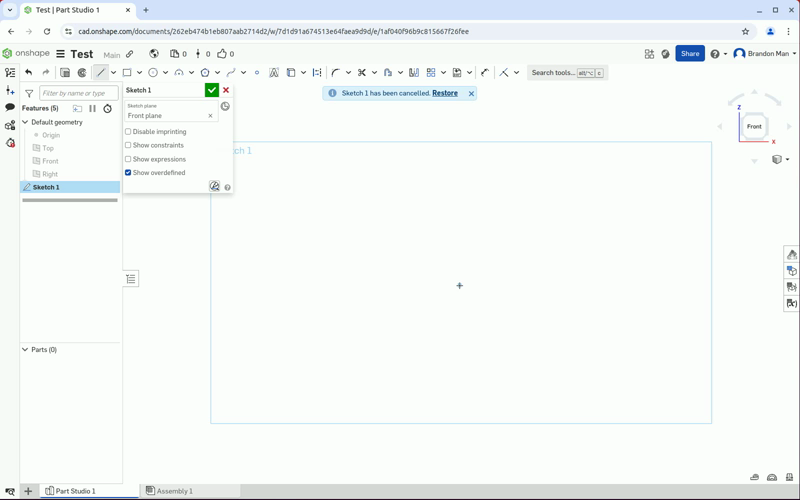
key_down(shift)
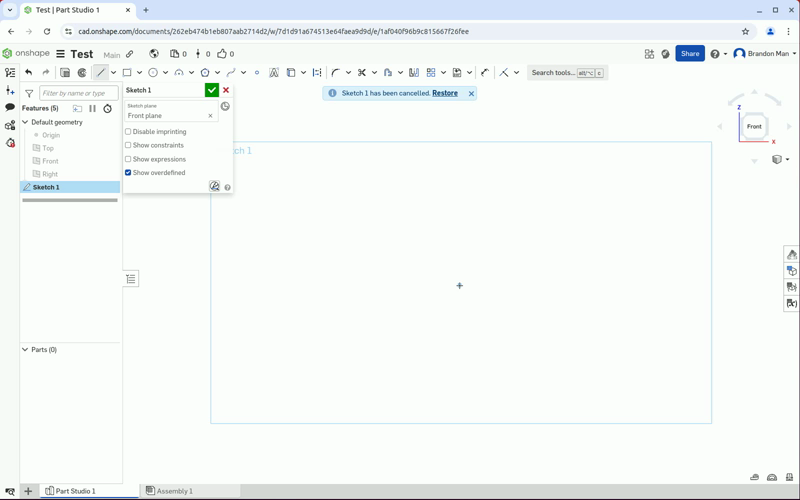
mouse_move(489, 285)
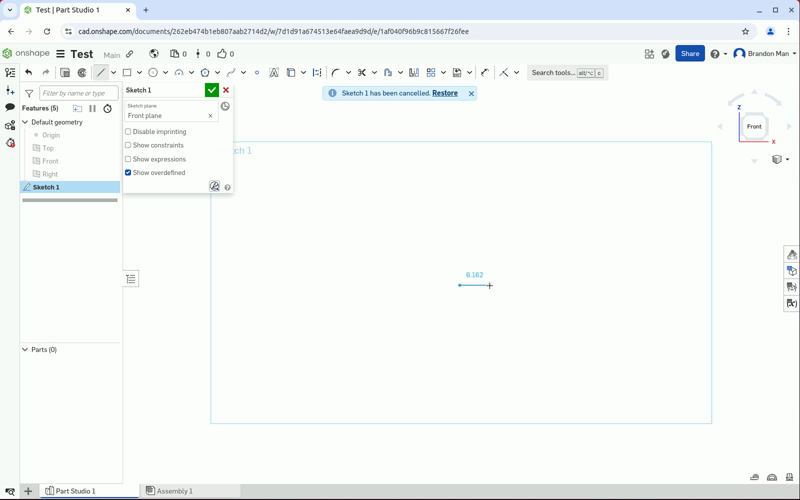
mouse_move(462, 285)
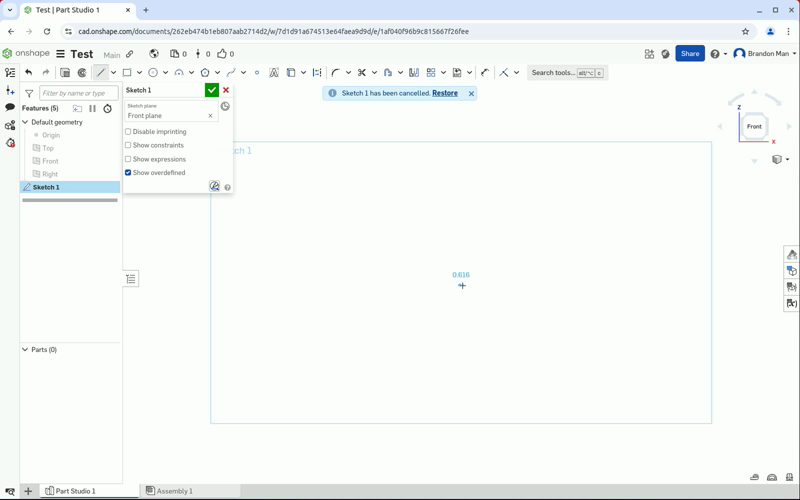
scroll(6)
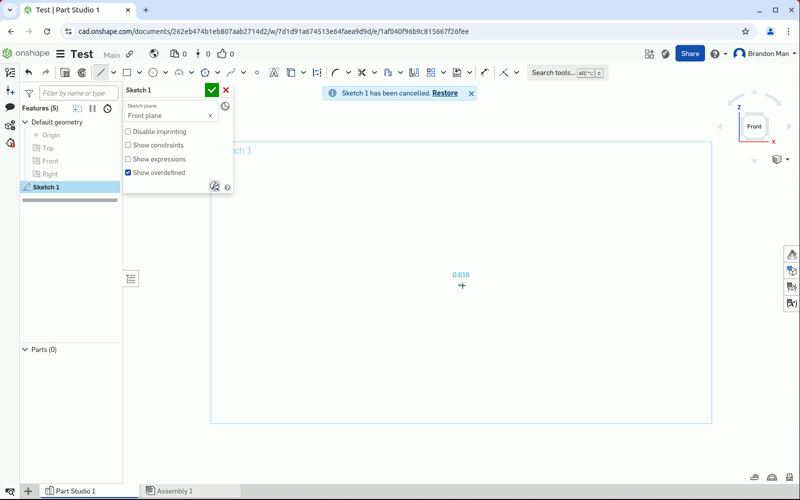
scroll(6)
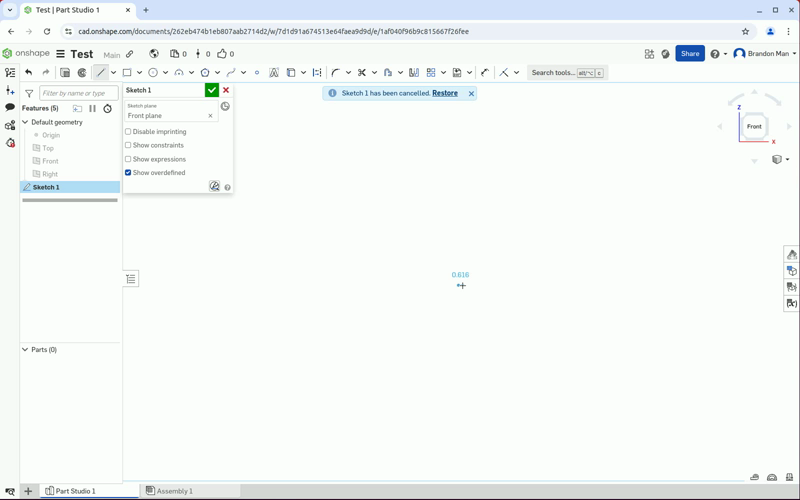
scroll(6)
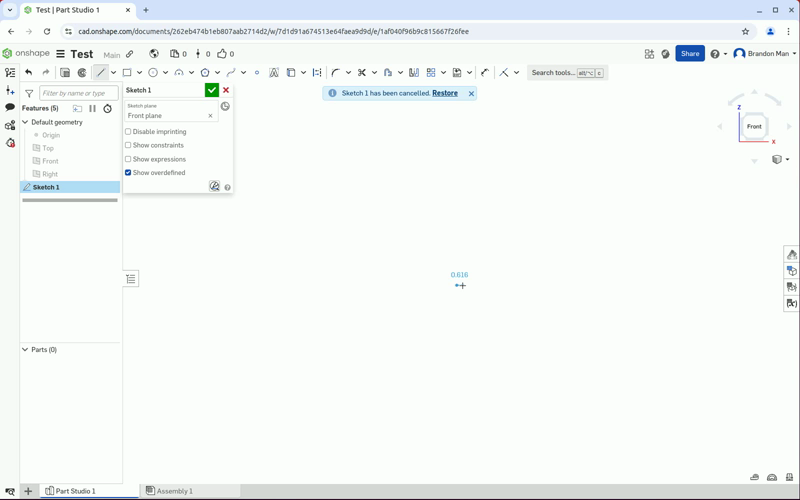
scroll(6)
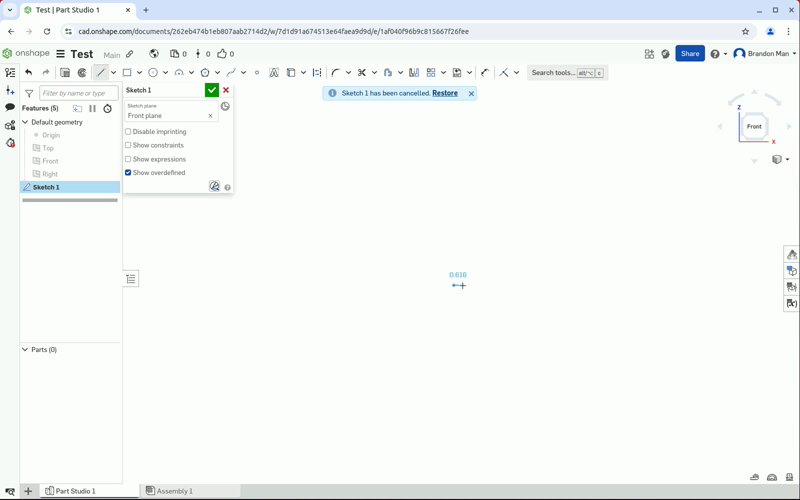
scroll(6)
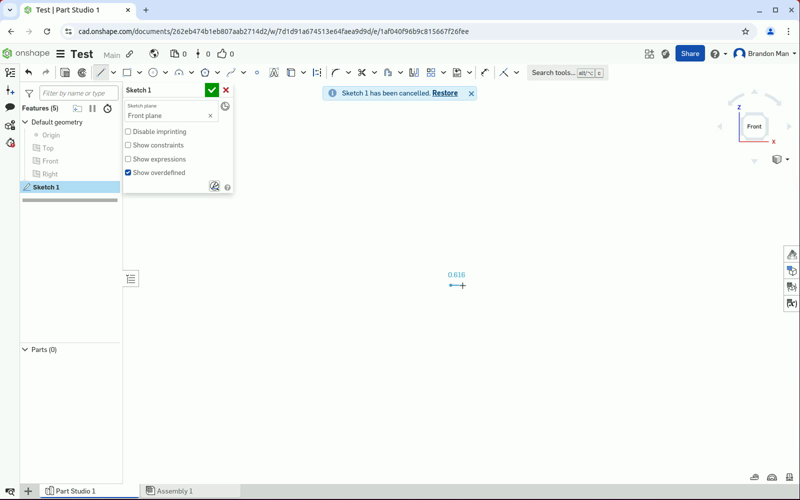
scroll(6)
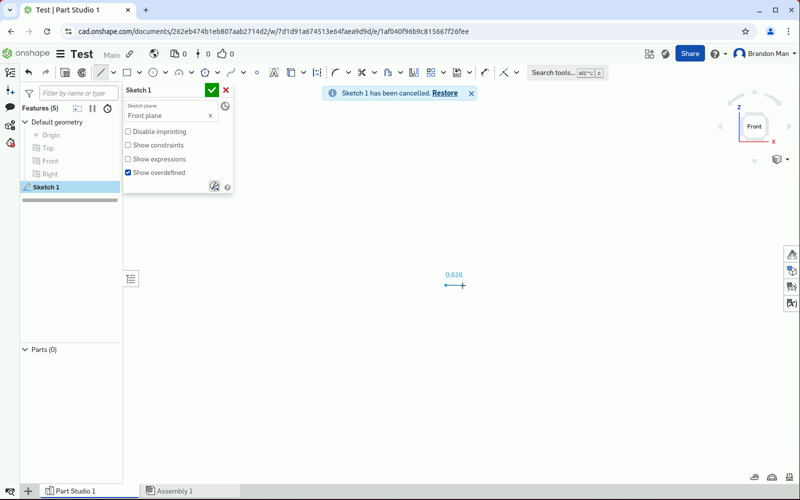
scroll(6)
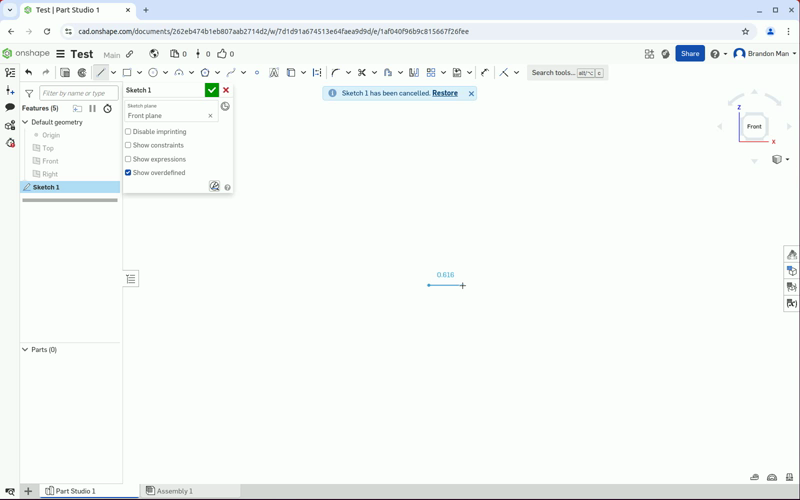
click(462, 285)
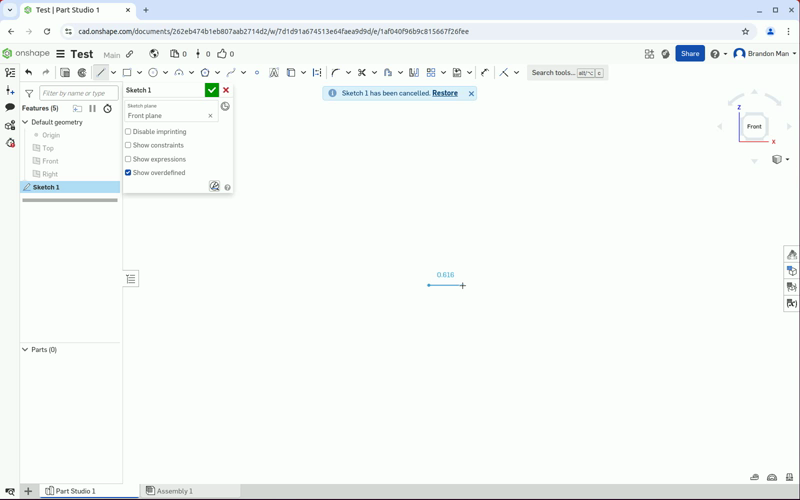
scroll(-6)
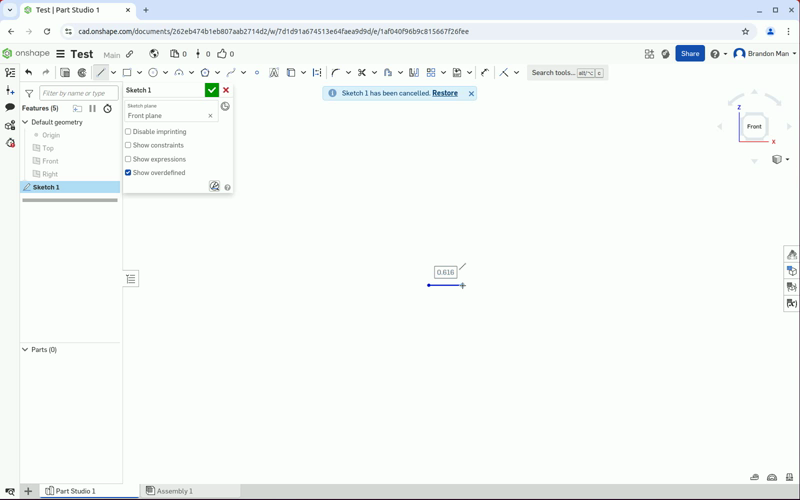
scroll(-6)
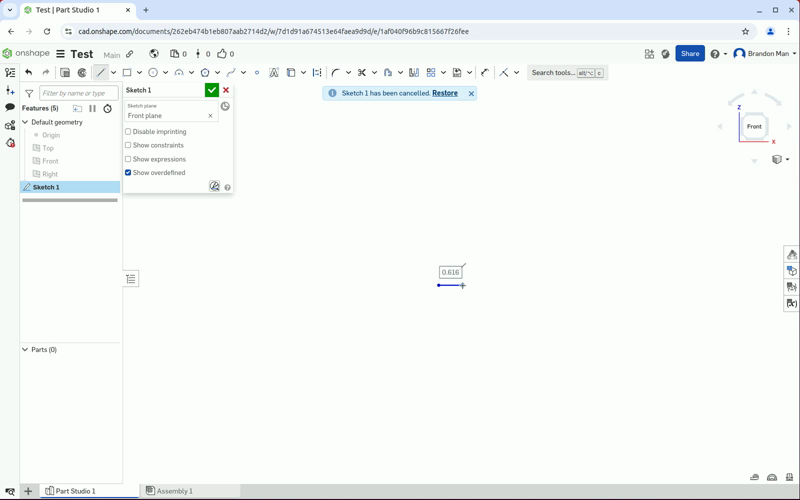
scroll(-6)
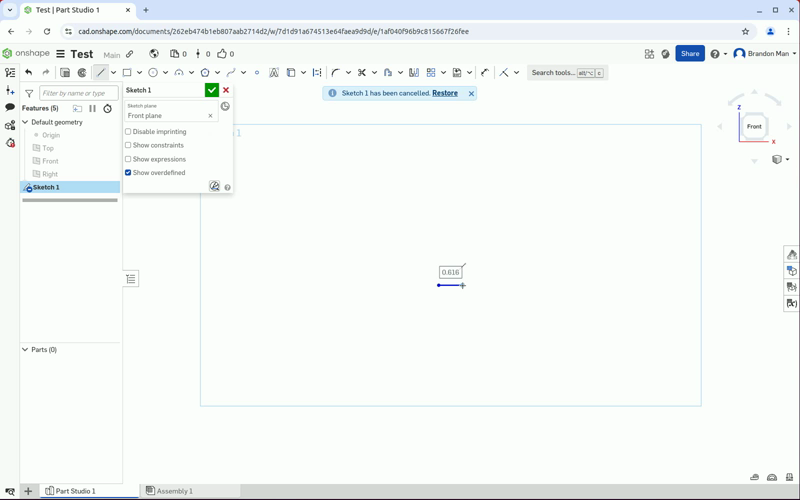
scroll(-6)
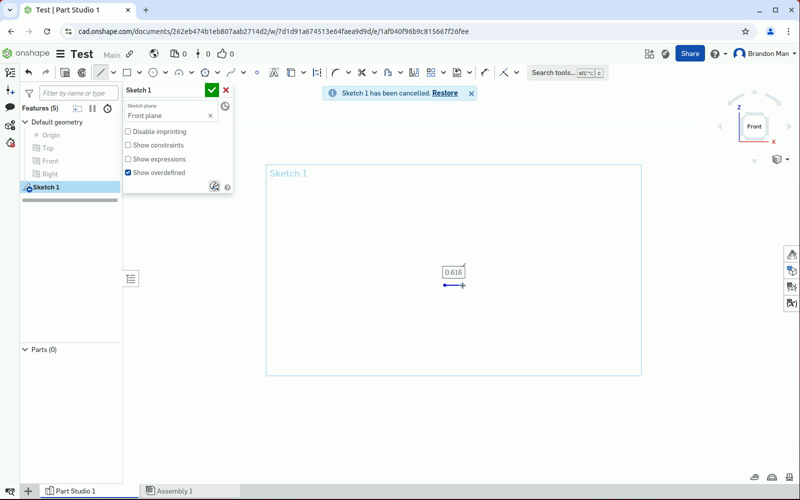
scroll(-6)
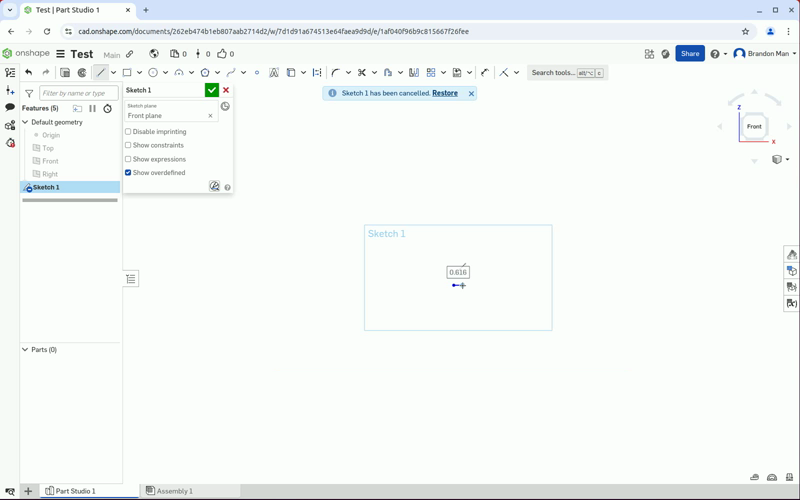
scroll(-6)
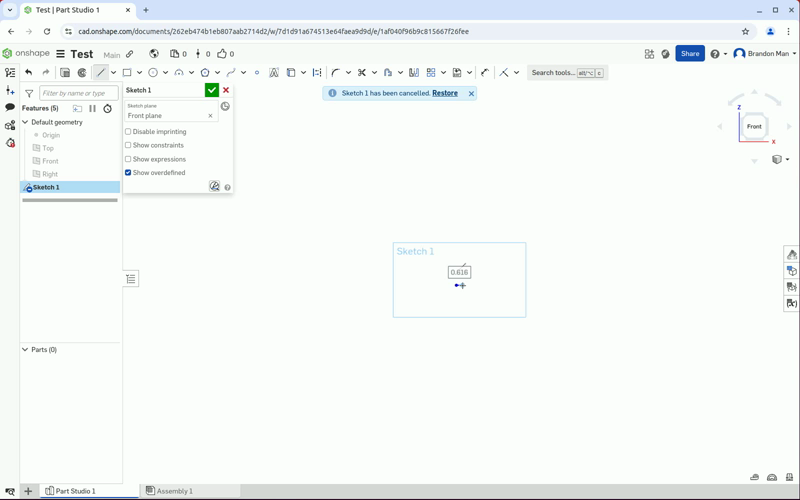
scroll(-6)
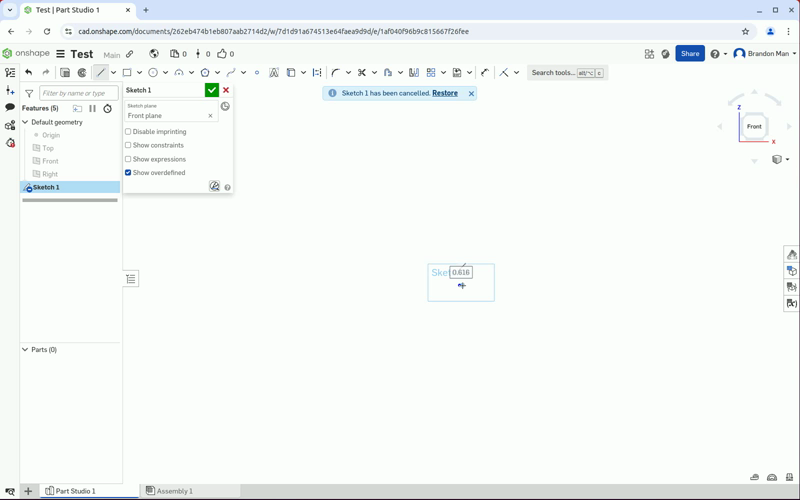
key_up(shift)
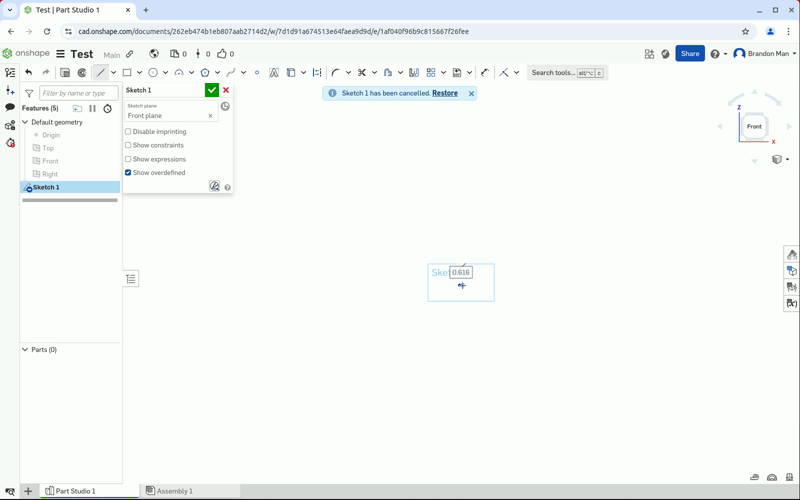
key_down(shift)
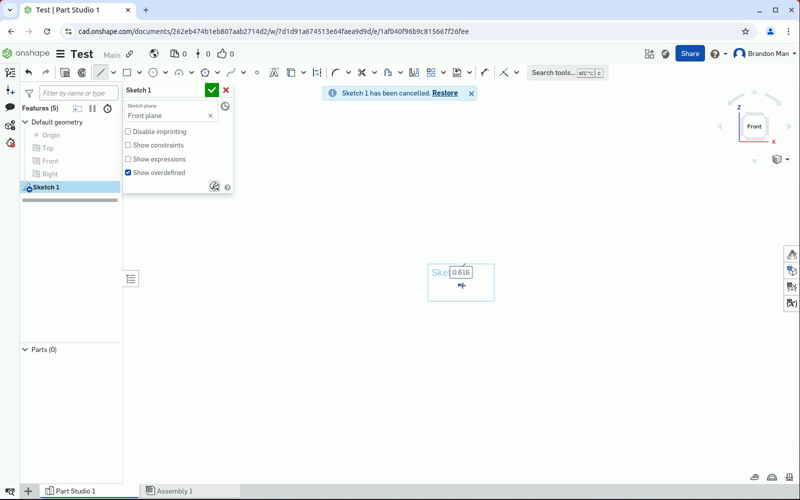
mouse_move(492, 285)
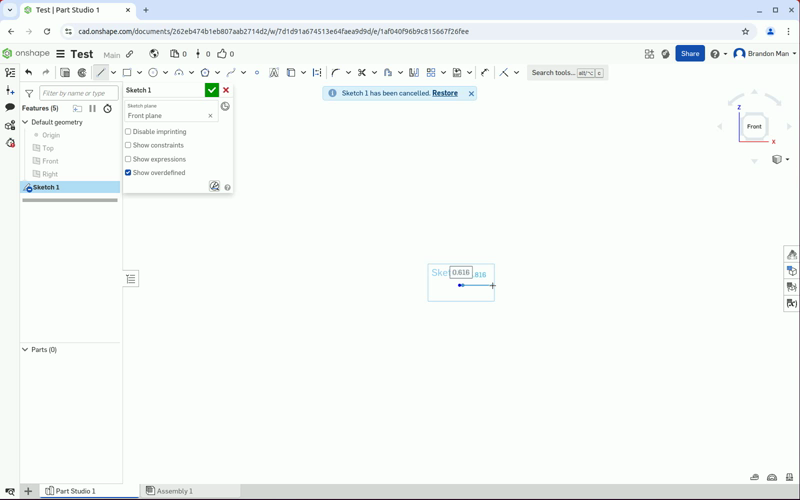
mouse_move(462, 280)
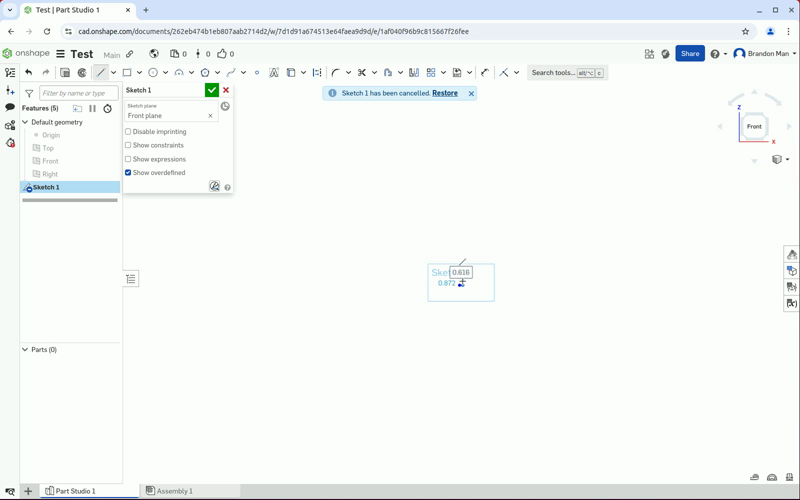
scroll(6)
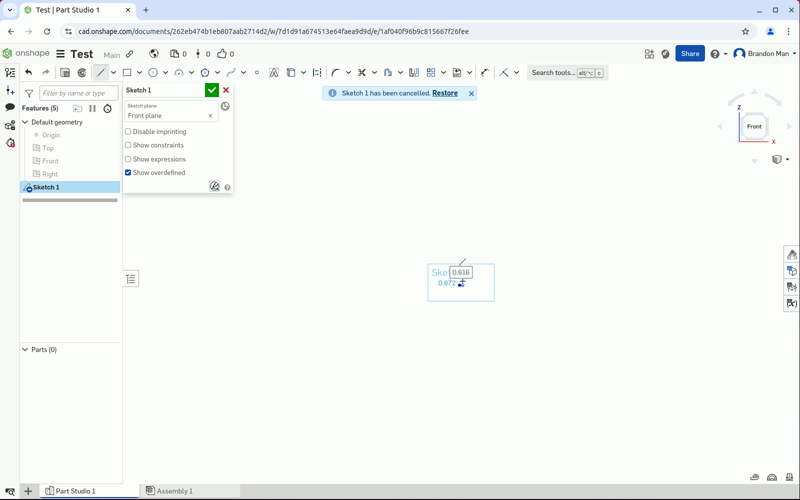
scroll(6)
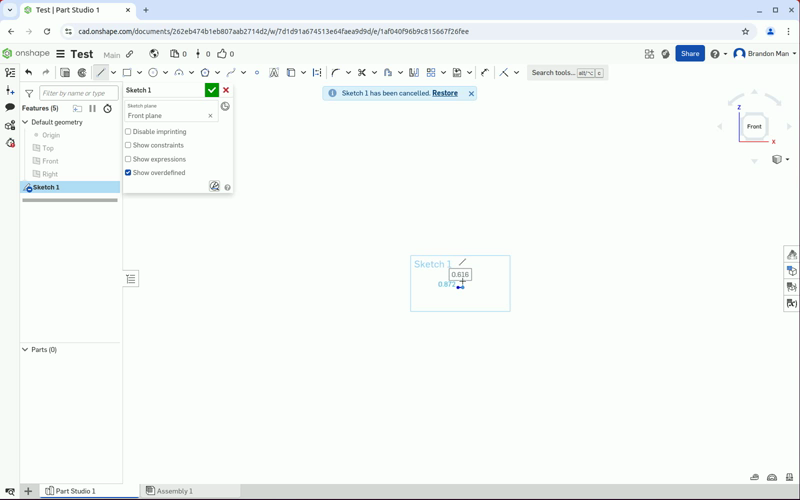
scroll(6)
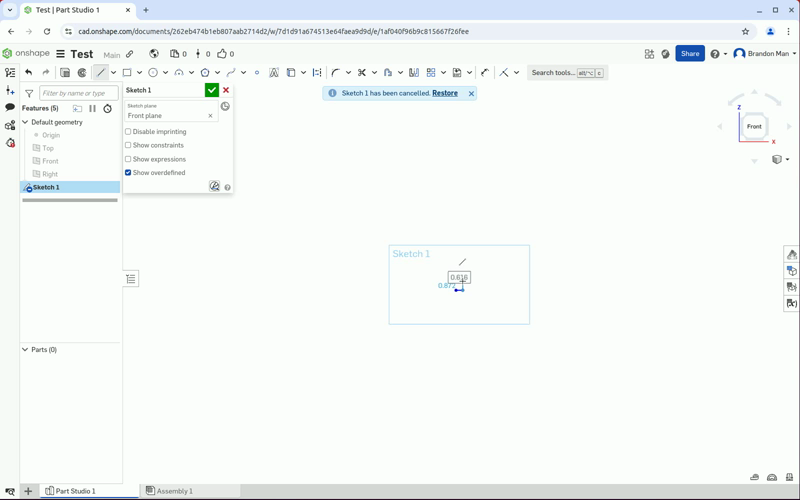
scroll(6)
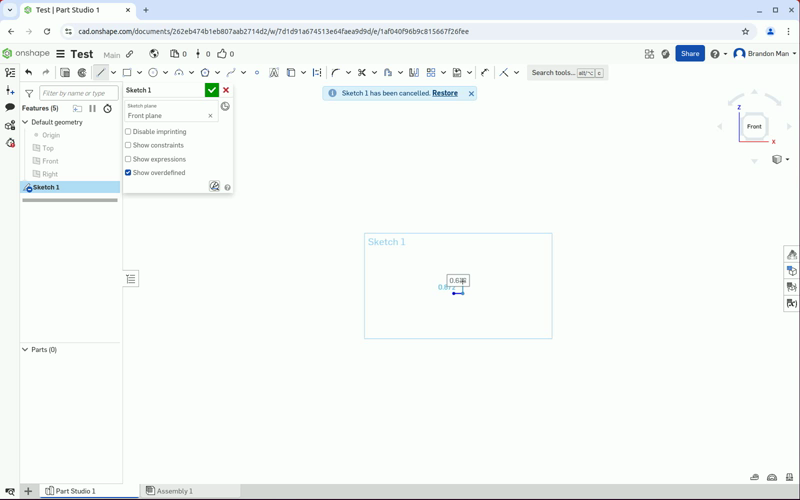
scroll(6)
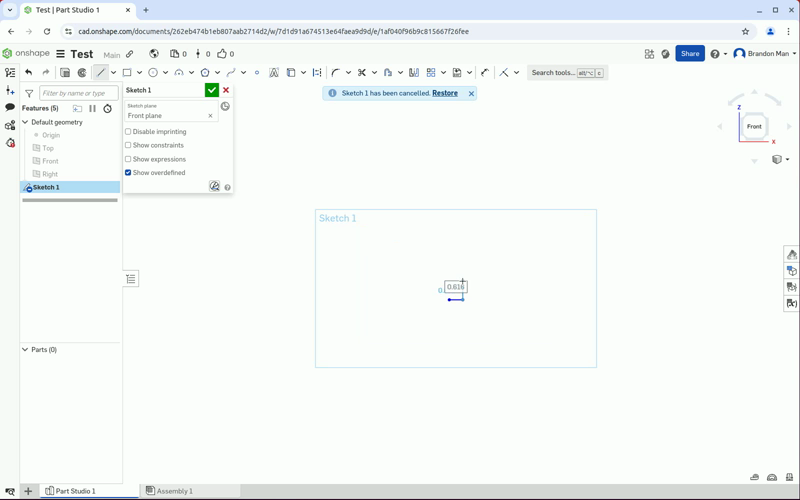
scroll(6)
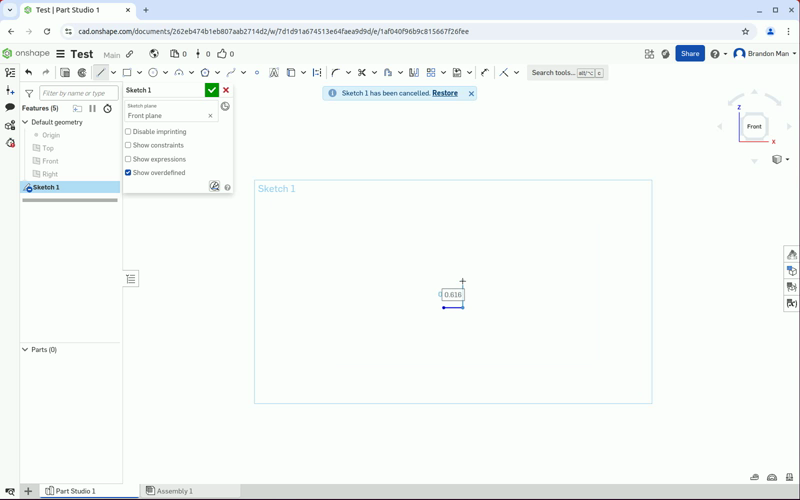
scroll(6)
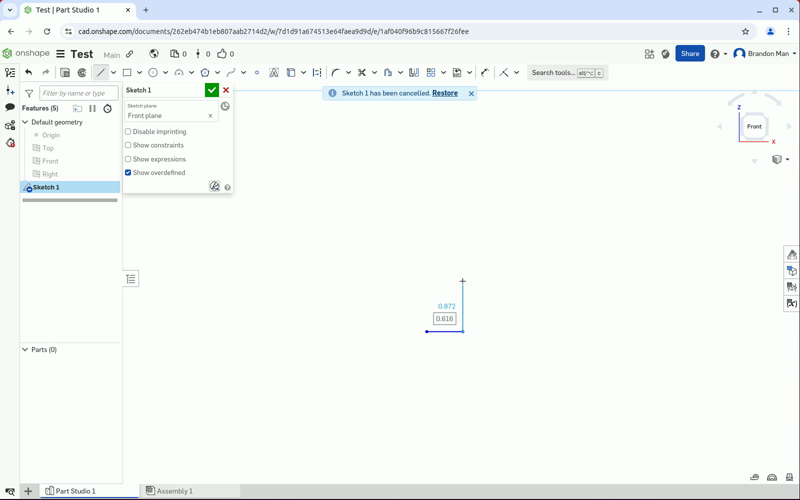
click(462, 280)
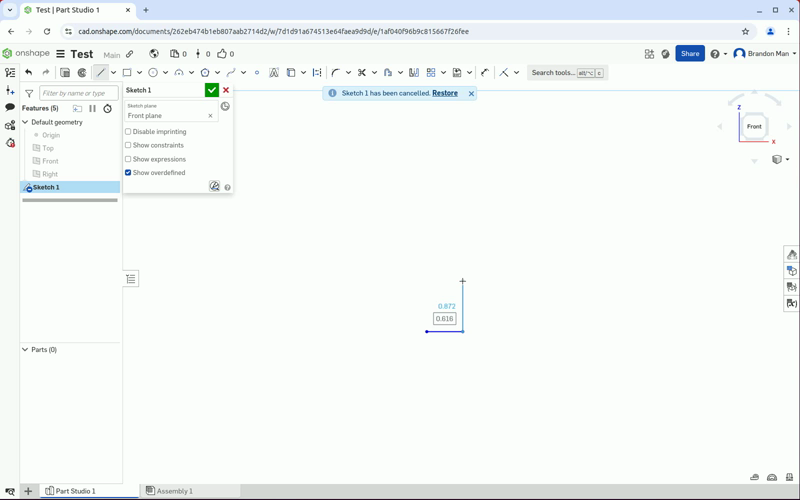
scroll(-6)
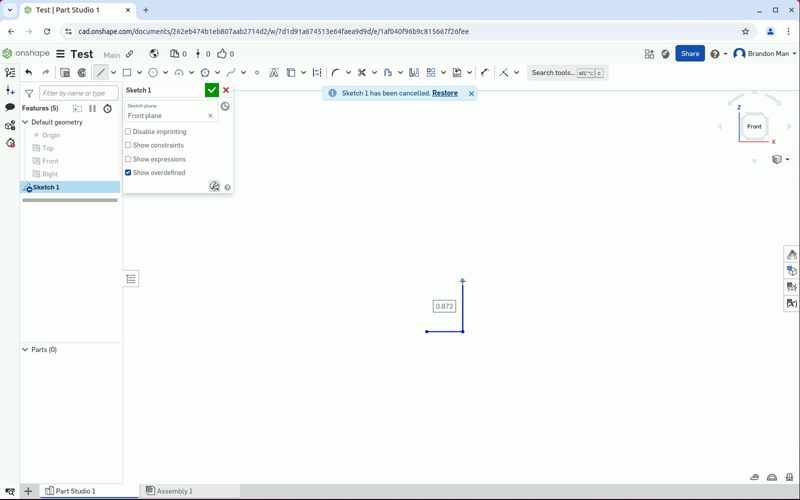
scroll(-6)
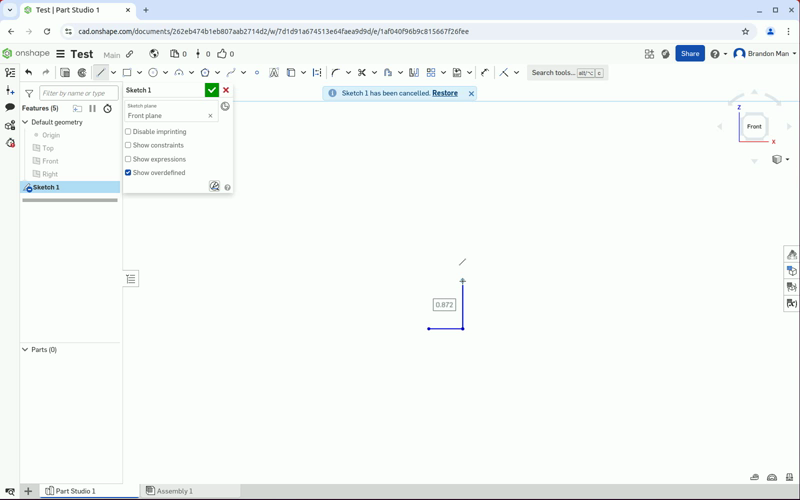
scroll(-6)
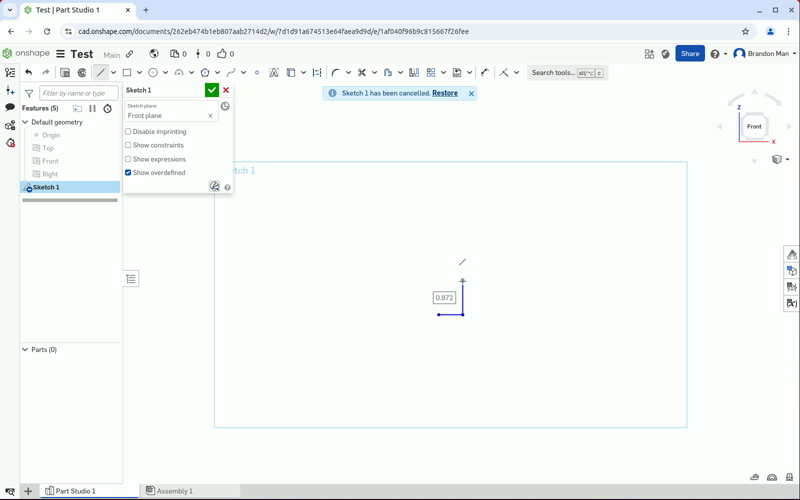
scroll(-6)
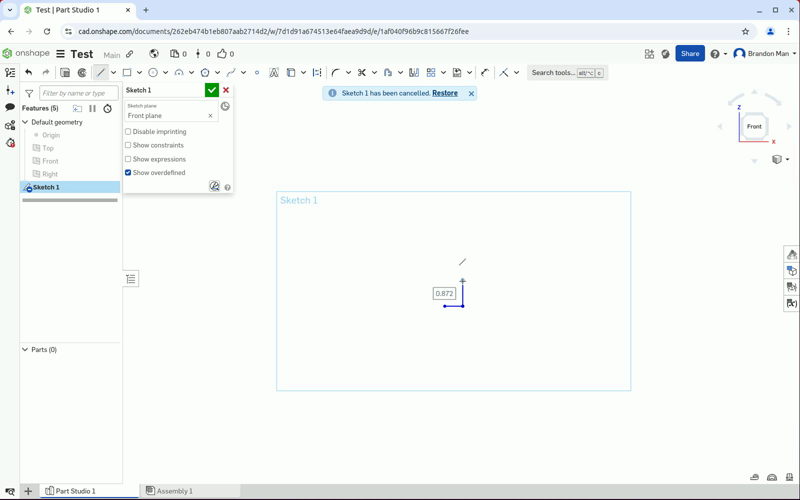
scroll(-6)
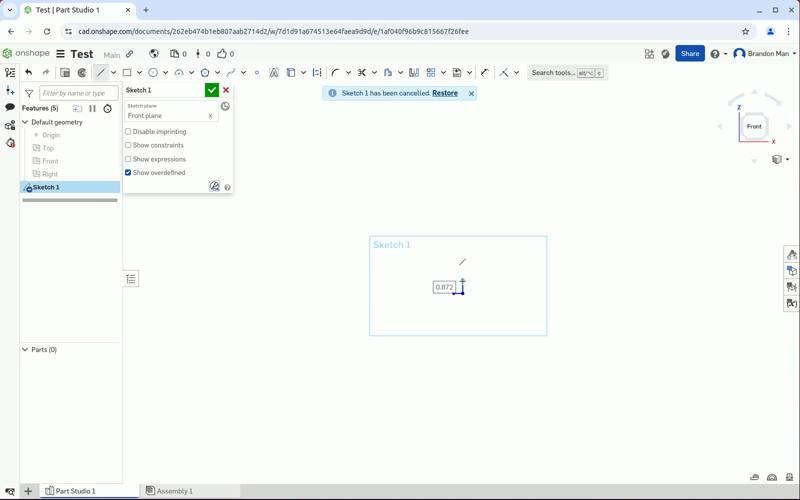
scroll(-6)
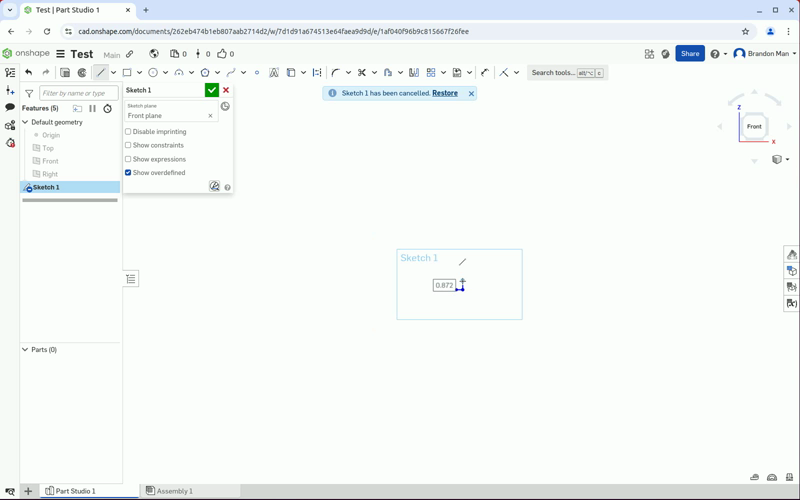
scroll(-6)
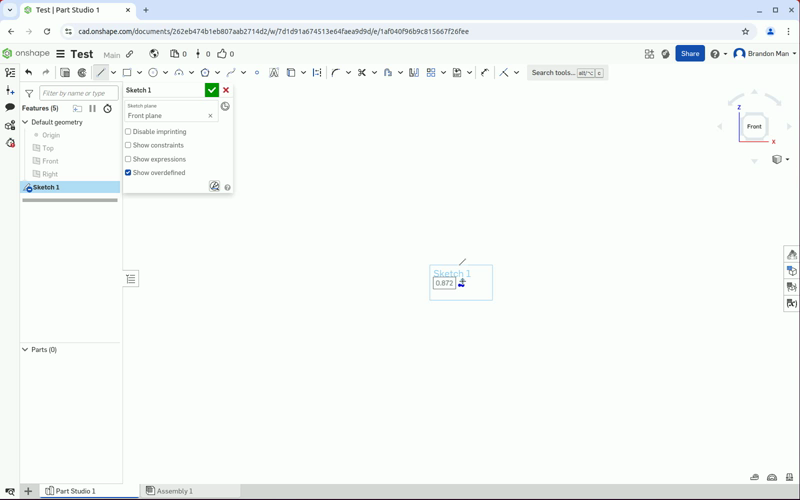
key_up(shift)
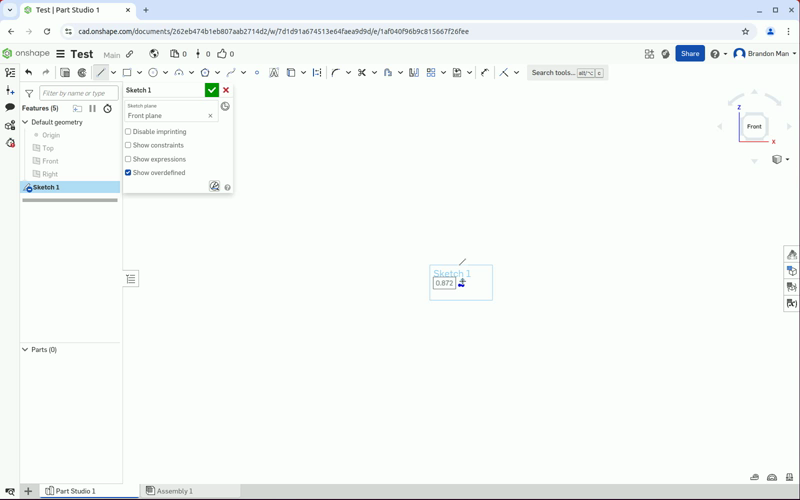
key_down(shift)
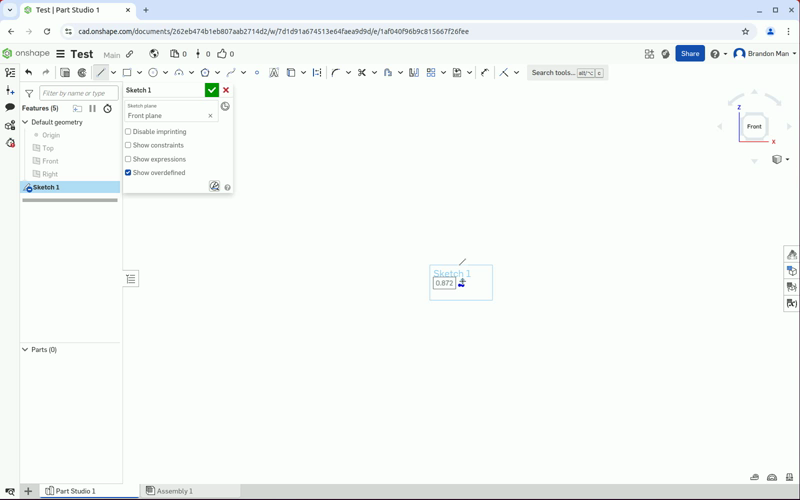
mouse_move(492, 280)
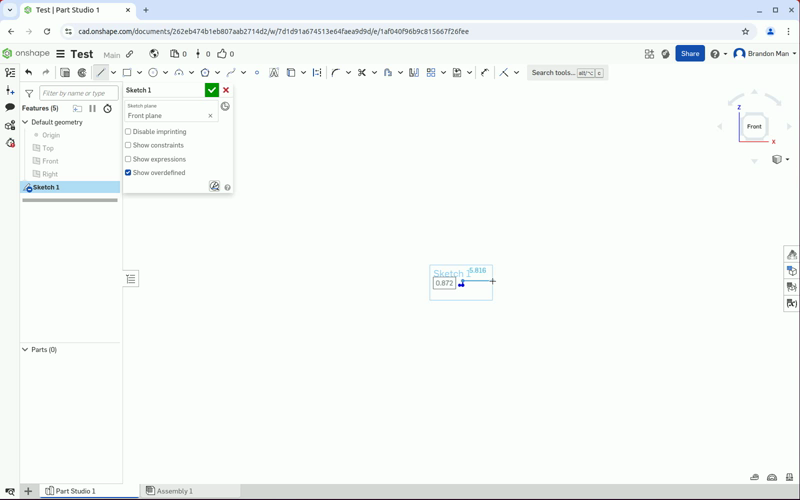
mouse_move(459, 280)
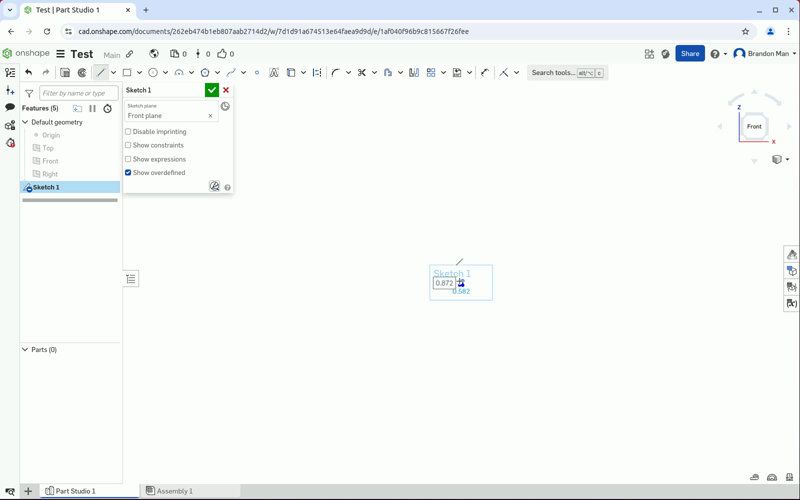
scroll(6)
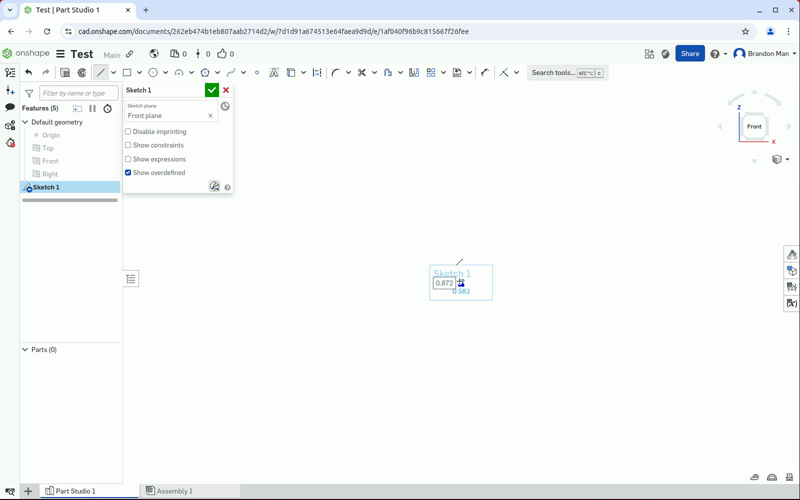
scroll(6)
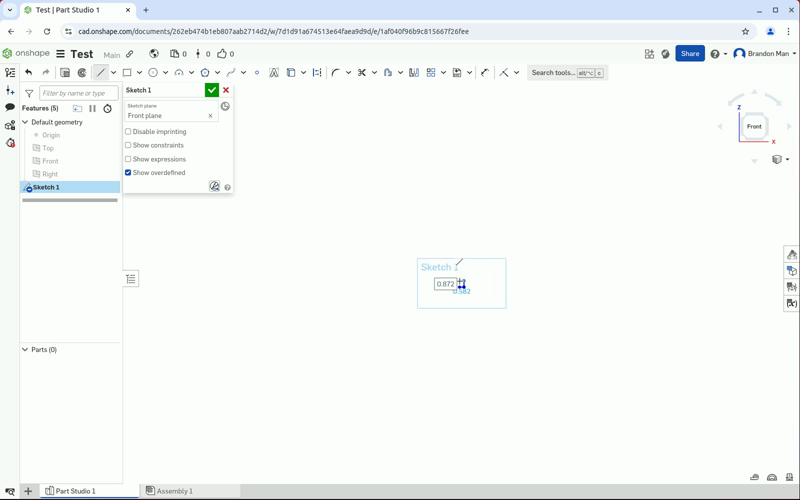
scroll(6)
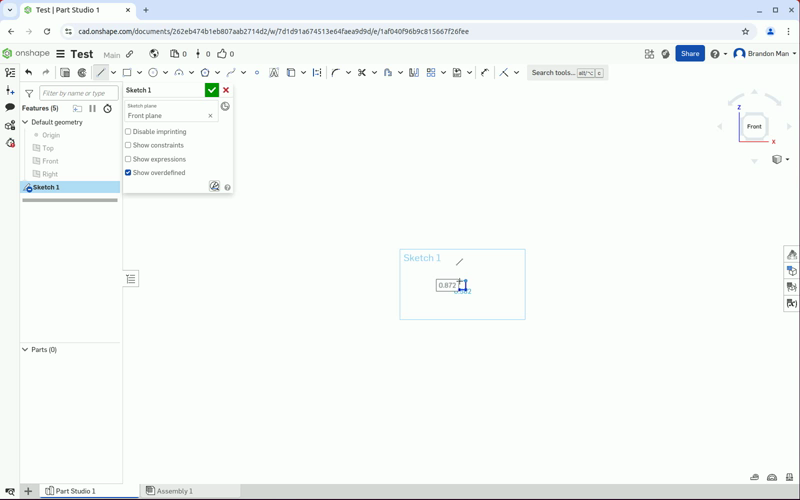
scroll(6)
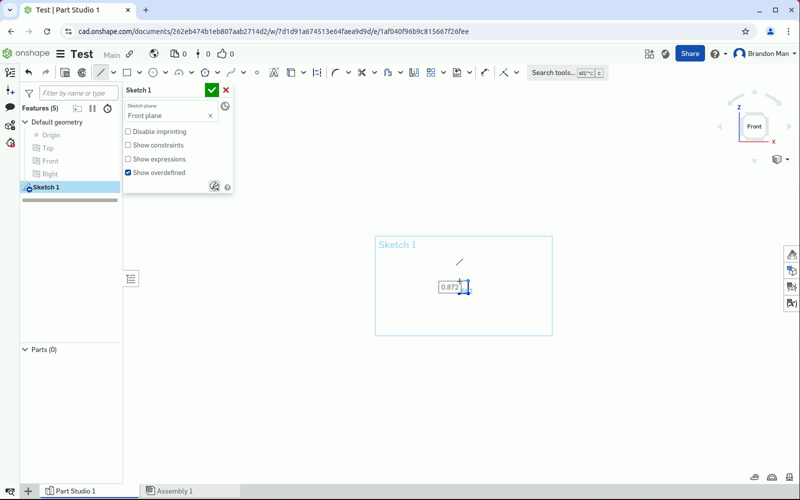
scroll(6)
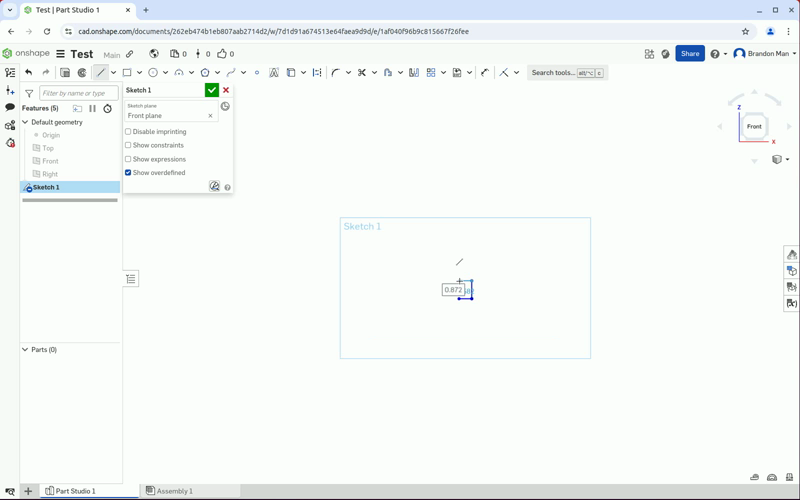
scroll(6)
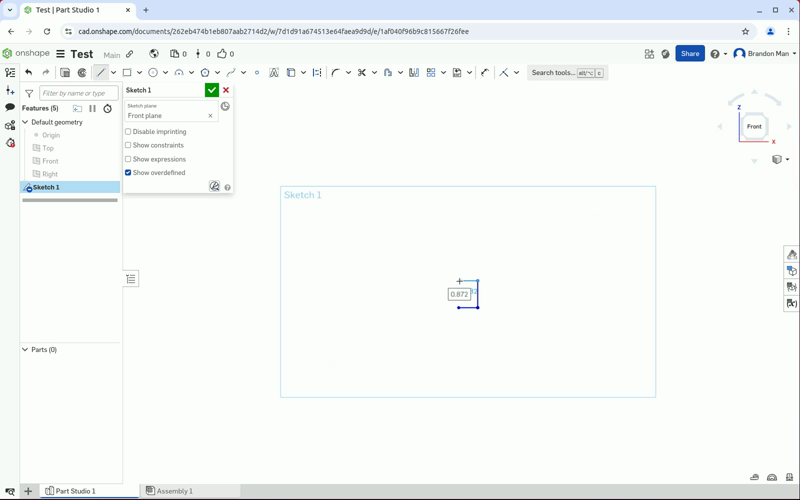
scroll(6)
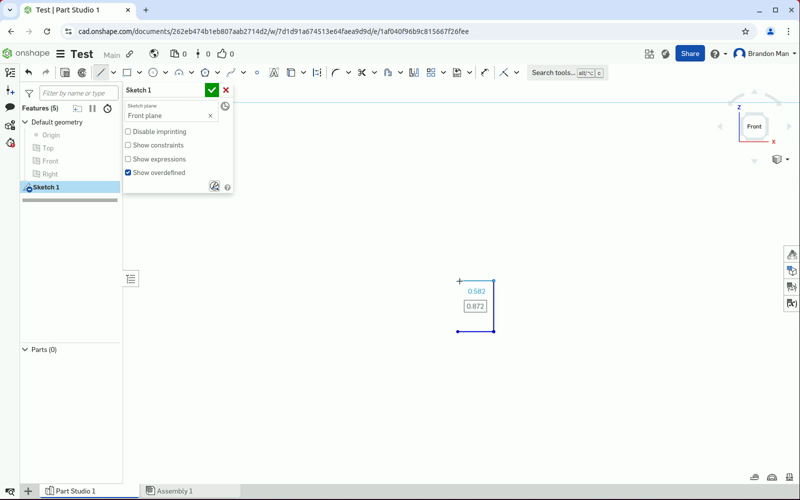
click(459, 280)
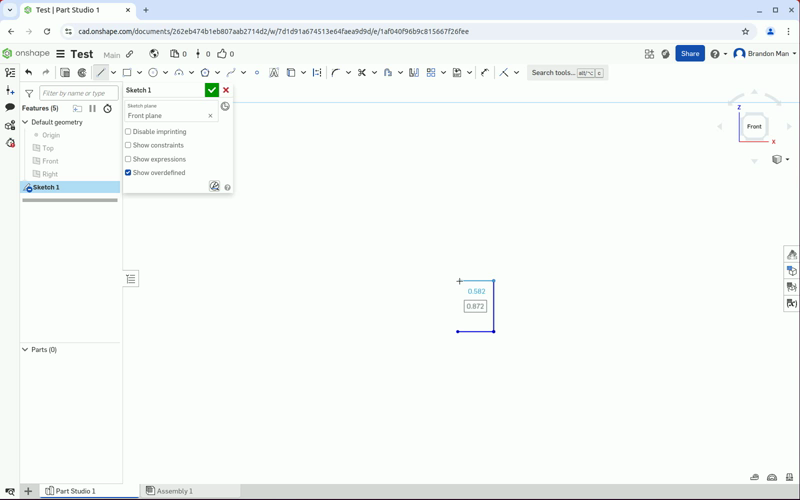
scroll(-6)
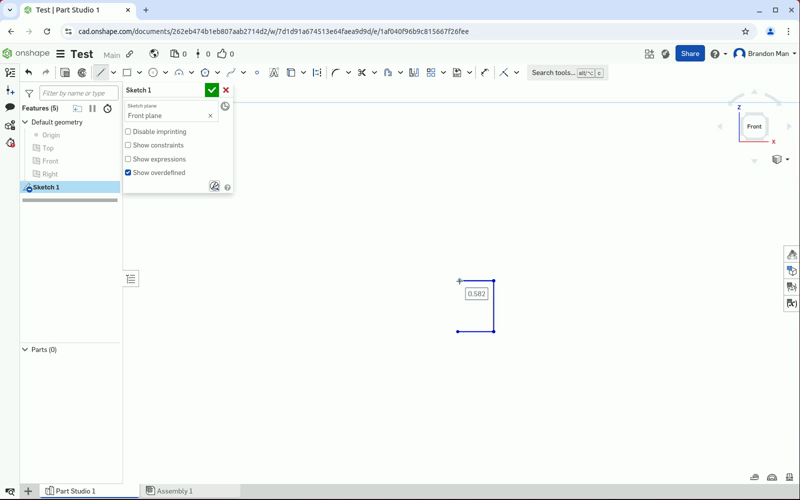
scroll(-6)
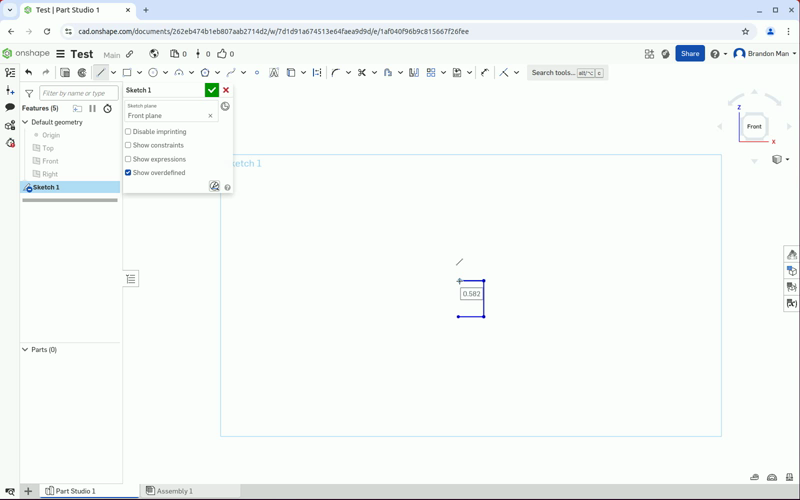
scroll(-6)
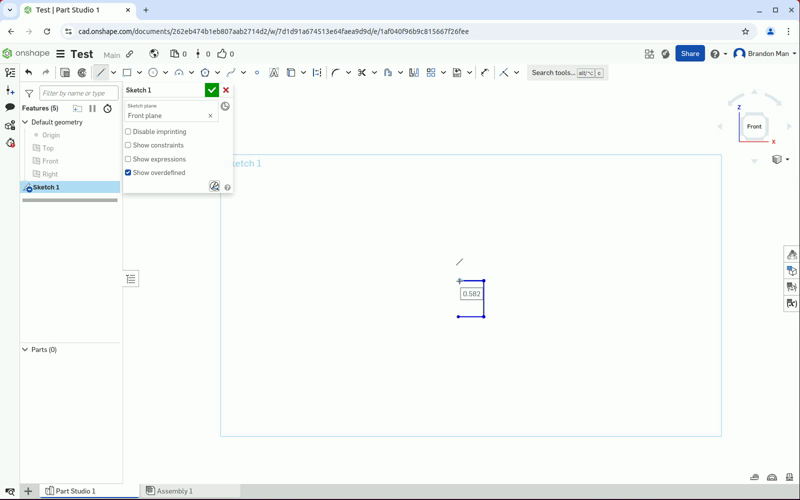
scroll(-6)
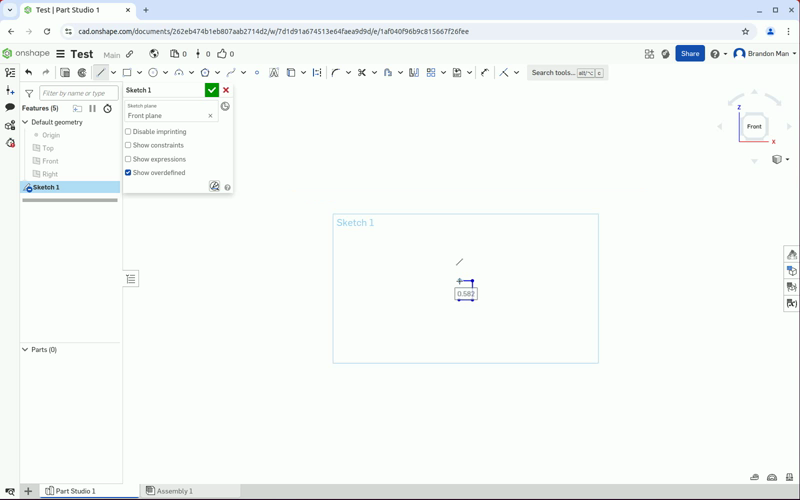
scroll(-6)
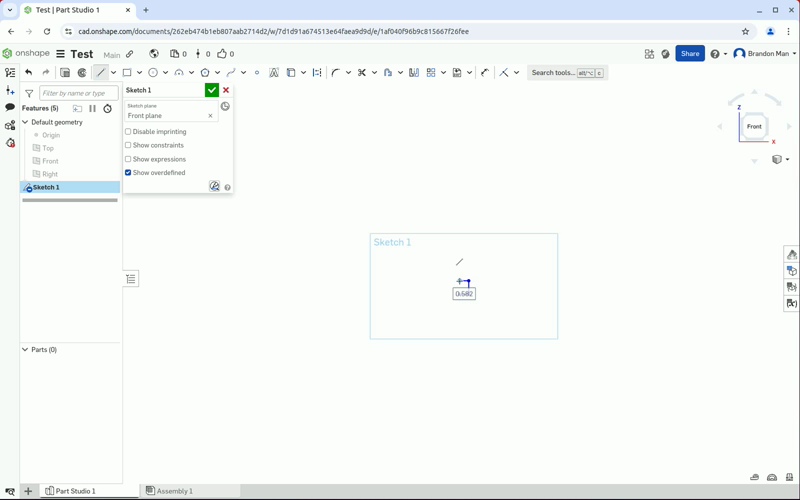
scroll(-6)
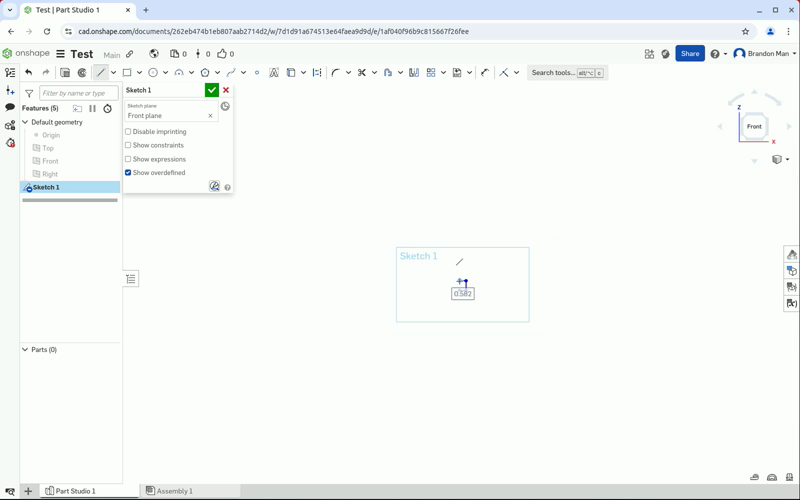
scroll(-6)
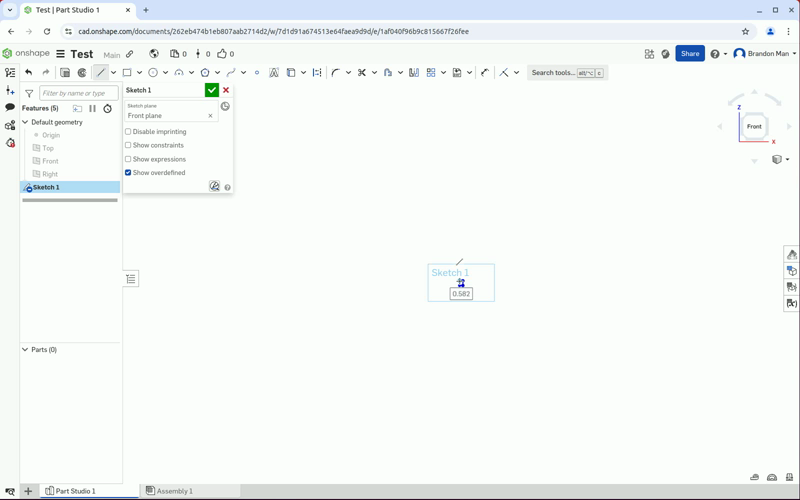
key_up(shift)
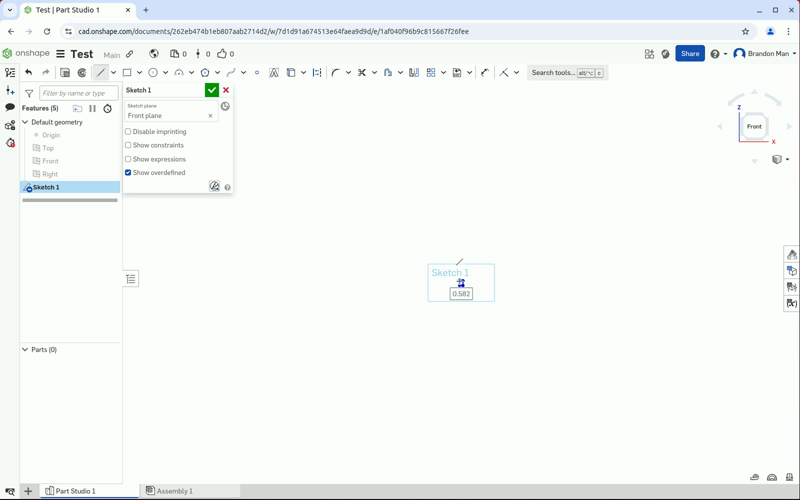
mouse_move(489, 280)
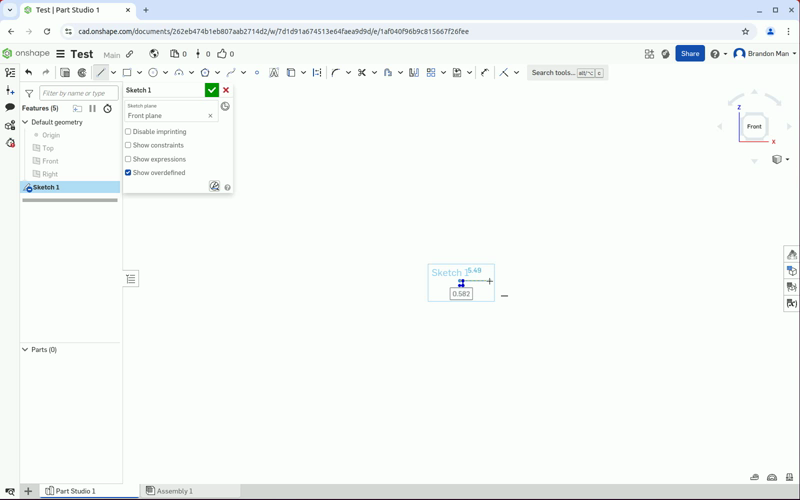
key_down(shift)
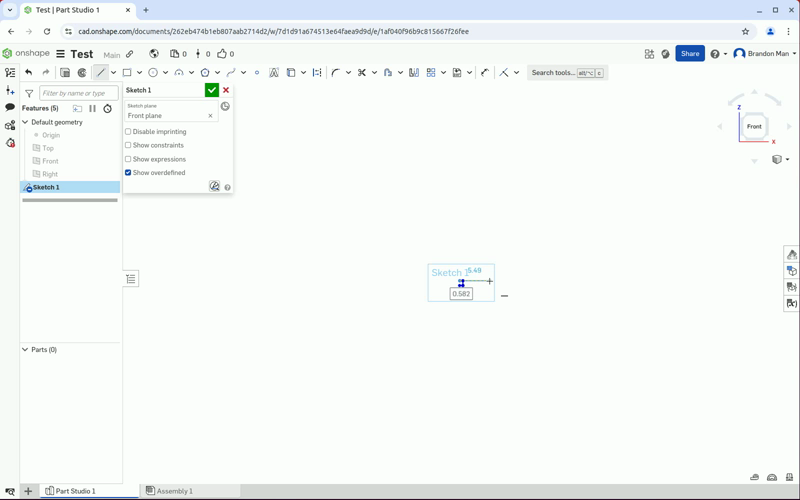
mouse_move(459, 285)
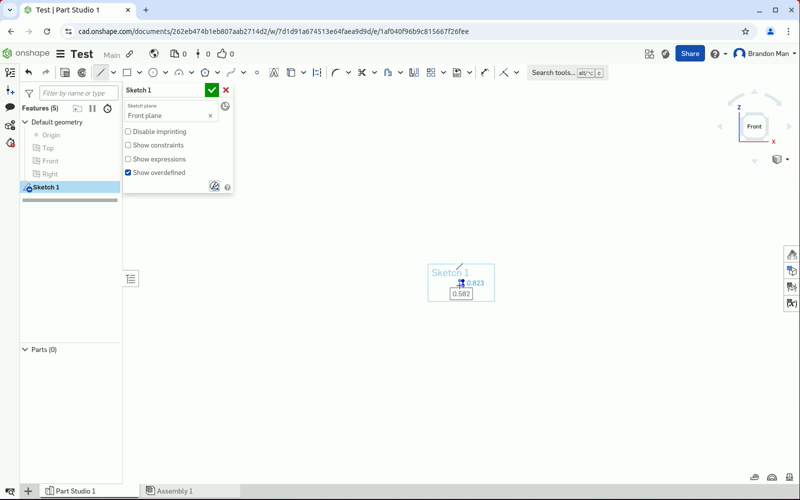
scroll(6)
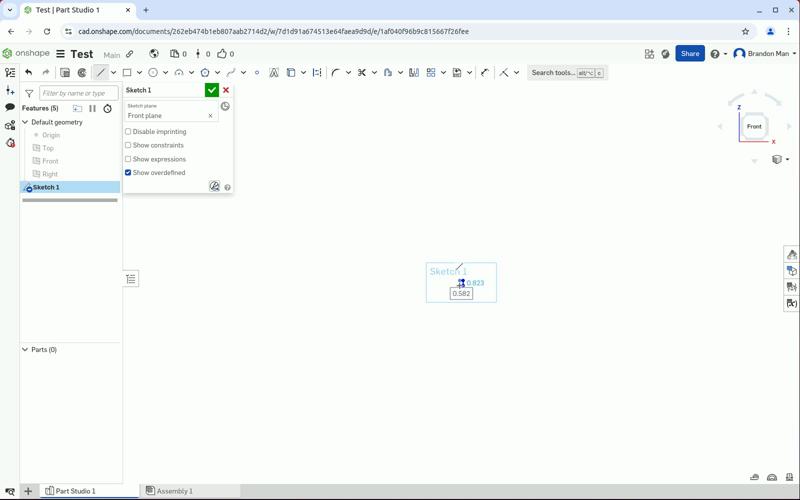
scroll(6)
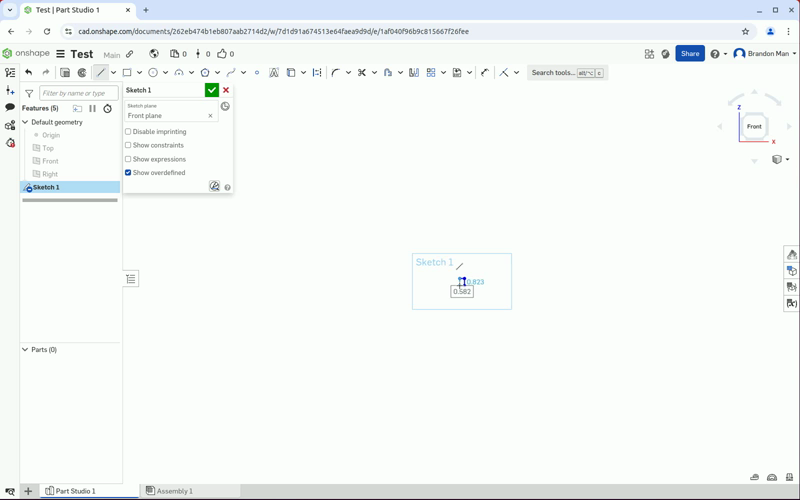
scroll(6)
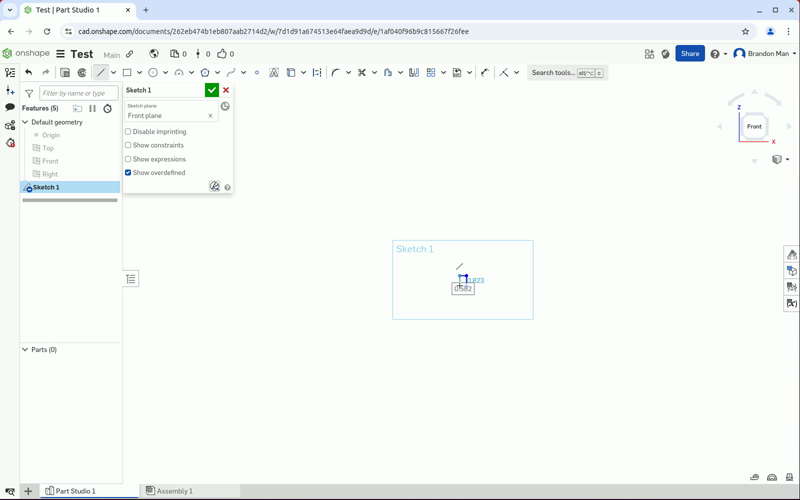
scroll(6)
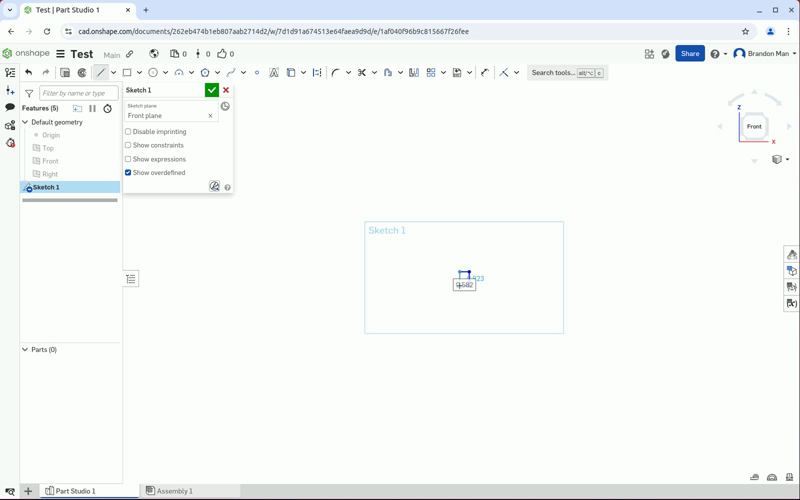
scroll(6)
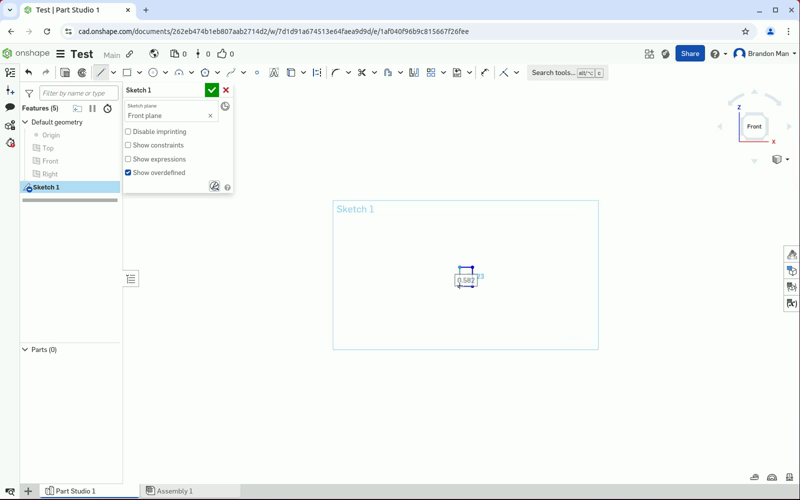
scroll(6)
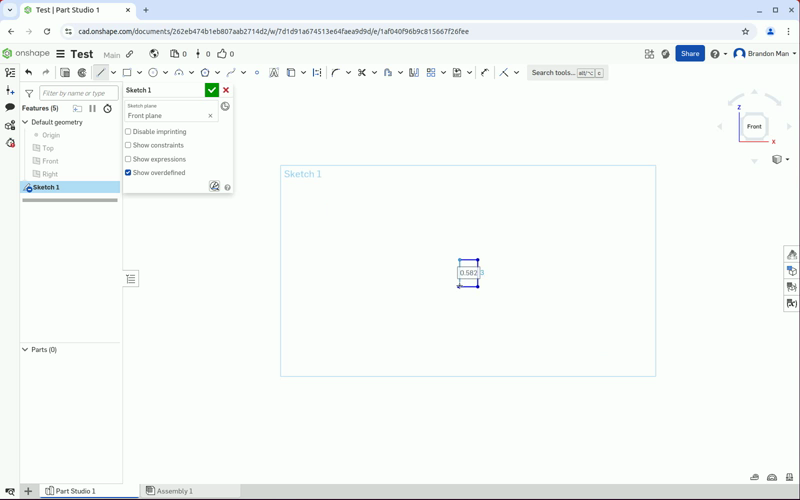
scroll(6)
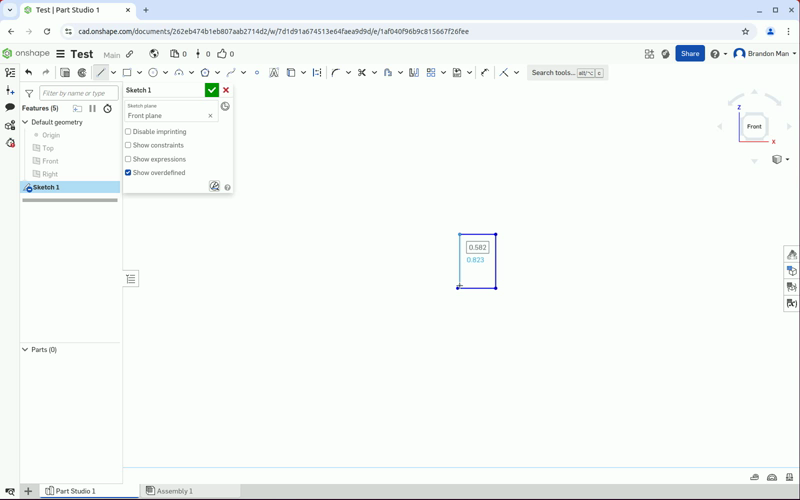
key_up(shift)
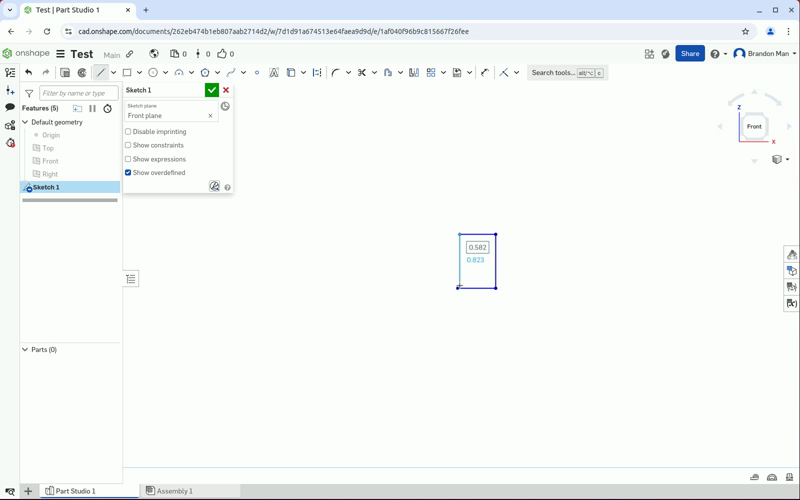
click(459, 285)
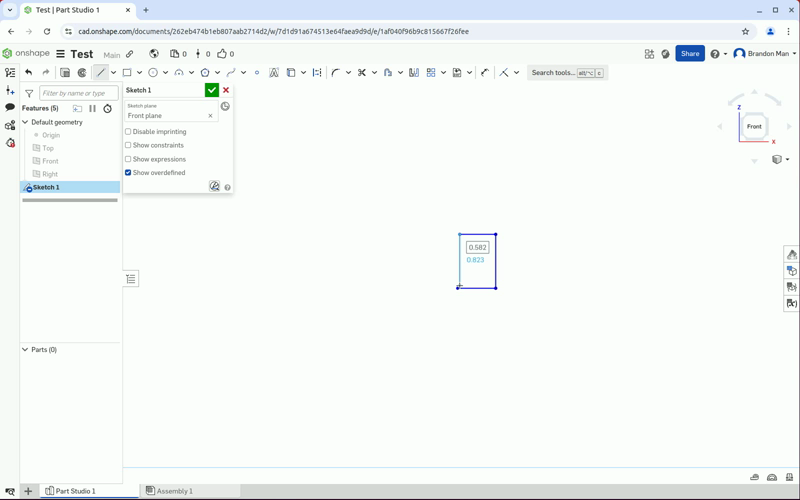
scroll(-6)
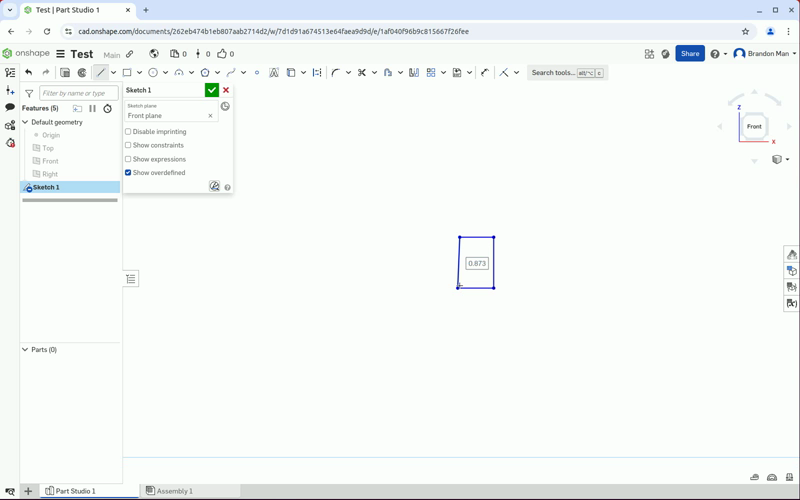
scroll(-6)
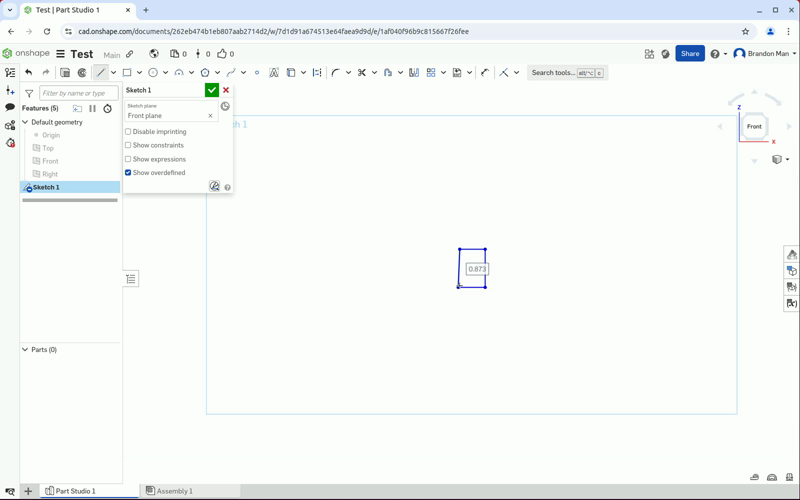
scroll(-6)
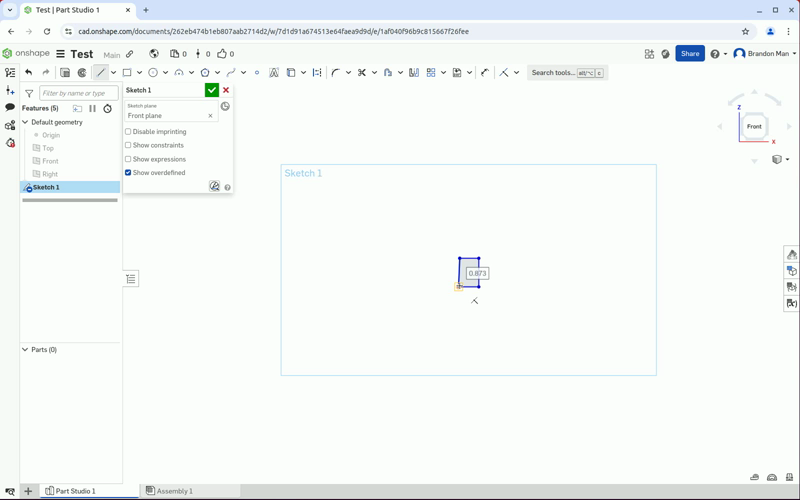
scroll(-6)
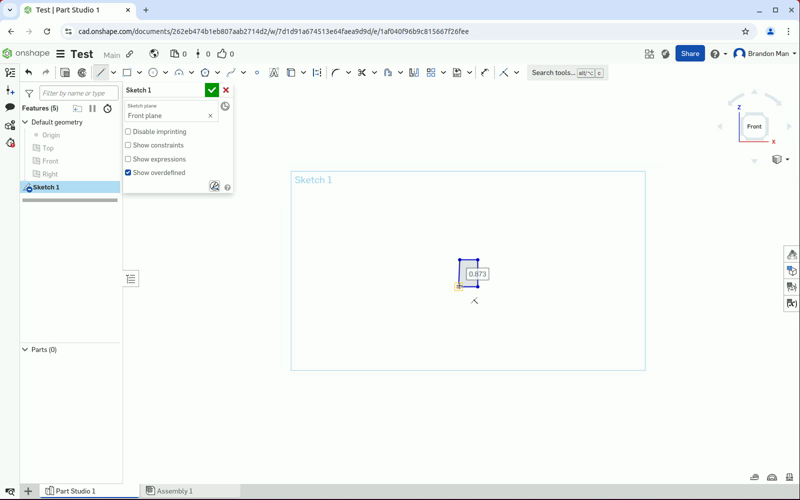
scroll(-6)
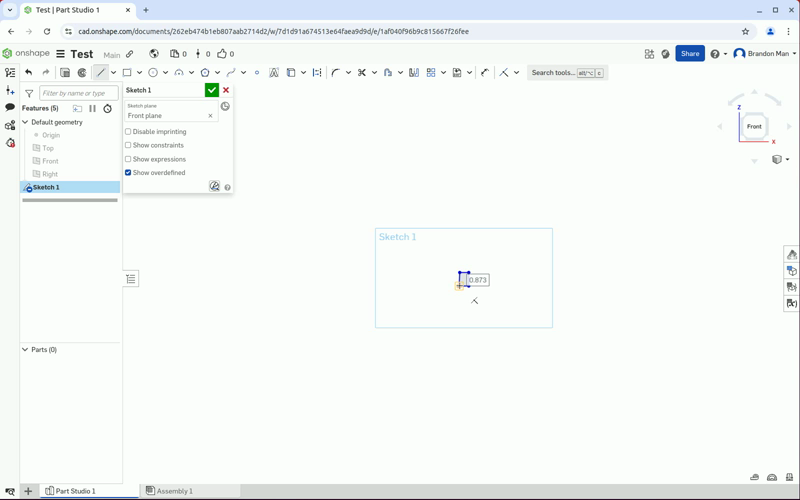
scroll(-6)
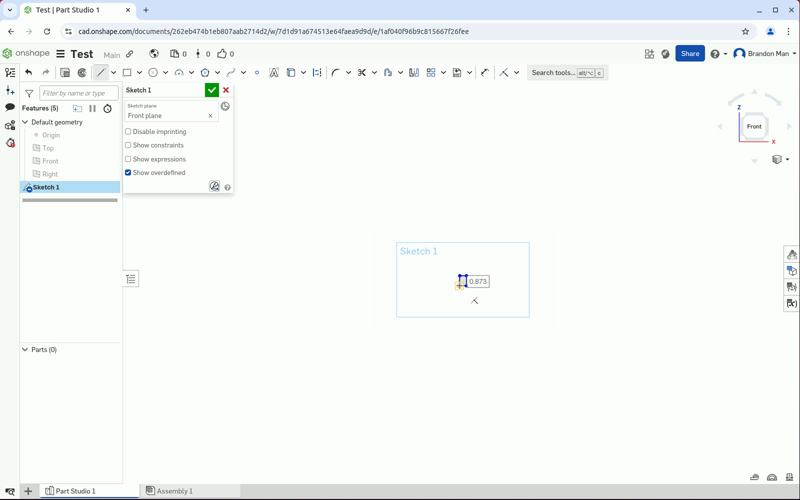
scroll(-6)
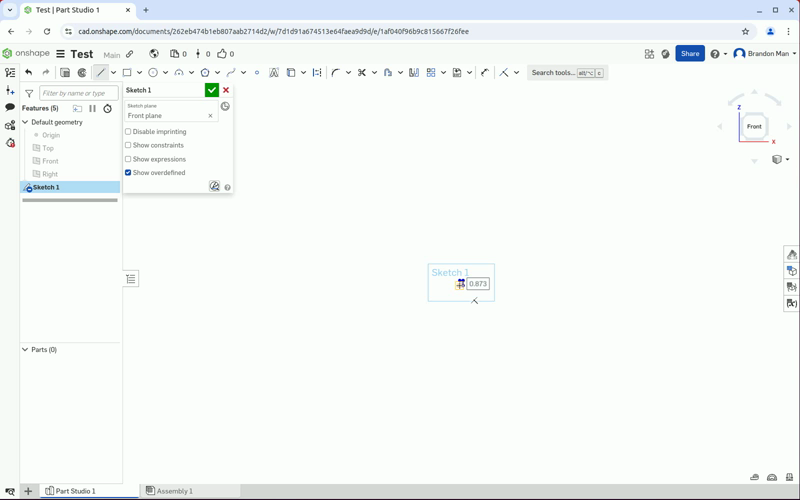
key(esc)
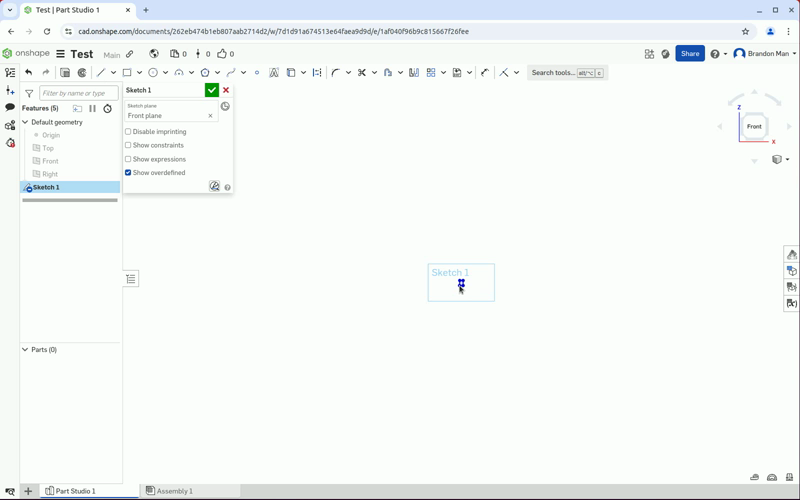
mouse_move(460, 283)
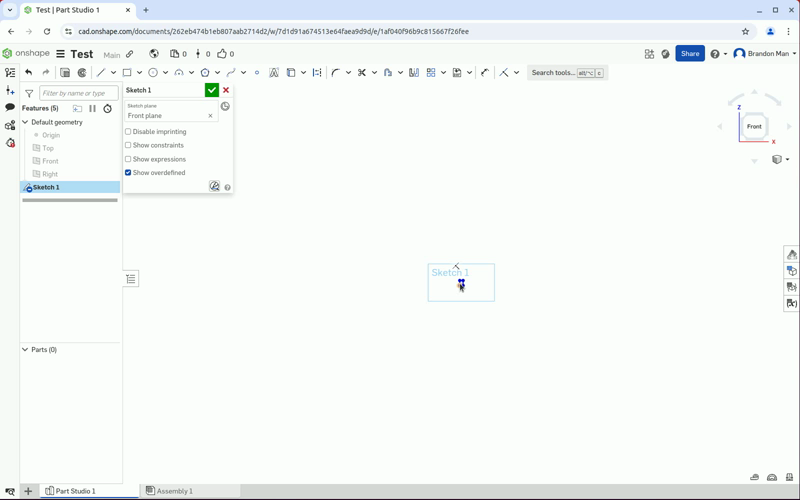
scroll(6)
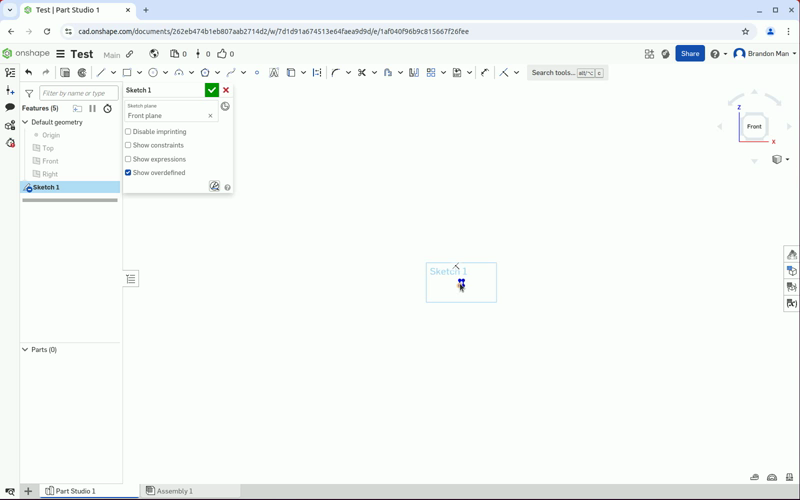
scroll(6)
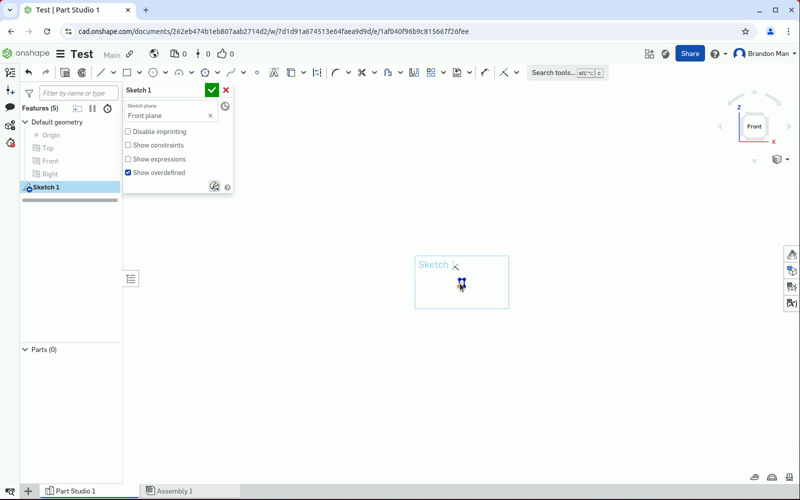
scroll(6)
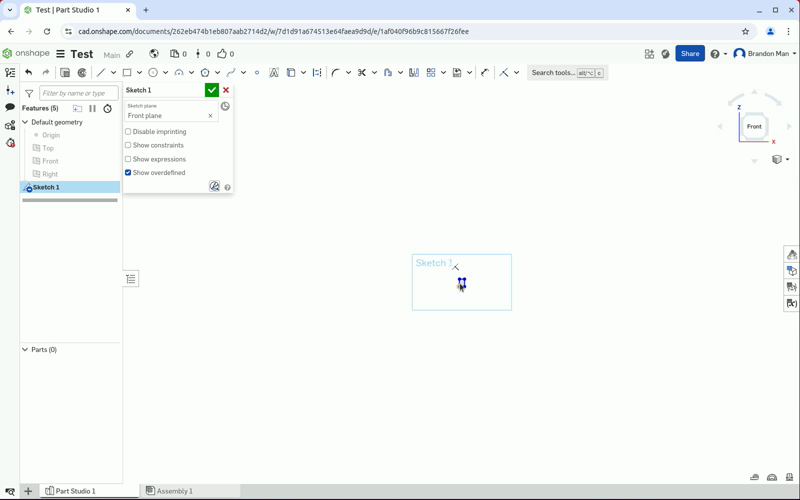
scroll(6)
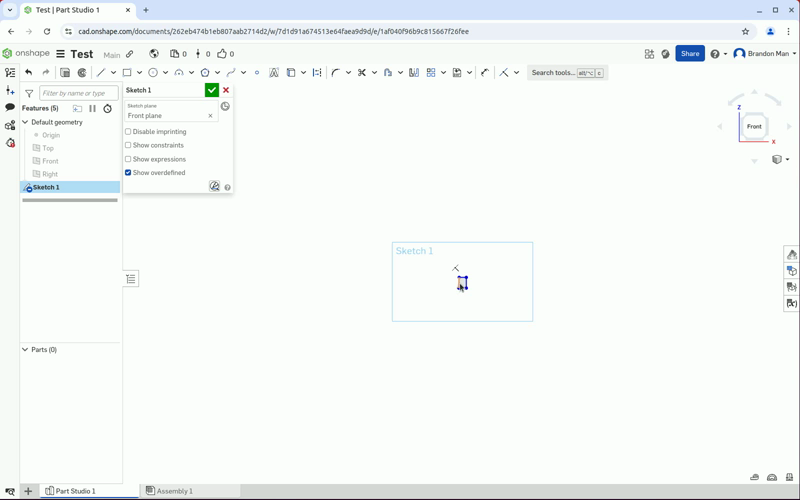
scroll(6)
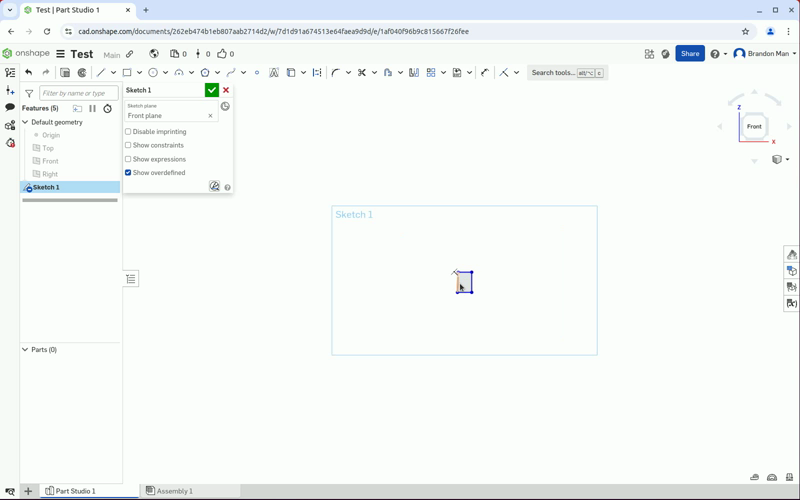
scroll(6)
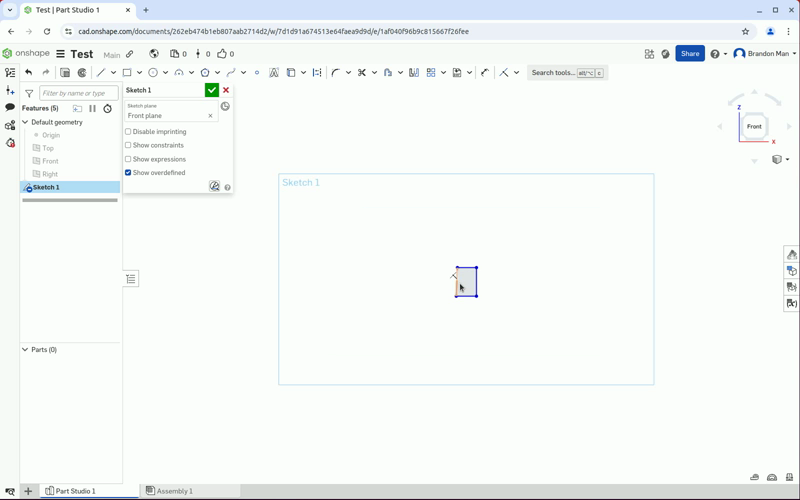
scroll(6)
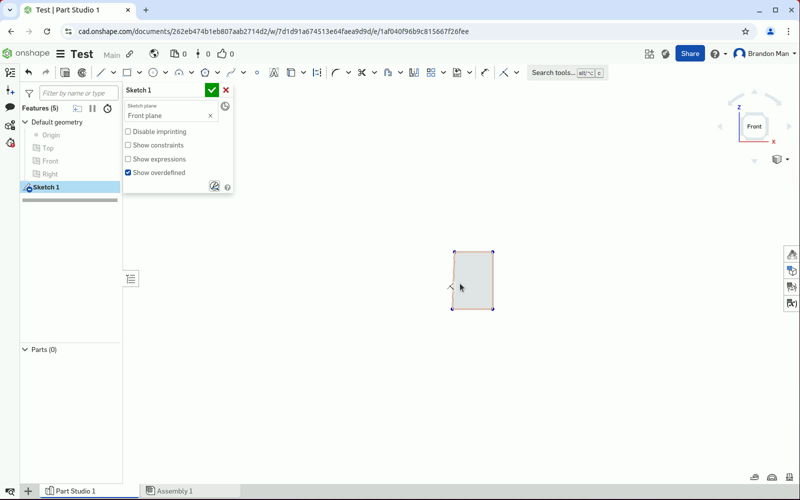
click(460, 283)
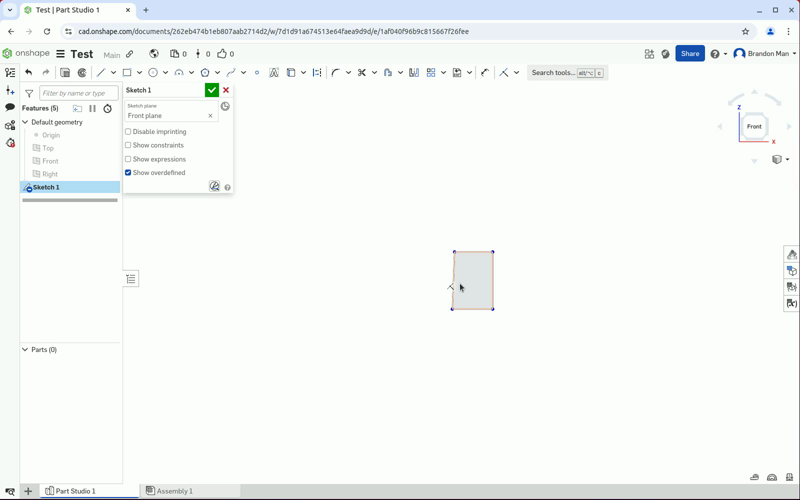
scroll(-6)
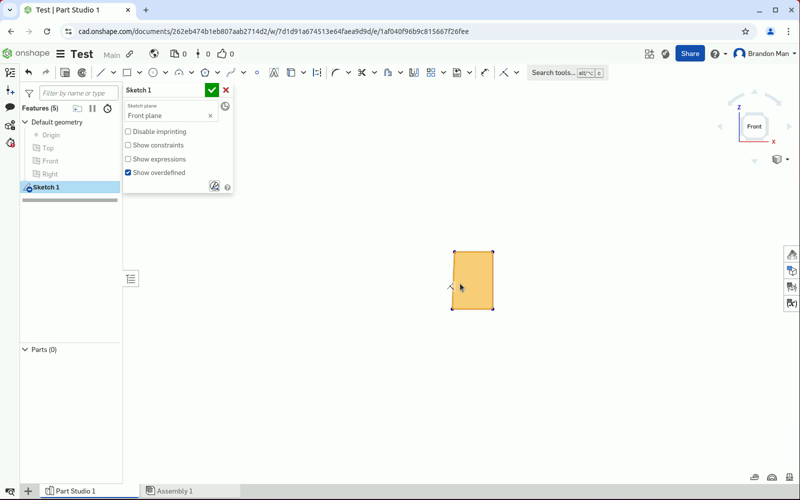
scroll(-6)
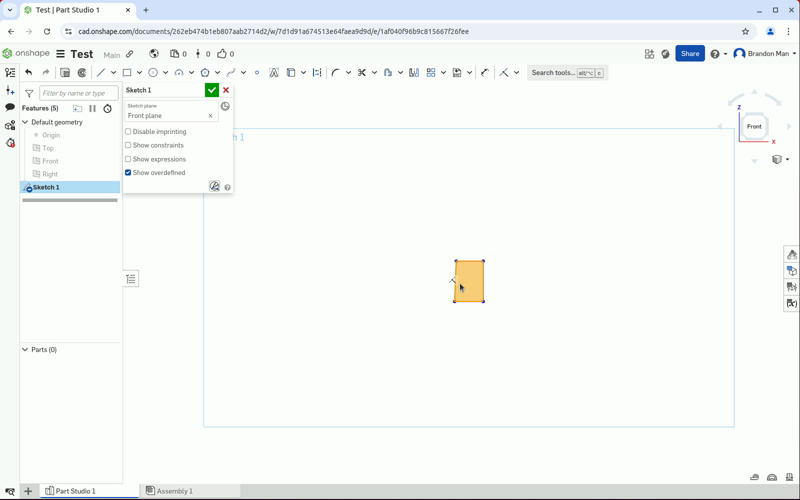
scroll(-6)
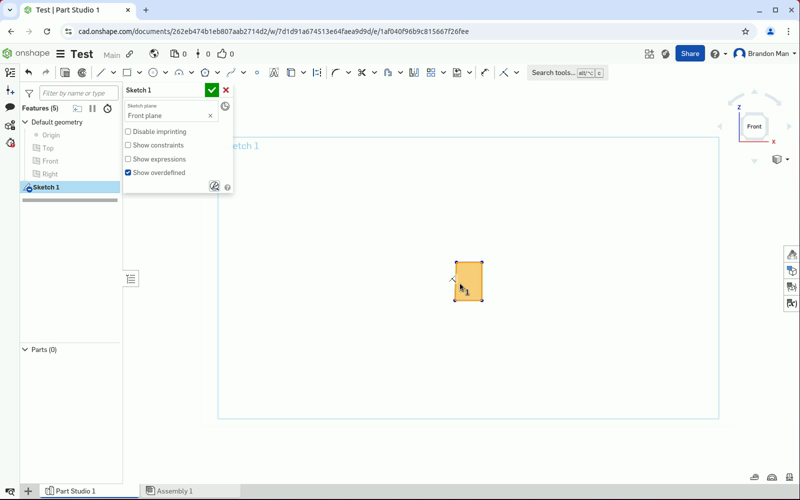
scroll(-6)
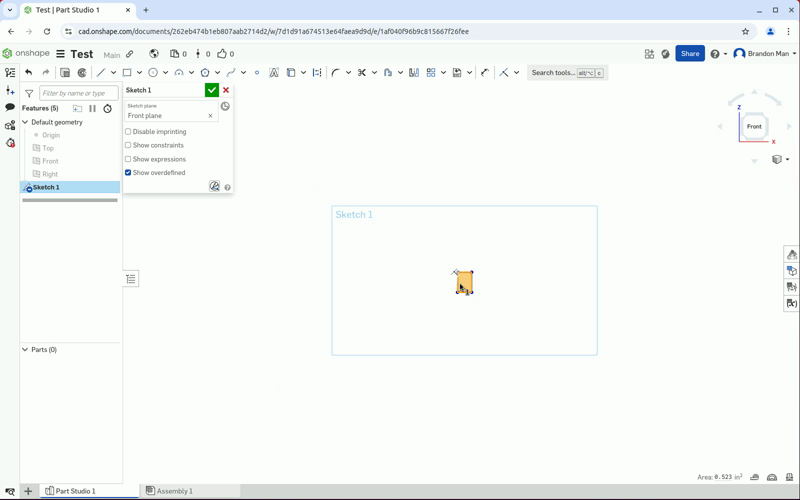
scroll(-6)
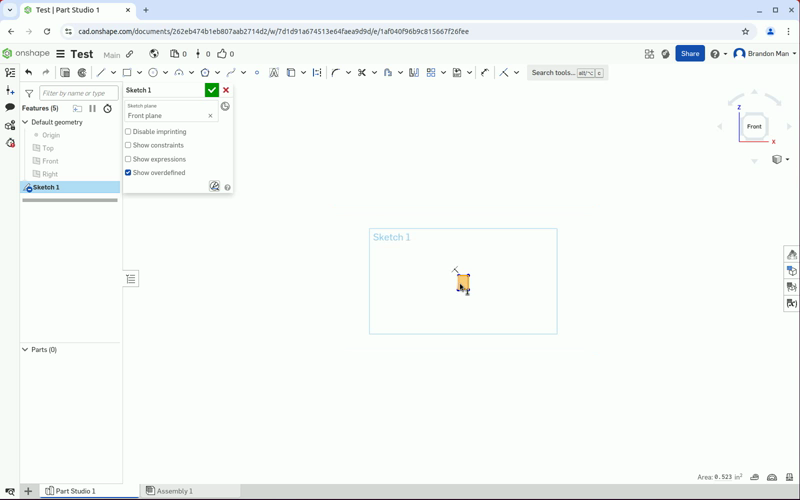
scroll(-6)
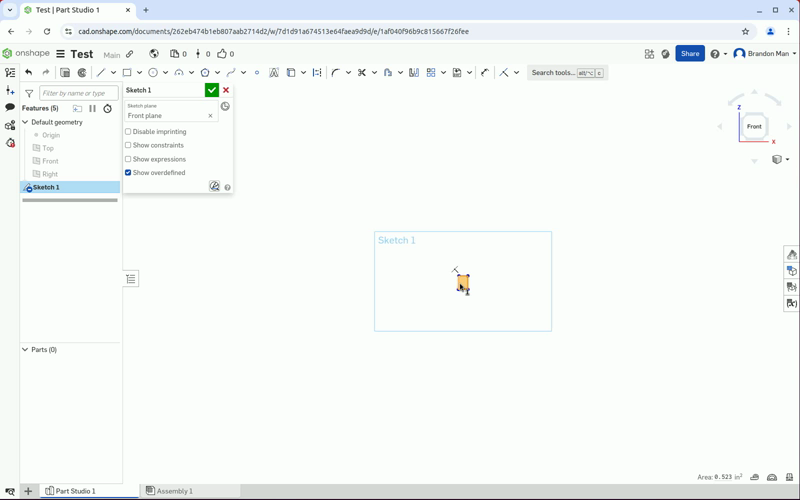
scroll(-6)
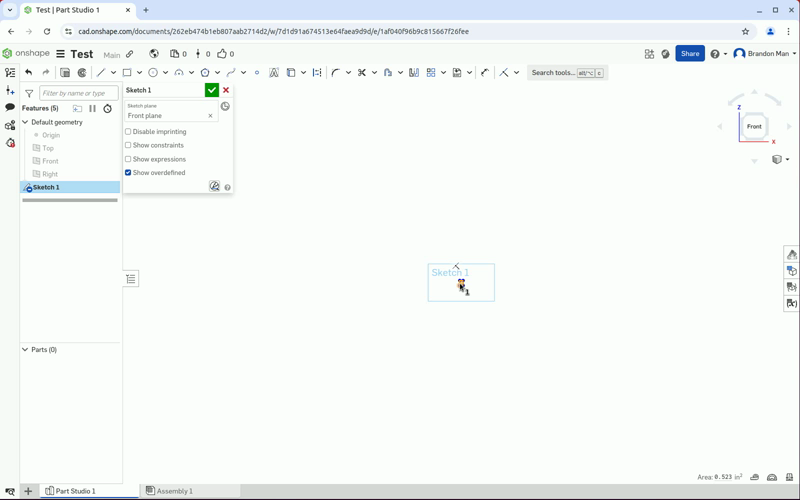
mouse_move(73, 352)
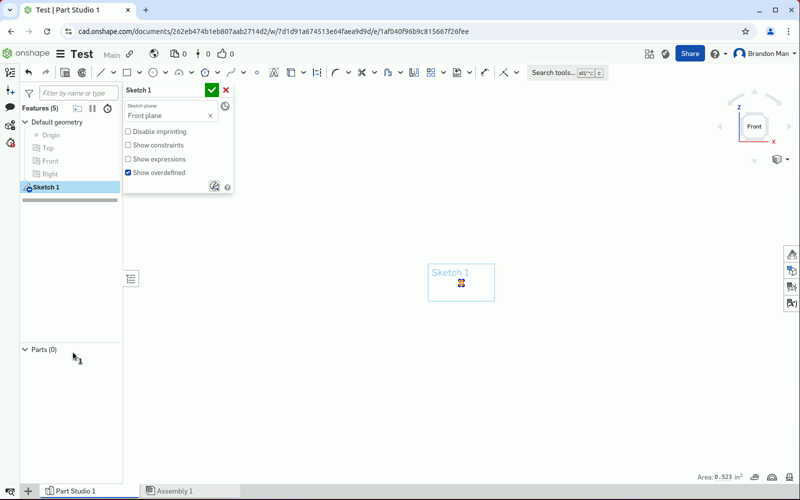
key(shift+y)
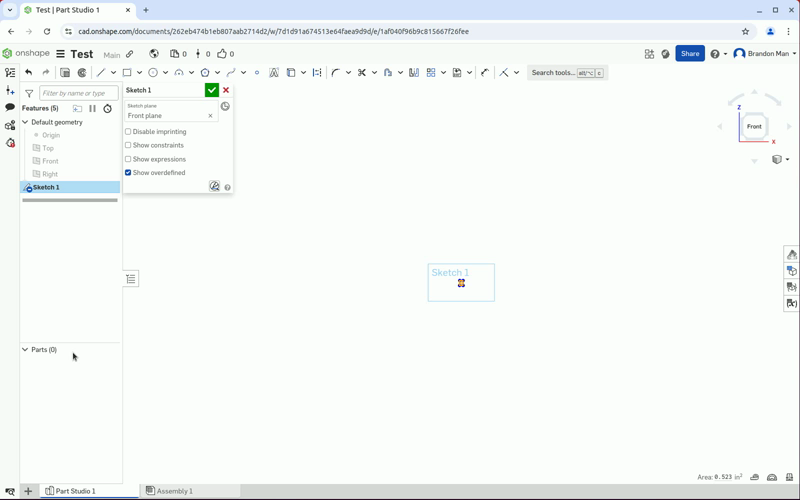
key(shift+e)
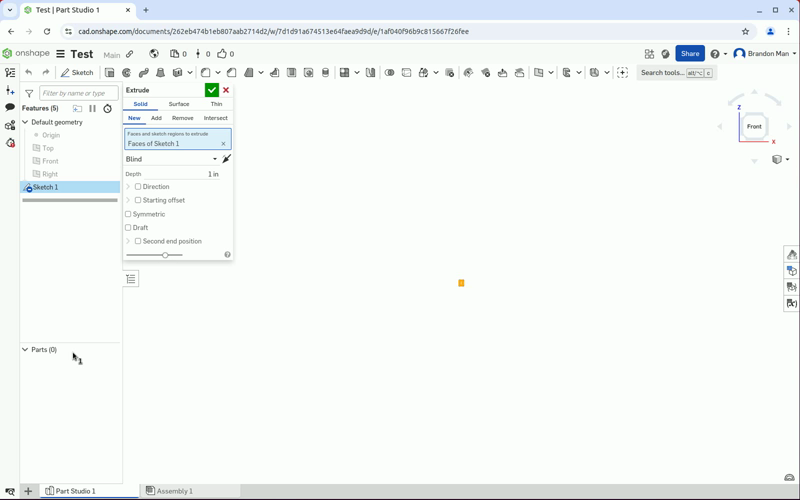
mouse_move(143, 106)
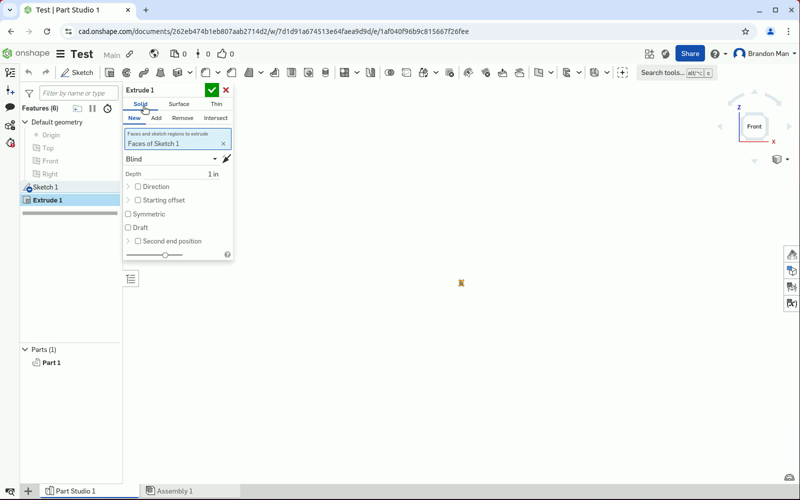
click(143, 106)
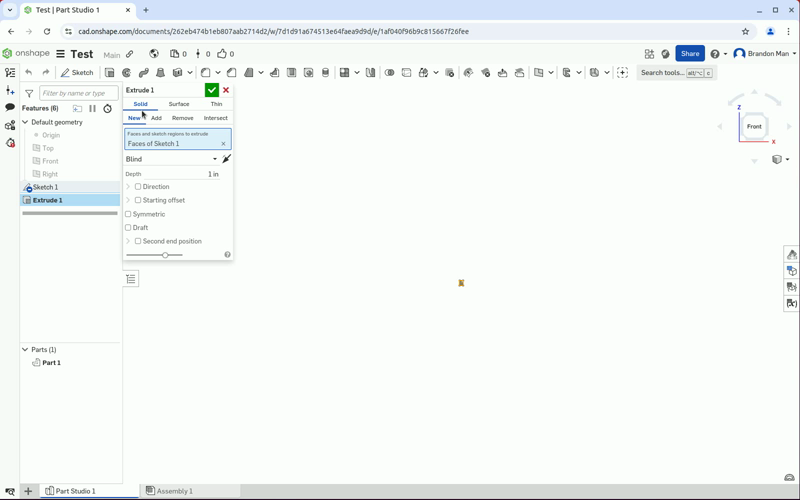
mouse_move(137, 120)
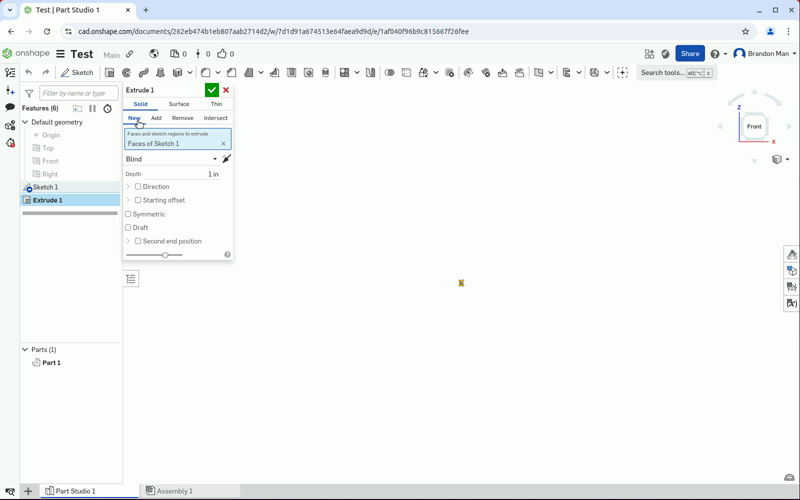
click(137, 120)
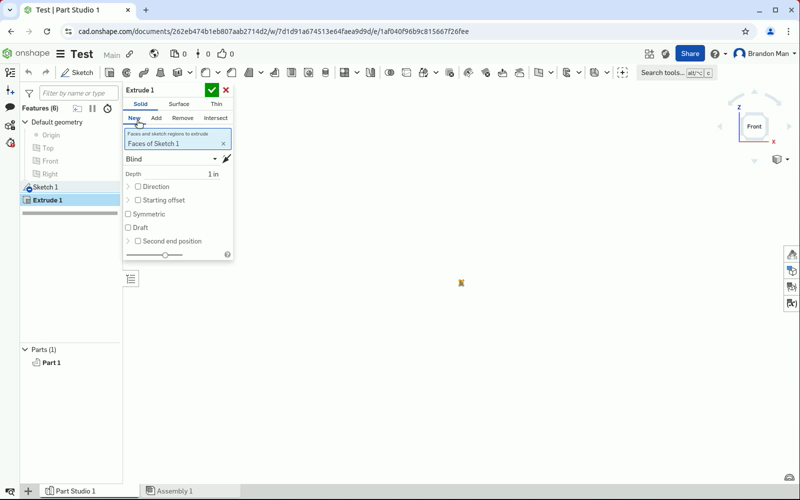
key(tab, 4)
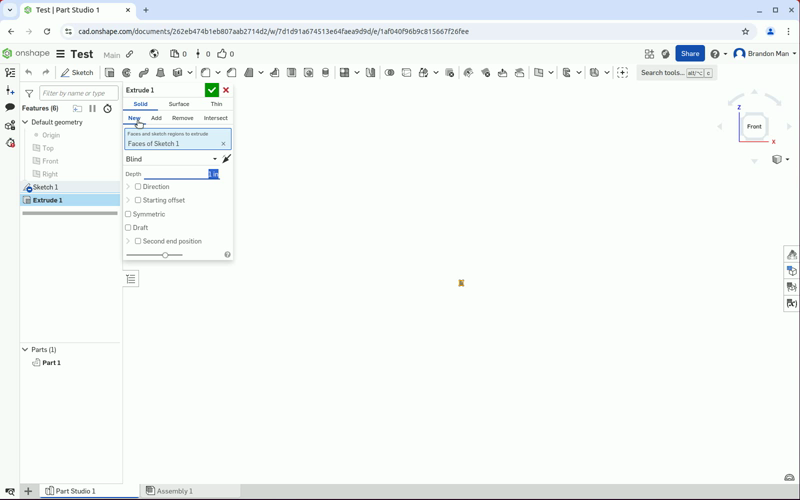
text(23.108)
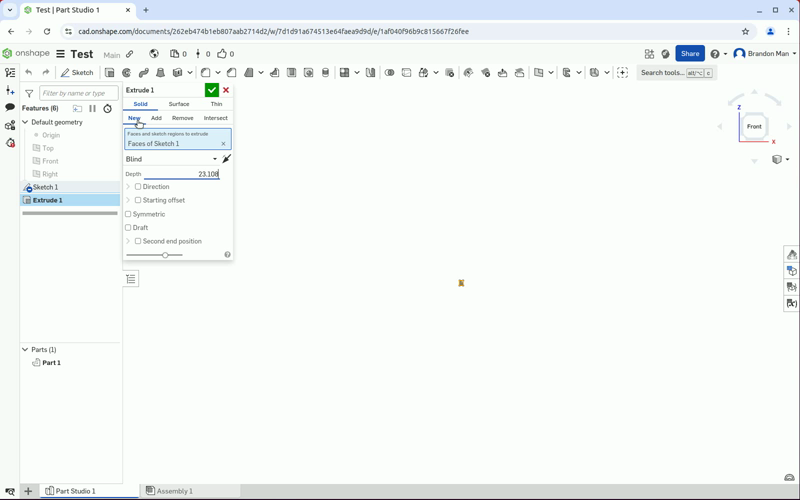
key(enter)
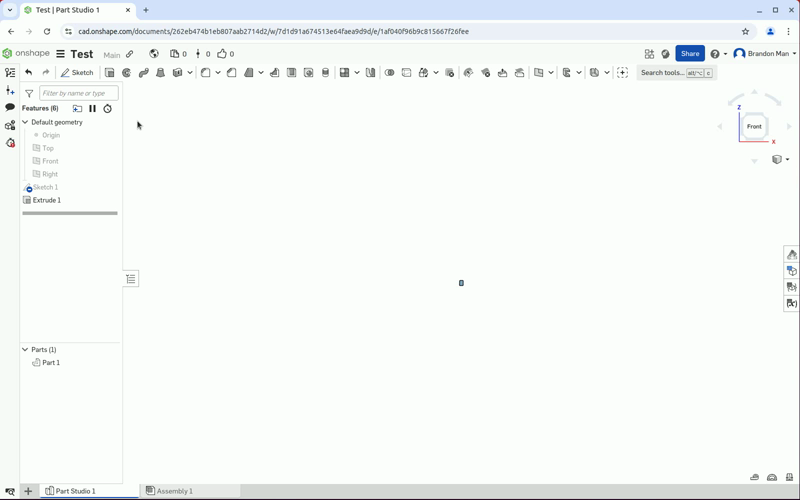
key(shift+h)
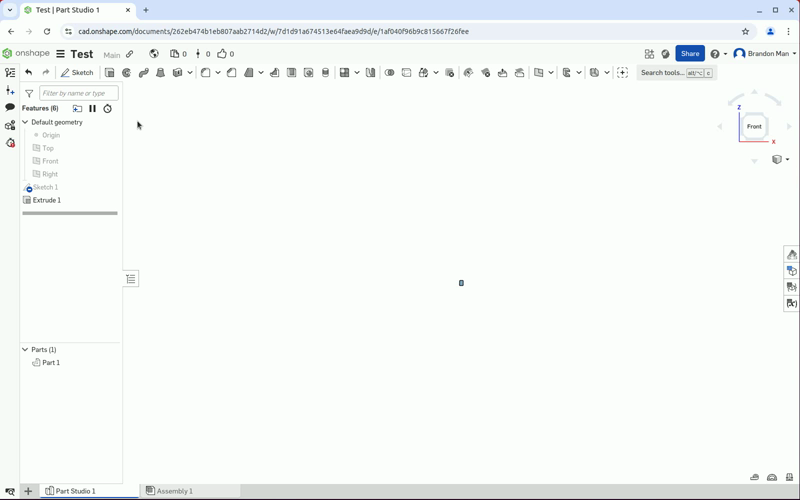
key(shift+h)
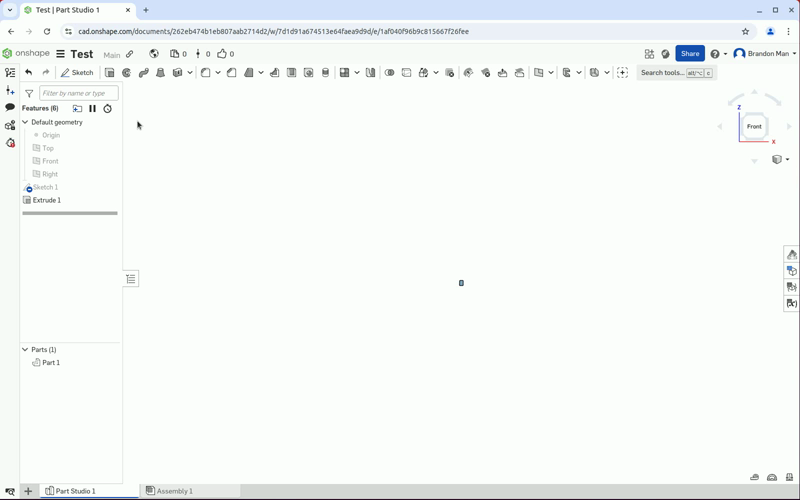
mouse_move(73, 189)
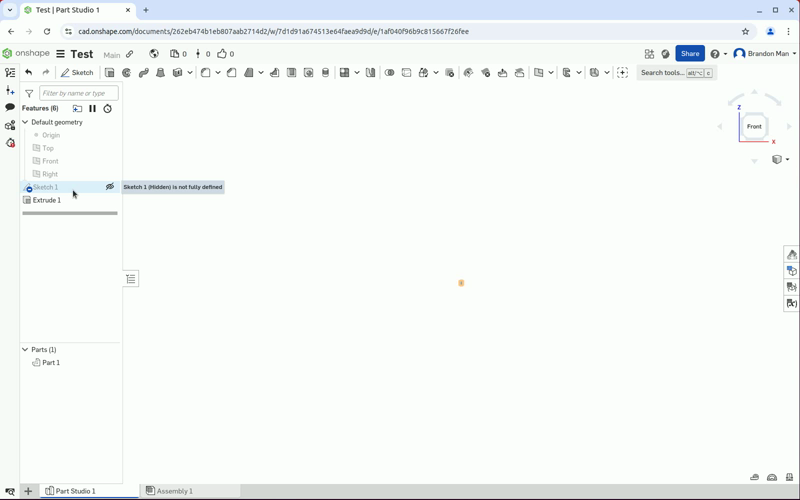
click(73, 189)
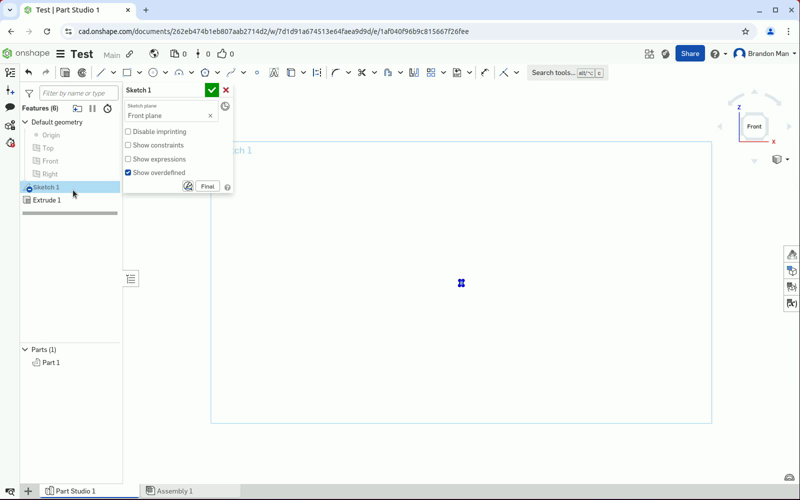
mouse_move(229, 92)
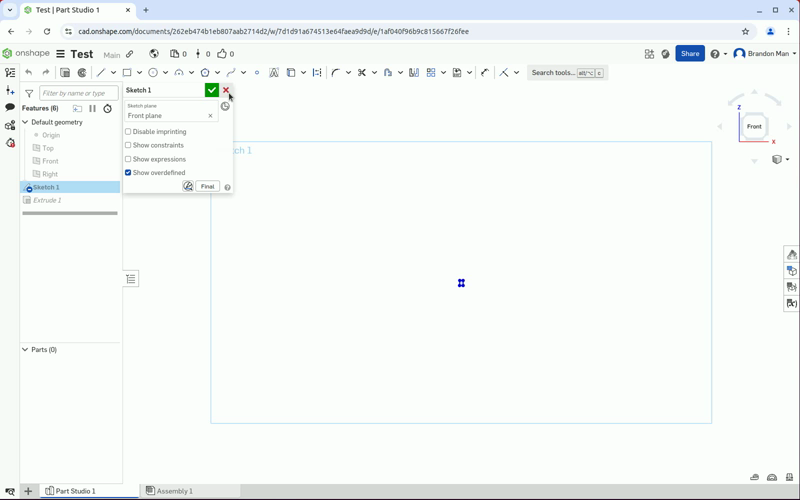
click(229, 92)
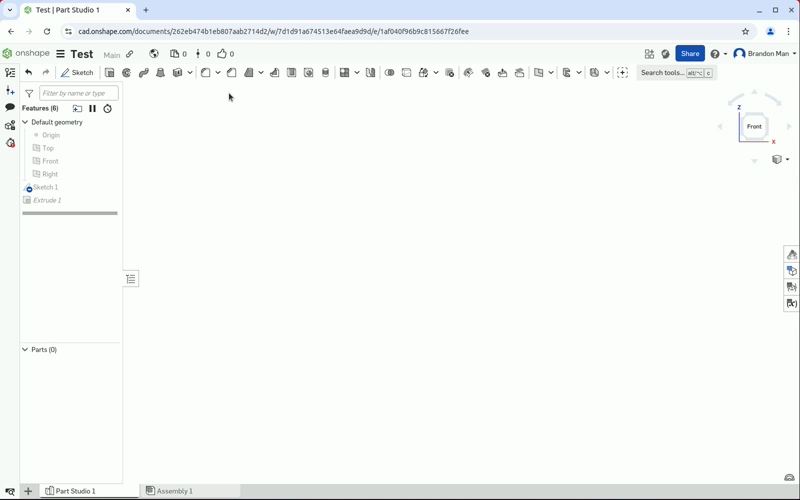
mouse_move(73, 352)
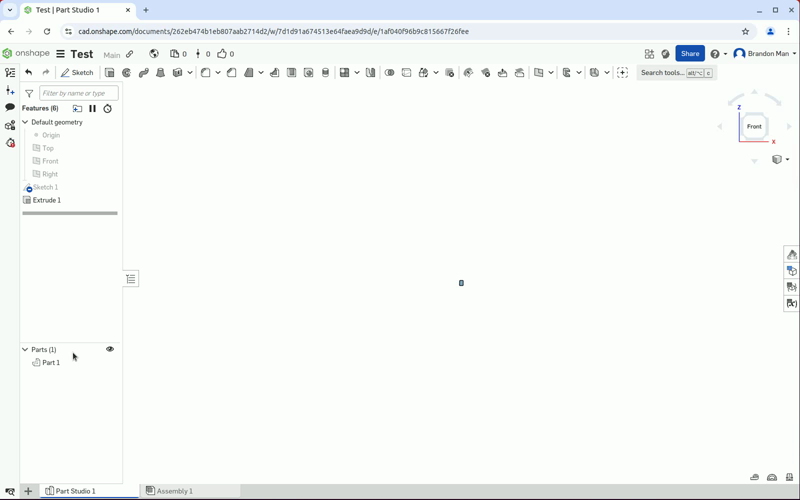
key(y)
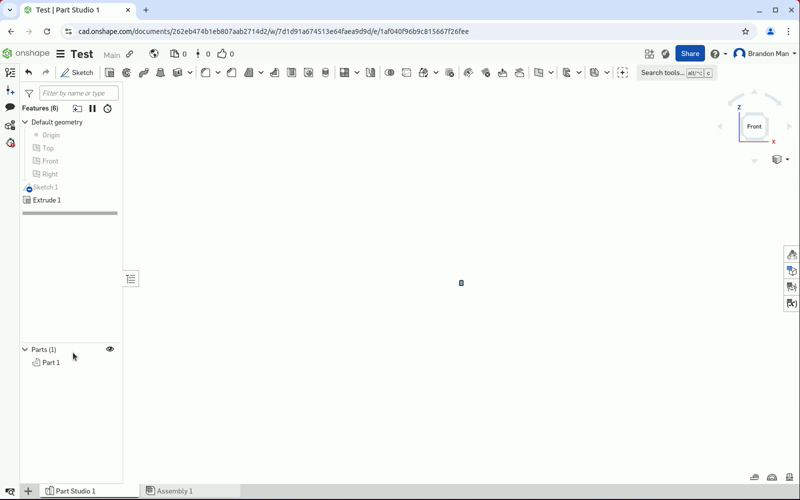
key(shift+p)
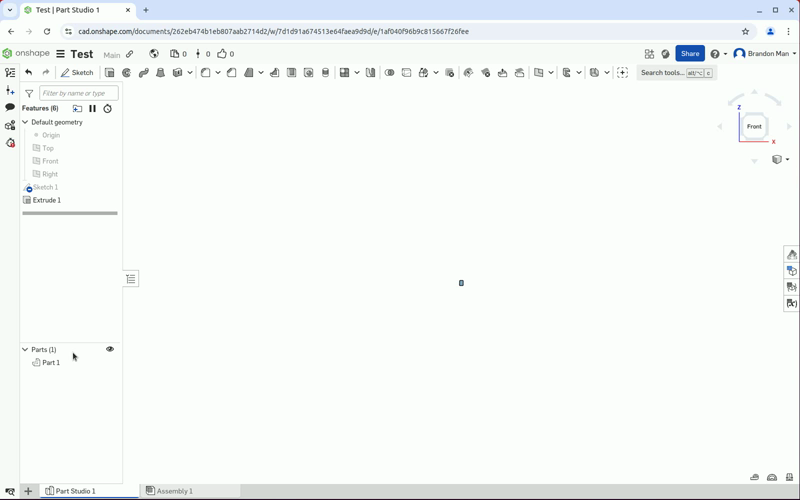
key(space)
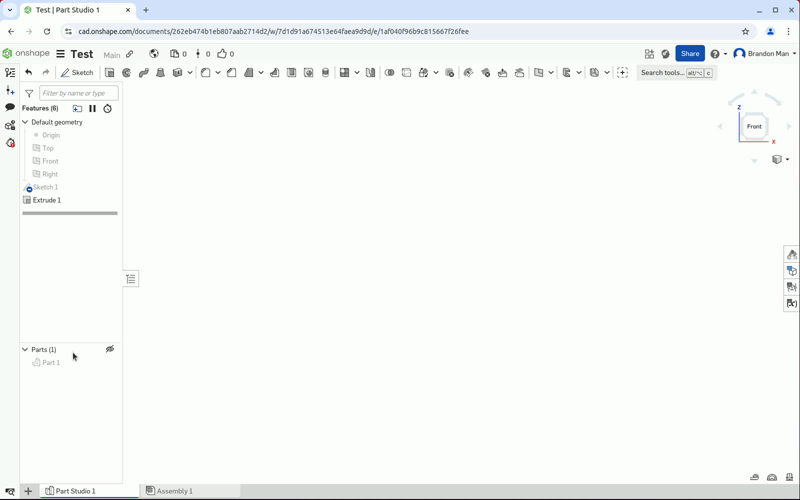
key_down(shift)
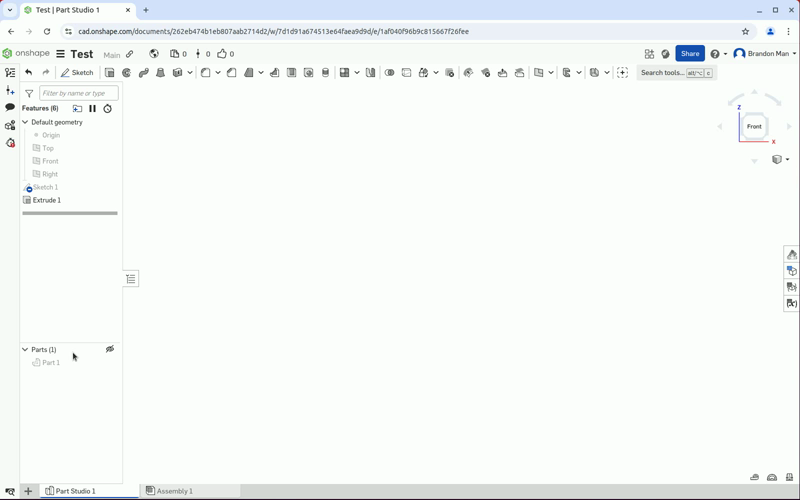
key(left)
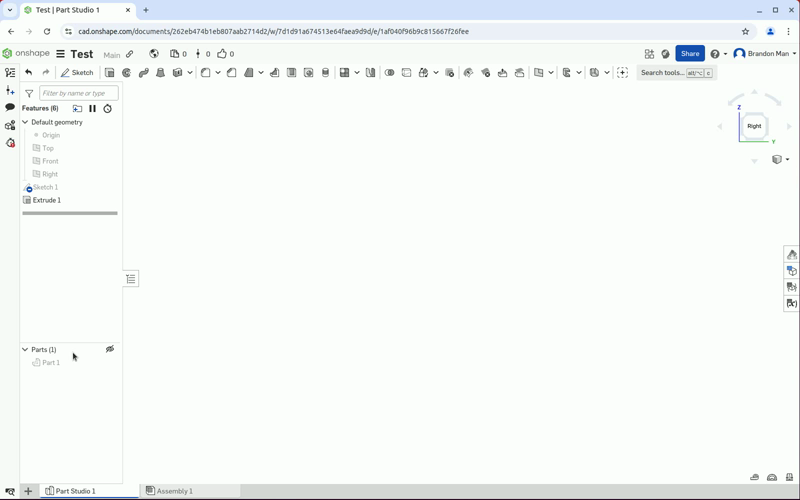
key_up(shift)
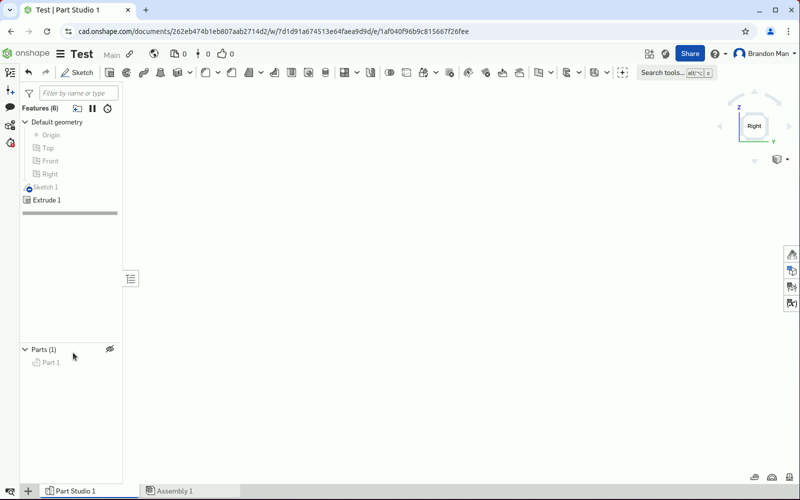
mouse_move(73, 352)
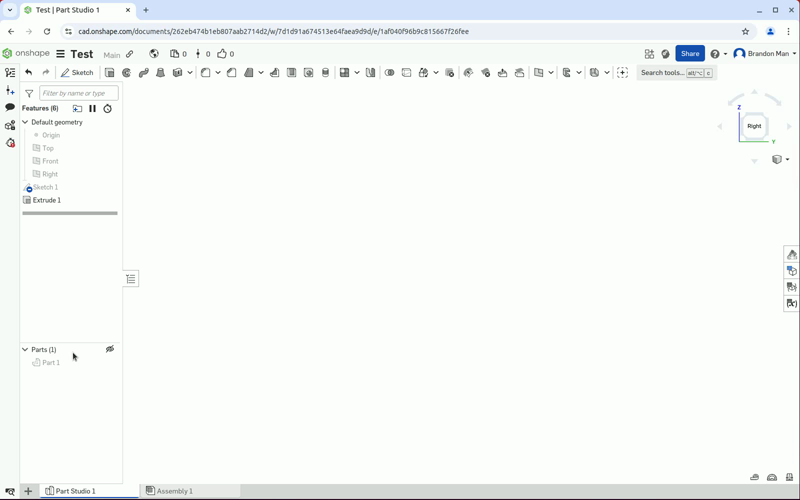
key(shift+y)
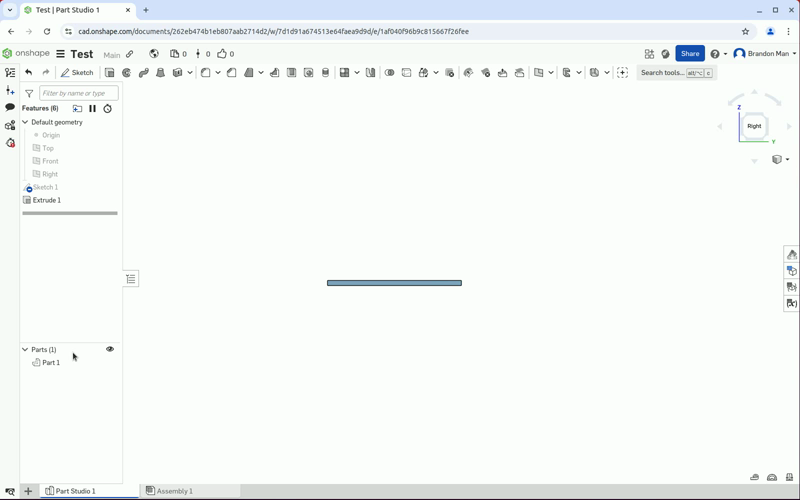
mouse_move(541, 75)
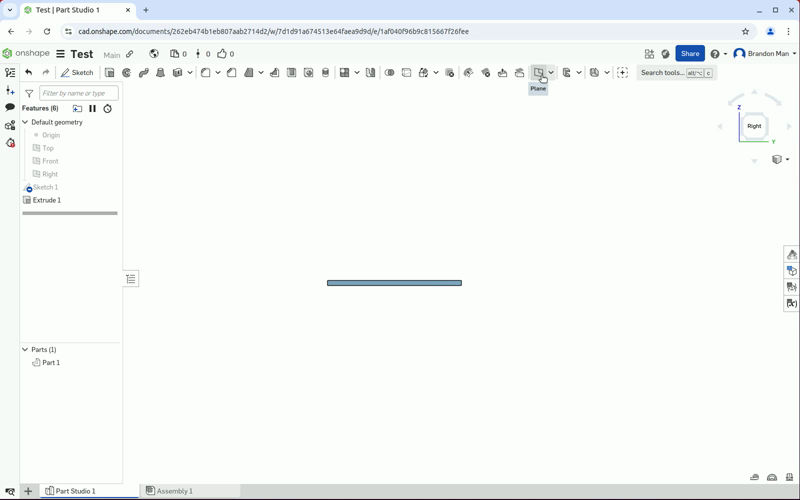
click(541, 75)
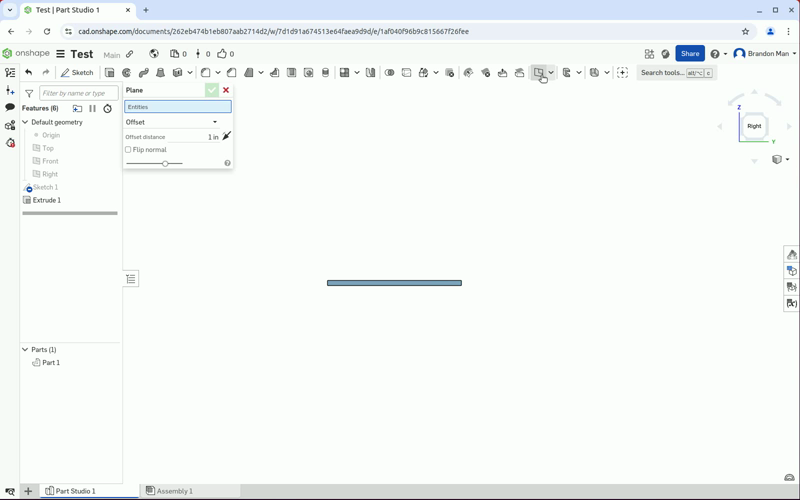
mouse_move(73, 176)
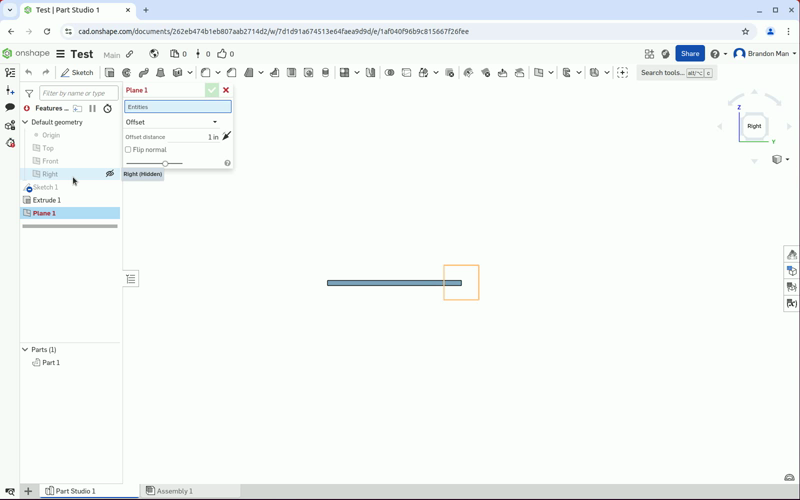
click(73, 176)
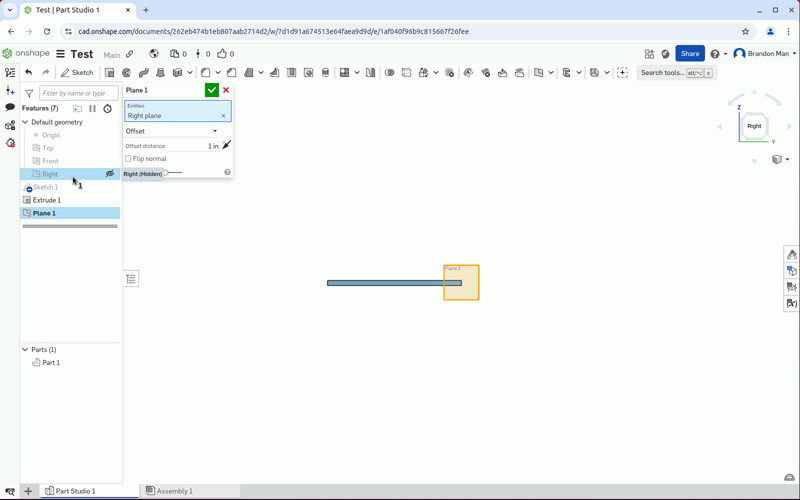
key(tab, 2)
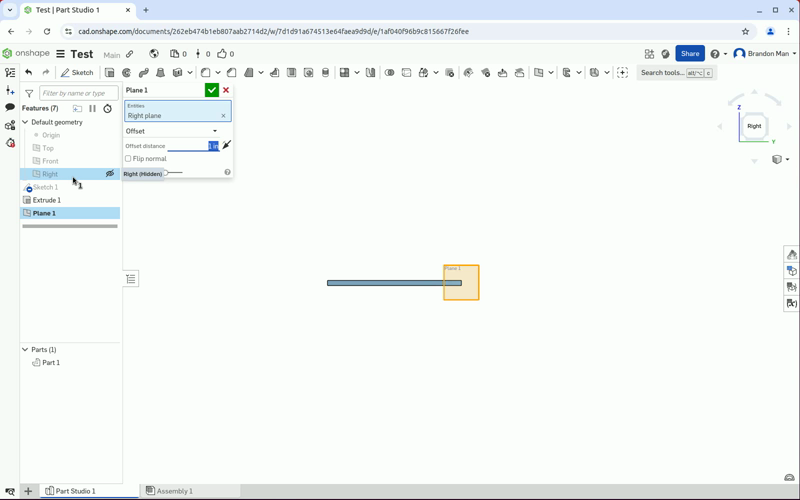
text(0.246)
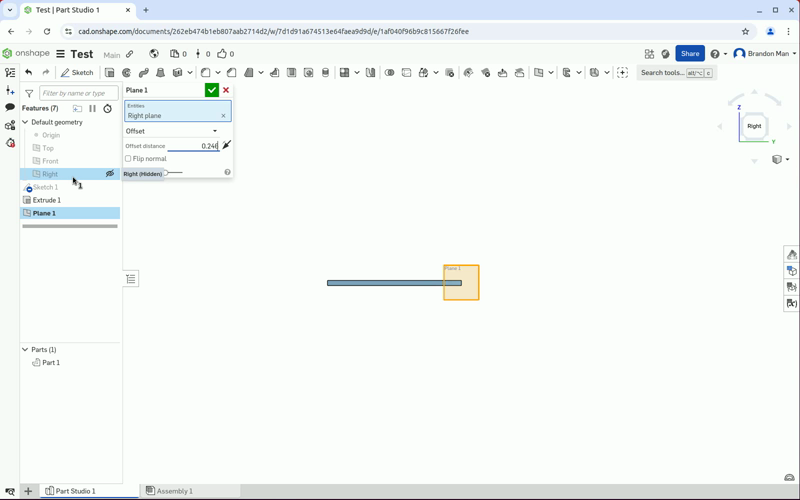
key(enter, 2)
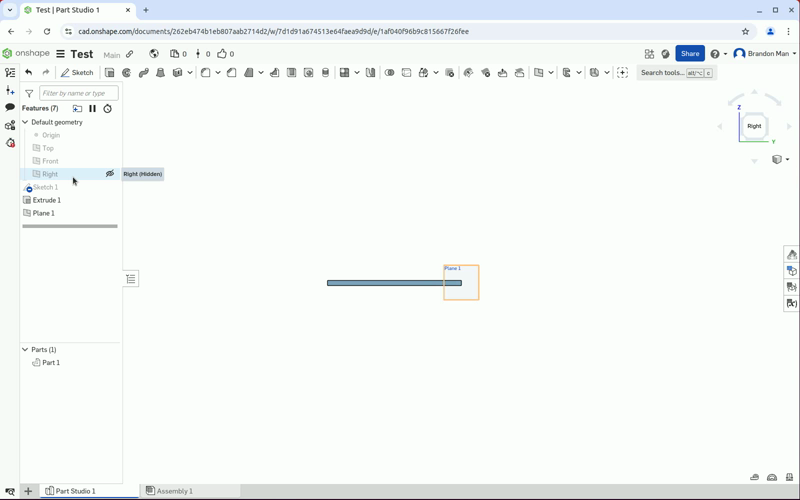
key(shift+s)
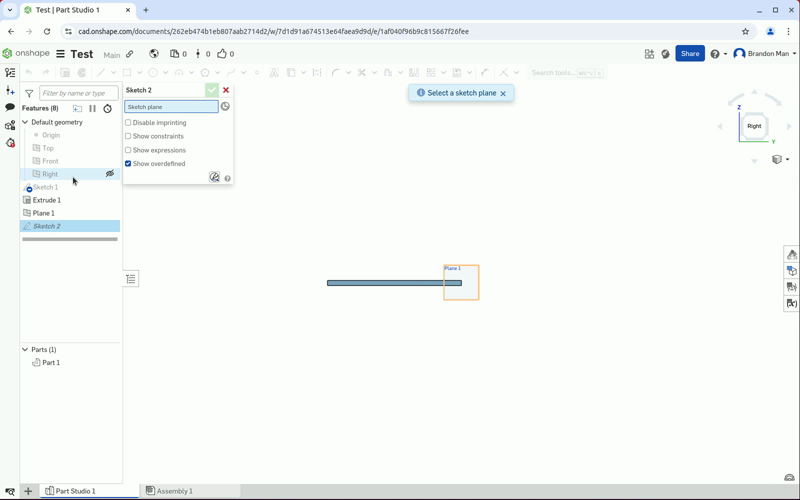
mouse_move(73, 215)
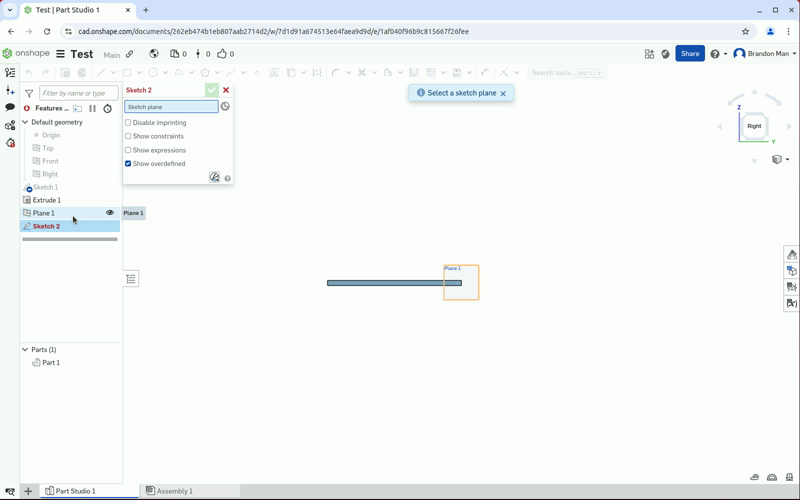
click(73, 215)
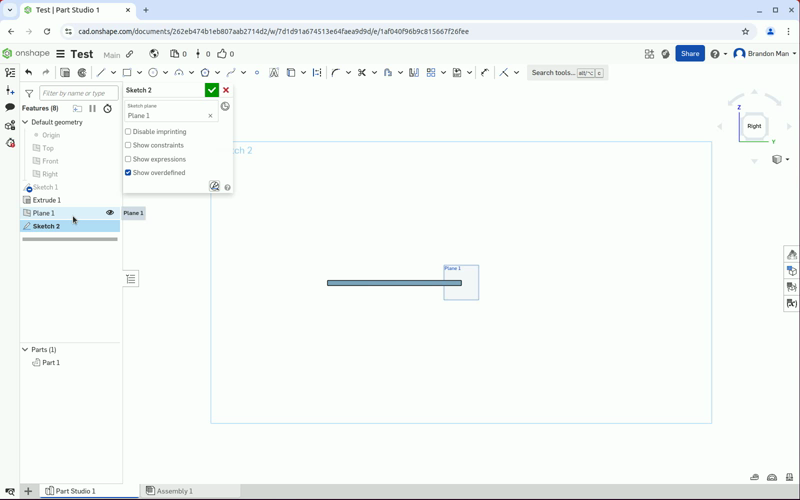
mouse_move(73, 352)
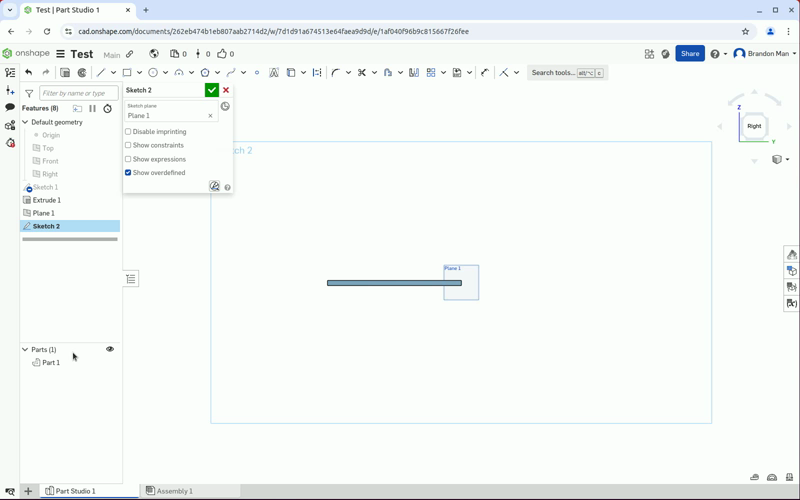
key(y)
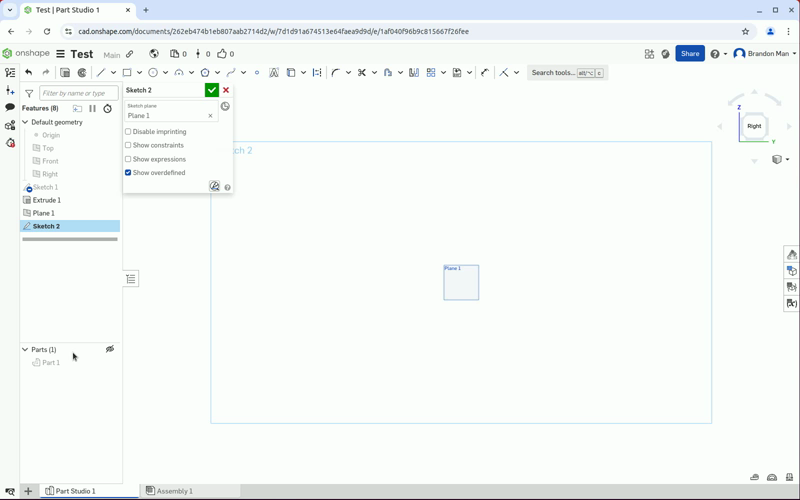
key(l)
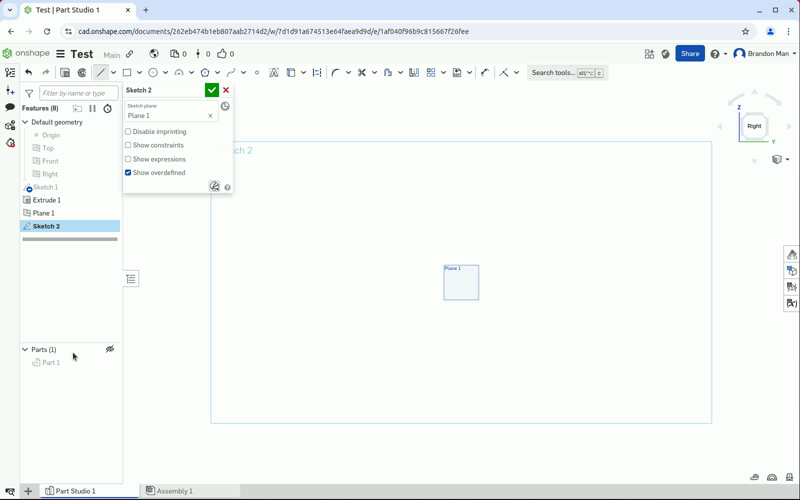
key_down(shift)
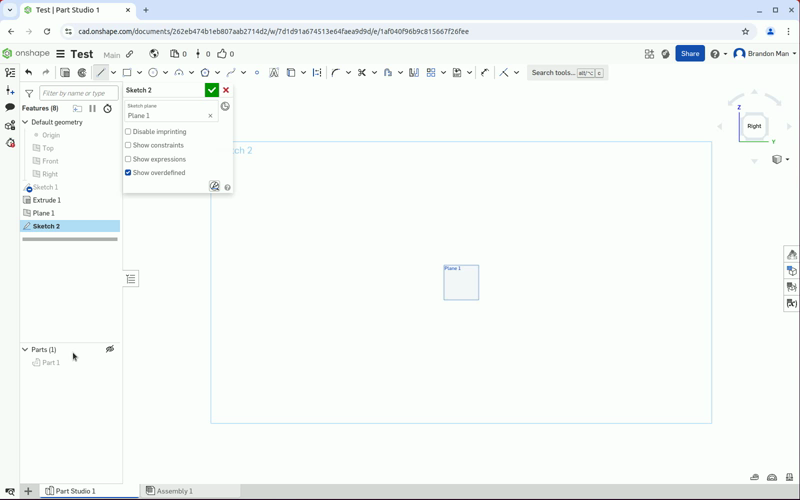
mouse_move(460, 285)
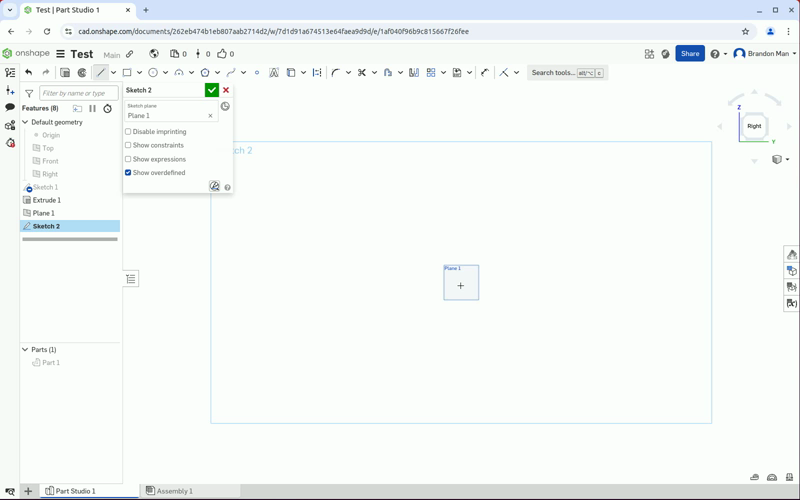
click(460, 285)
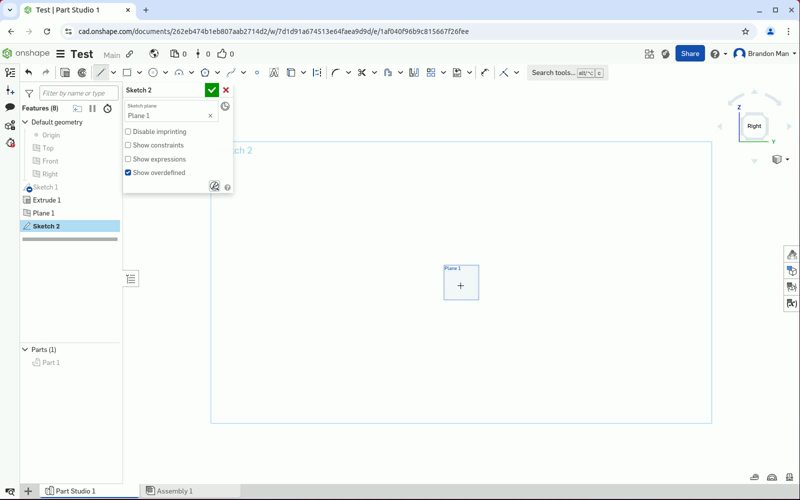
key_up(shift)
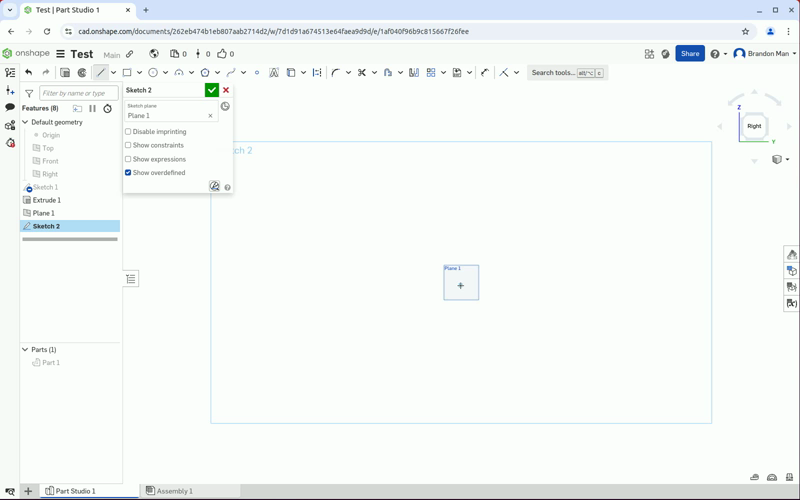
key_down(shift)
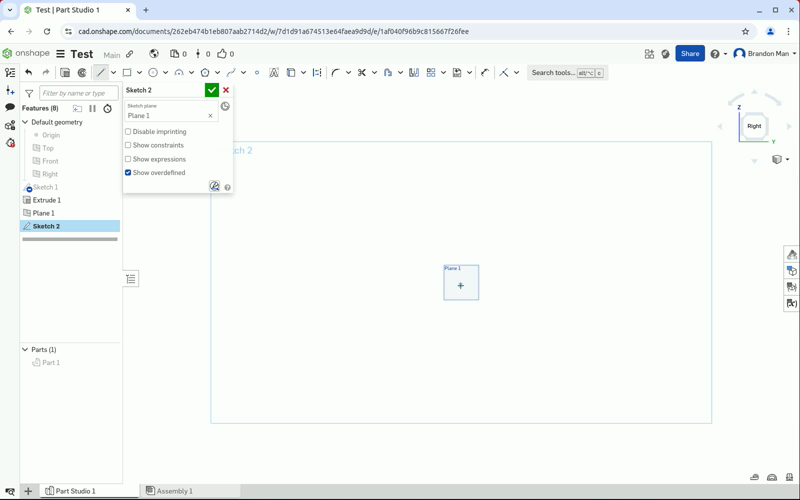
mouse_move(490, 285)
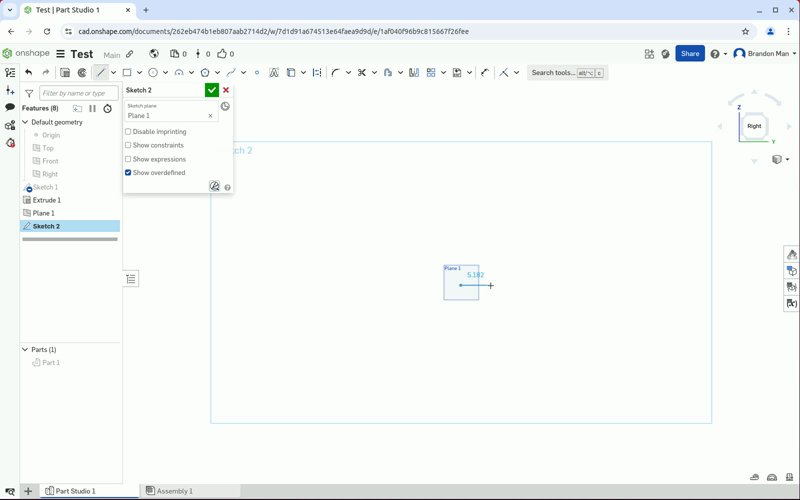
mouse_move(461, 285)
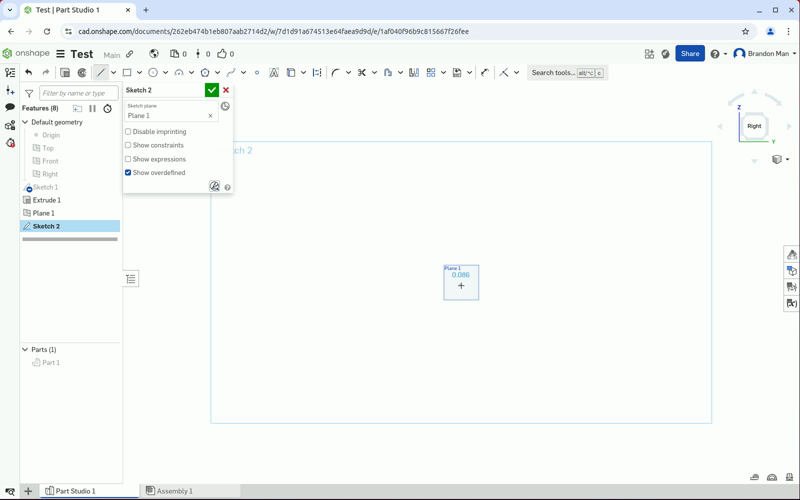
scroll(6)
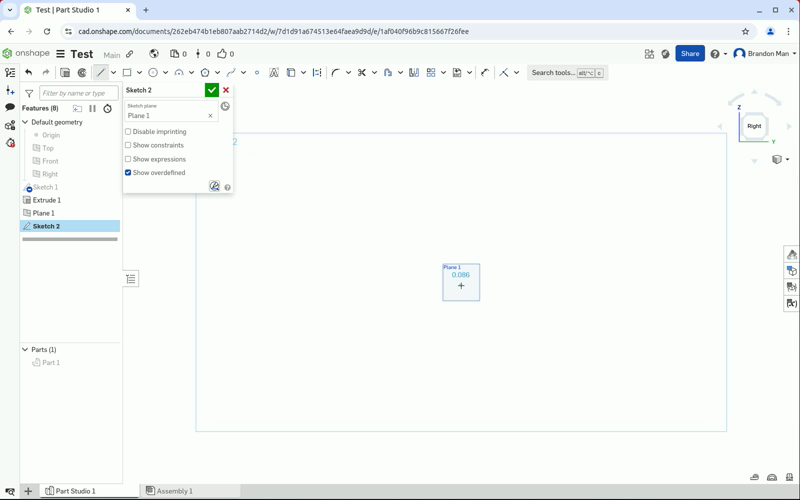
scroll(6)
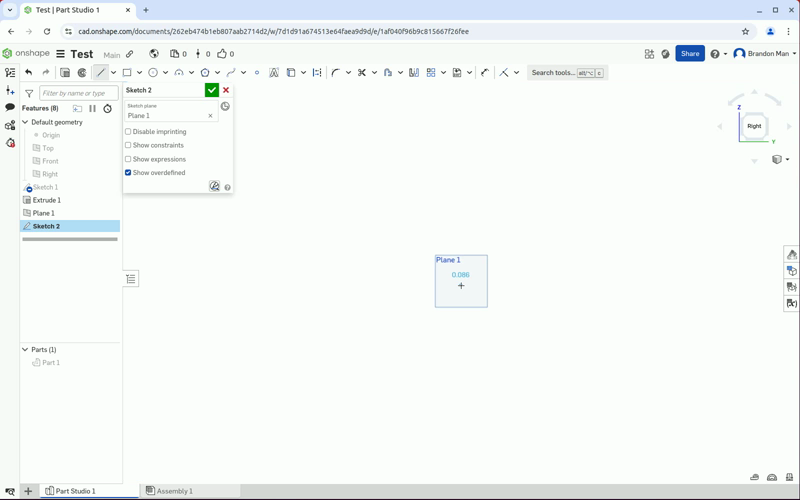
scroll(6)
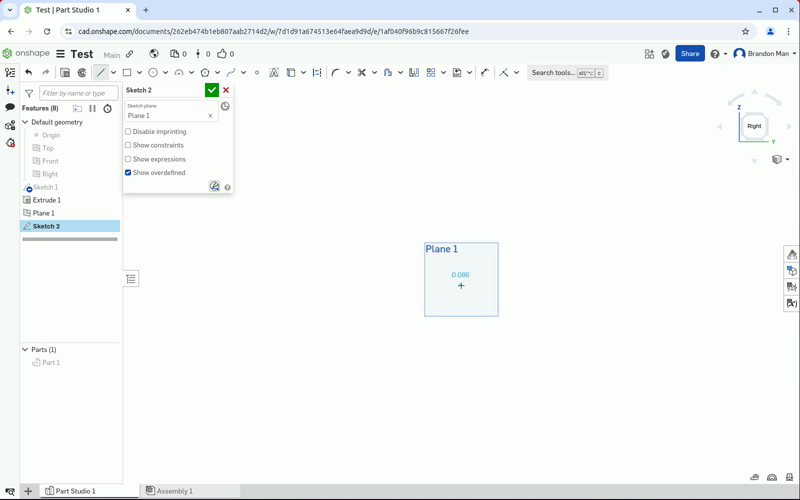
scroll(6)
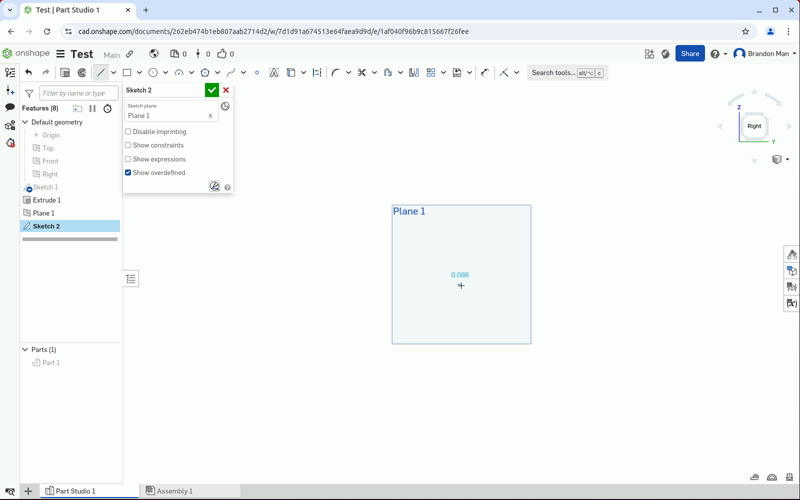
scroll(6)
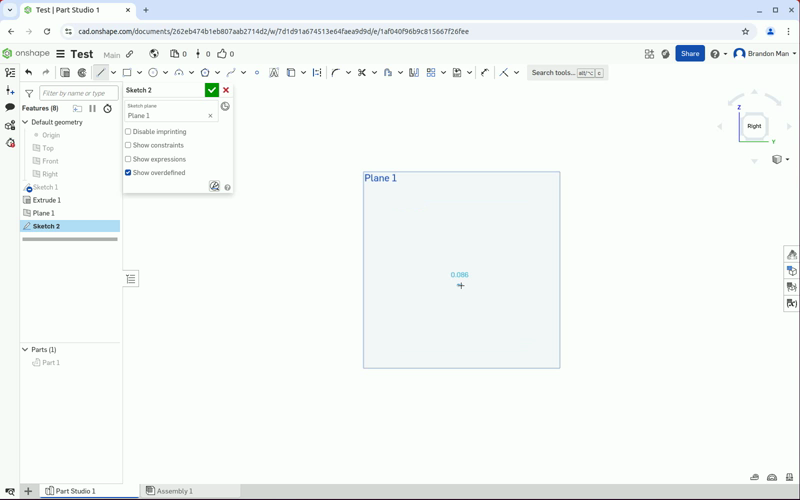
scroll(6)
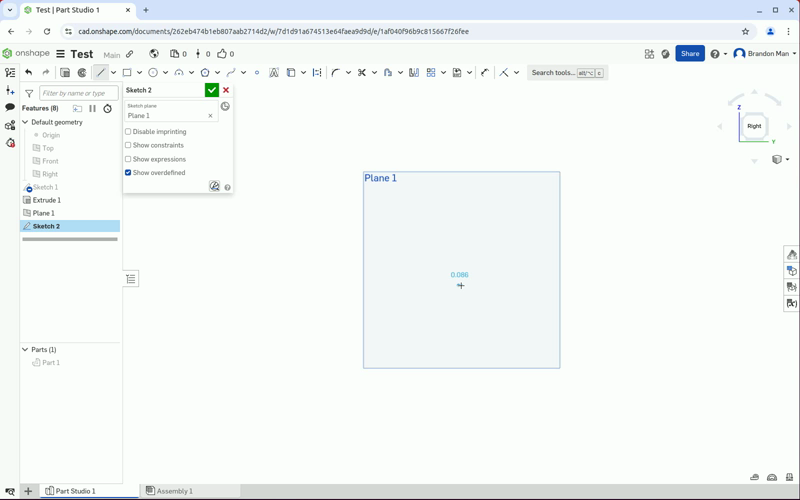
scroll(6)
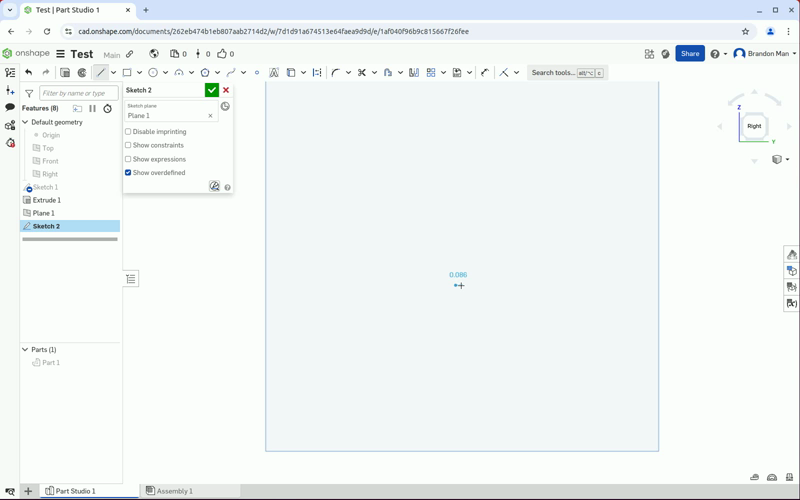
click(461, 285)
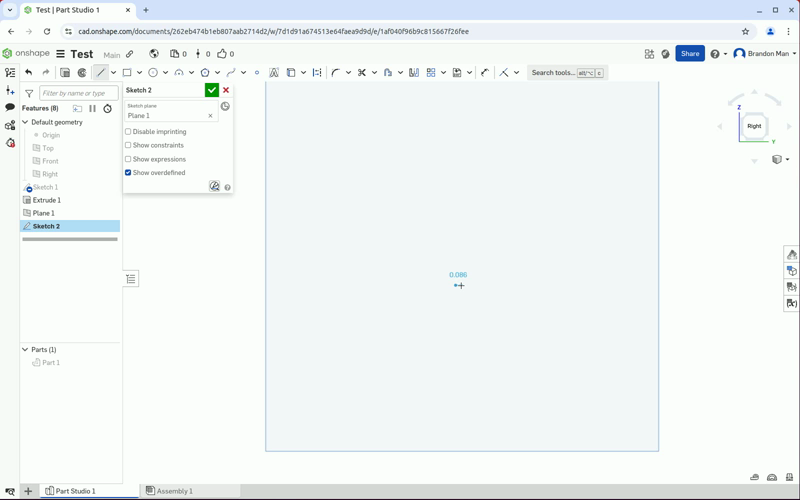
scroll(-6)
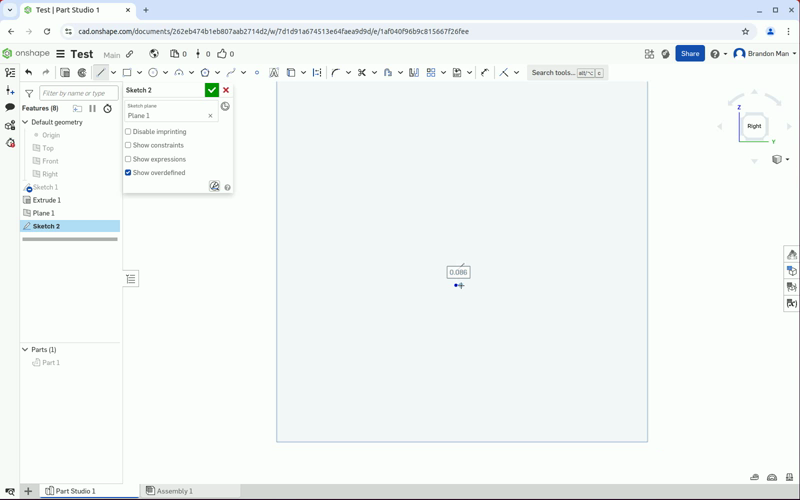
scroll(-6)
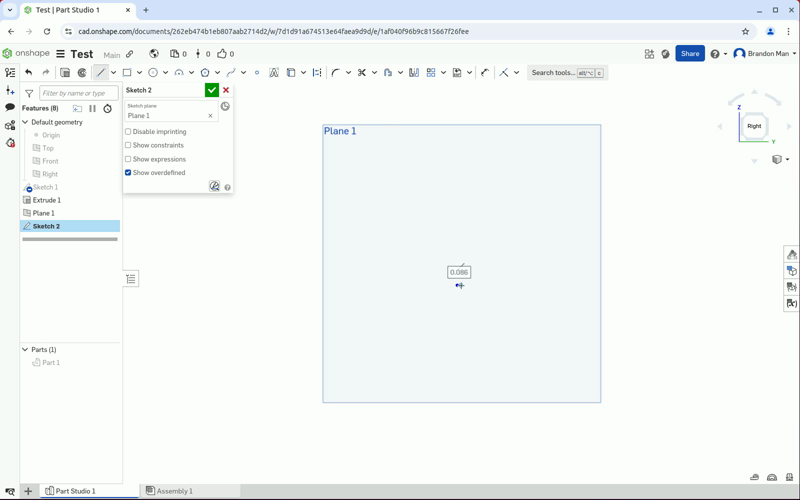
scroll(-6)
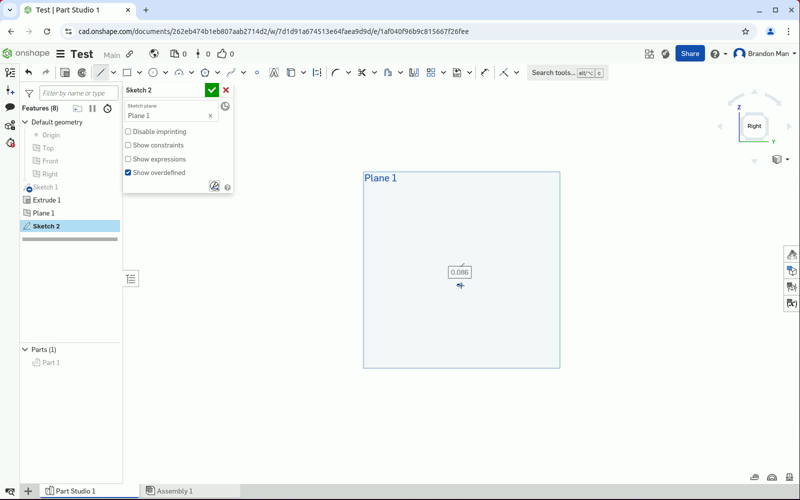
scroll(-6)
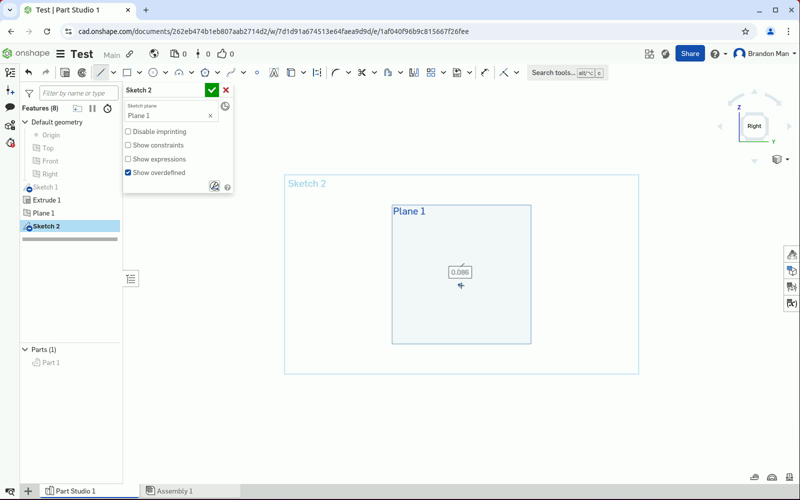
scroll(-6)
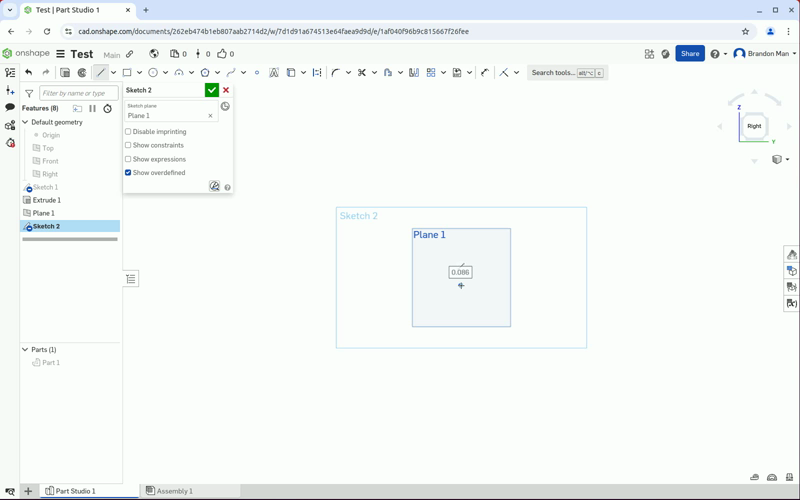
scroll(-6)
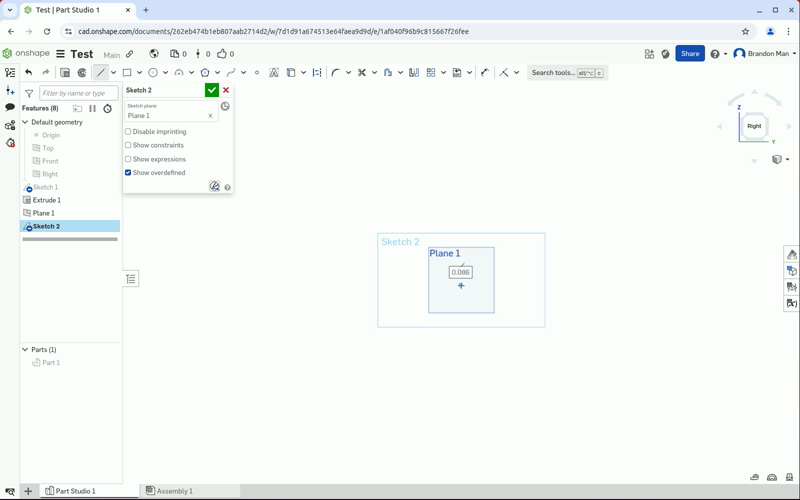
scroll(-6)
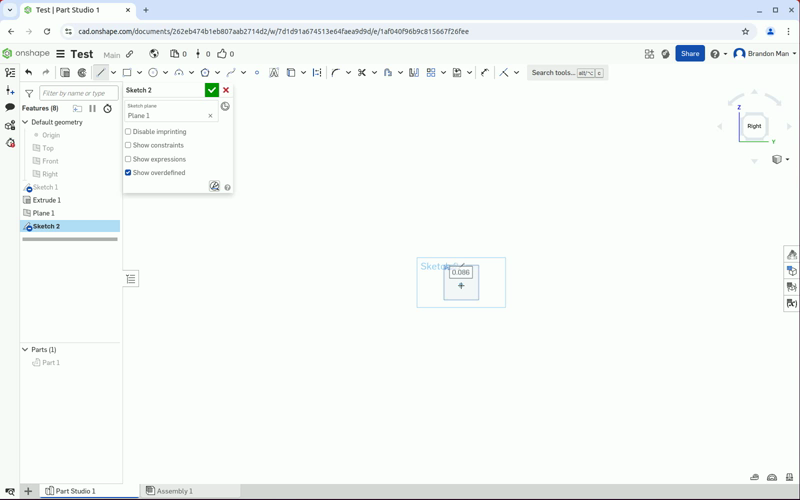
key_up(shift)
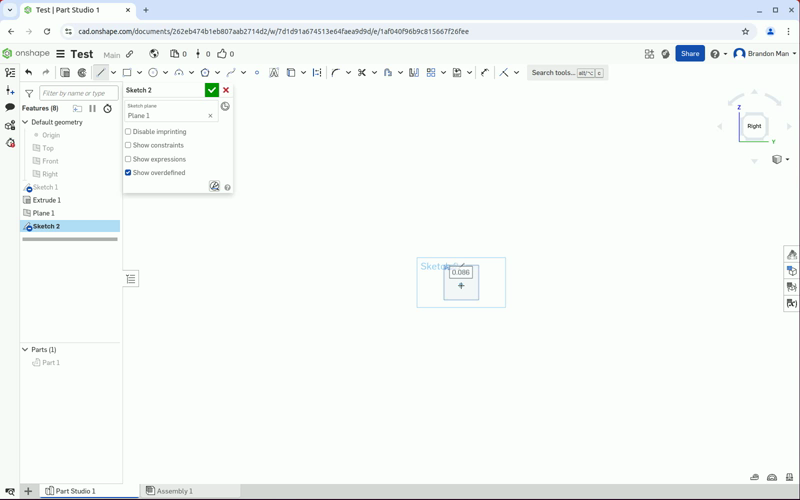
key_down(shift)
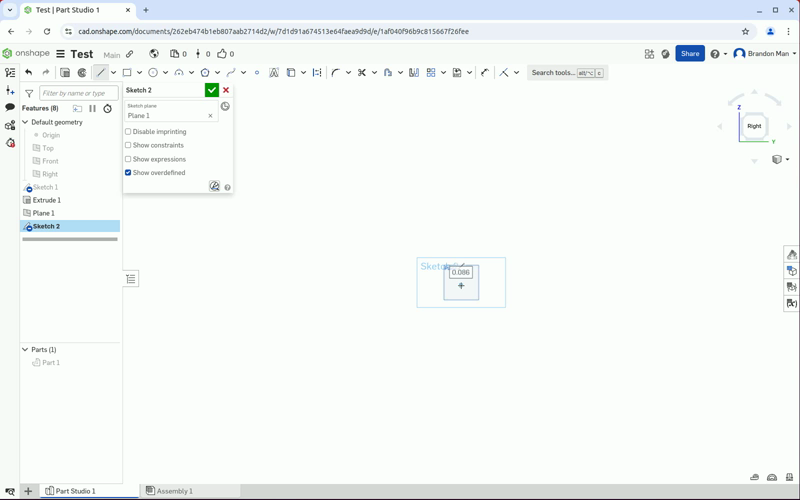
mouse_move(491, 285)
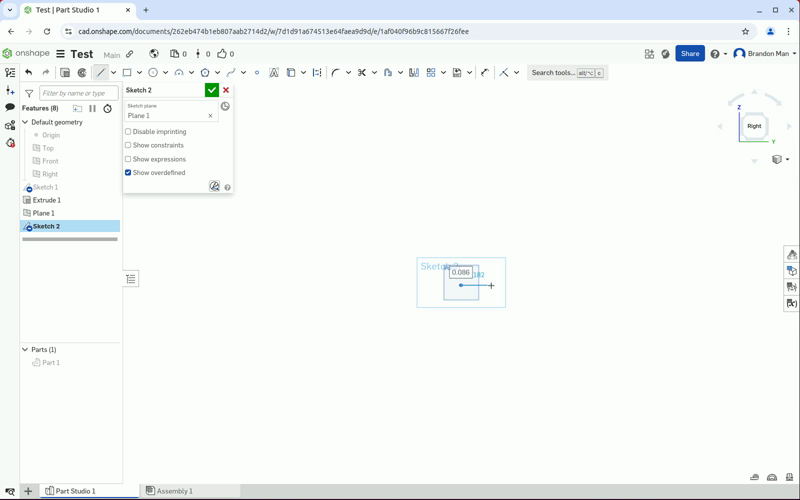
mouse_move(461, 280)
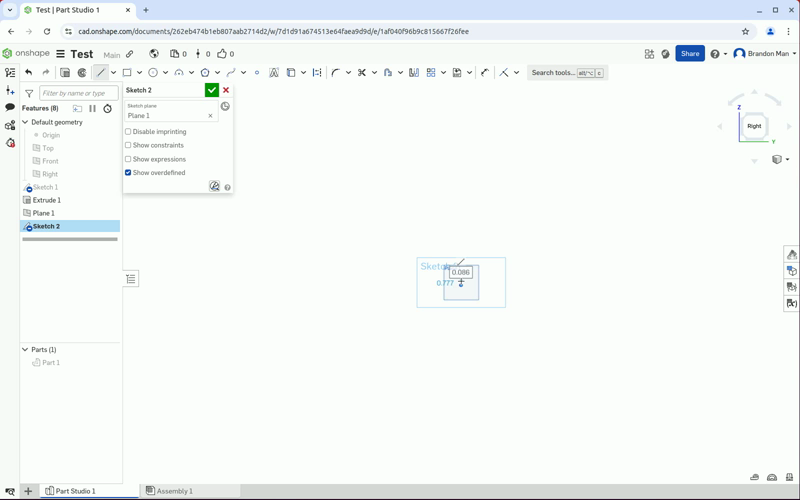
scroll(6)
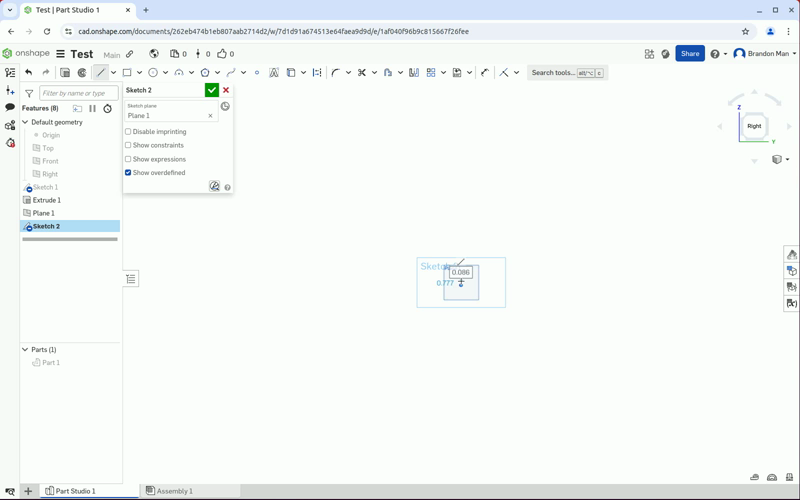
scroll(6)
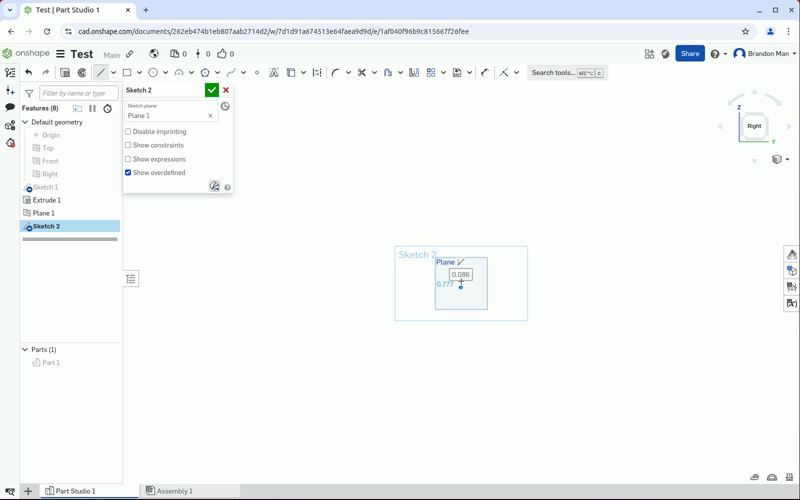
scroll(6)
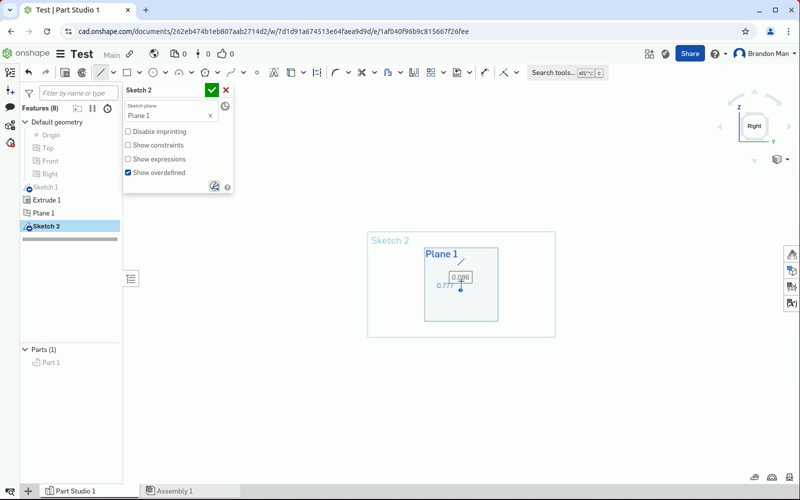
scroll(6)
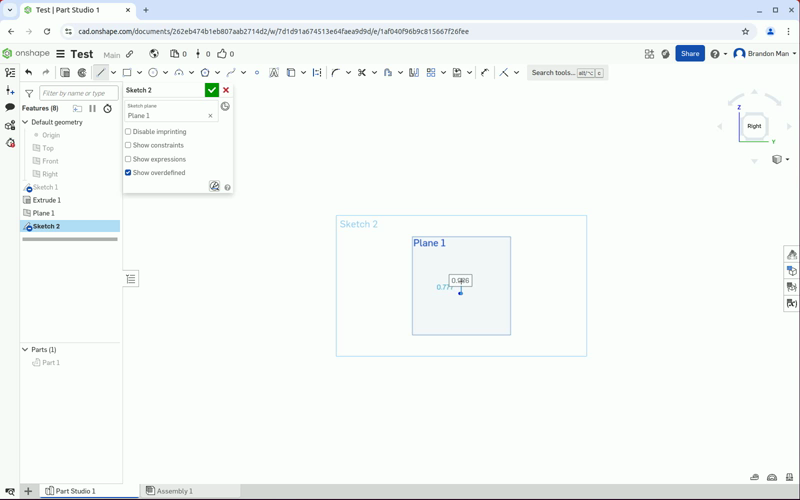
scroll(6)
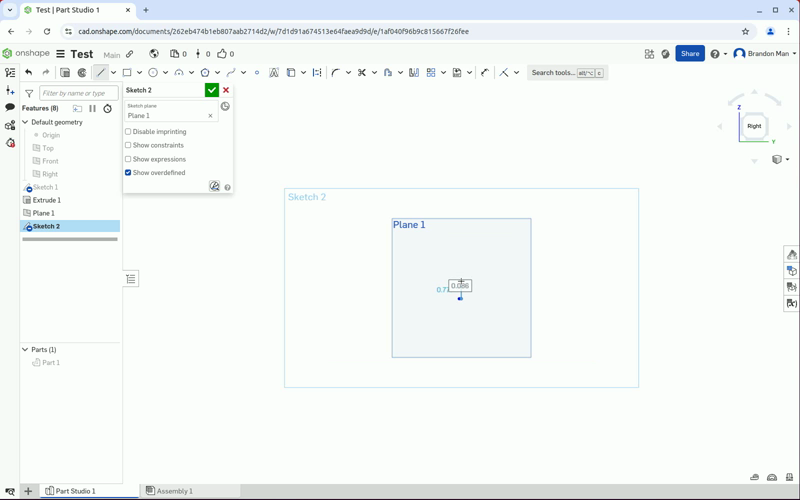
scroll(6)
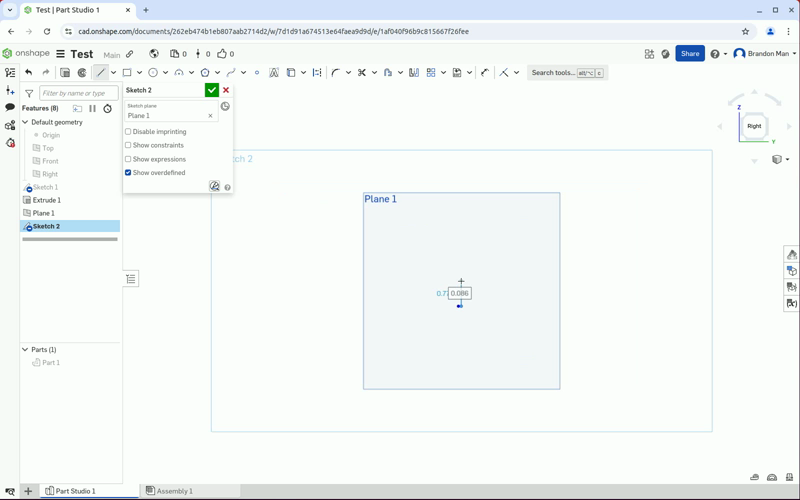
scroll(6)
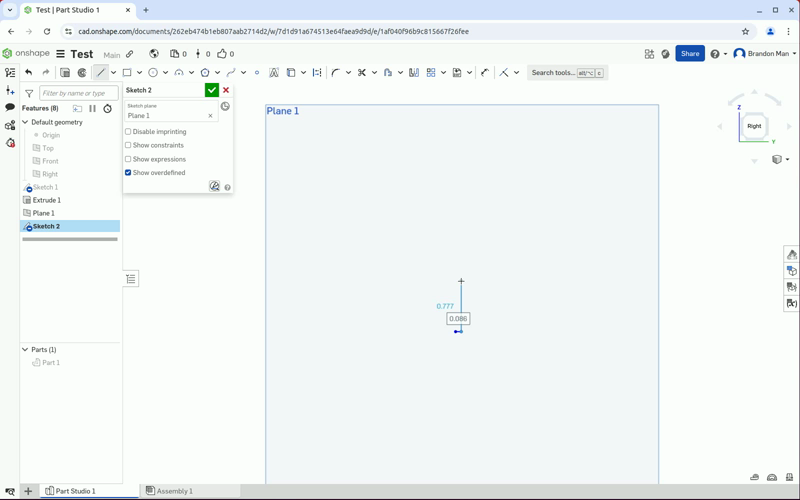
click(461, 280)
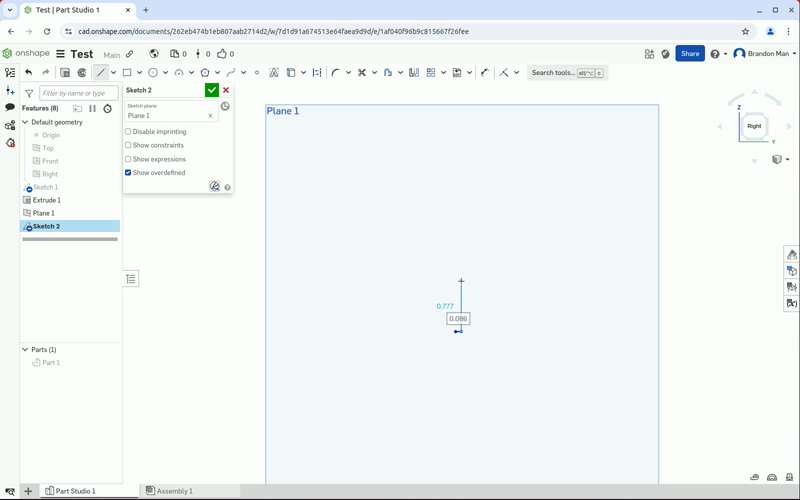
scroll(-6)
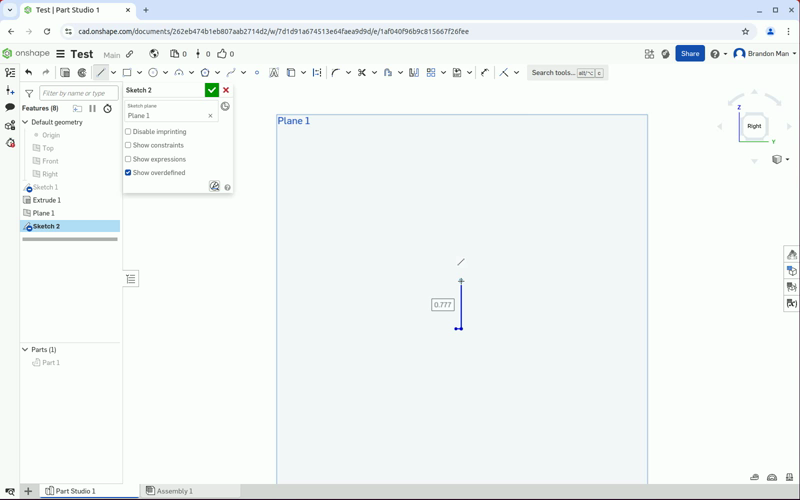
scroll(-6)
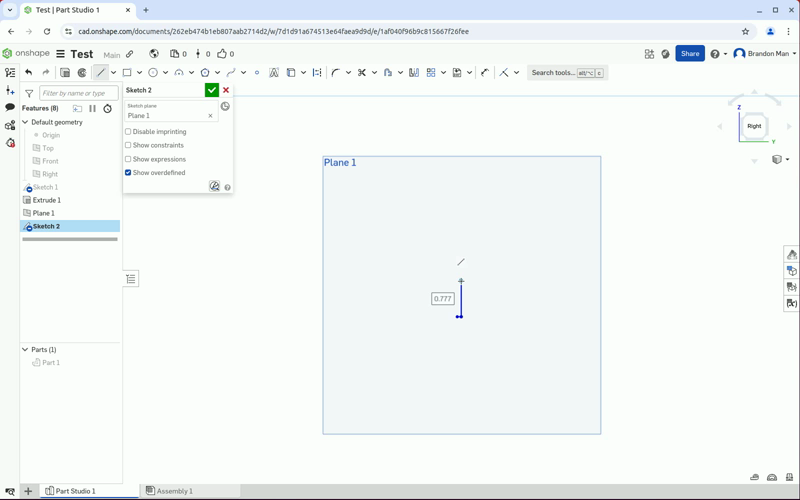
scroll(-6)
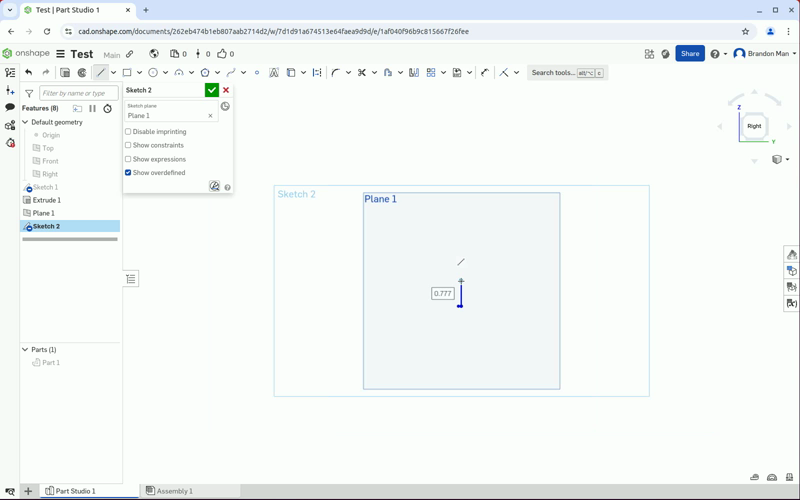
scroll(-6)
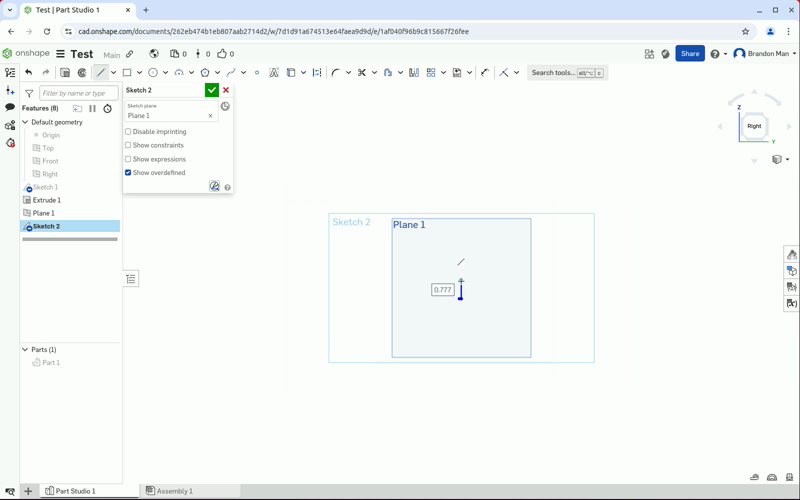
scroll(-6)
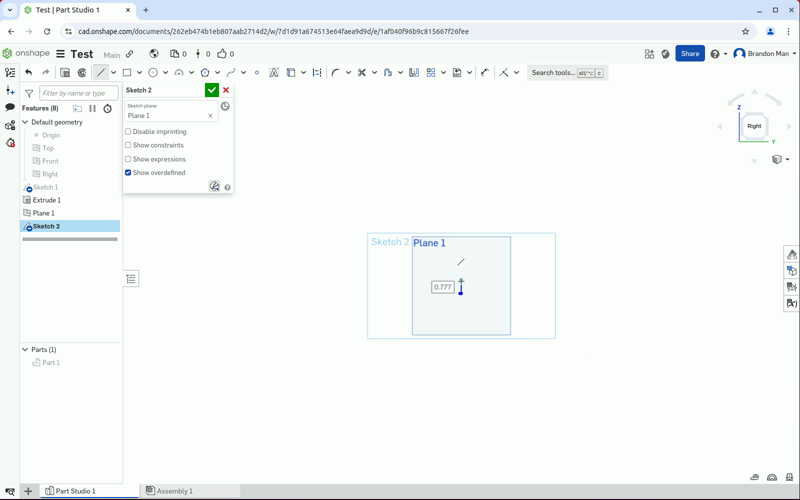
scroll(-6)
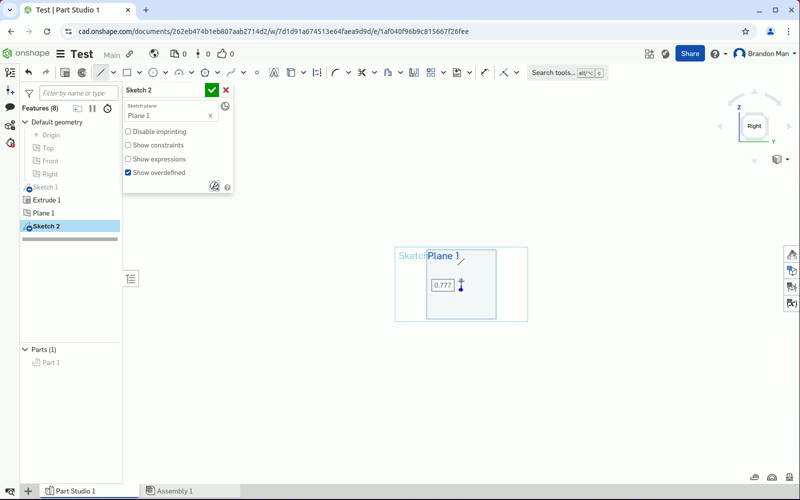
scroll(-6)
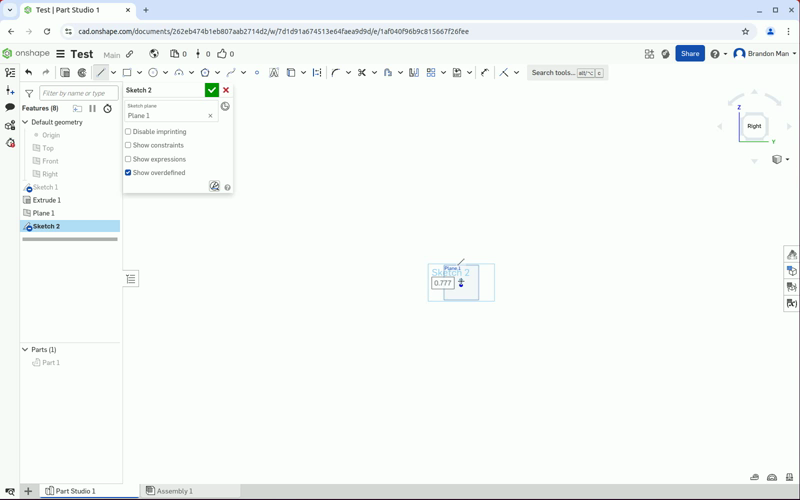
key_up(shift)
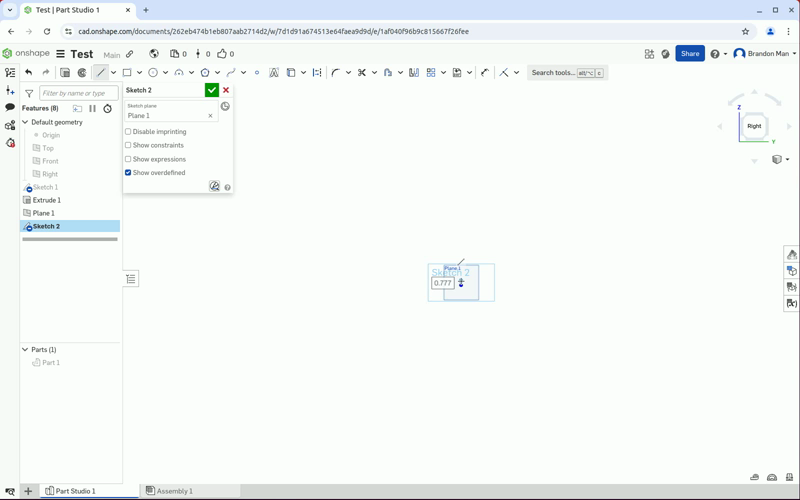
mouse_move(491, 280)
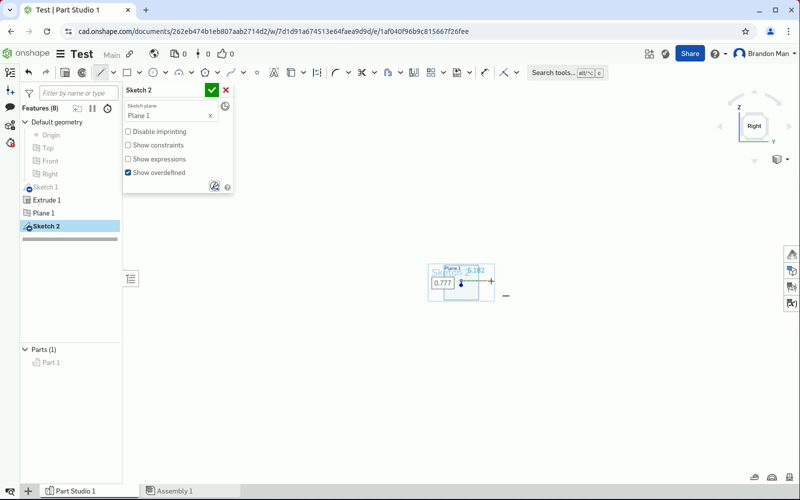
key_down(shift)
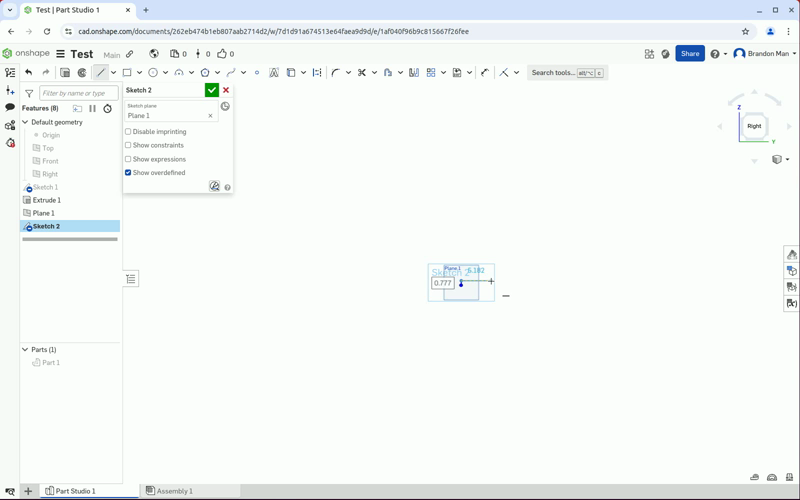
mouse_move(460, 285)
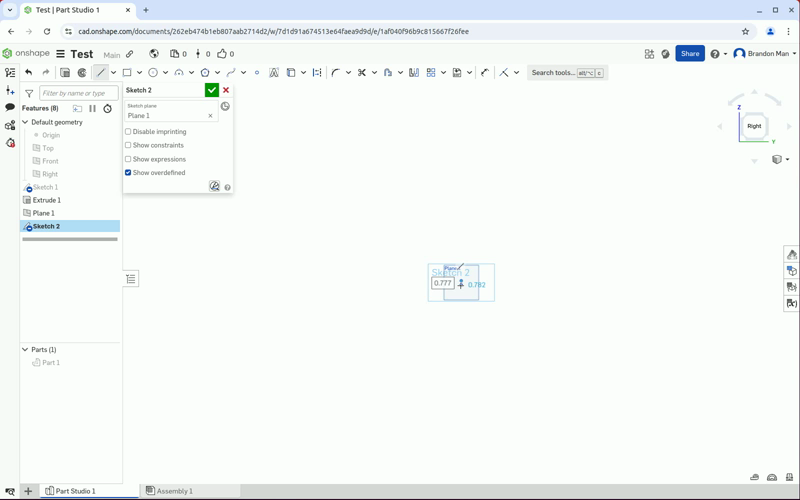
scroll(6)
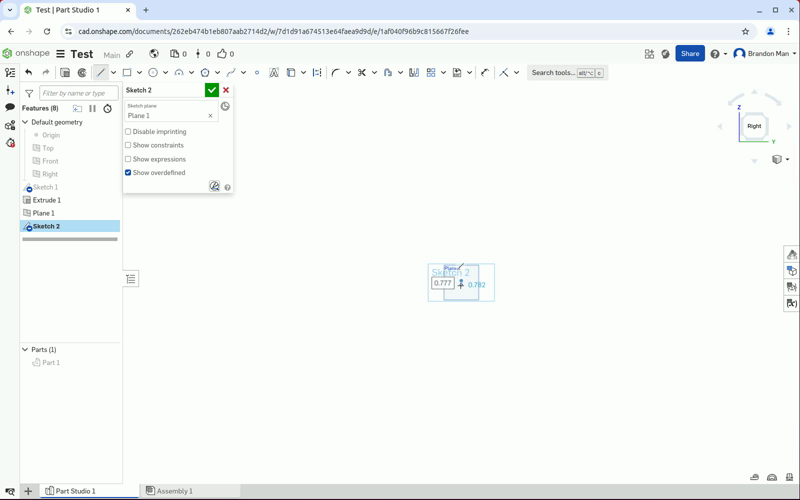
scroll(6)
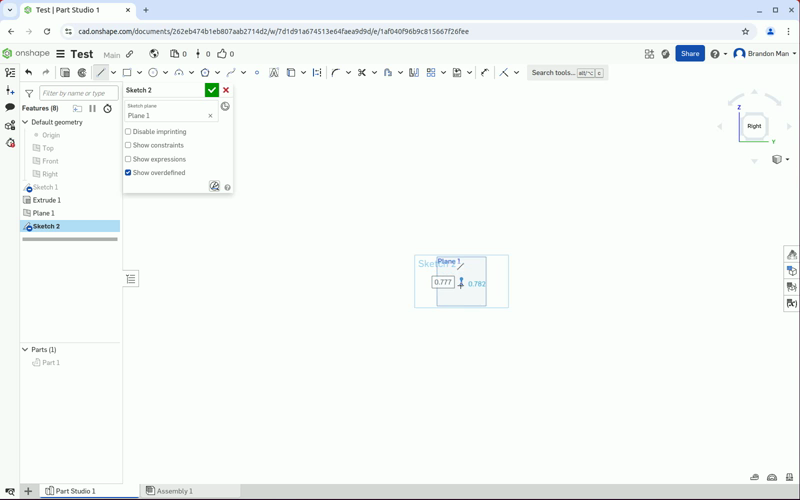
scroll(6)
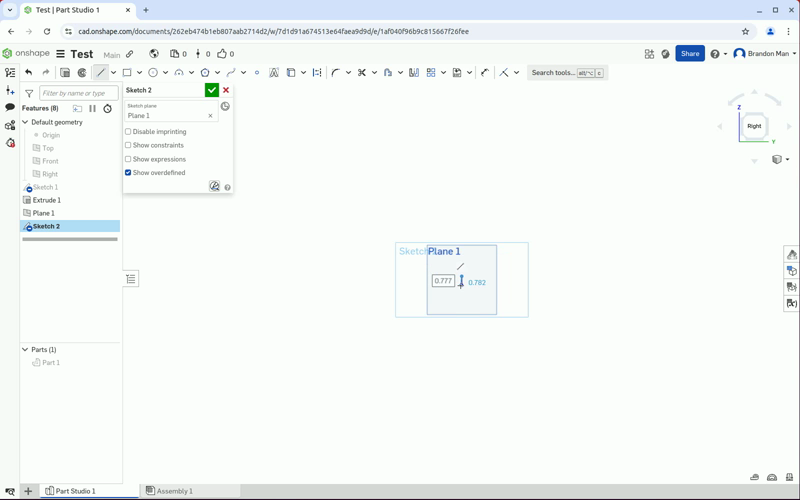
scroll(6)
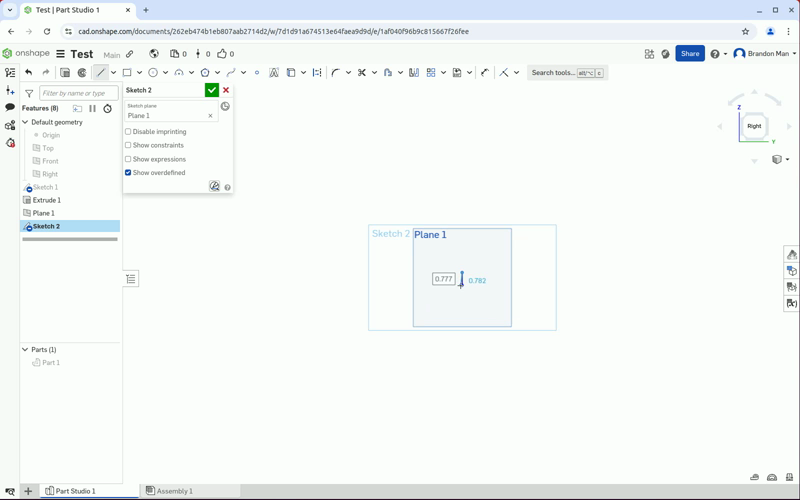
scroll(6)
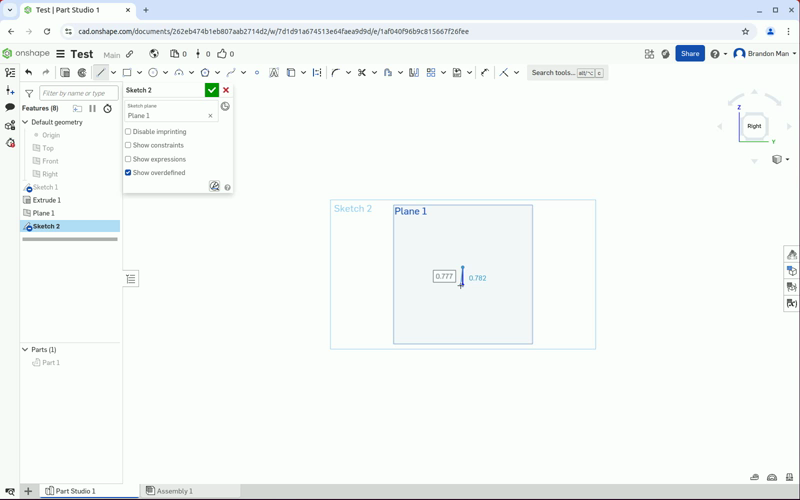
scroll(6)
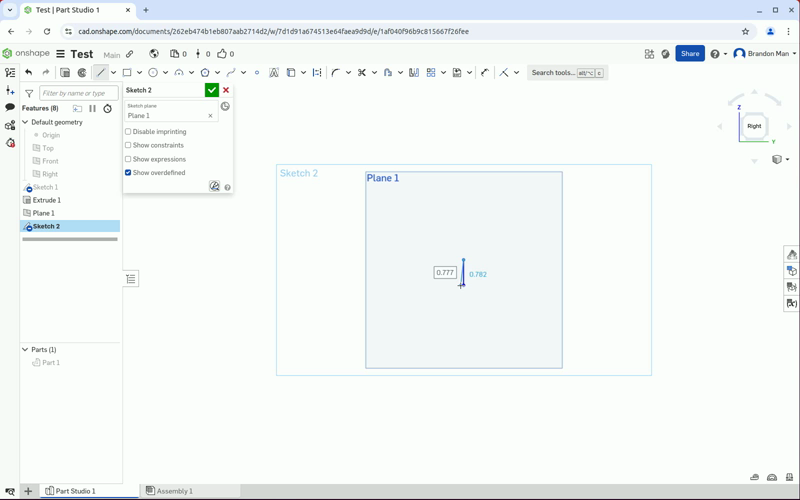
scroll(6)
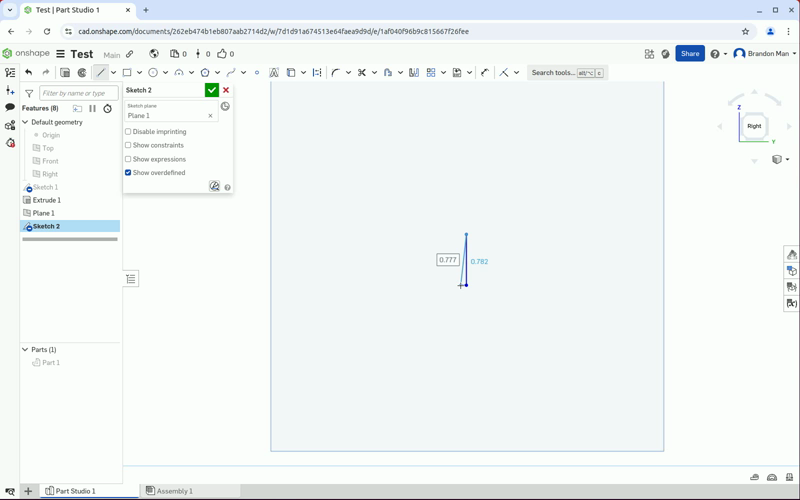
key_up(shift)
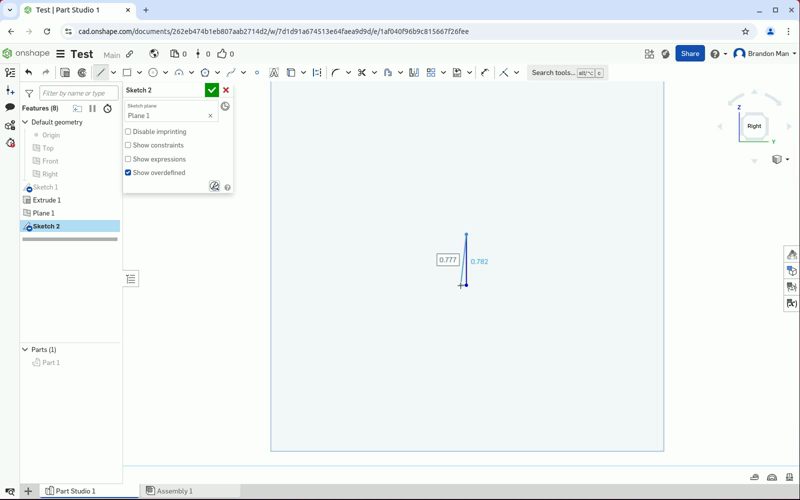
click(460, 285)
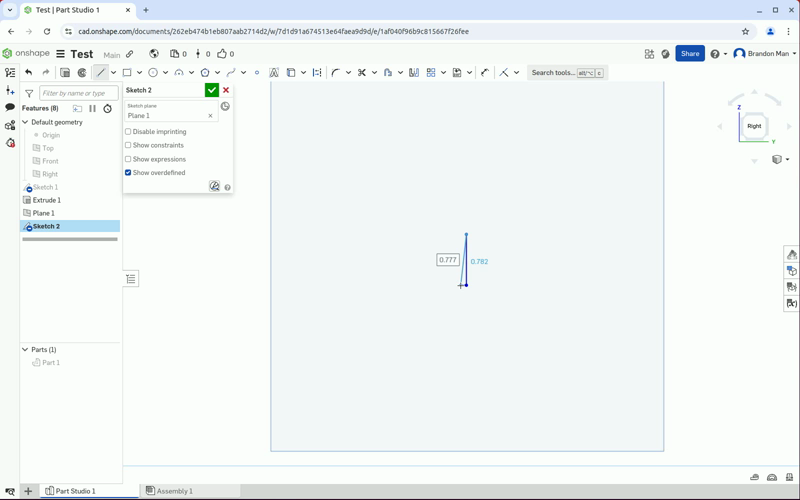
scroll(-6)
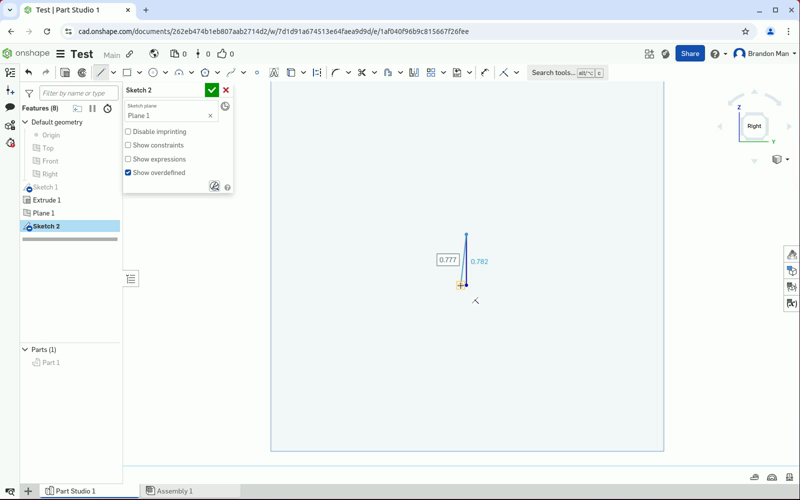
scroll(-6)
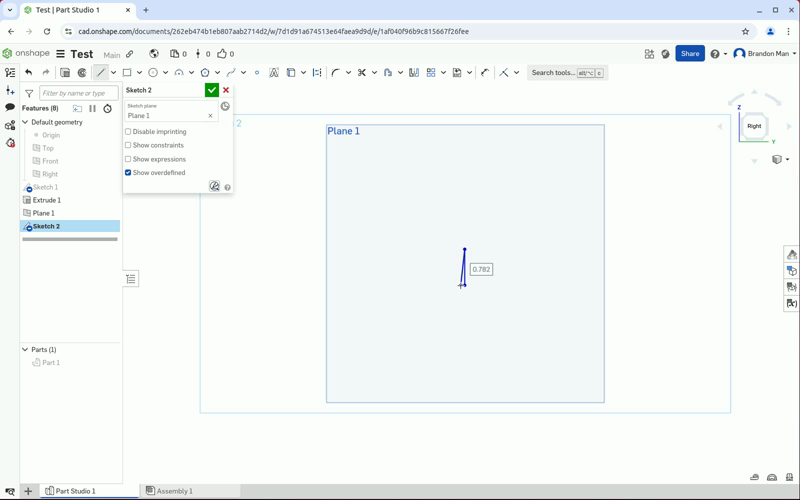
scroll(-6)
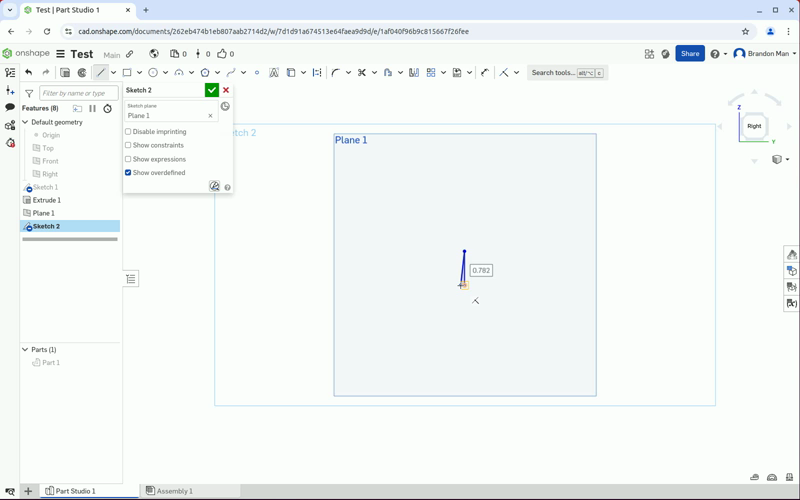
scroll(-6)
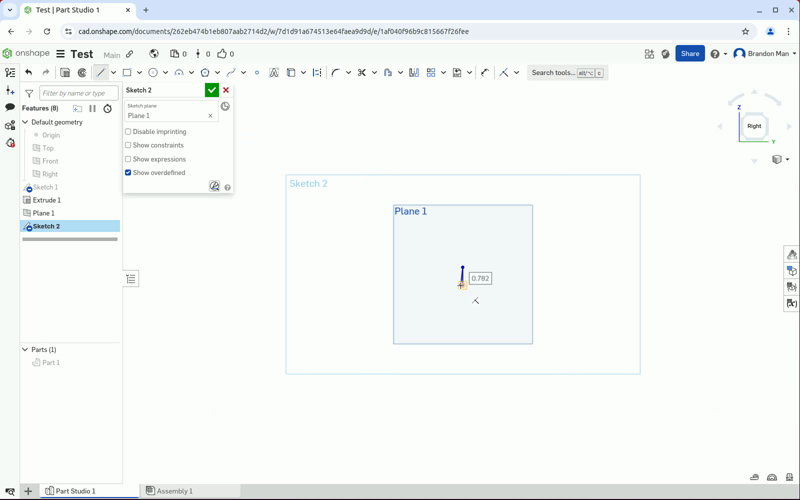
scroll(-6)
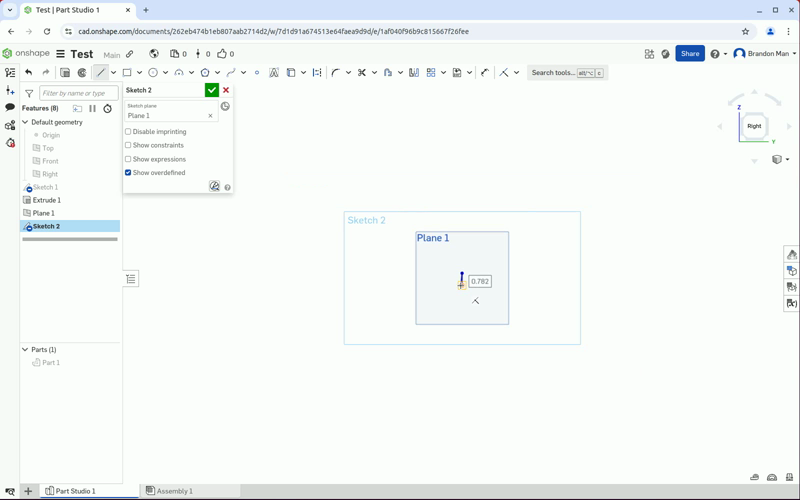
scroll(-6)
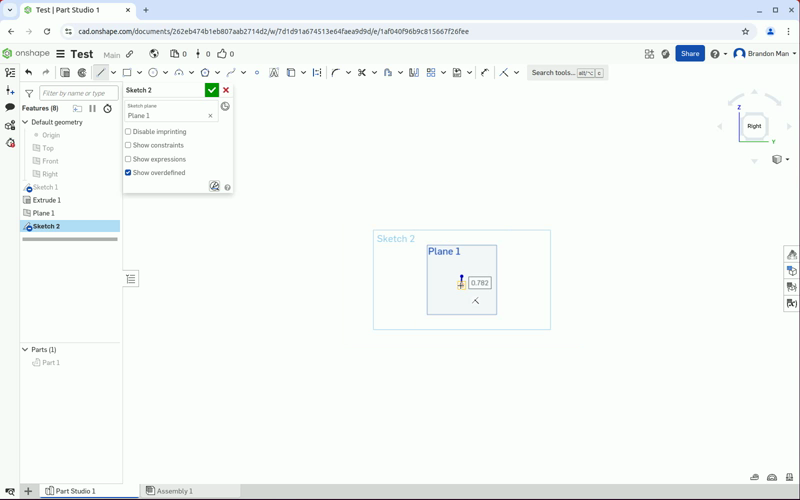
scroll(-6)
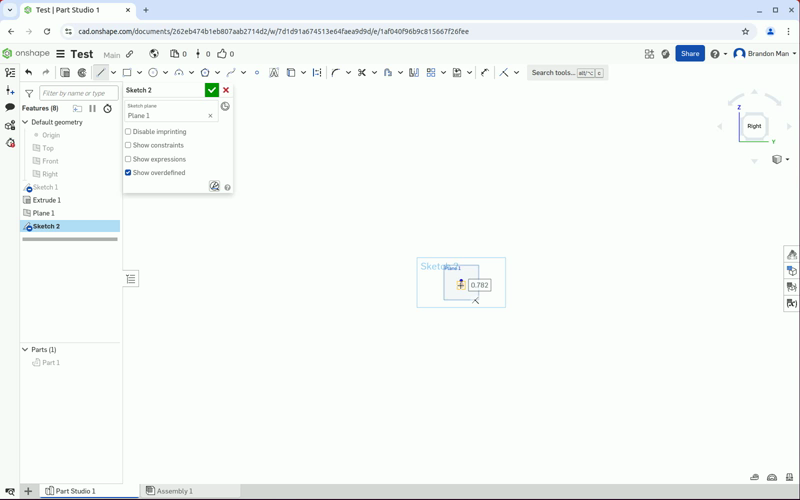
key(esc)
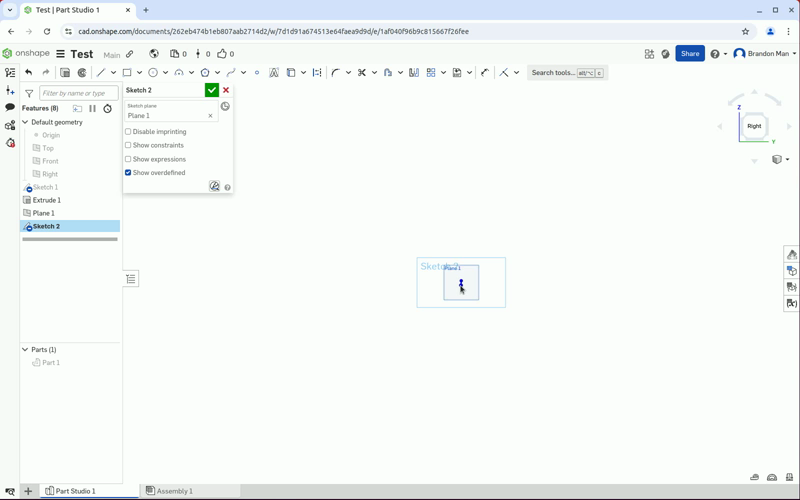
mouse_move(461, 283)
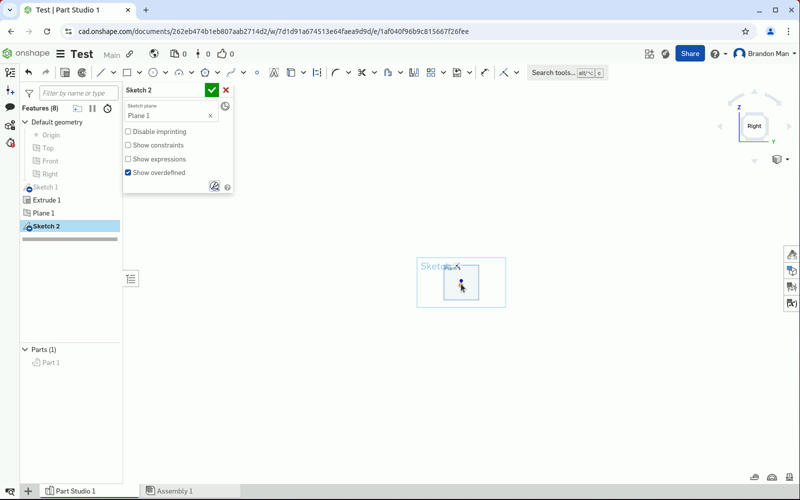
scroll(6)
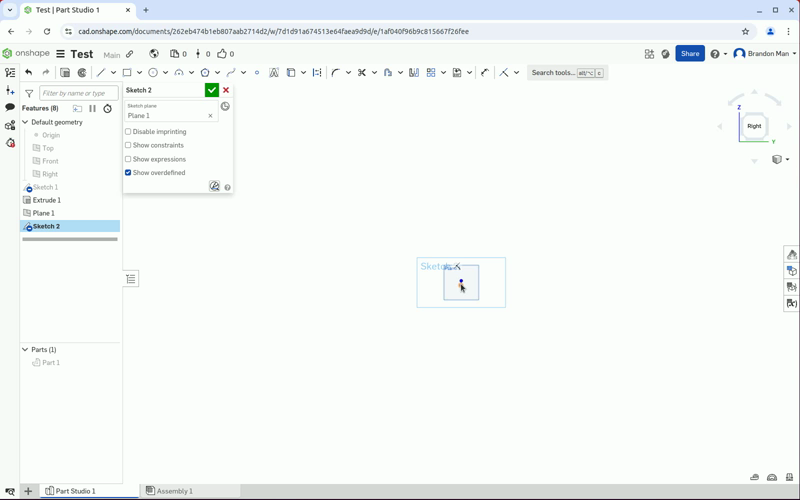
scroll(6)
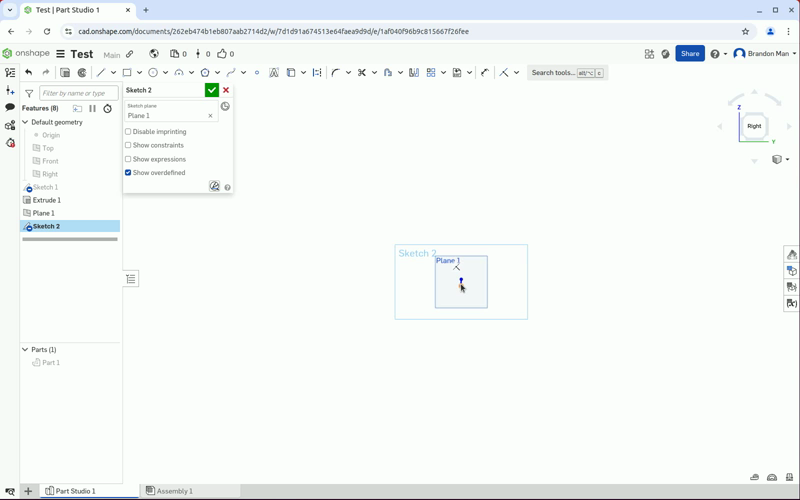
scroll(6)
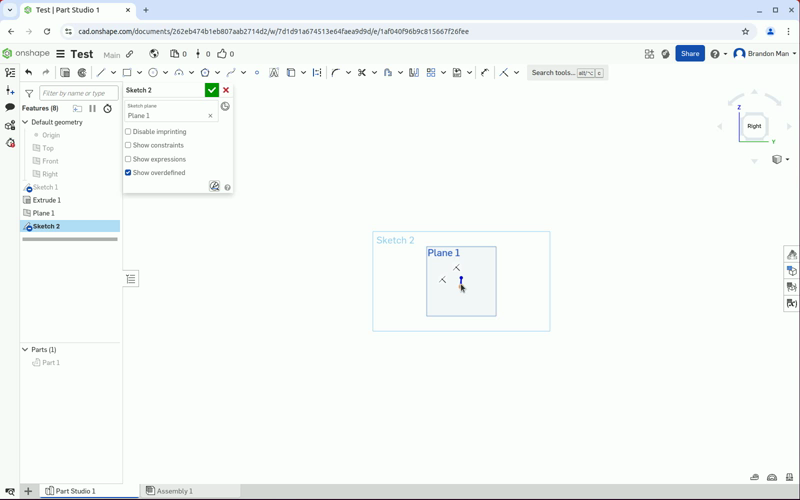
scroll(6)
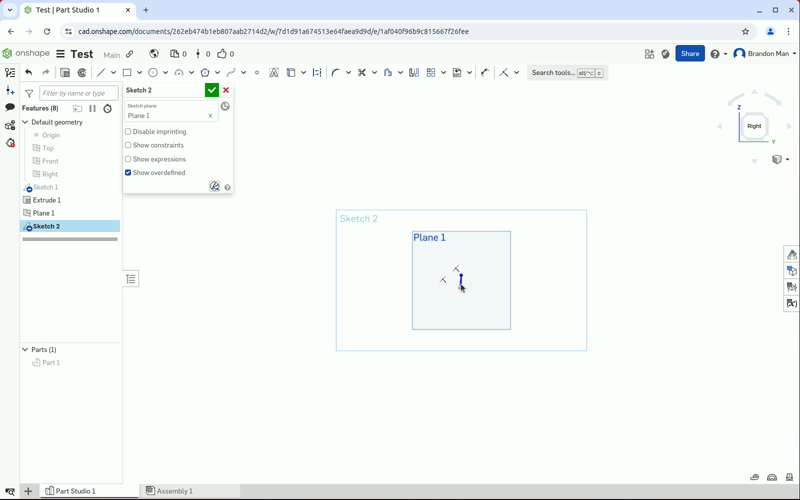
scroll(6)
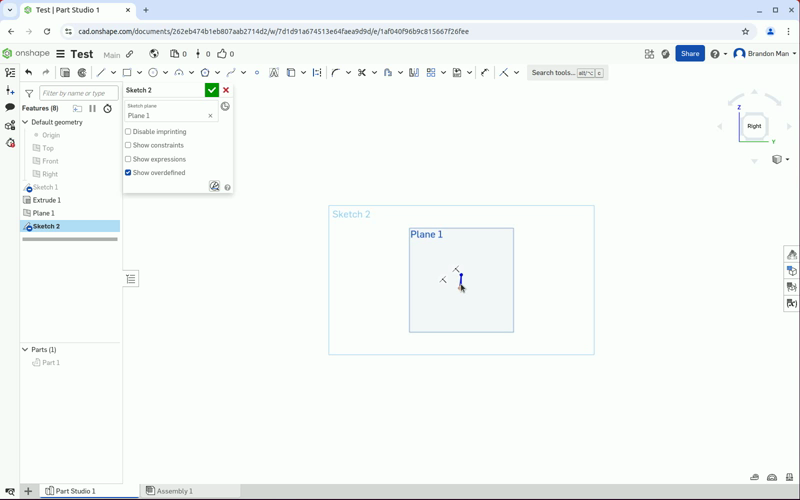
scroll(6)
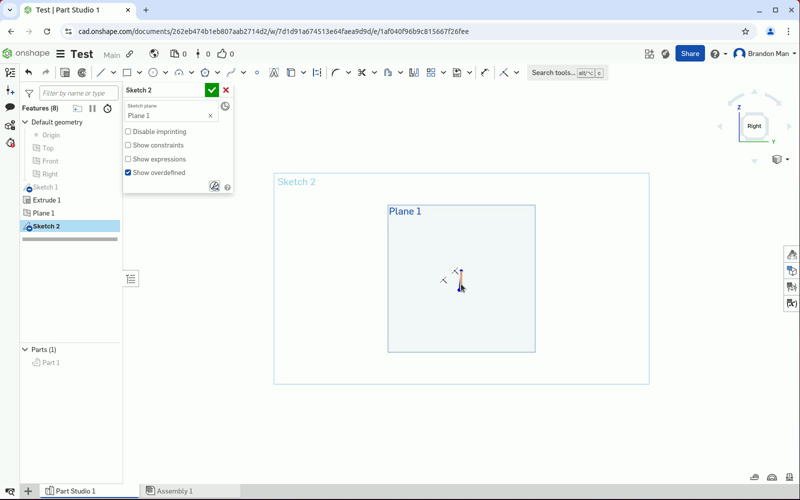
scroll(6)
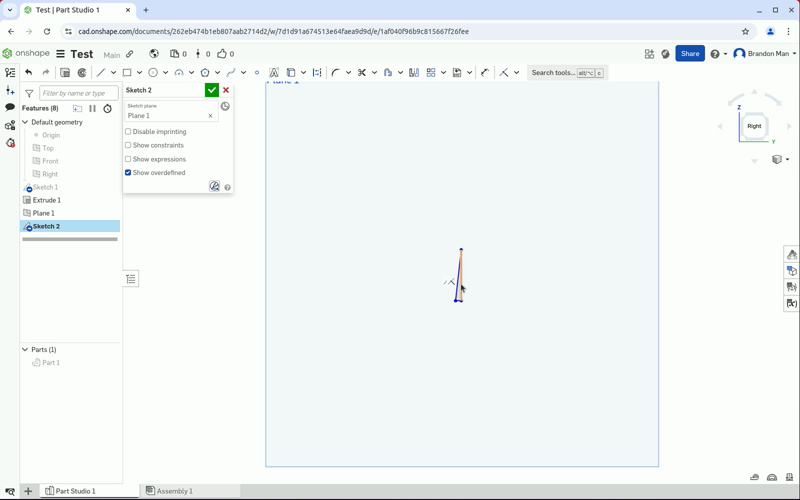
click(461, 283)
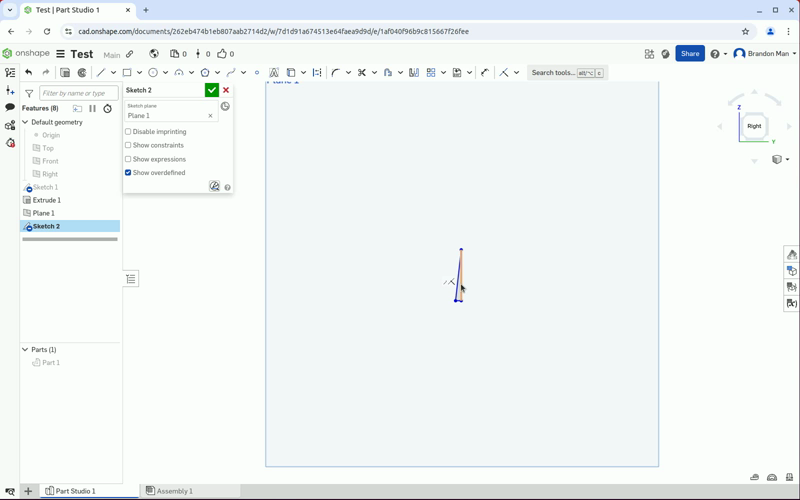
scroll(-6)
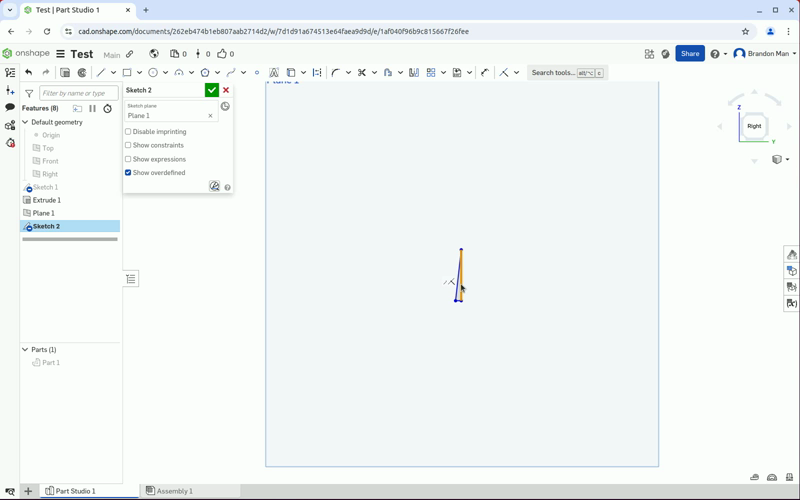
scroll(-6)
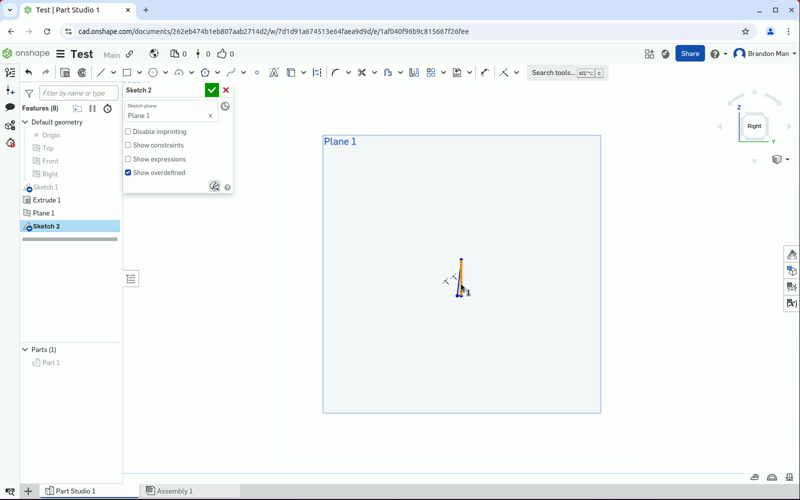
scroll(-6)
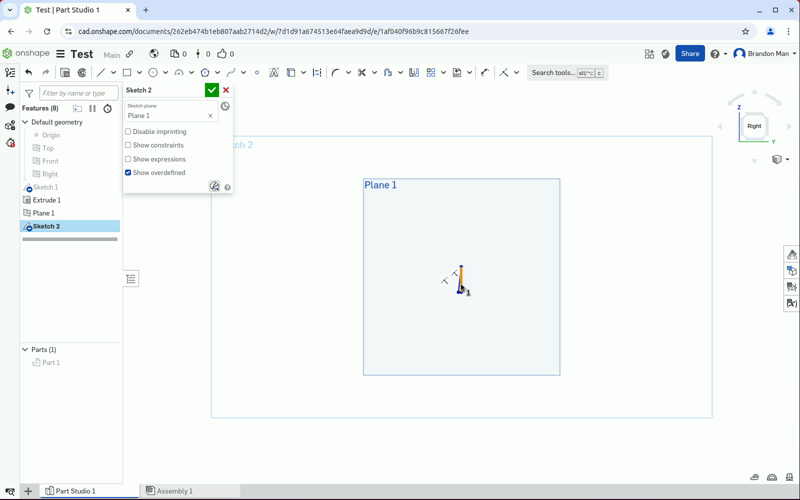
scroll(-6)
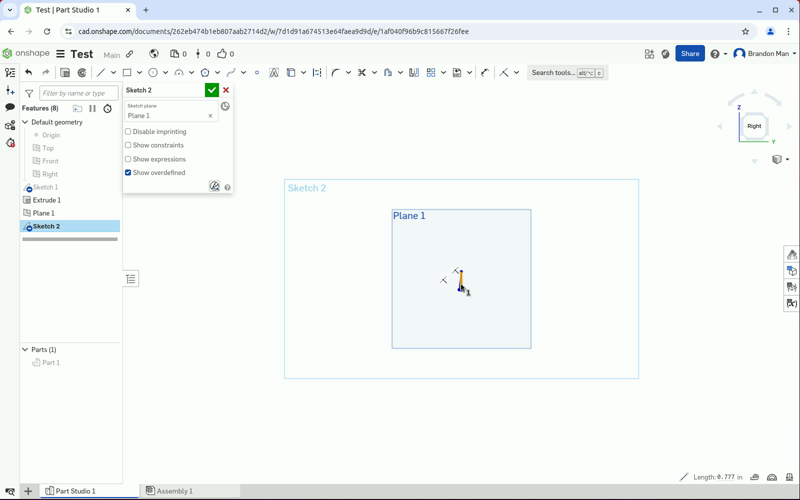
scroll(-6)
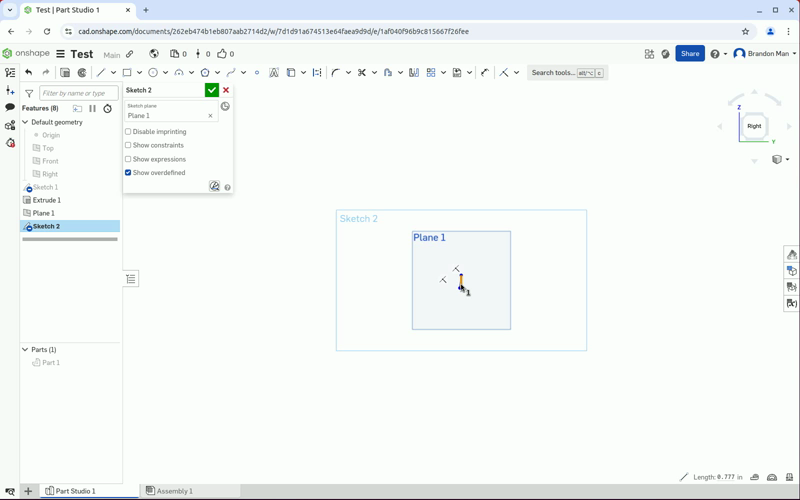
scroll(-6)
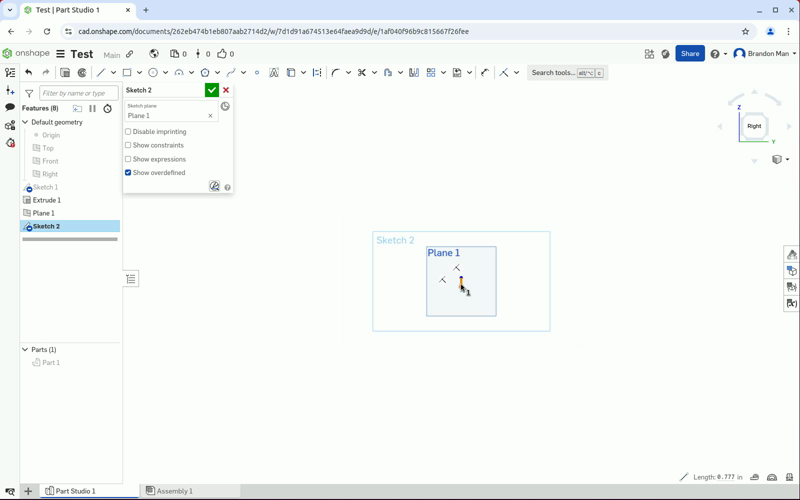
scroll(-6)
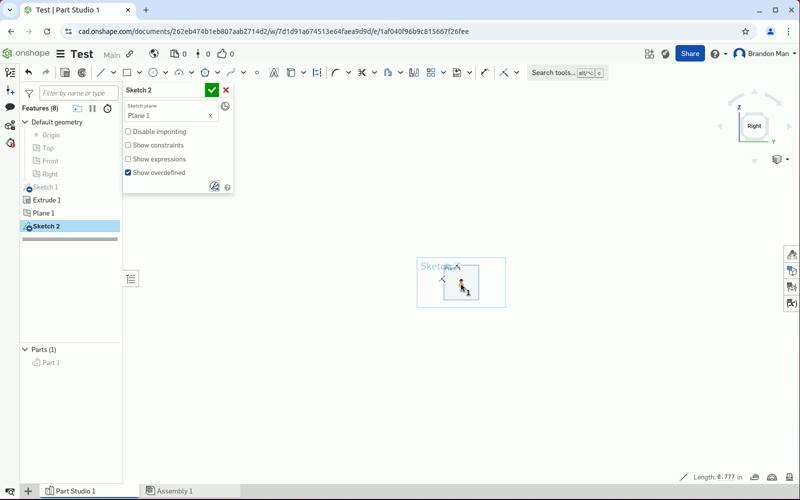
mouse_move(73, 352)
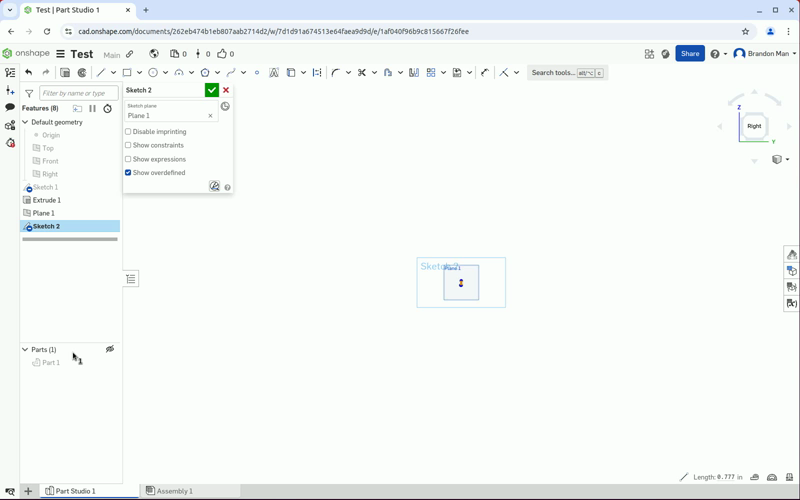
key(shift+y)
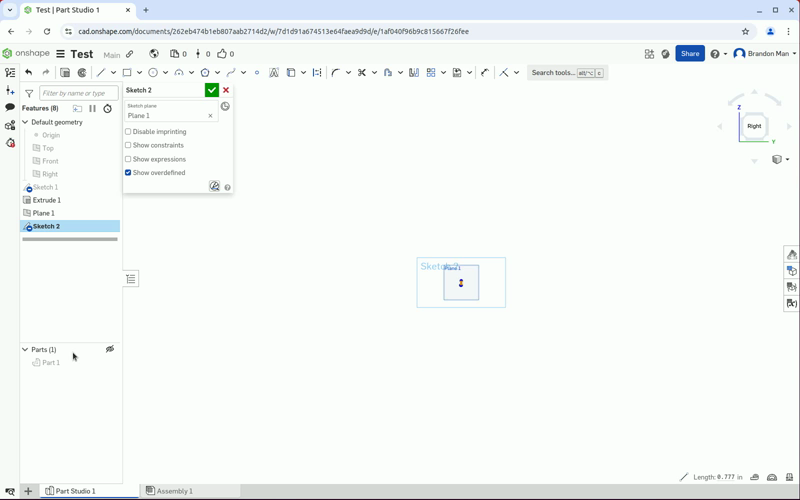
key(shift+e)
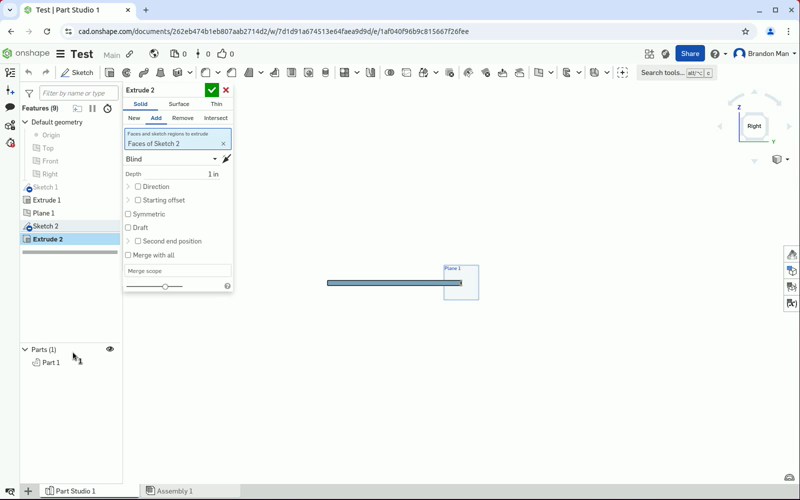
mouse_move(143, 106)
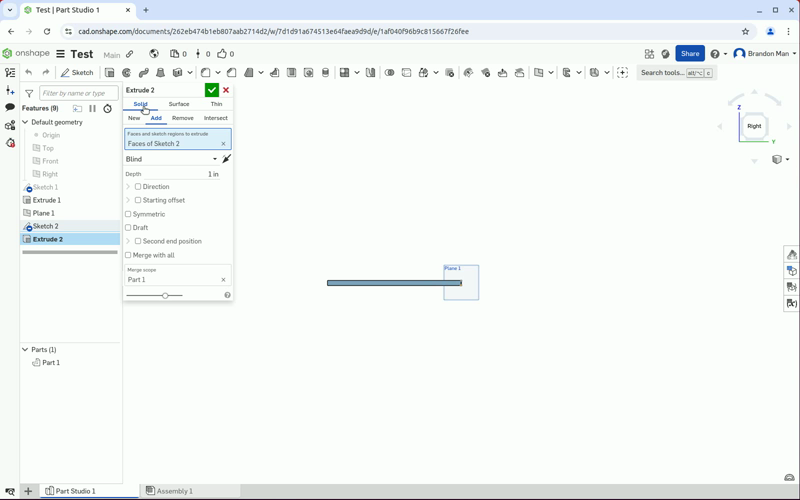
click(143, 106)
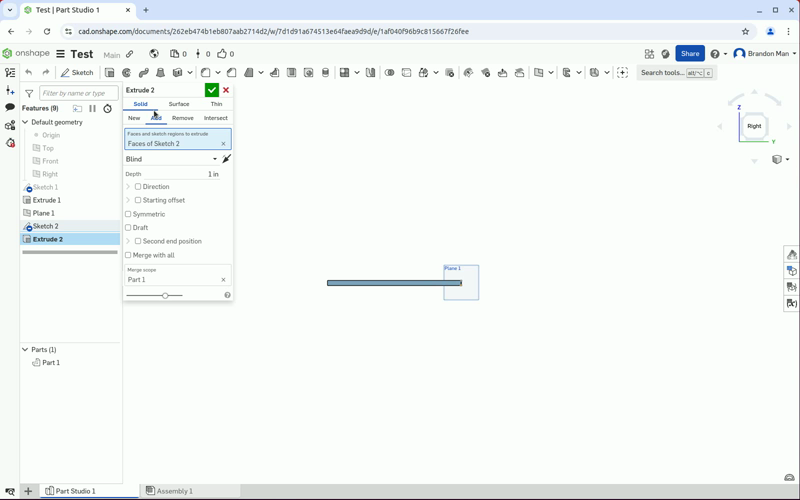
mouse_move(186, 120)
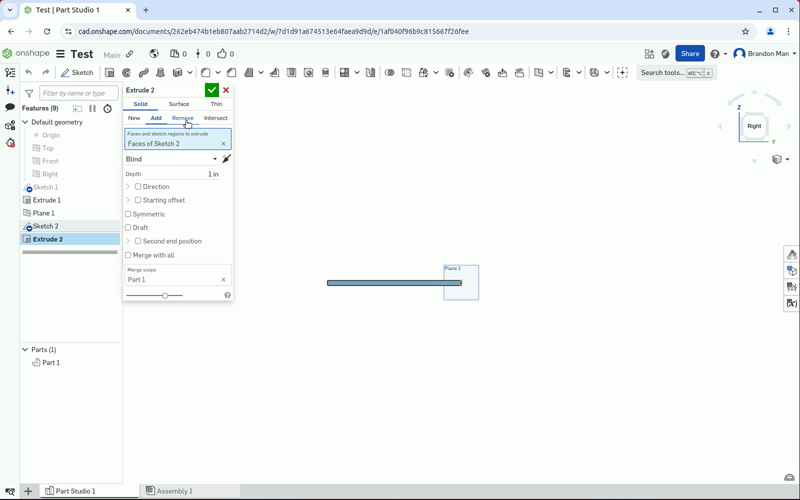
click(186, 120)
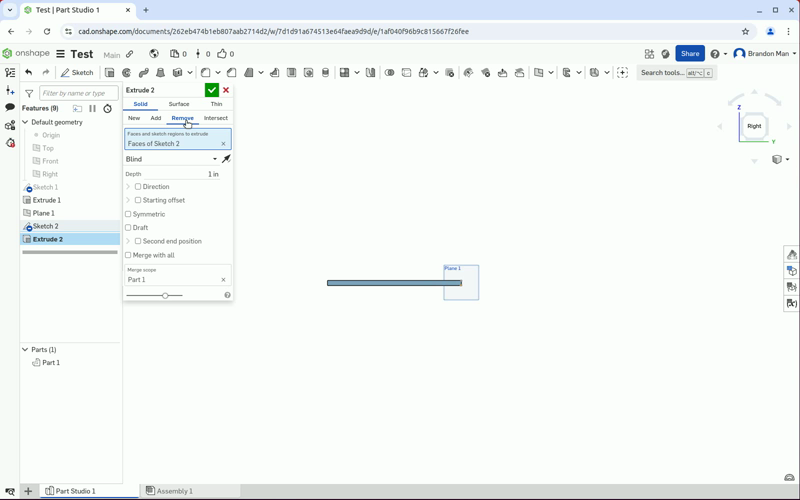
key(tab, 4)
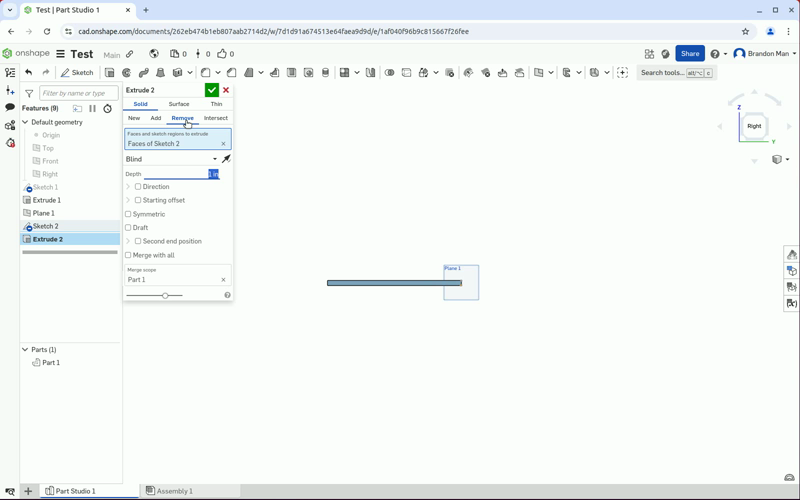
text(0.722)
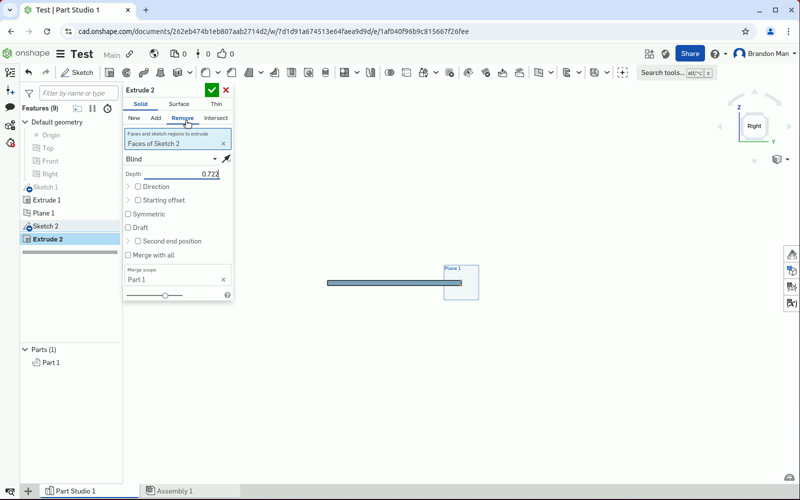
key(tab, 6)
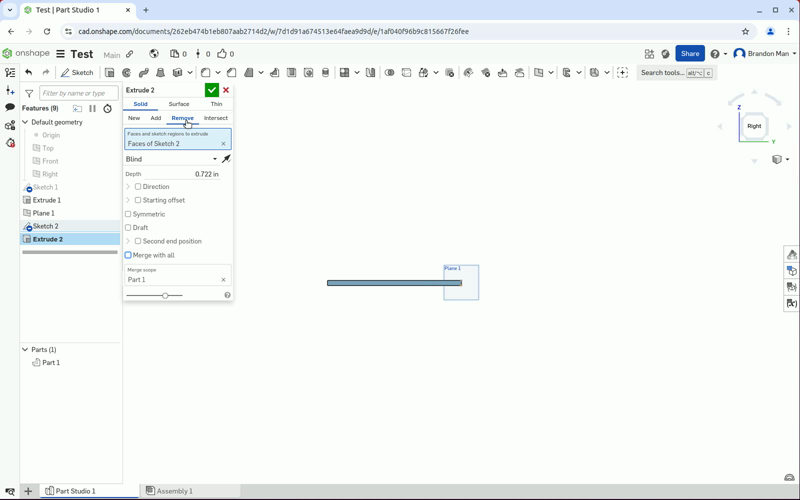
key(space)
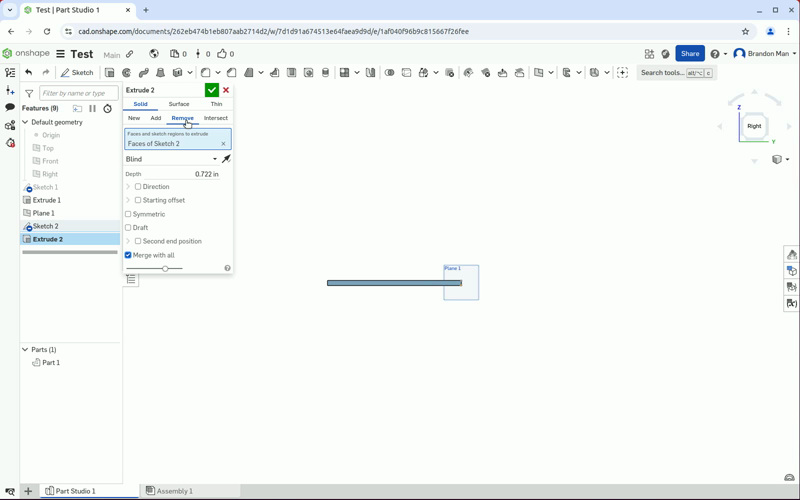
key(enter)
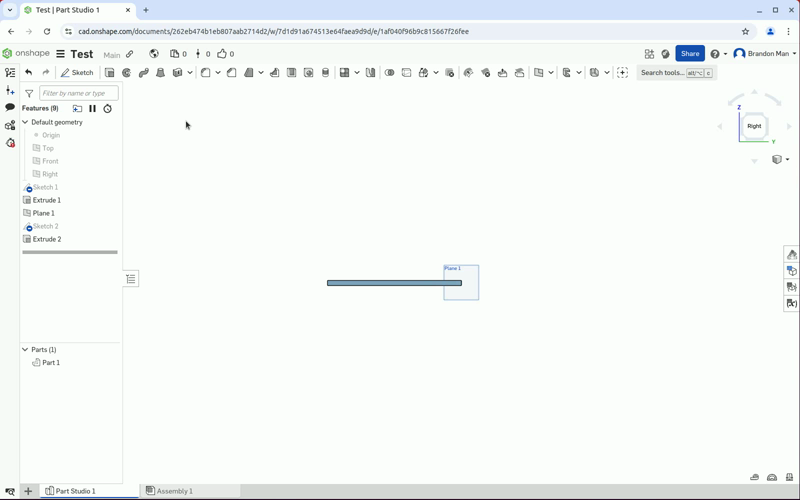
key(shift+h)
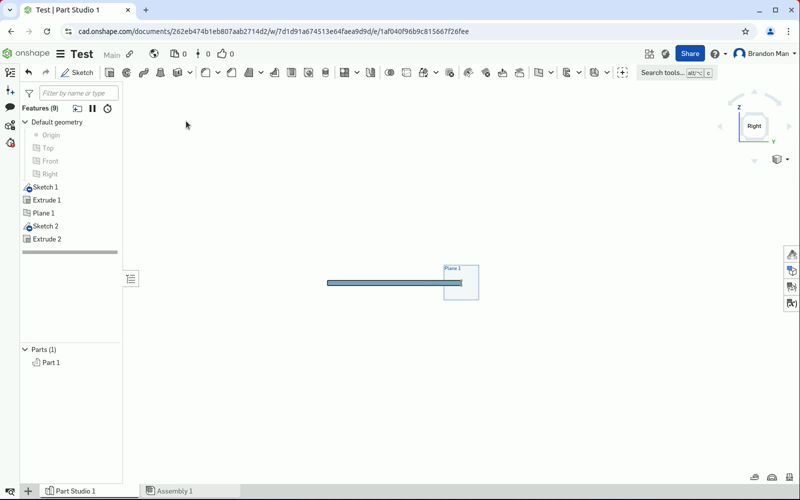
key(shift+h)
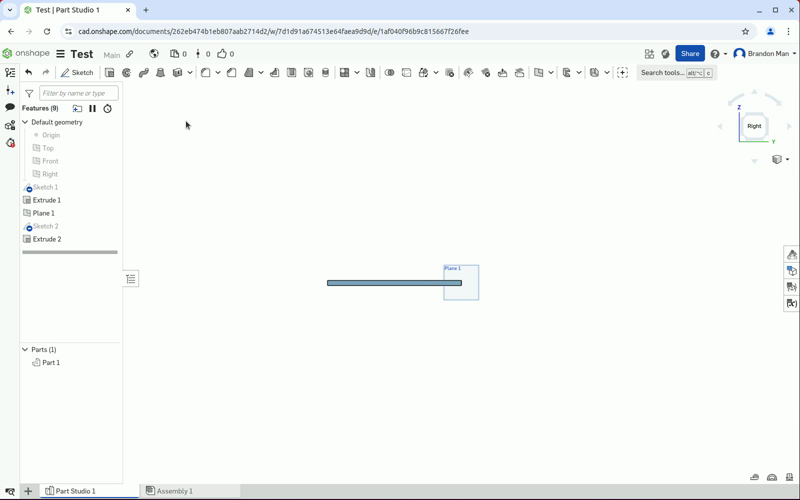
mouse_move(73, 189)
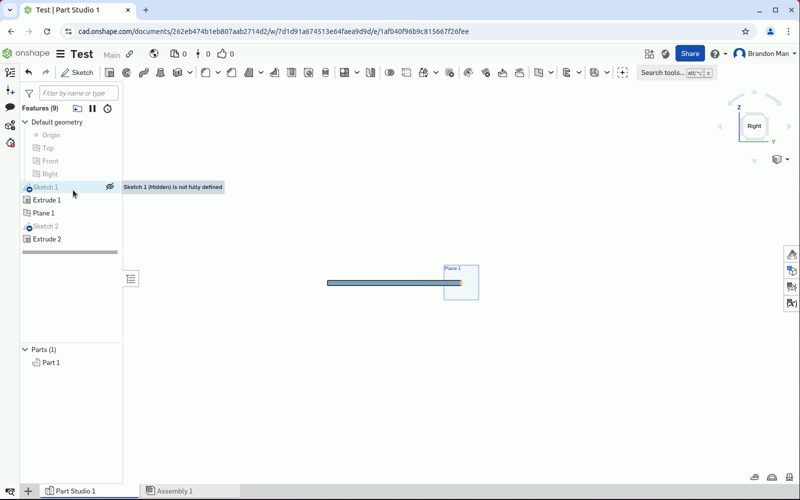
click(73, 189)
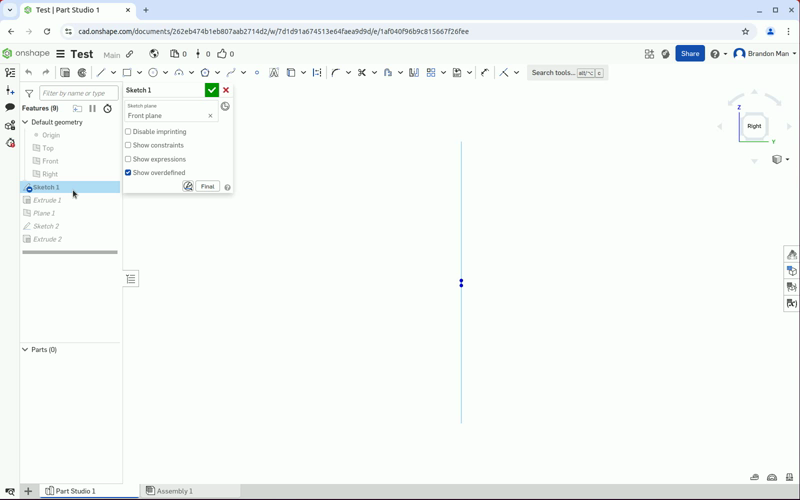
mouse_move(229, 92)
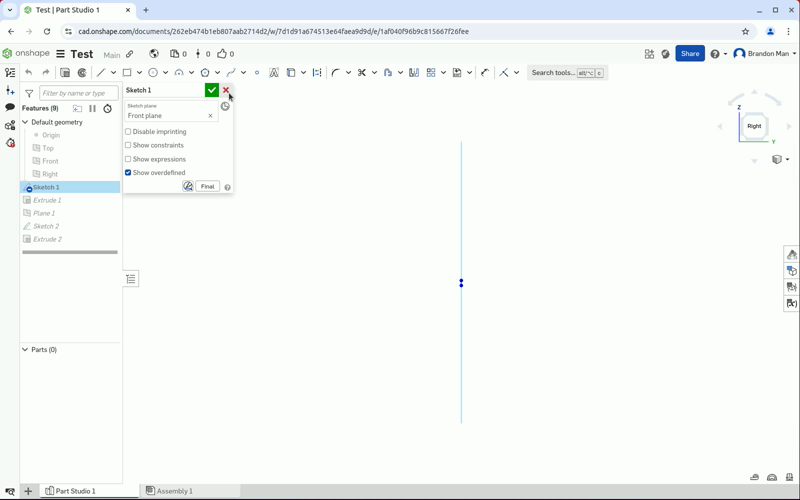
click(229, 92)
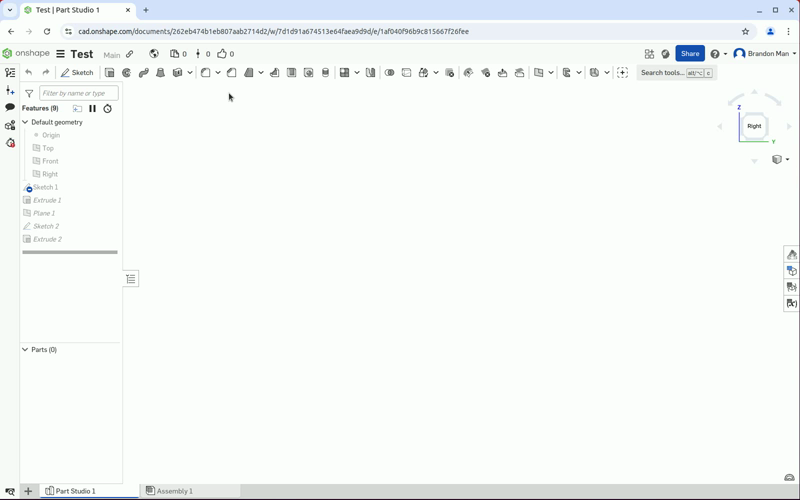
key(shift+s)
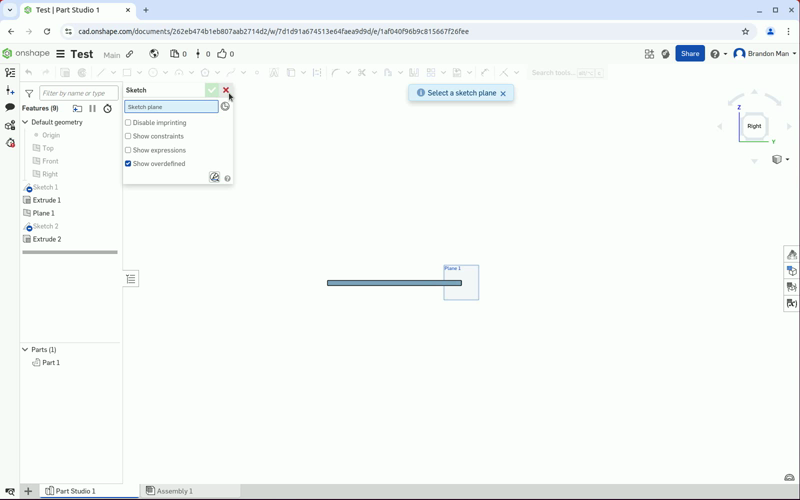
mouse_move(73, 215)
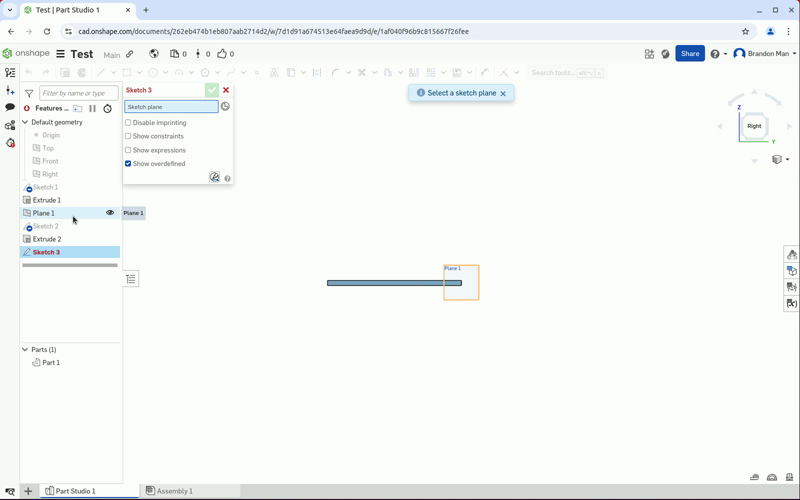
click(73, 215)
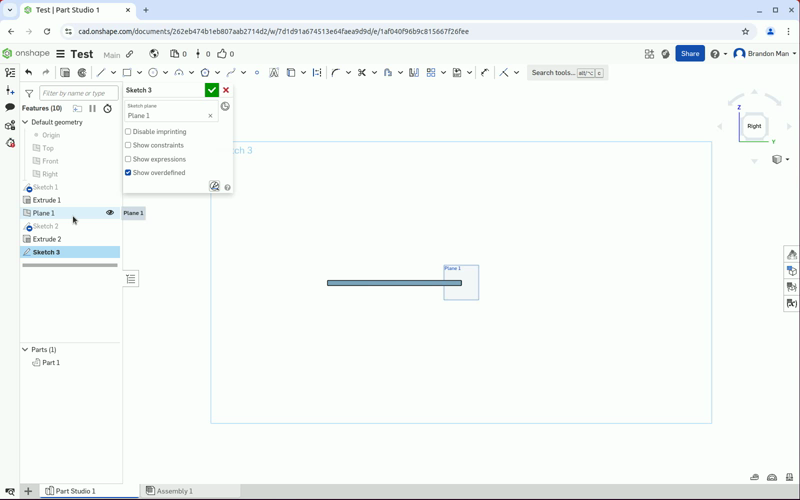
mouse_move(73, 352)
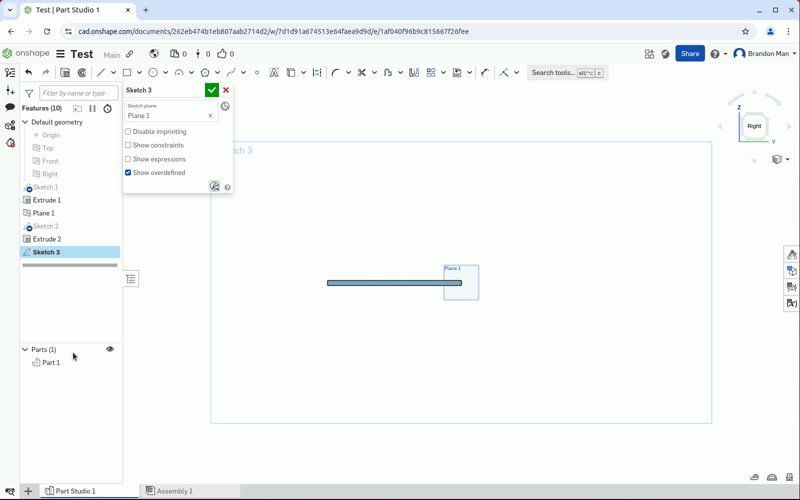
key(y)
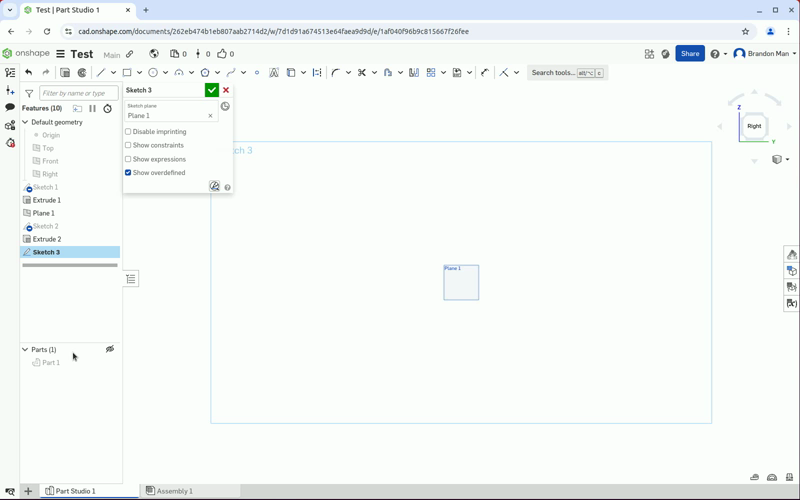
key(l)
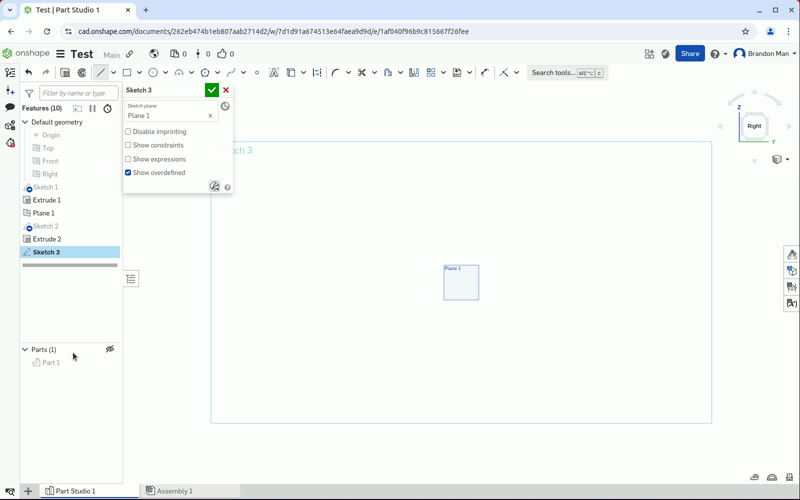
key_down(shift)
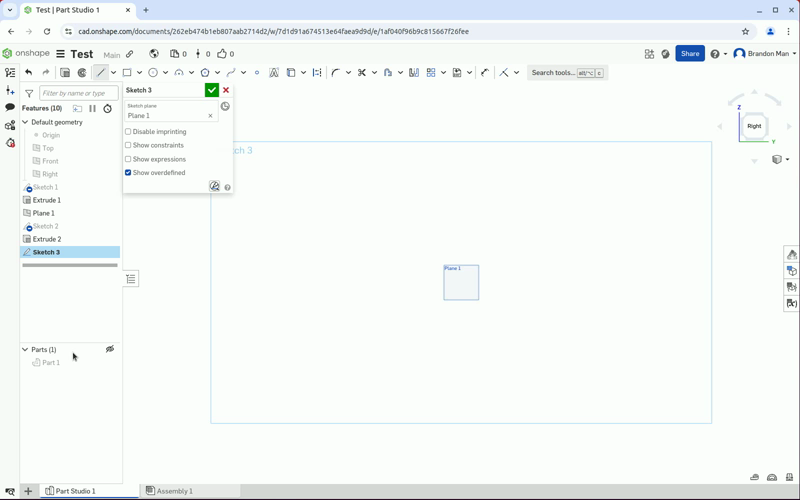
mouse_move(348, 285)
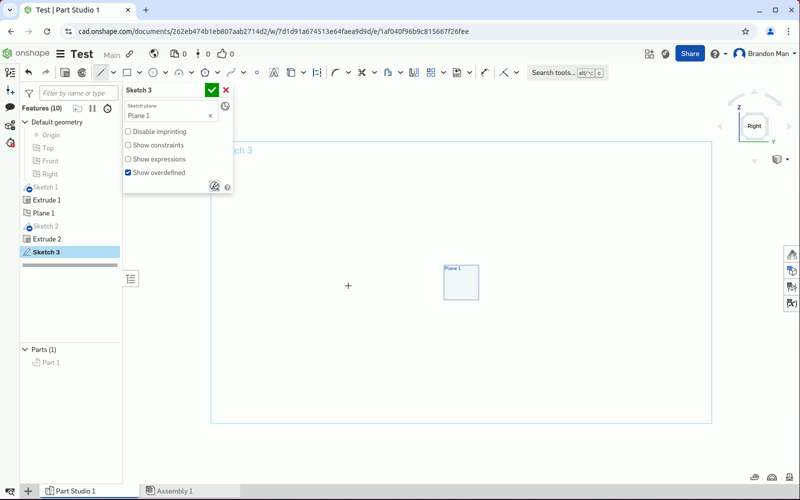
click(348, 285)
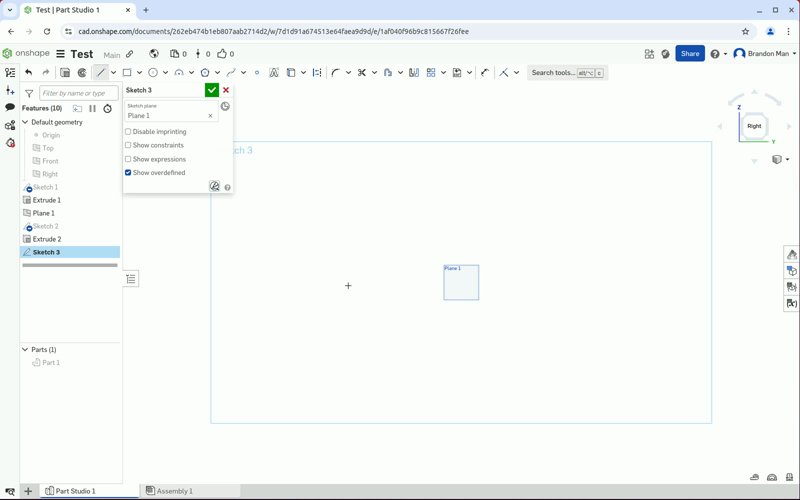
key_up(shift)
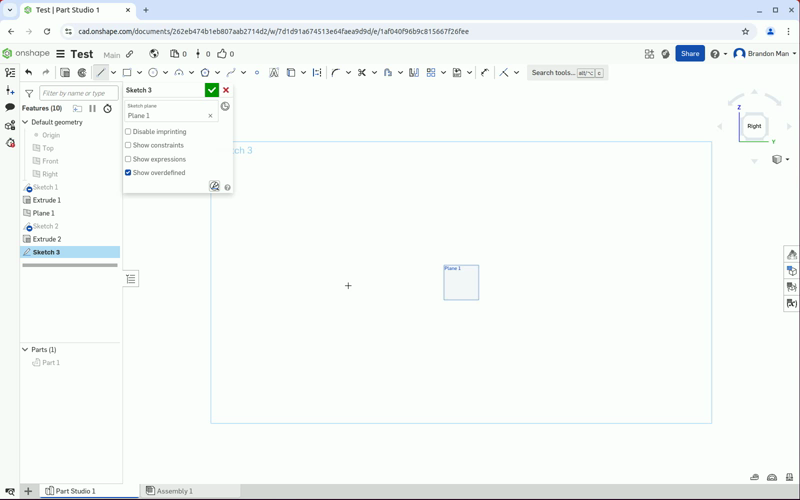
key_down(shift)
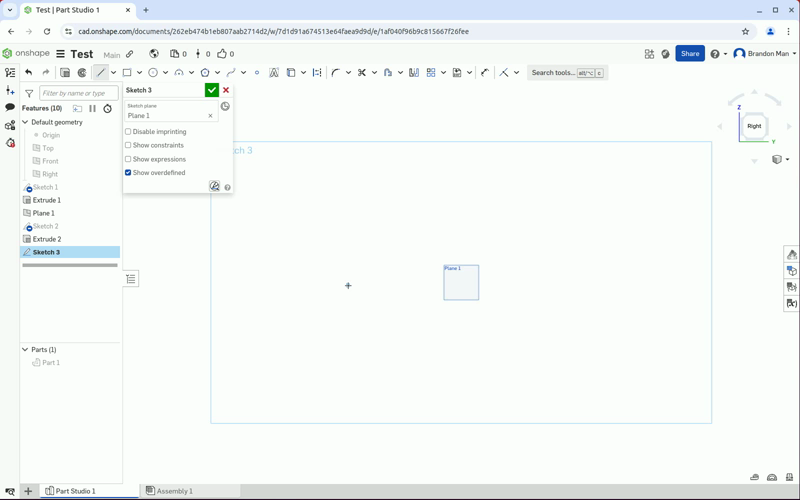
mouse_move(378, 285)
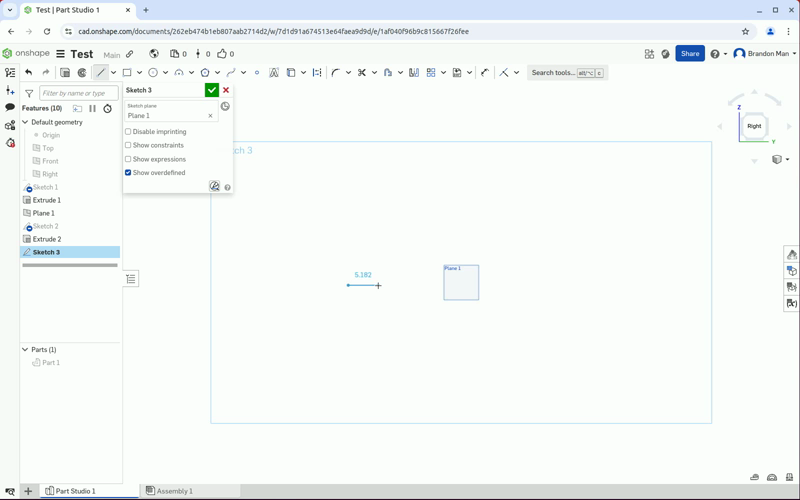
mouse_move(348, 280)
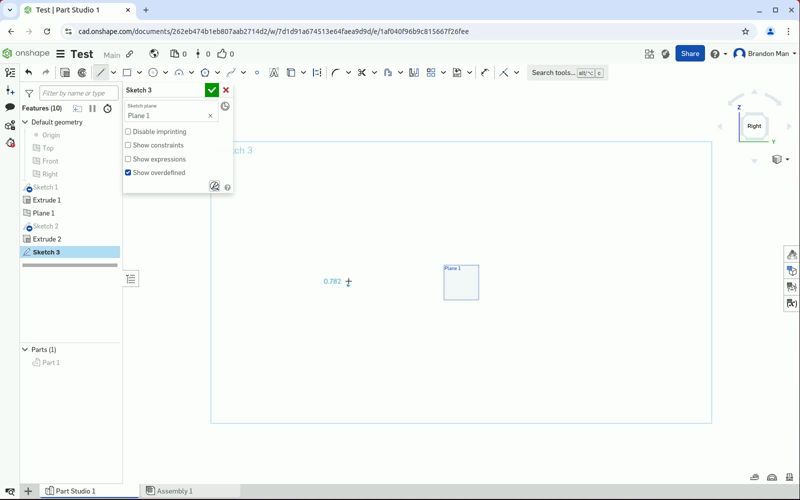
scroll(6)
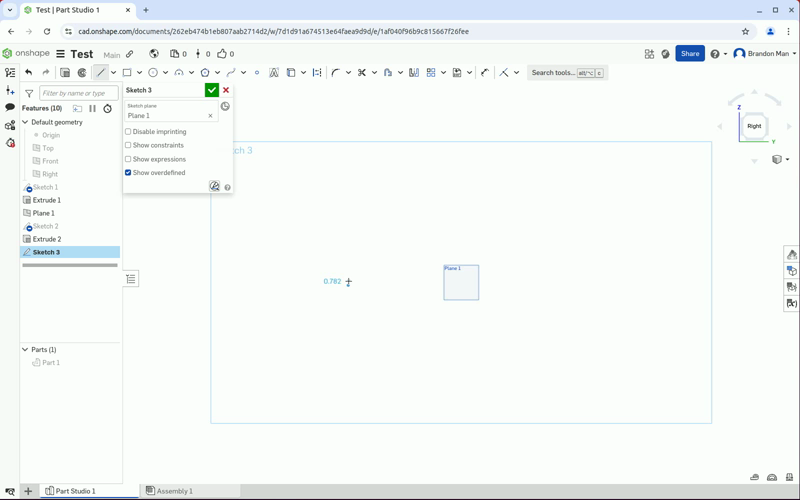
scroll(6)
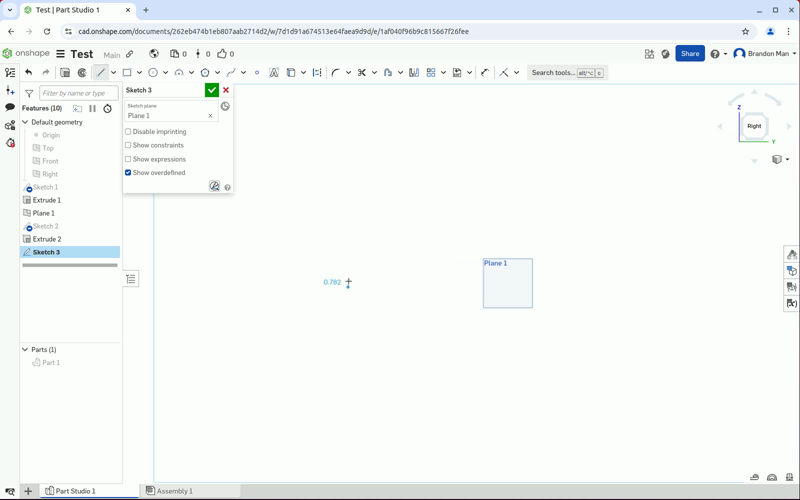
scroll(6)
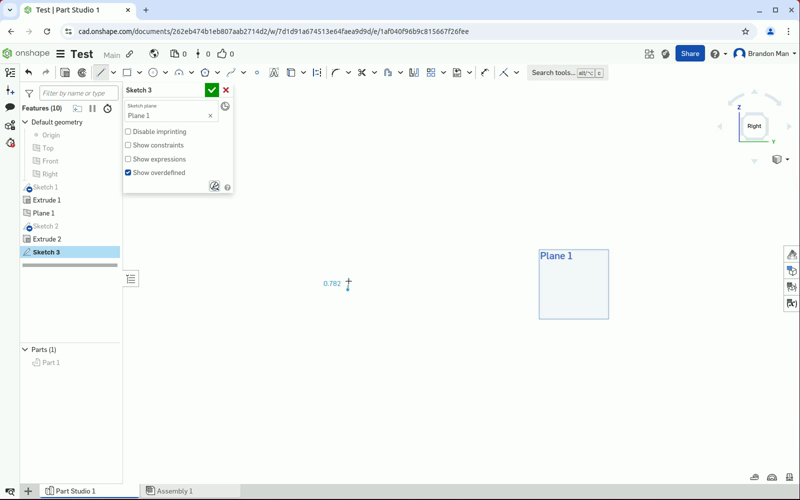
scroll(6)
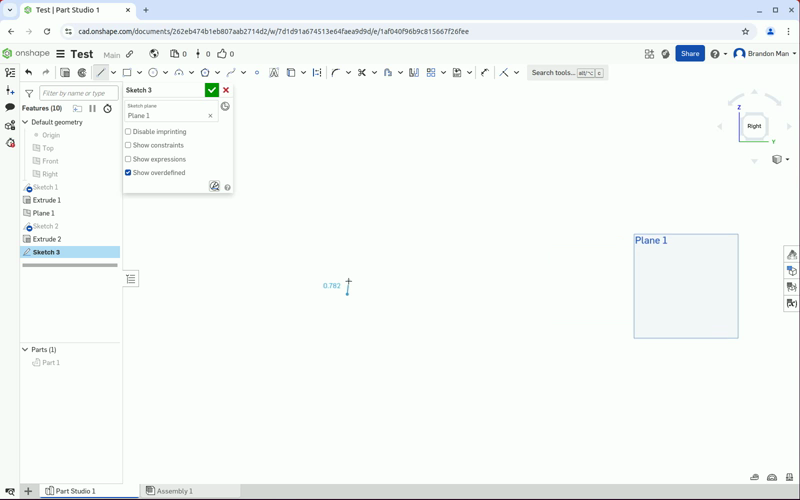
scroll(6)
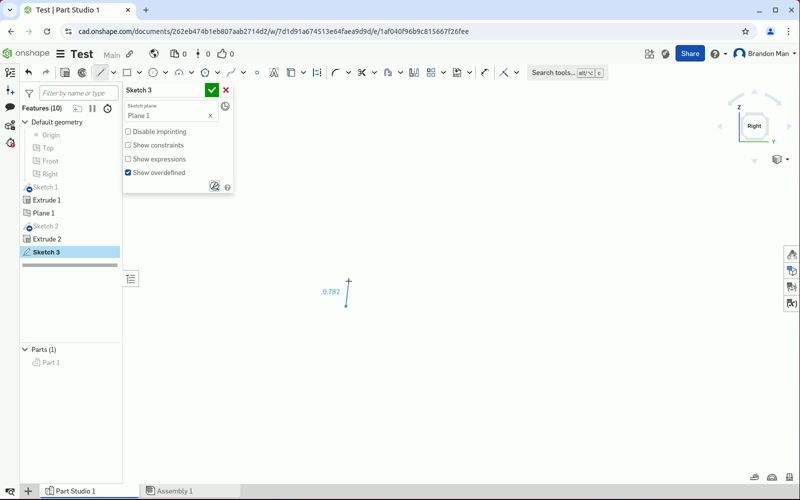
scroll(6)
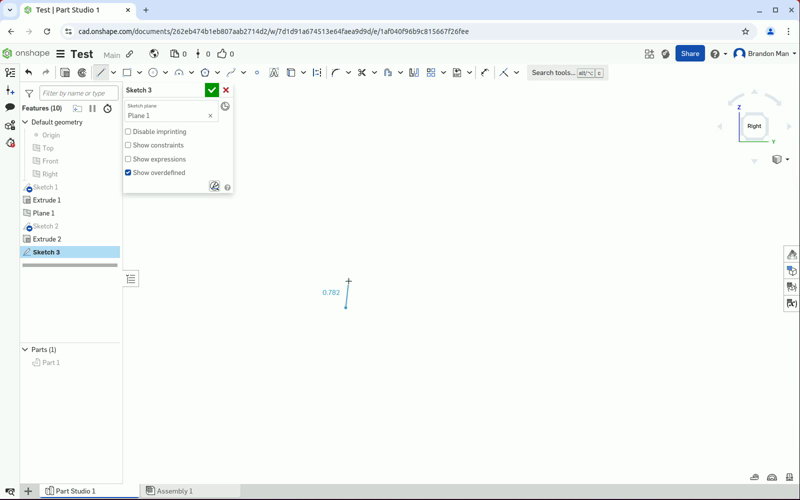
scroll(6)
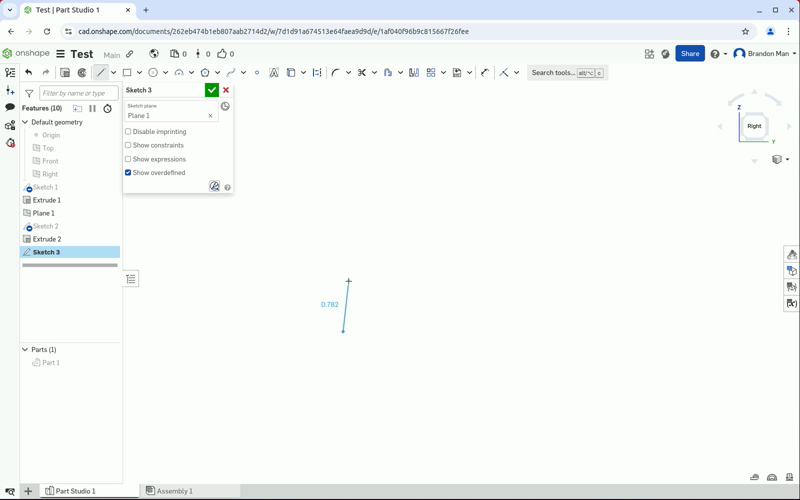
click(348, 280)
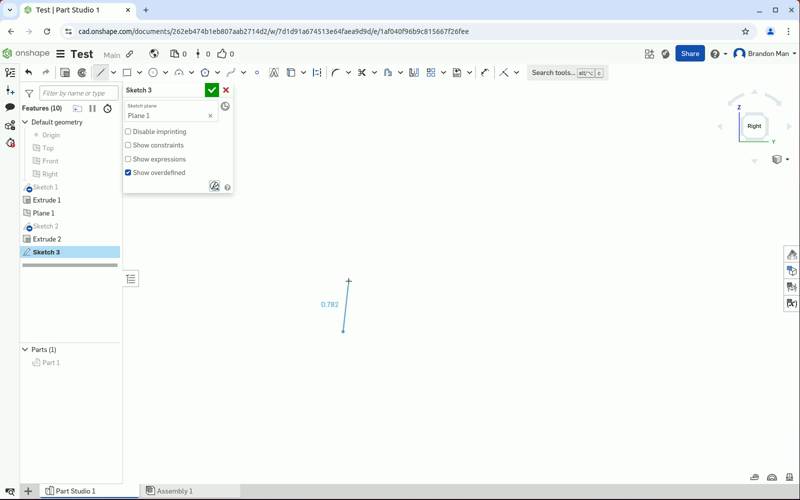
scroll(-6)
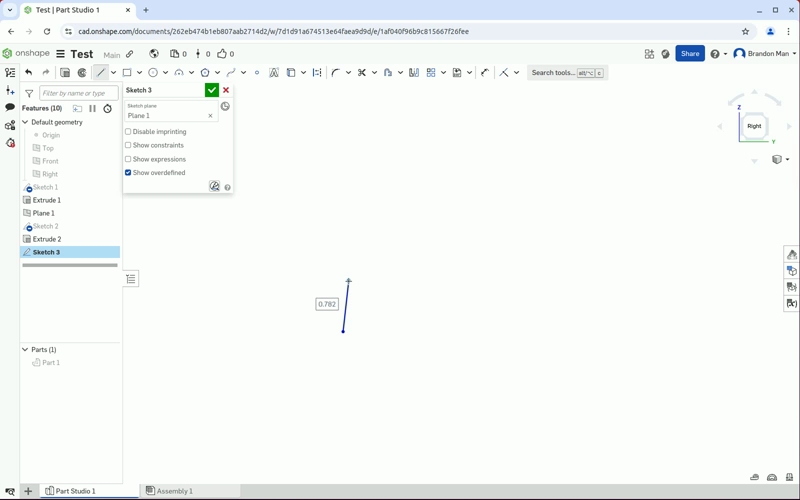
scroll(-6)
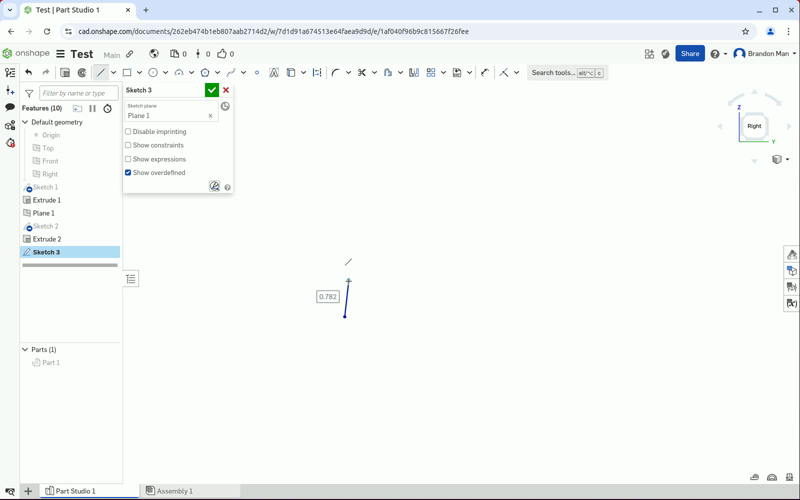
scroll(-6)
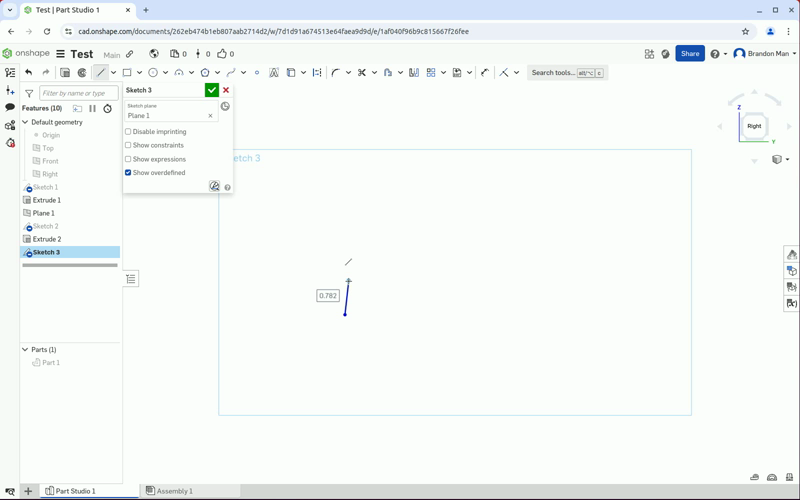
scroll(-6)
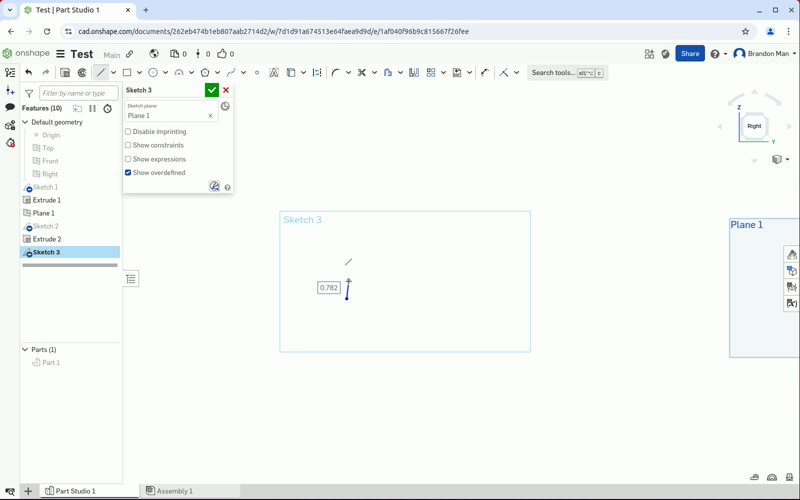
scroll(-6)
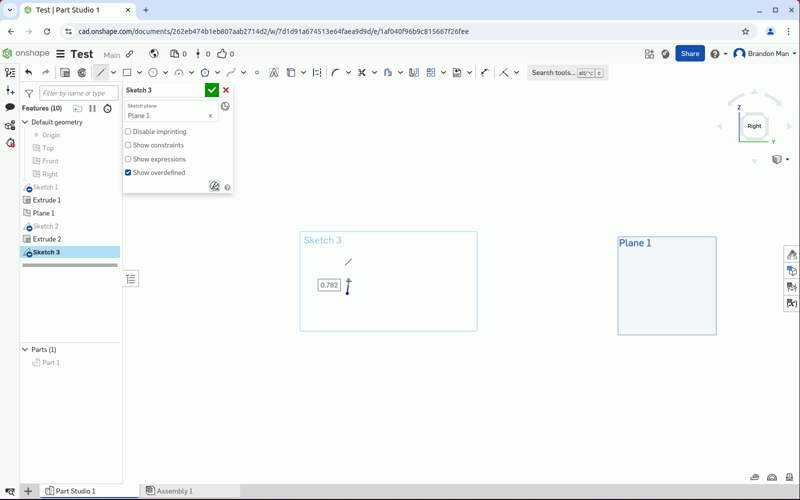
scroll(-6)
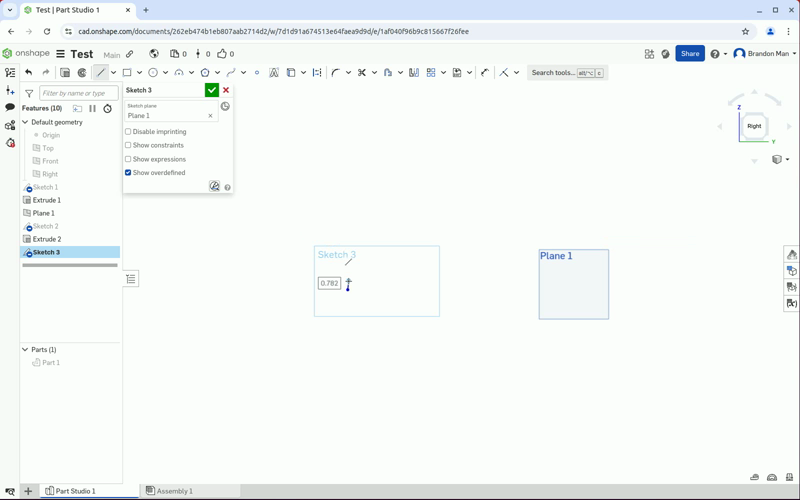
scroll(-6)
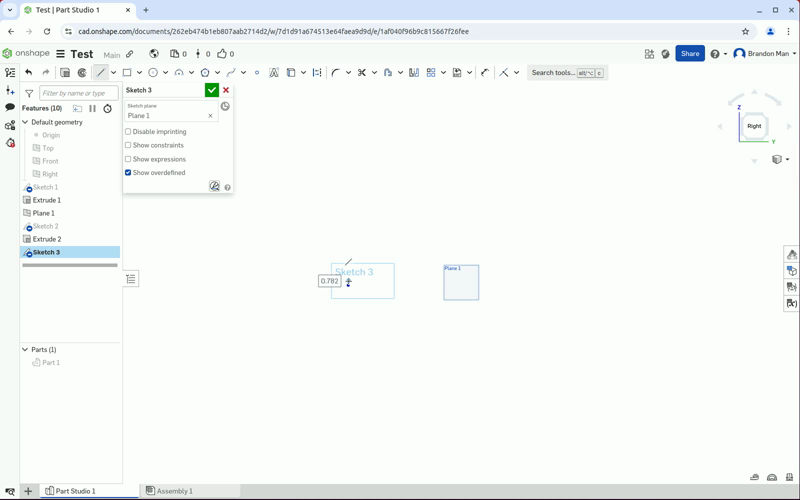
key_up(shift)
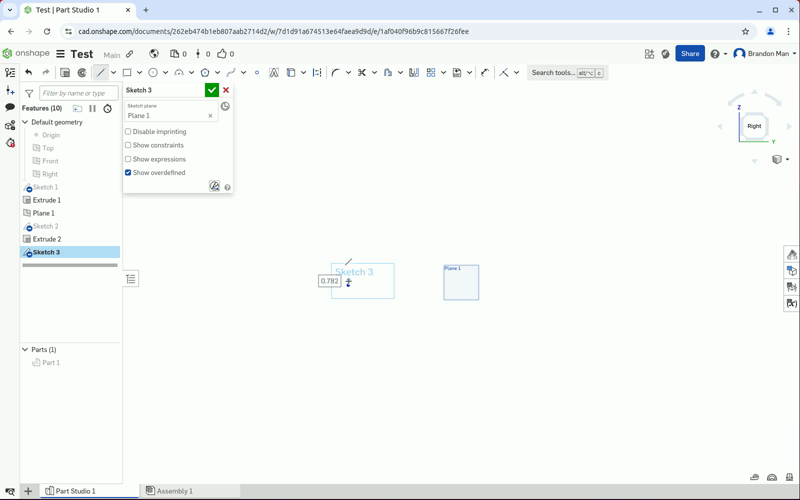
key_down(shift)
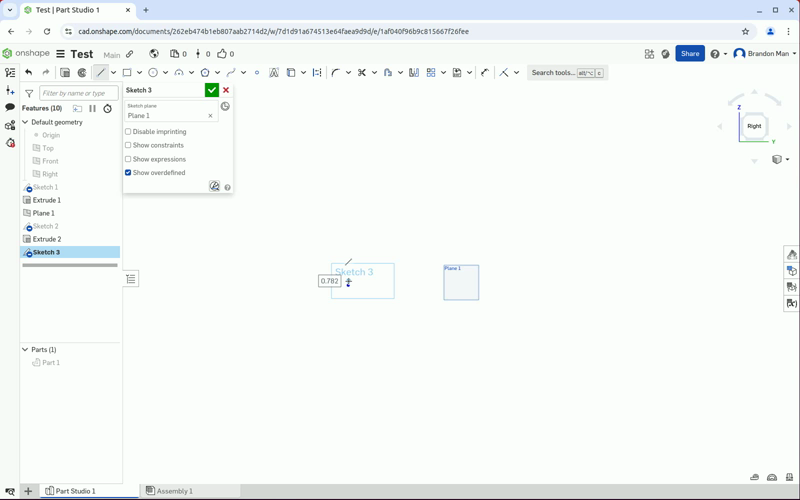
mouse_move(378, 280)
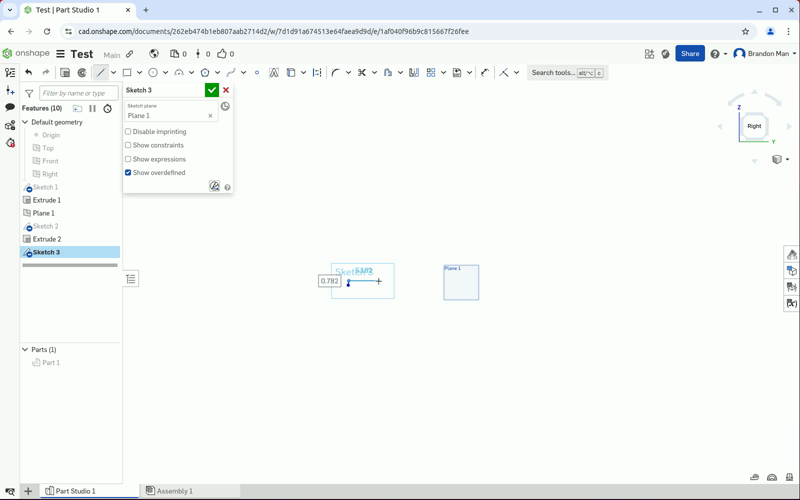
mouse_move(348, 280)
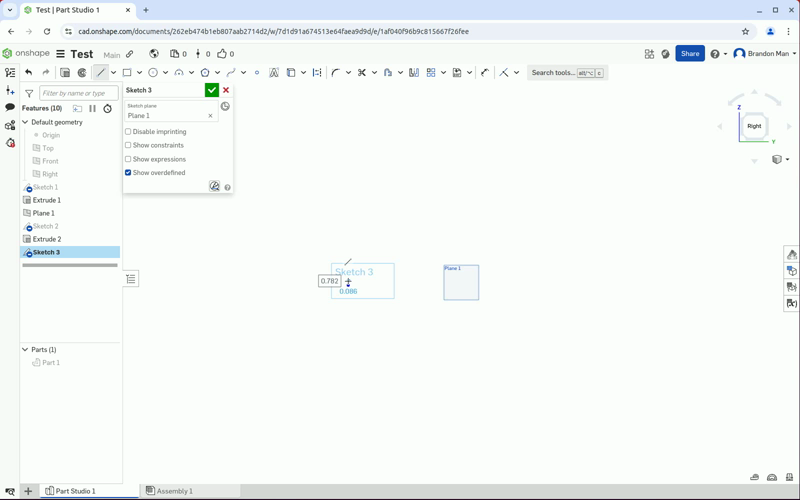
scroll(6)
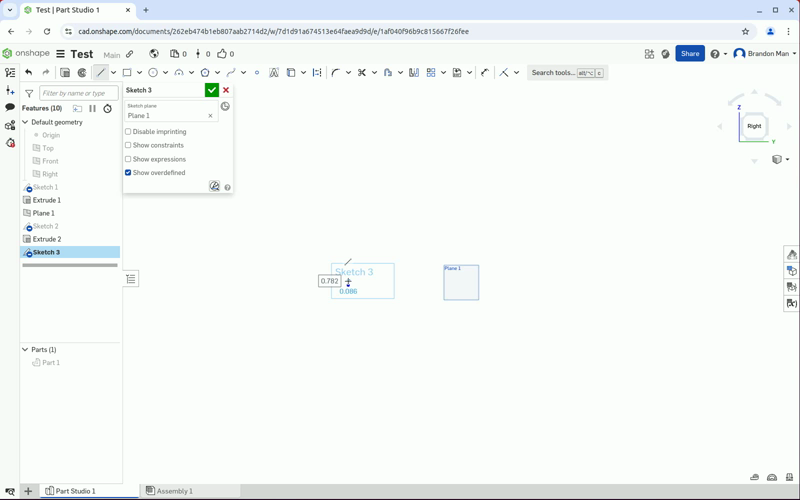
scroll(6)
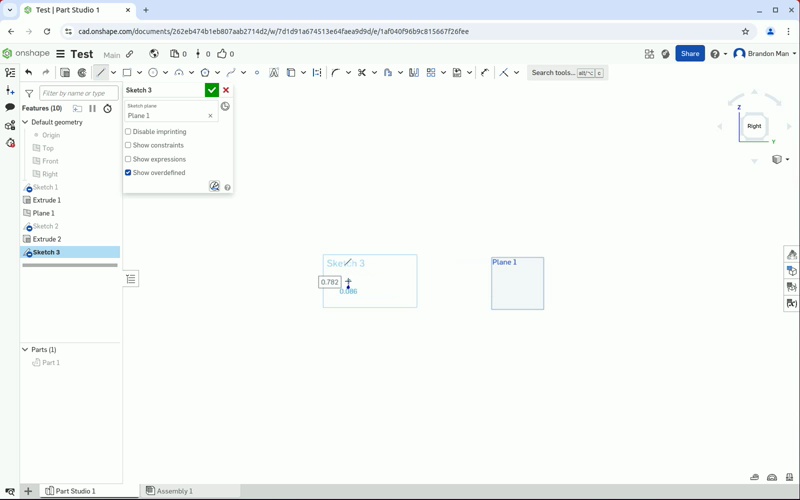
scroll(6)
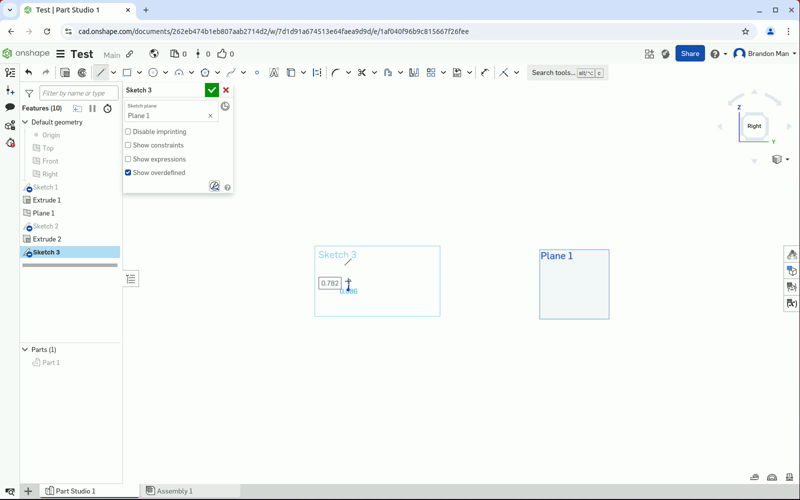
scroll(6)
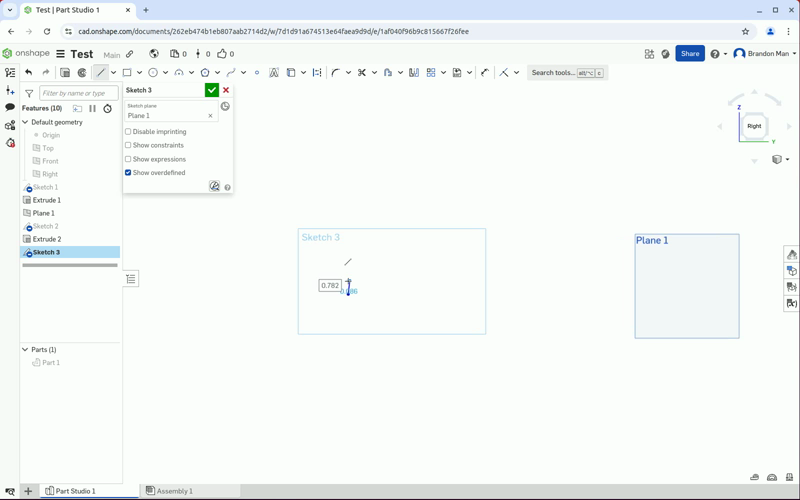
scroll(6)
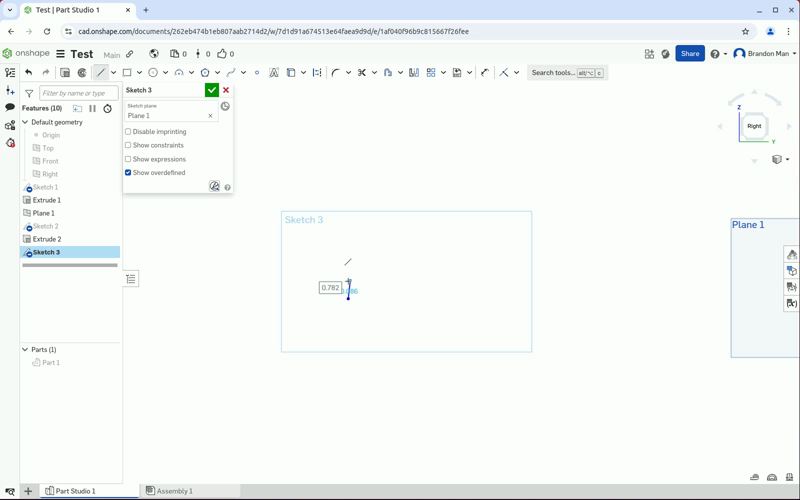
scroll(6)
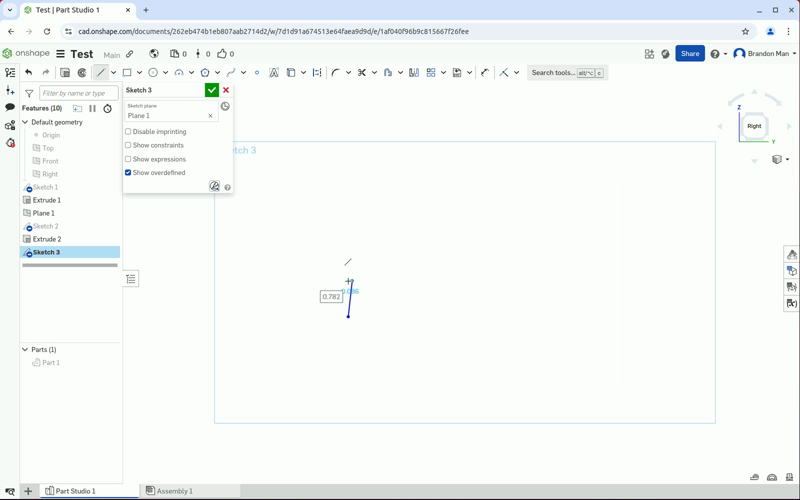
scroll(6)
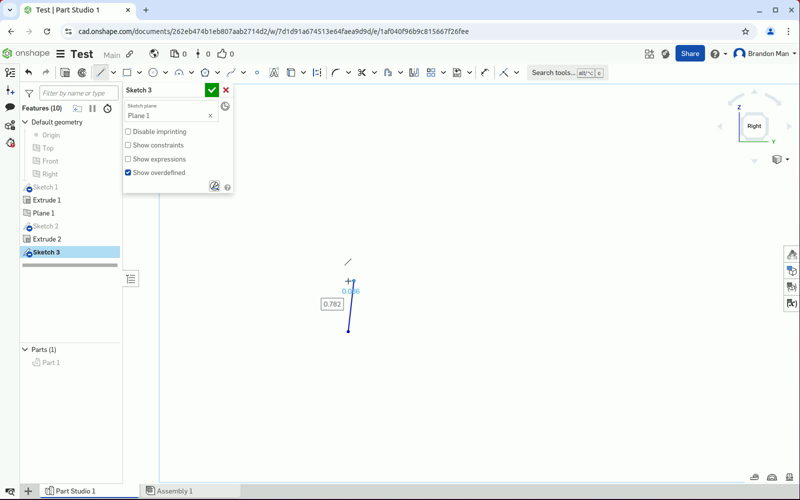
click(348, 280)
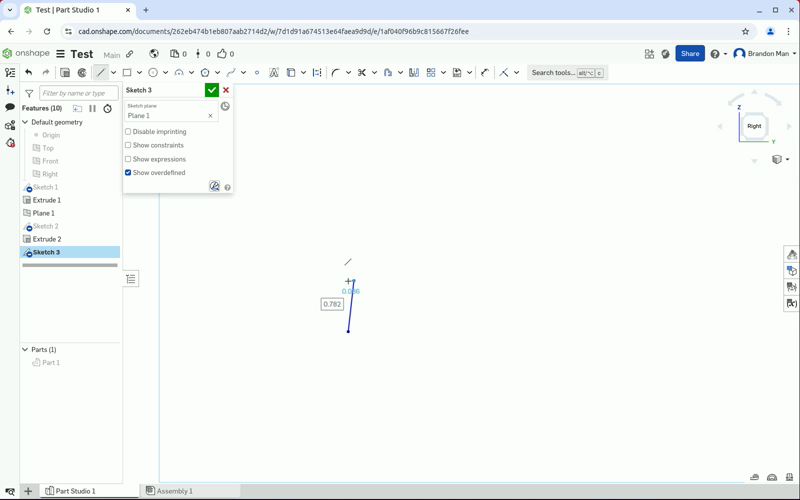
scroll(-6)
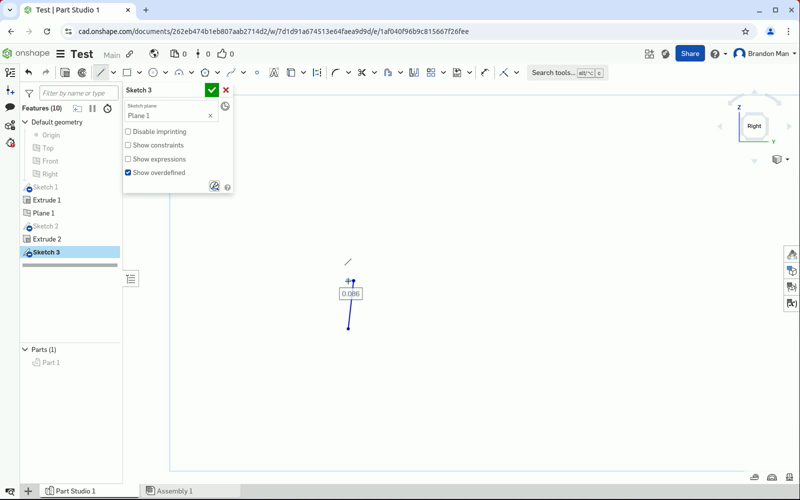
scroll(-6)
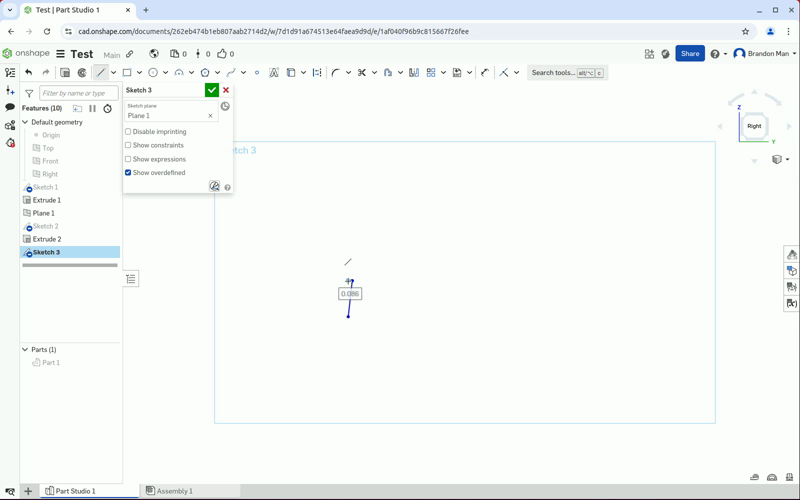
scroll(-6)
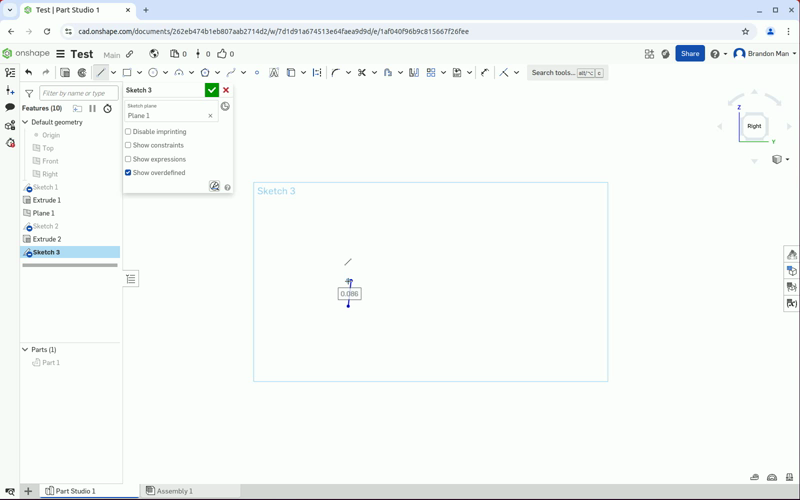
scroll(-6)
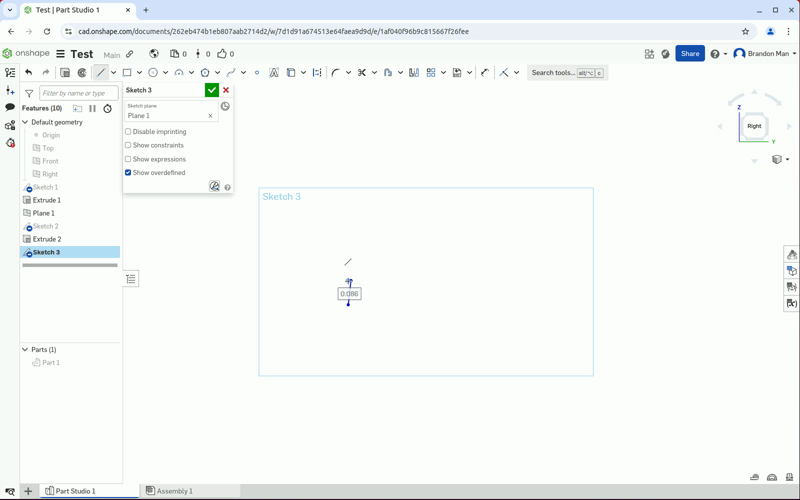
scroll(-6)
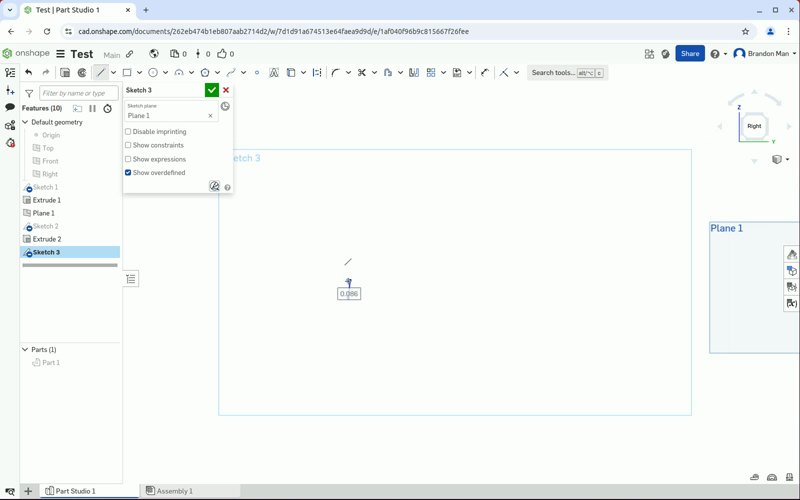
scroll(-6)
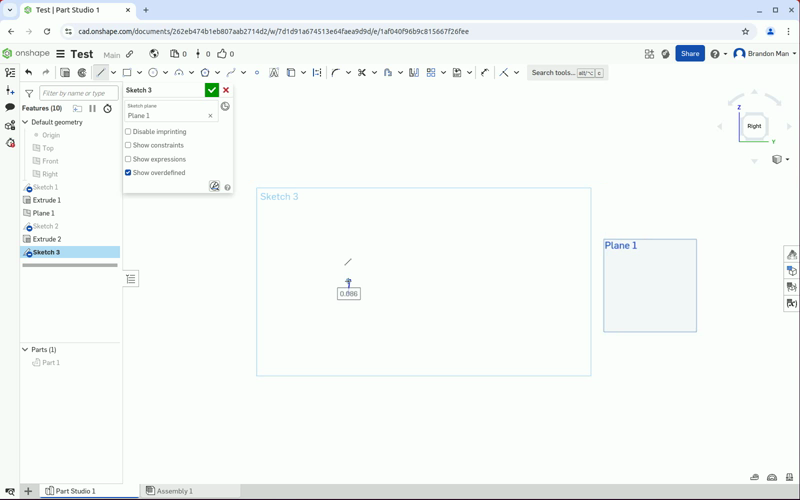
scroll(-6)
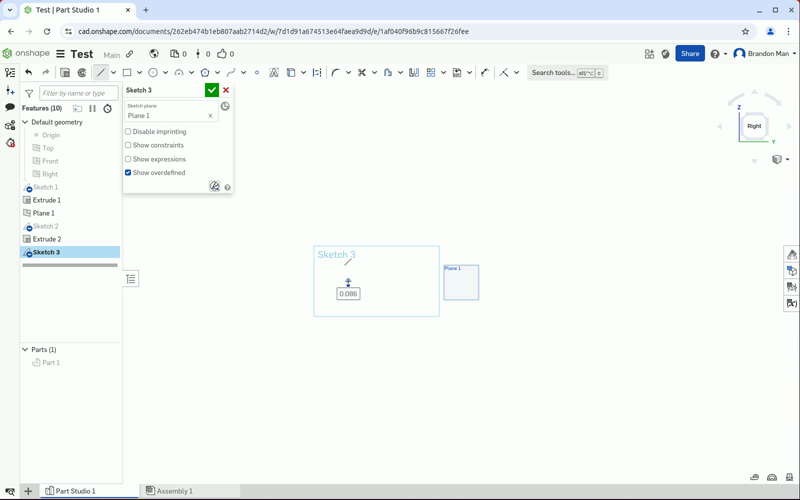
key_up(shift)
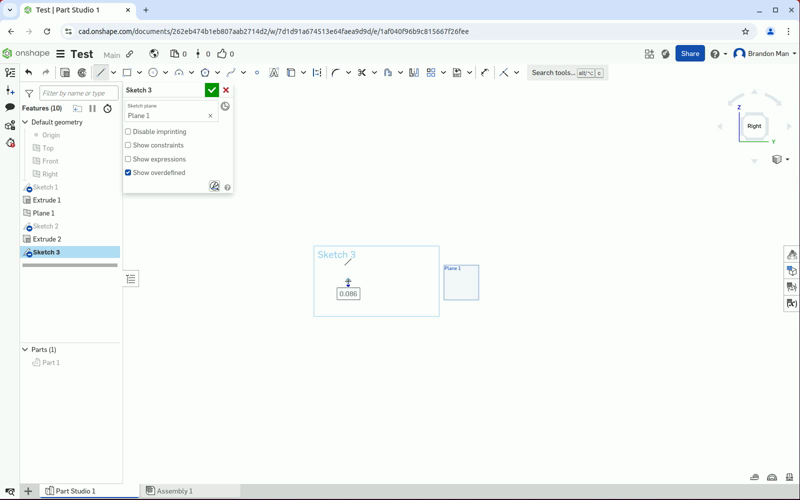
mouse_move(378, 280)
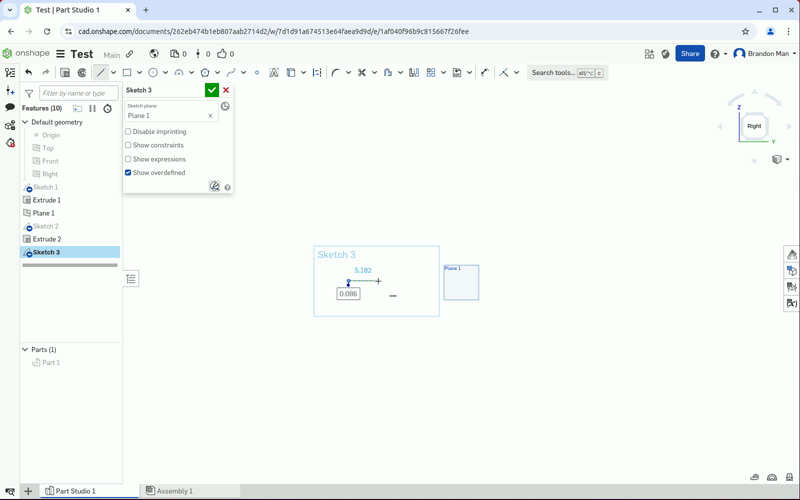
key_down(shift)
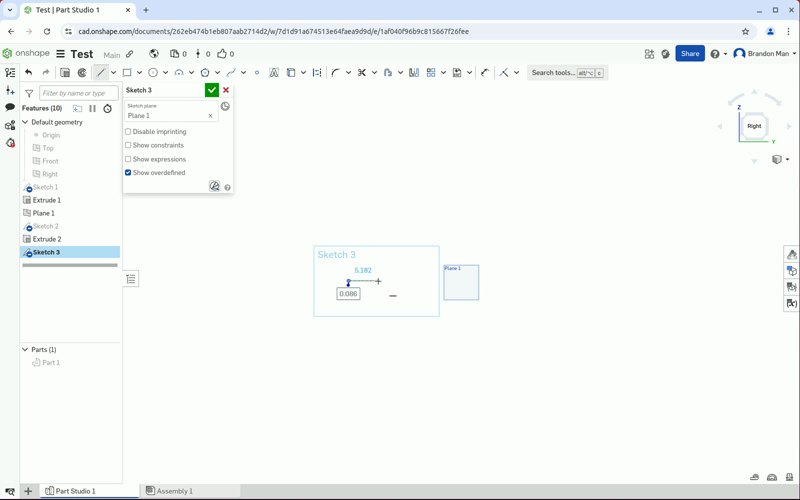
mouse_move(348, 285)
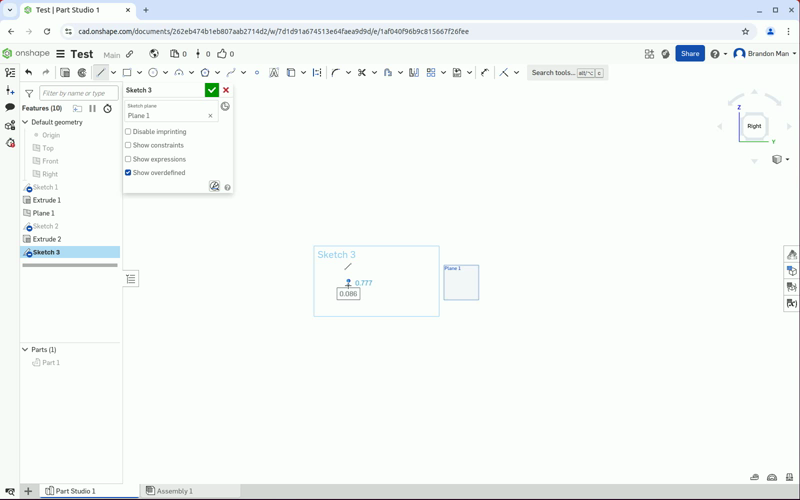
scroll(6)
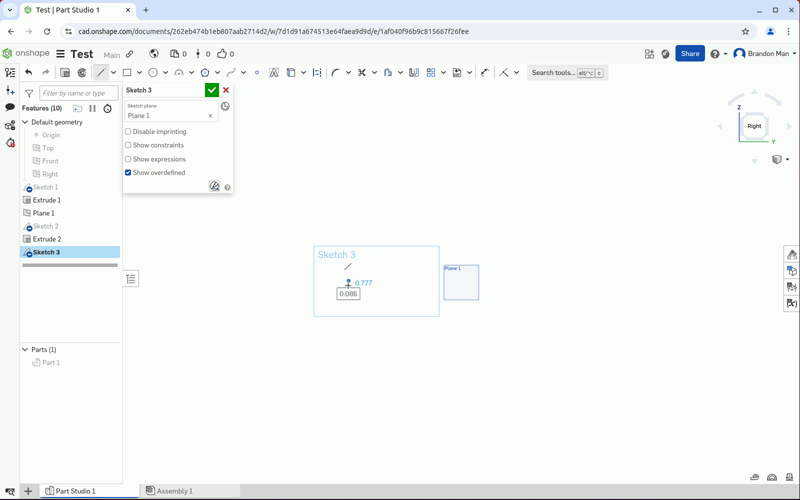
scroll(6)
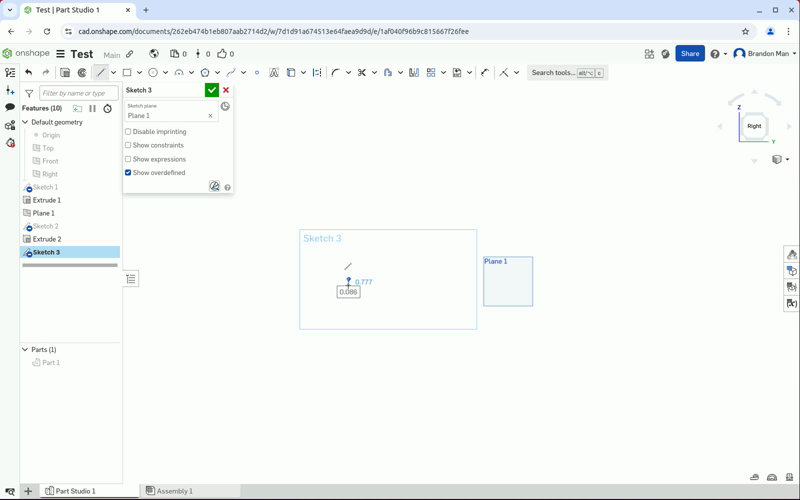
scroll(6)
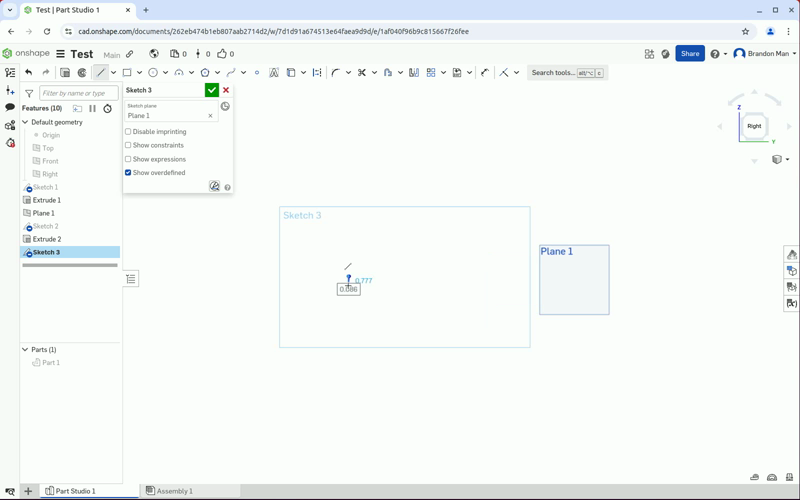
scroll(6)
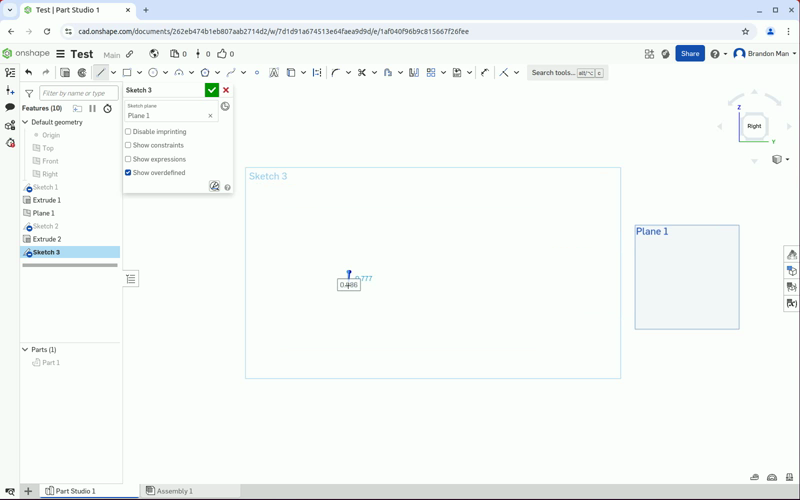
scroll(6)
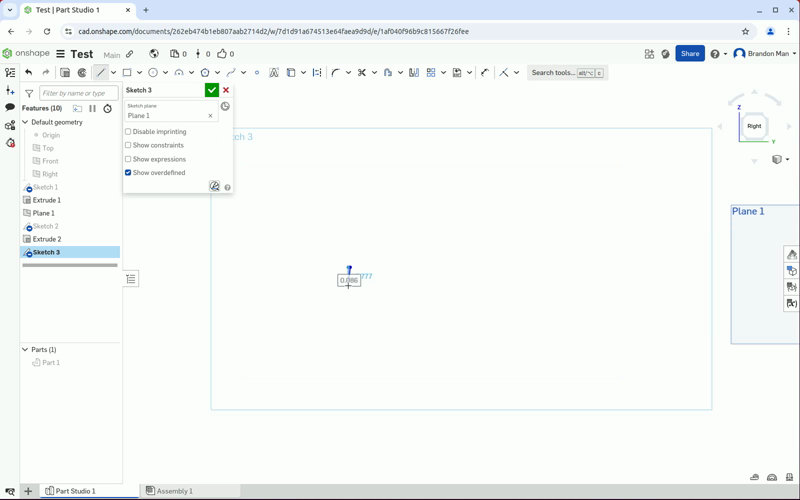
scroll(6)
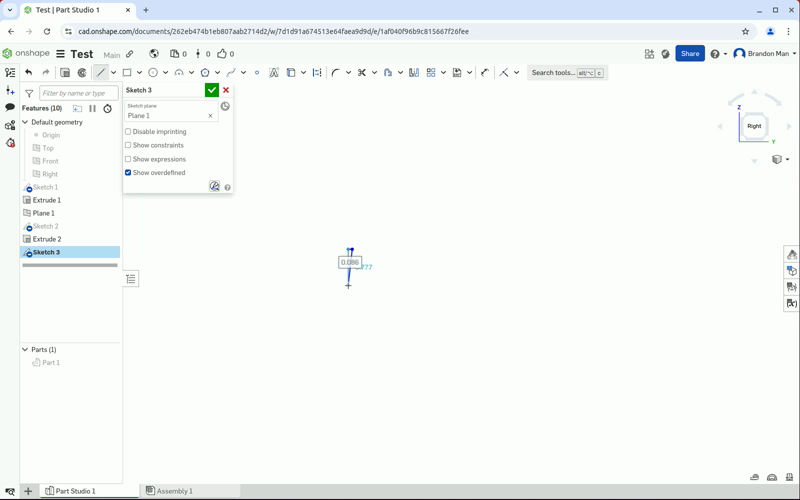
scroll(6)
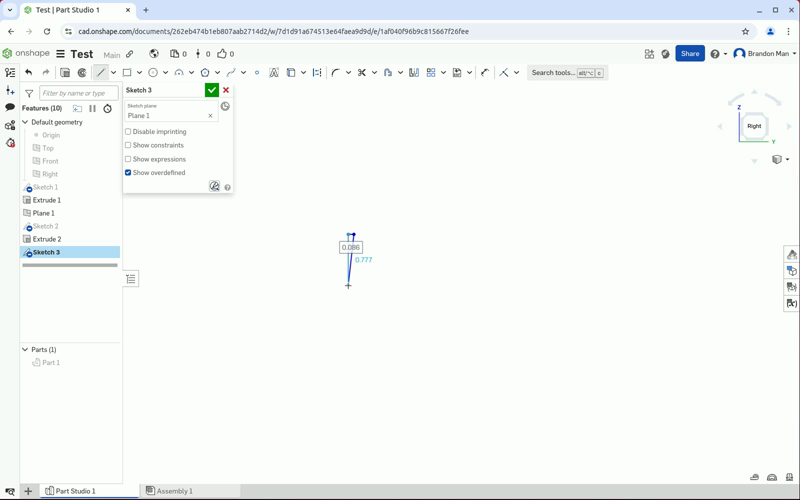
key_up(shift)
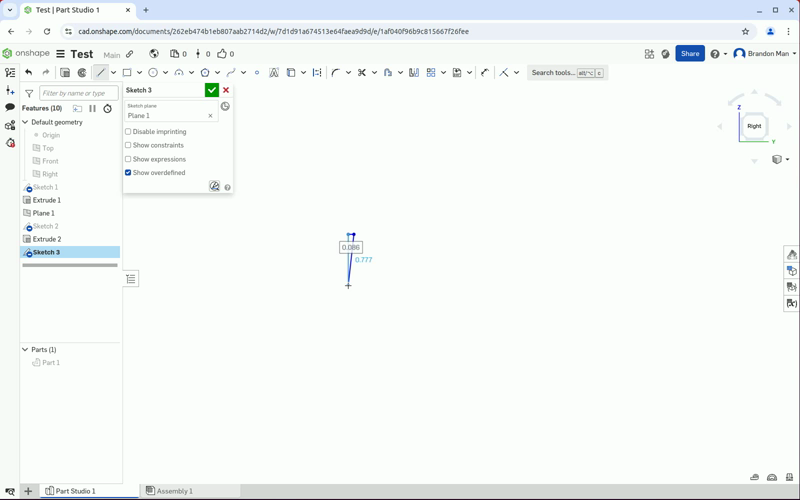
click(348, 285)
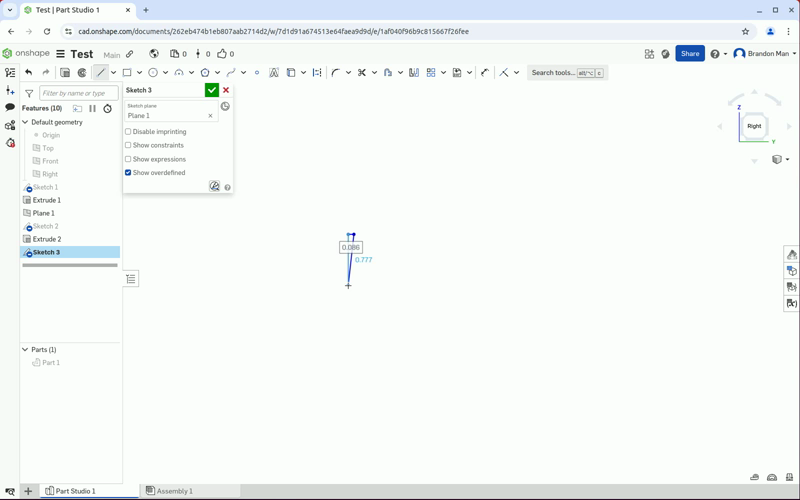
scroll(-6)
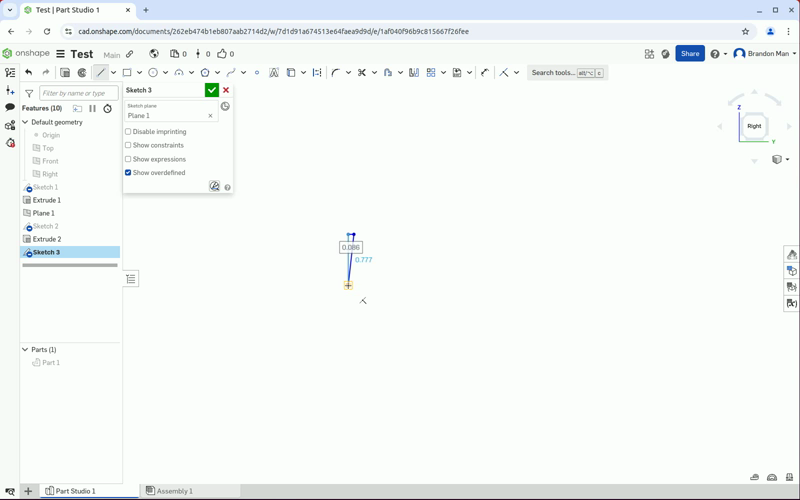
scroll(-6)
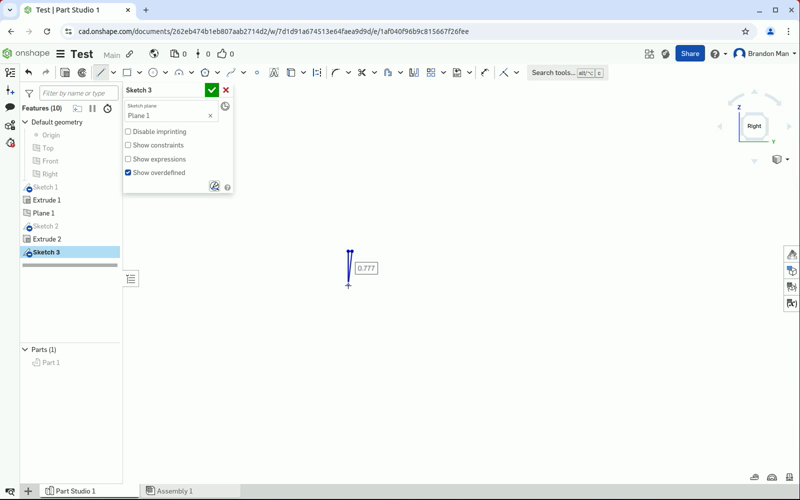
scroll(-6)
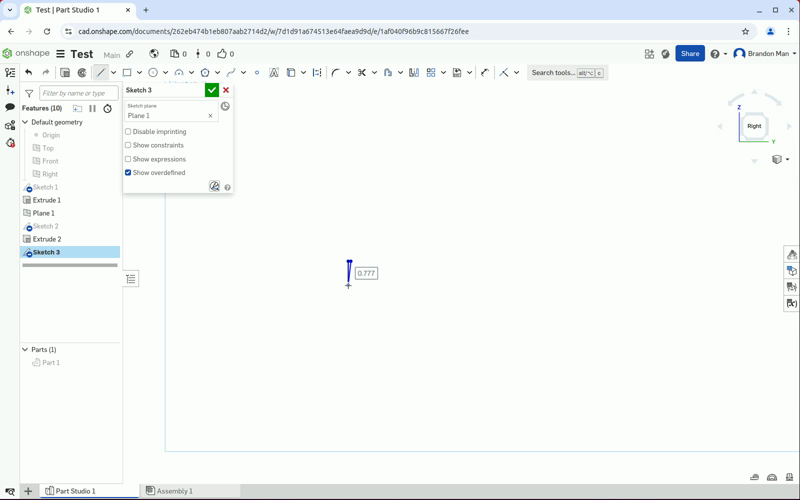
scroll(-6)
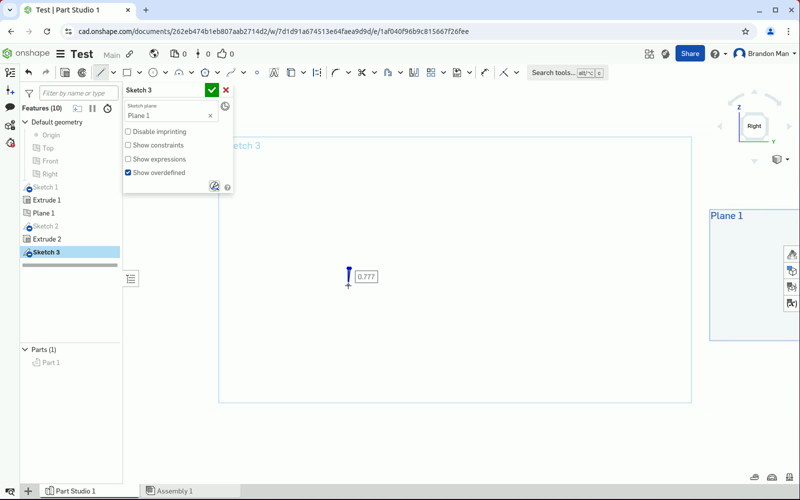
scroll(-6)
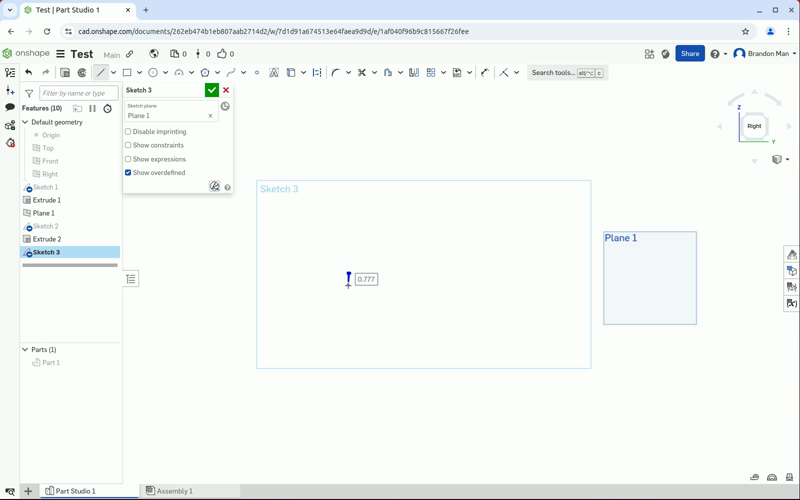
scroll(-6)
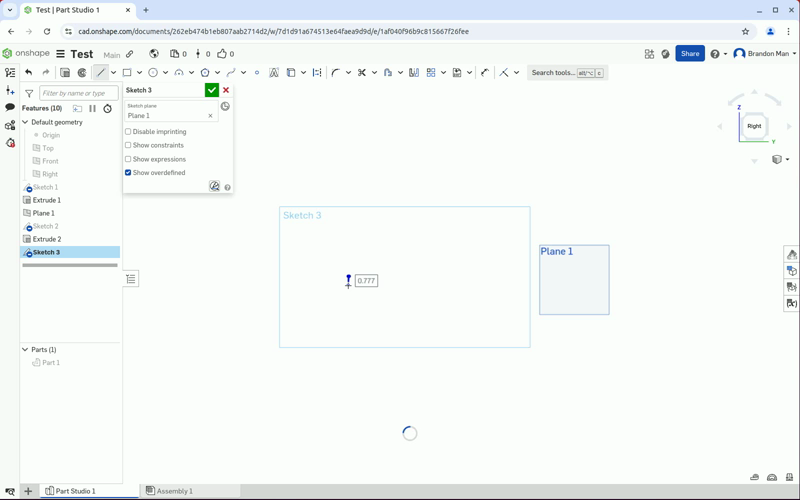
scroll(-6)
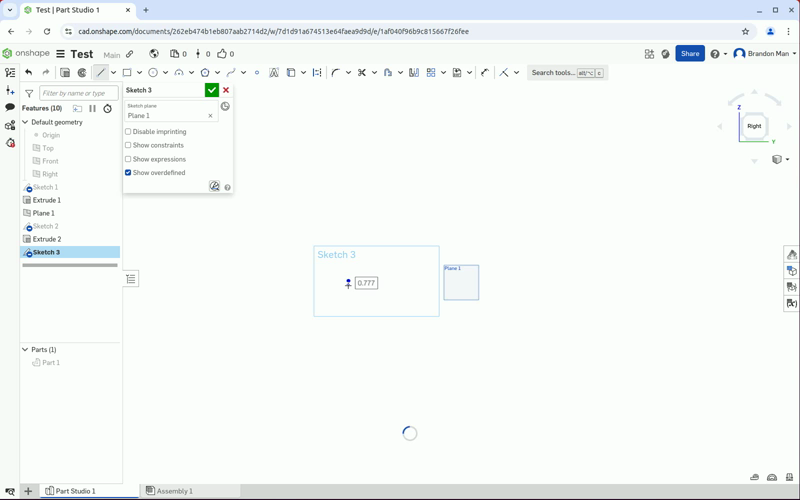
key(esc)
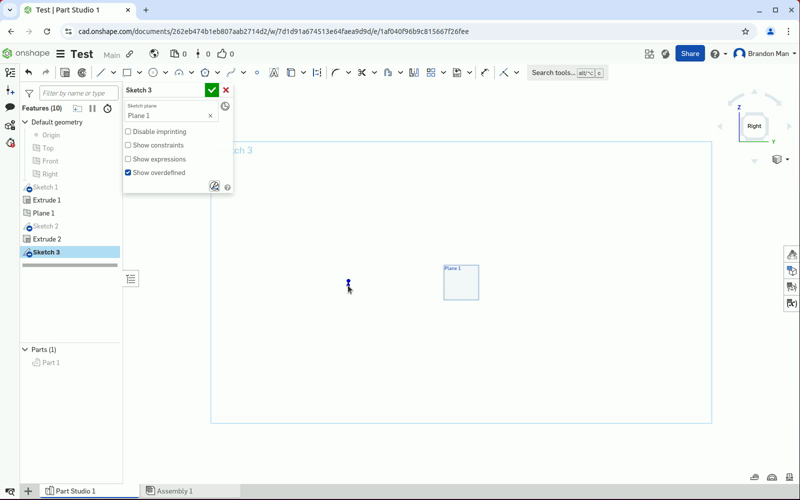
mouse_move(348, 284)
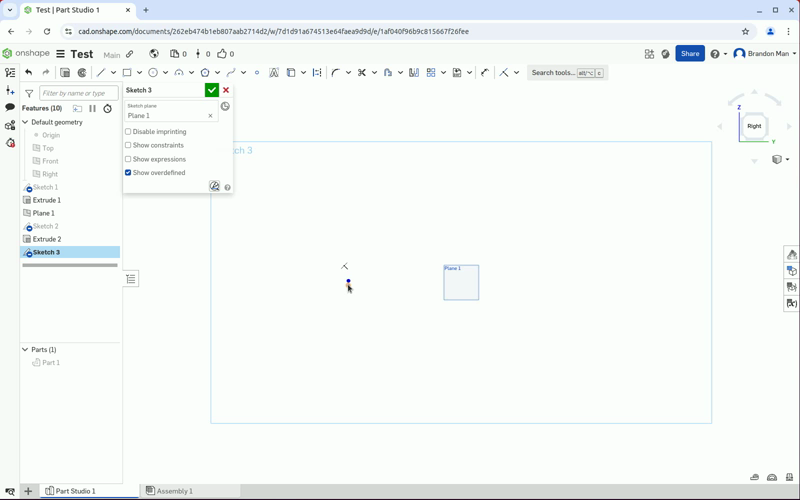
scroll(6)
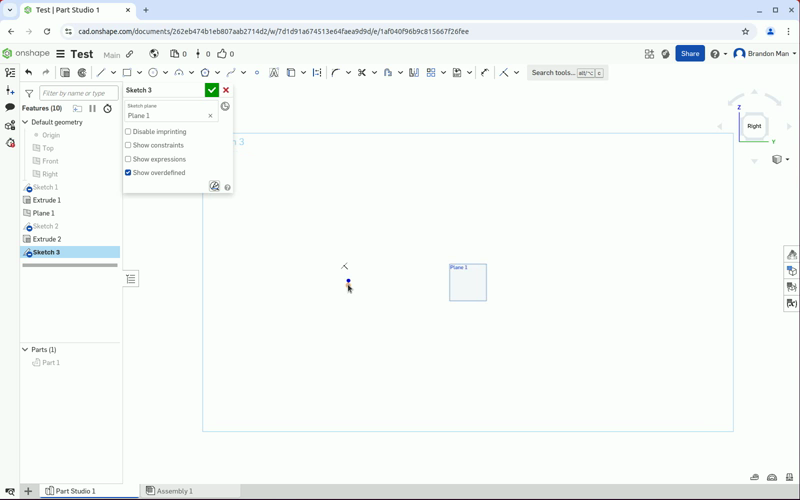
scroll(6)
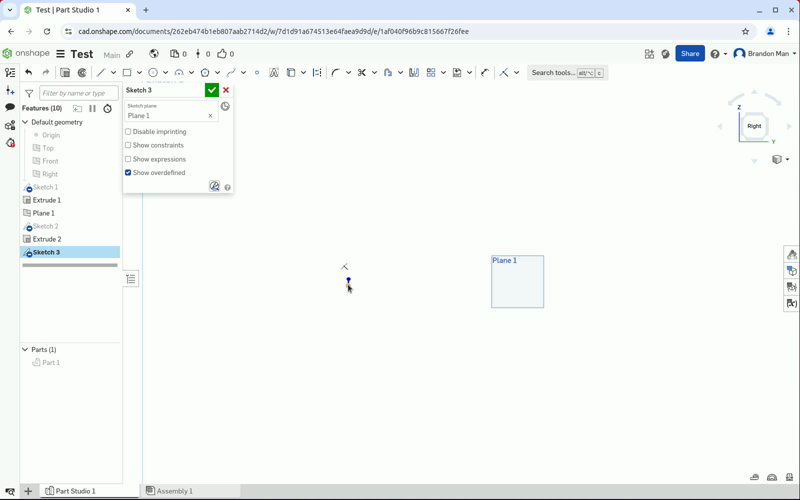
scroll(6)
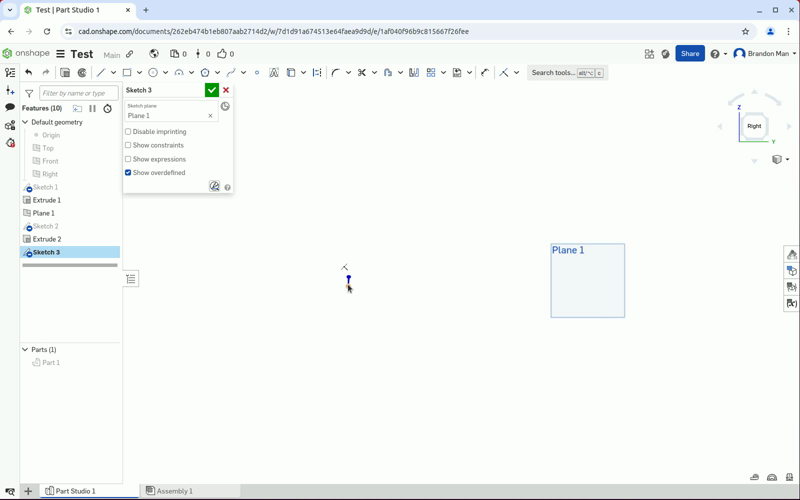
scroll(6)
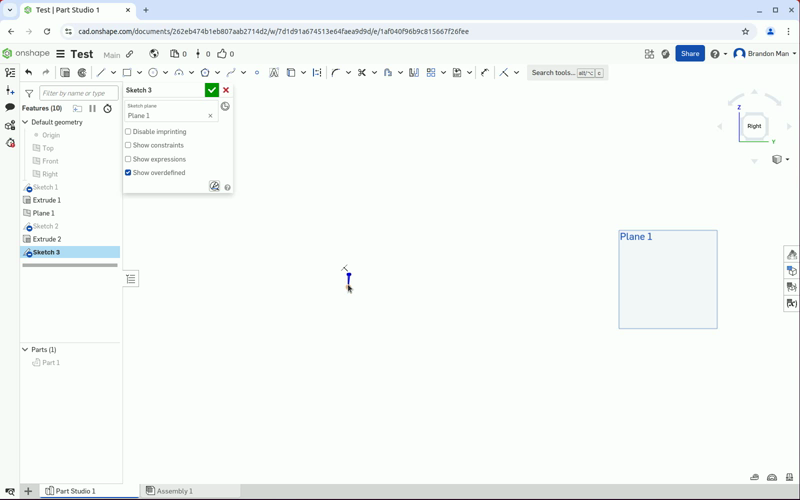
scroll(6)
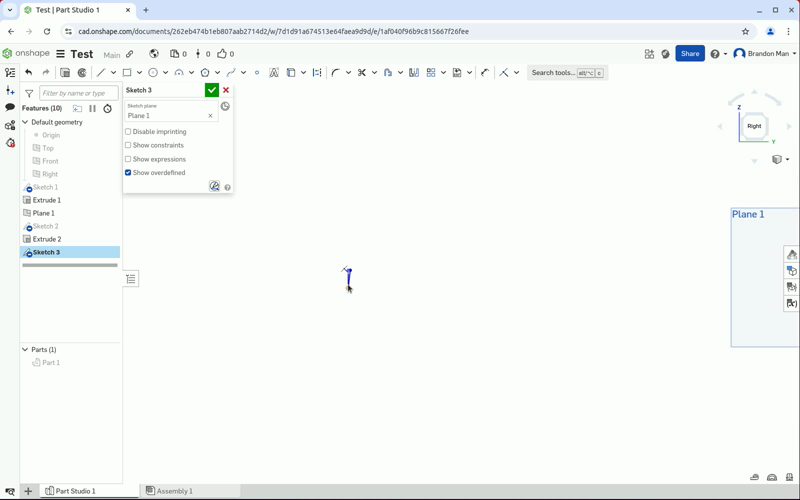
scroll(6)
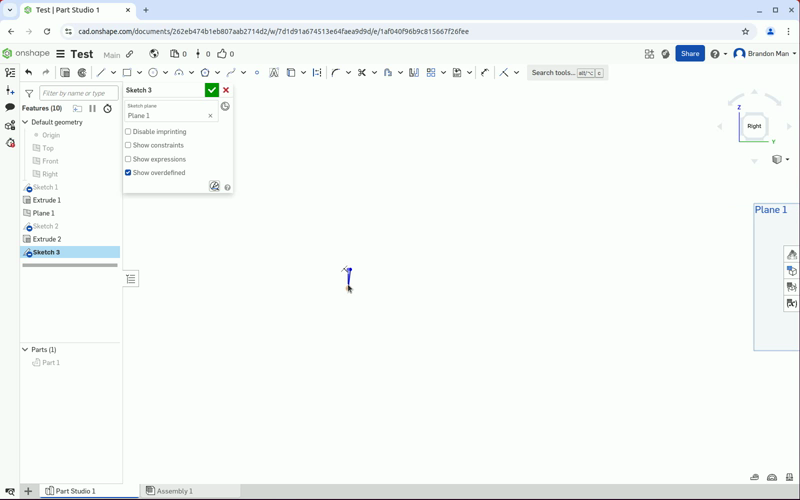
scroll(6)
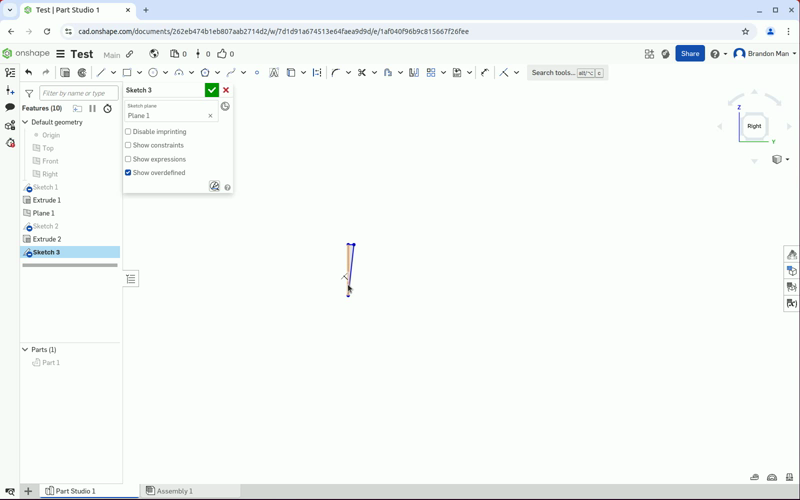
click(348, 284)
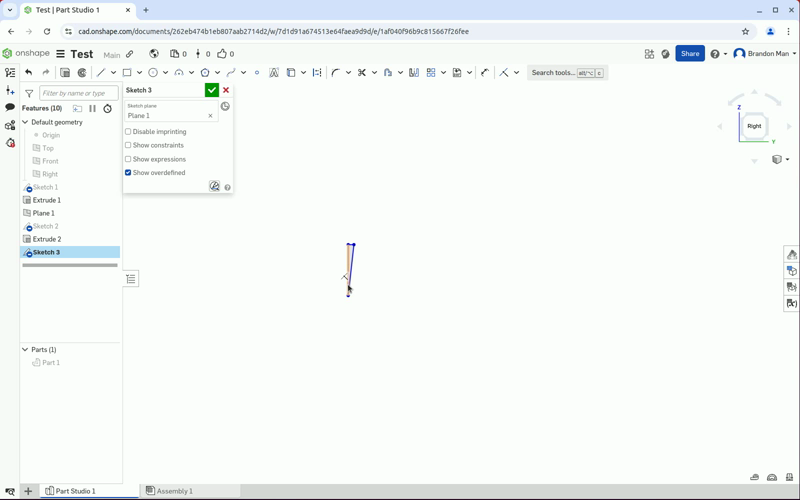
scroll(-6)
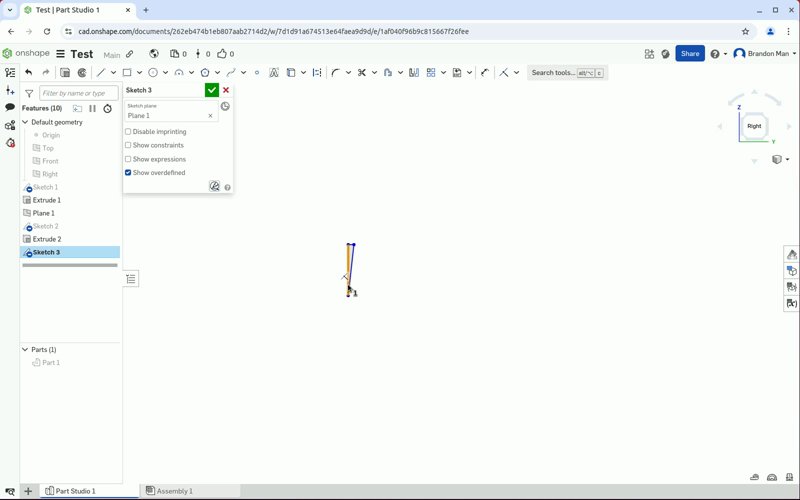
scroll(-6)
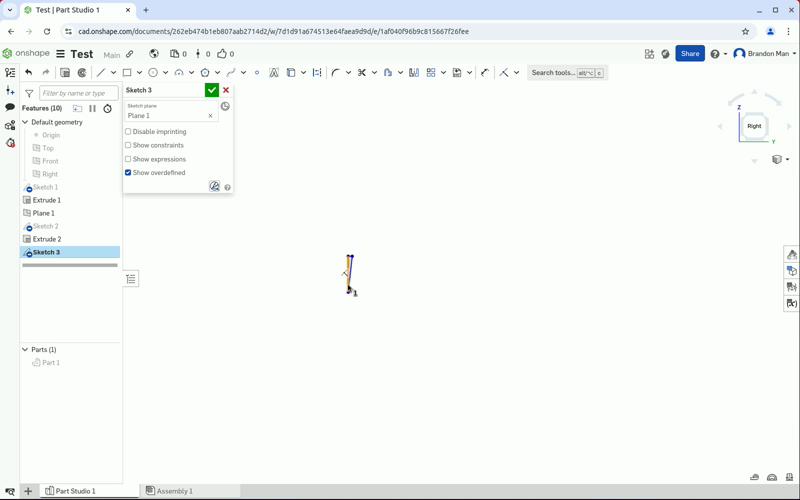
scroll(-6)
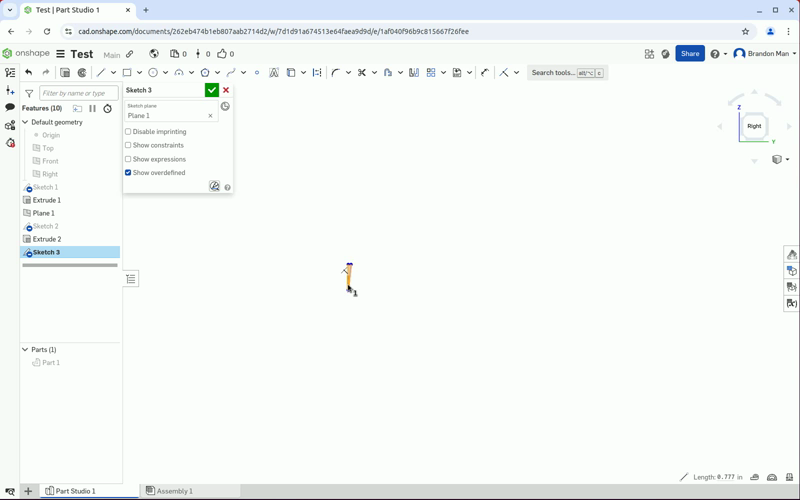
scroll(-6)
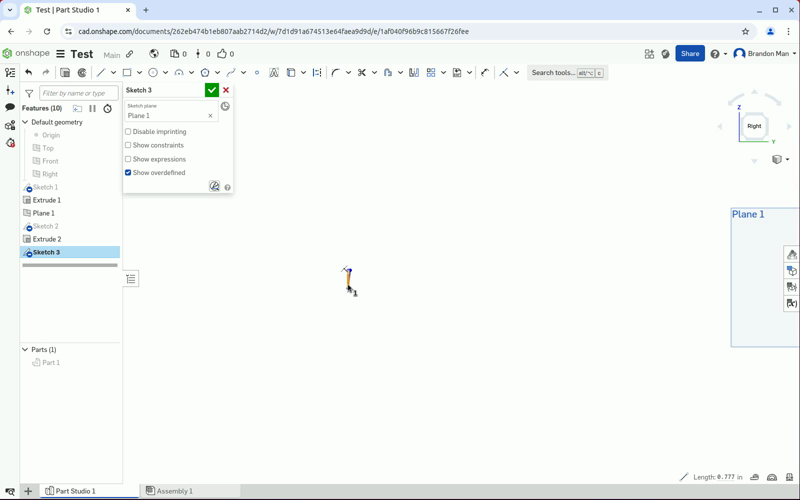
scroll(-6)
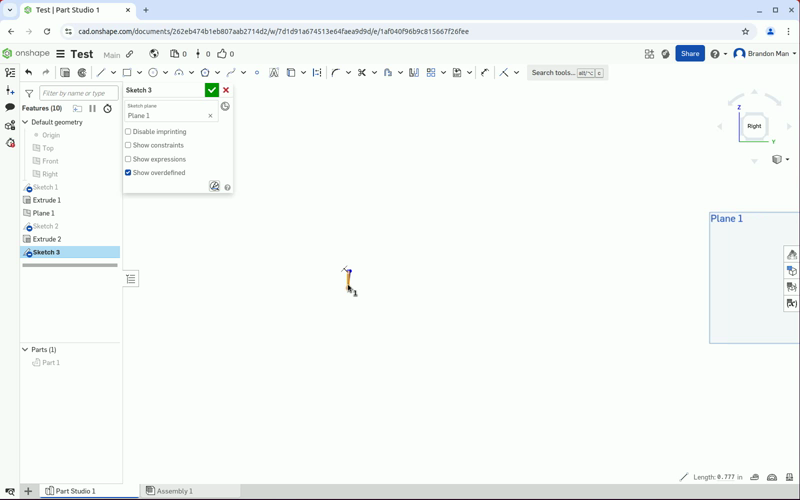
scroll(-6)
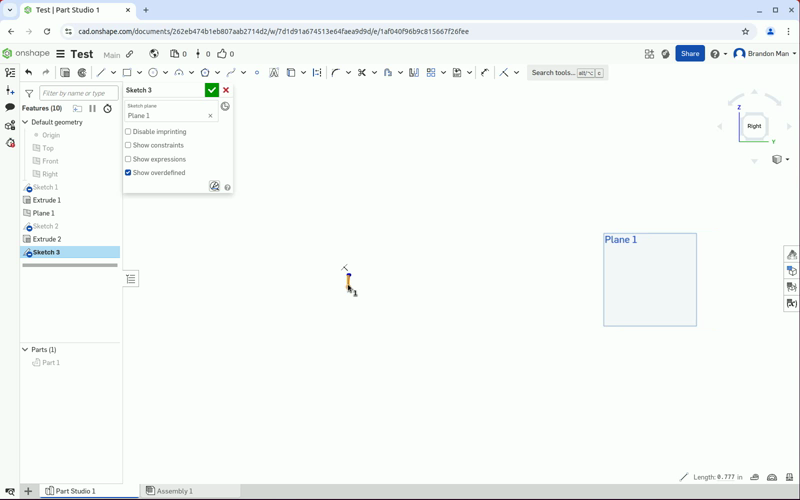
scroll(-6)
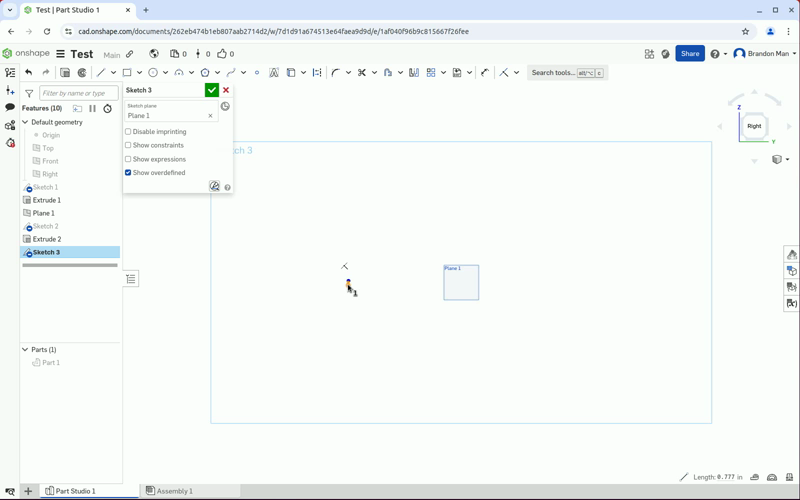
mouse_move(73, 352)
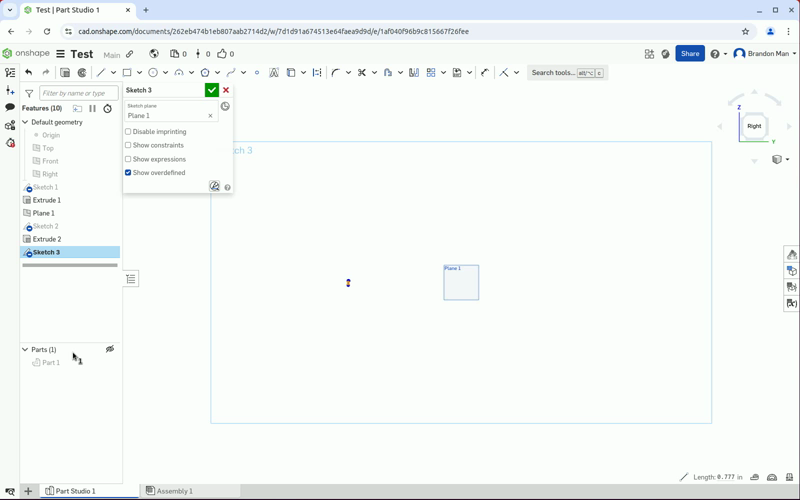
key(shift+y)
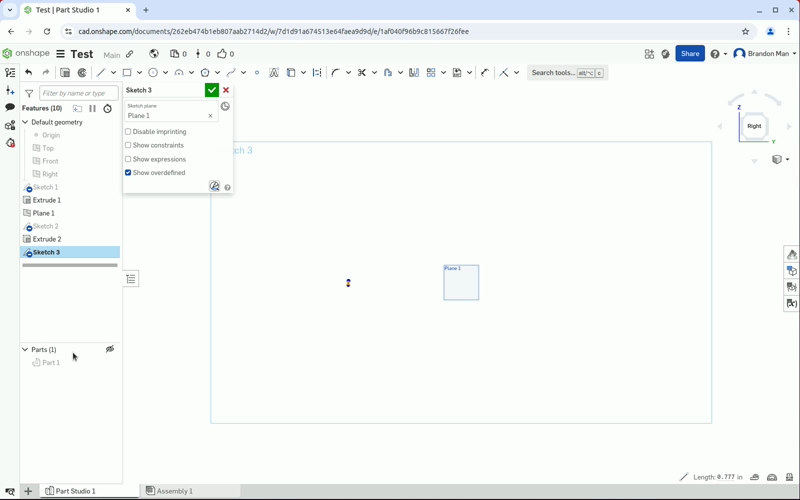
key(shift+e)
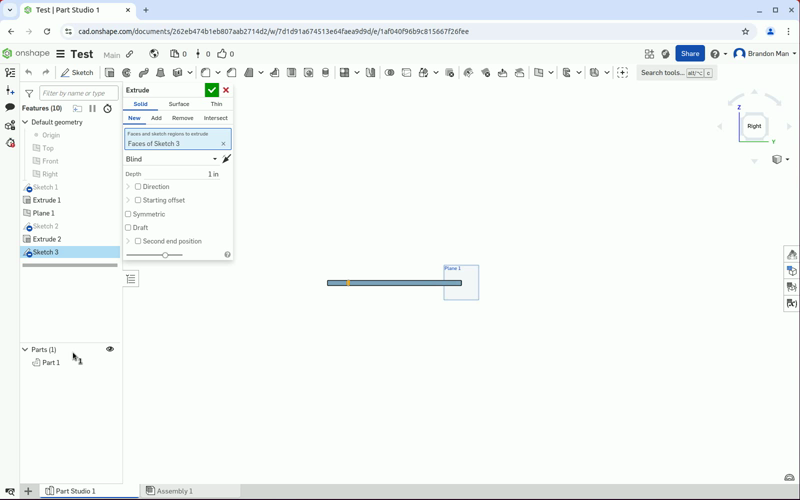
mouse_move(143, 106)
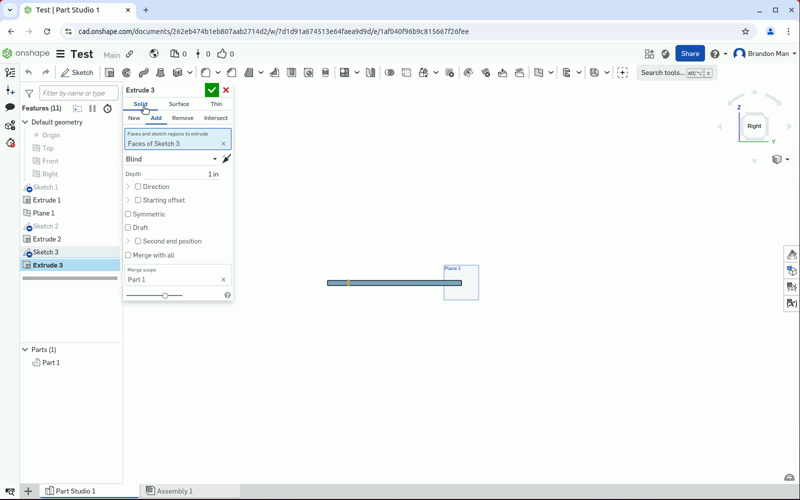
click(143, 106)
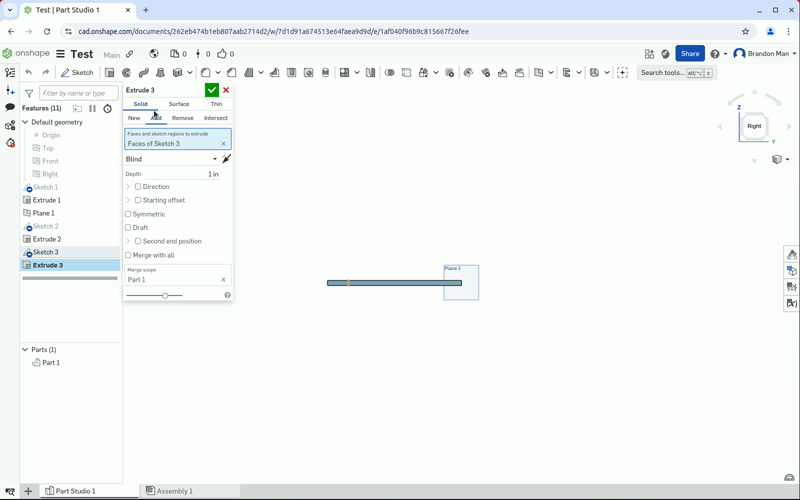
mouse_move(186, 120)
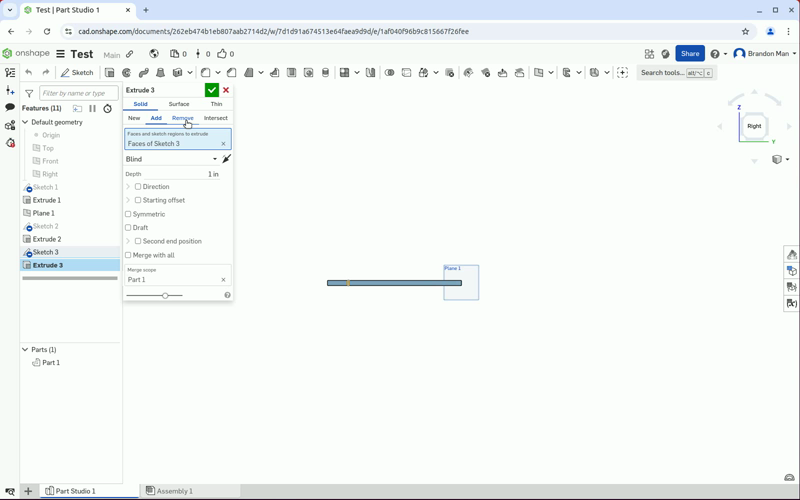
click(186, 120)
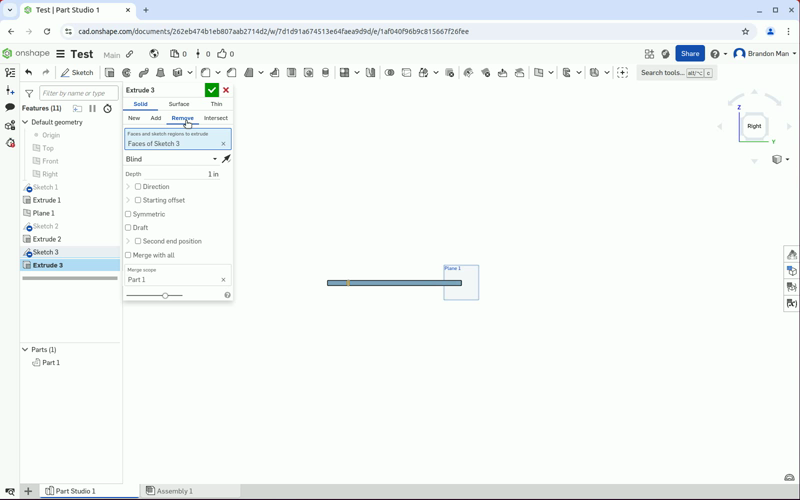
key(tab, 4)
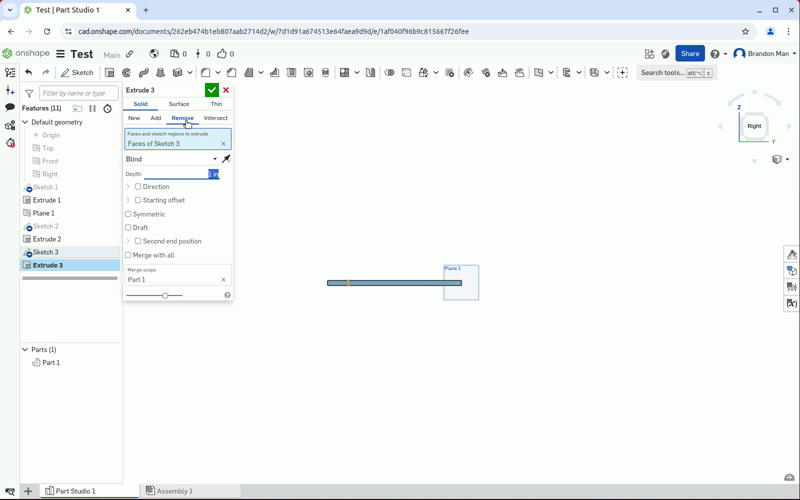
text(0.722)
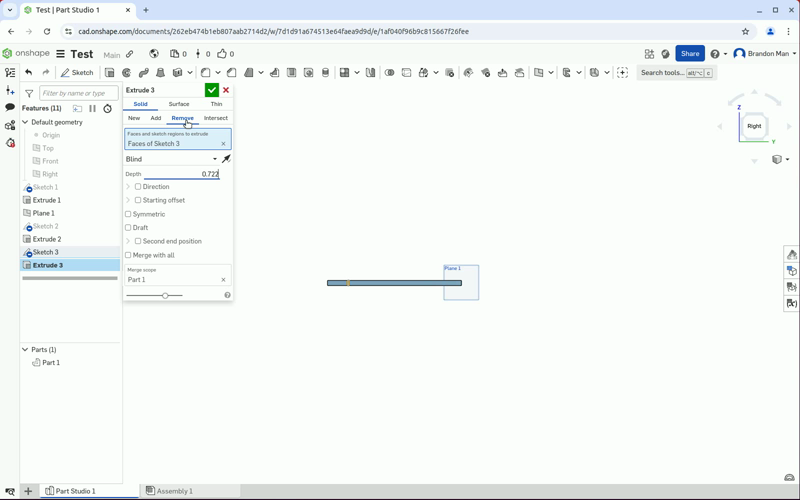
key(tab, 6)
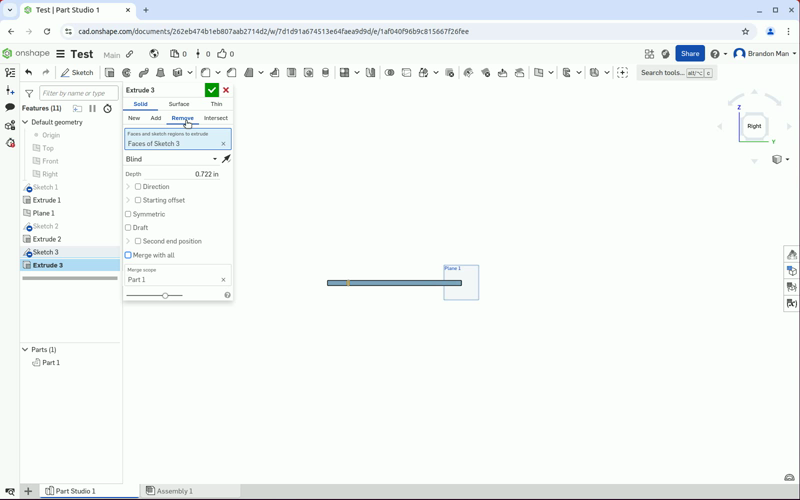
key(space)
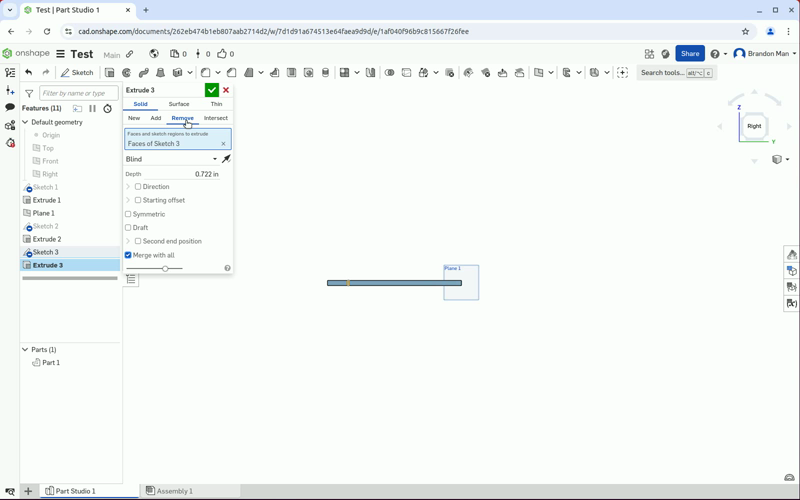
key(enter)
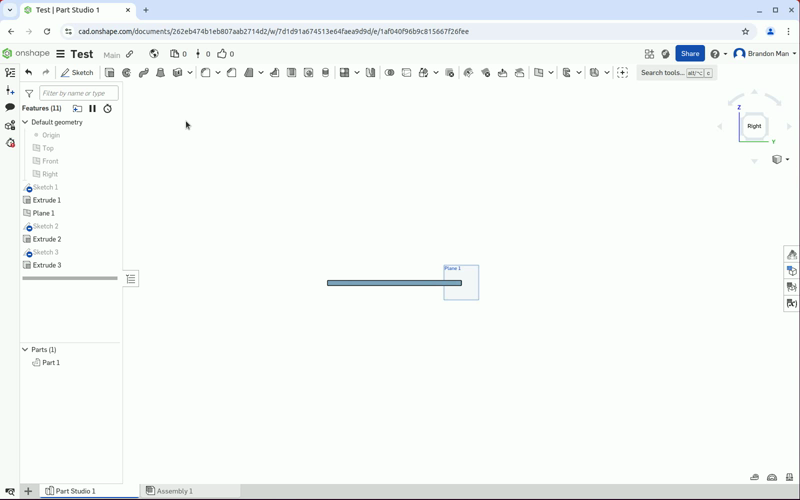
key(shift+h)
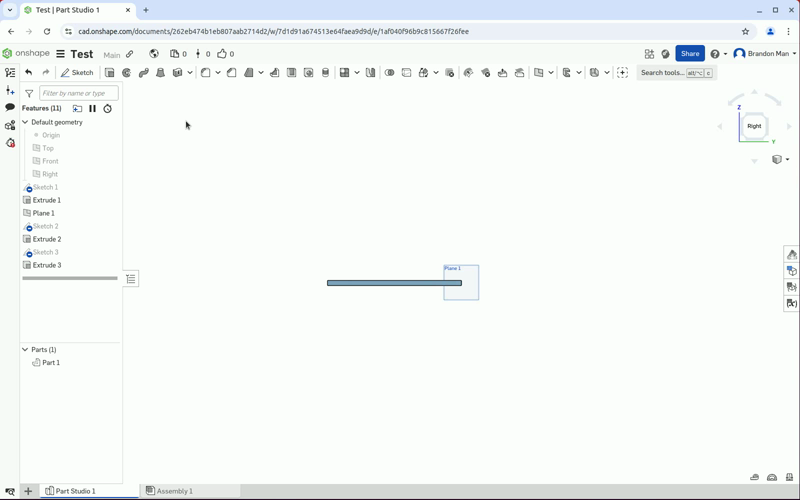
key(shift+h)
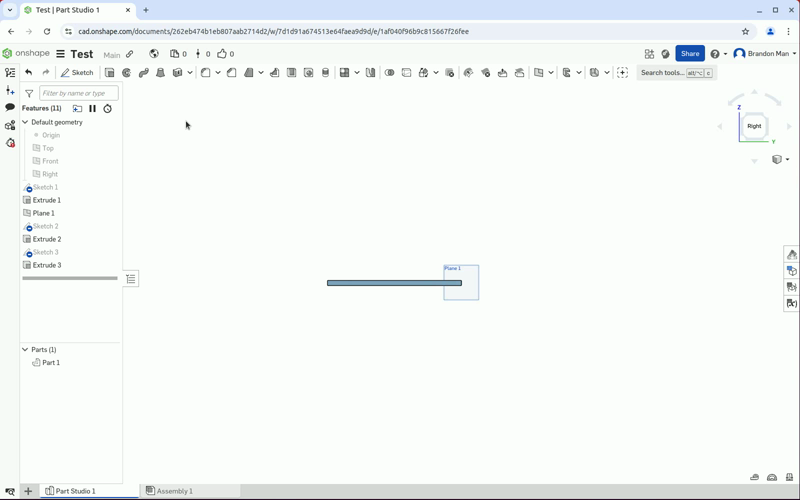
key(shift+7)
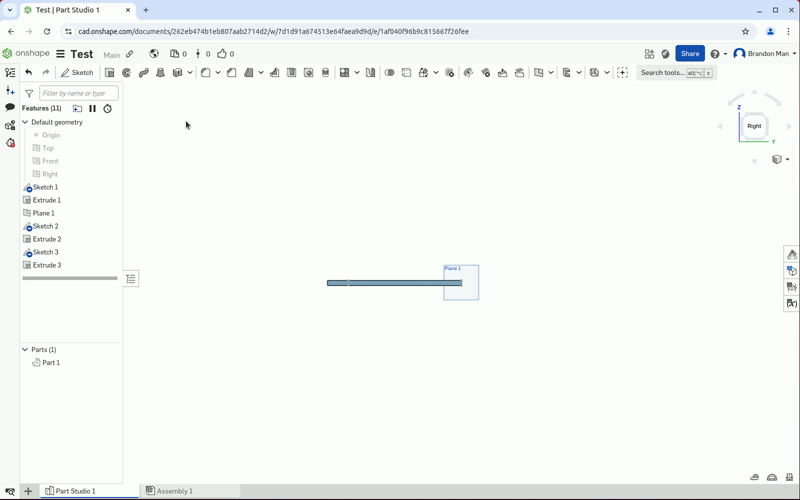
key(right, 2)
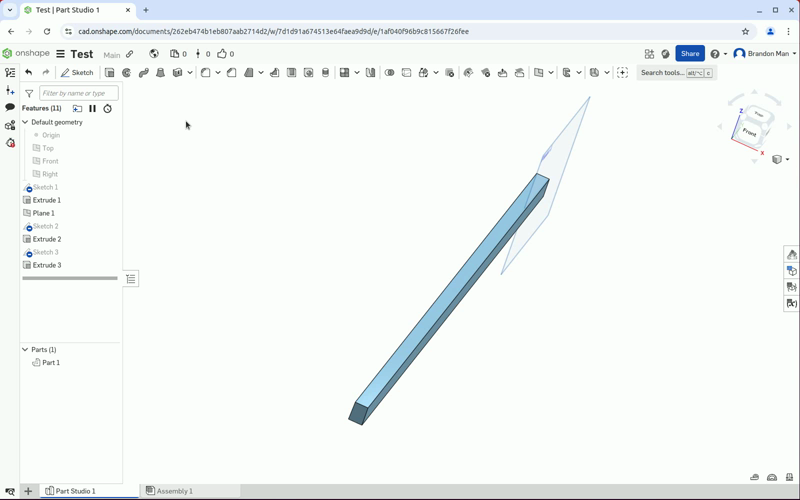
key(down, 2)
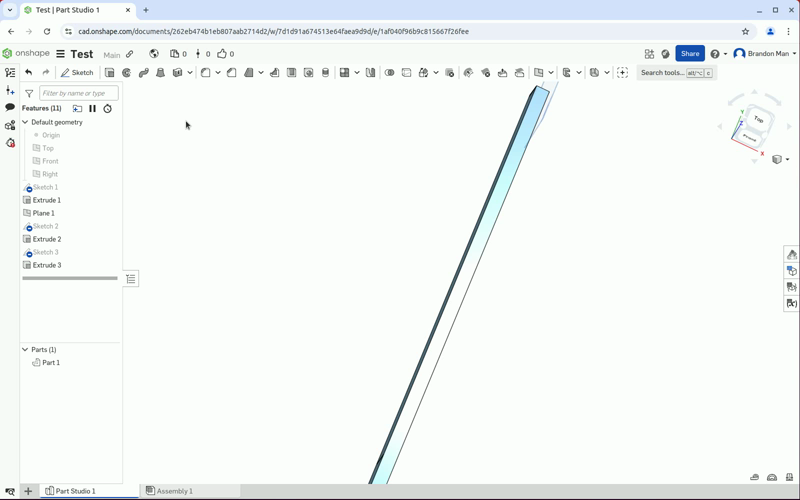
key(up, 2)
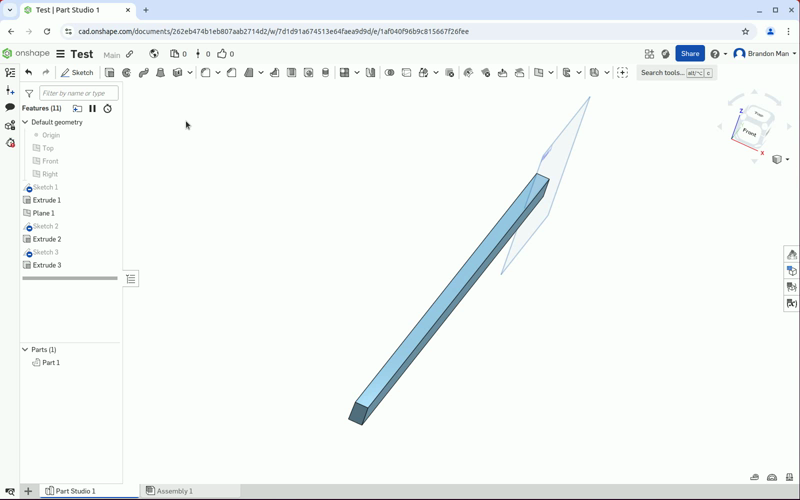
key(left, 2)
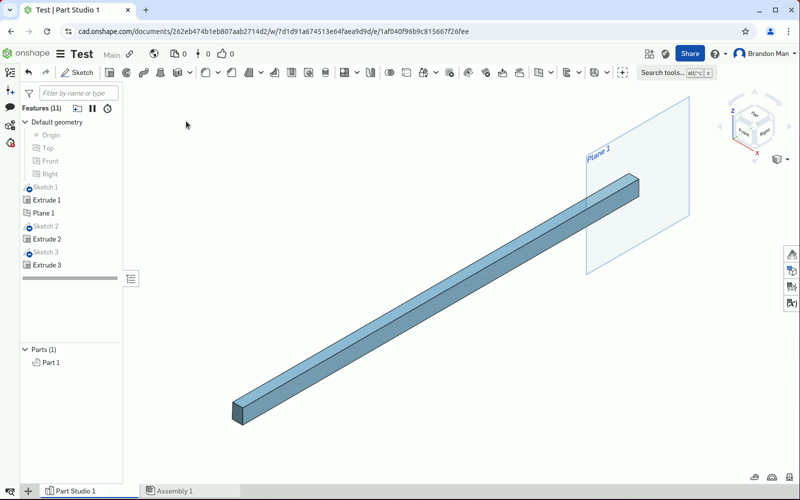
mouse_move(73, 189)
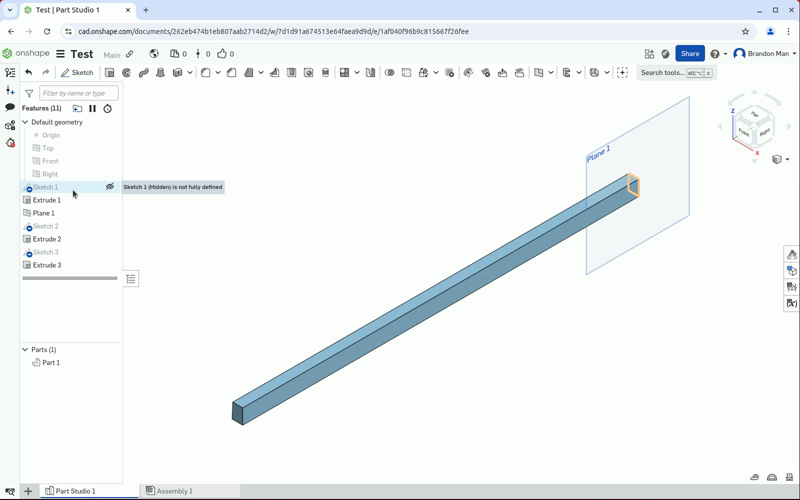
click(73, 189)